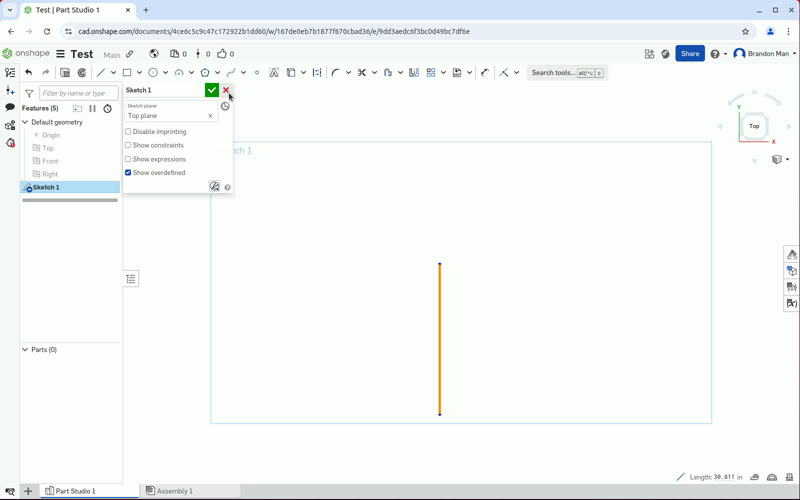
key(shift+h)
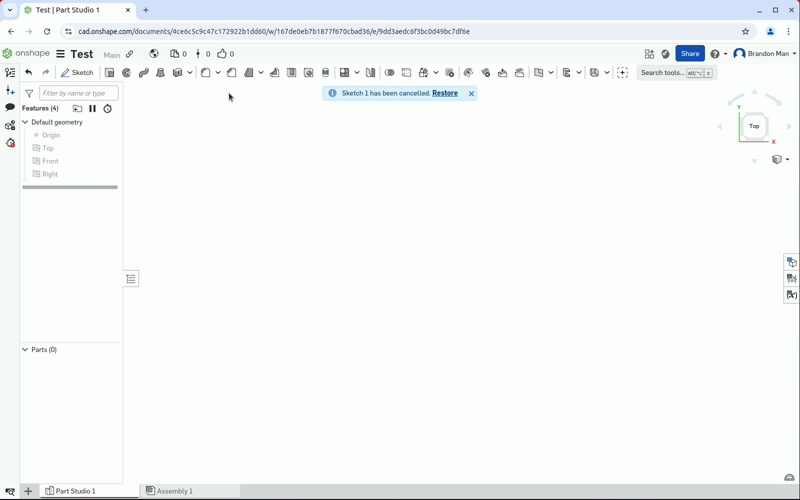
mouse_move(73, 352)
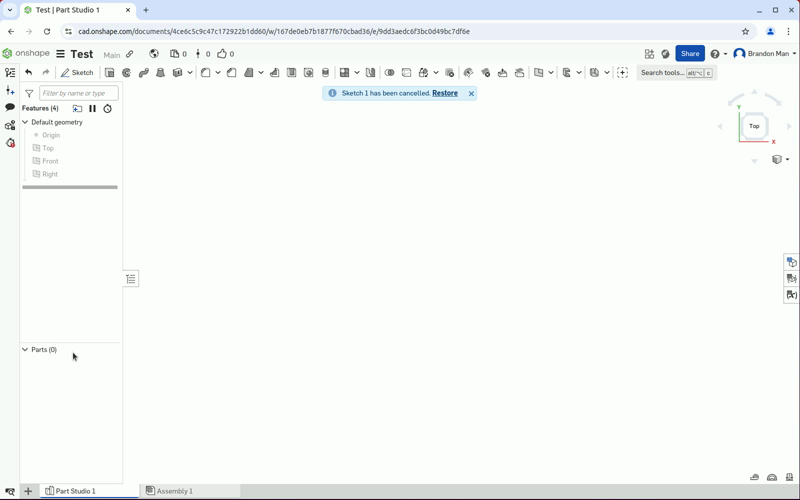
key(y)
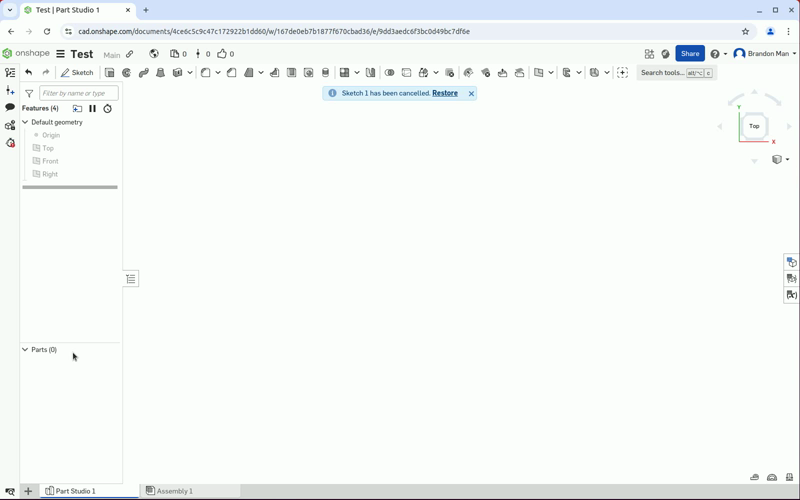
key(shift+p)
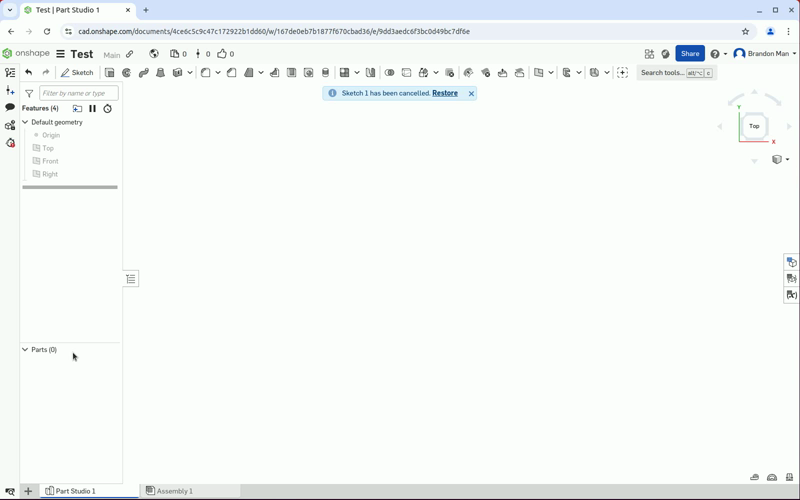
key(space)
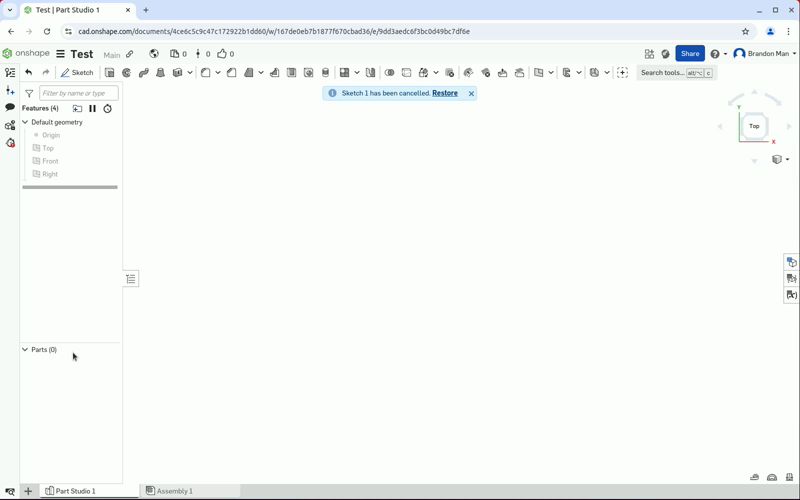
key_down(shift)
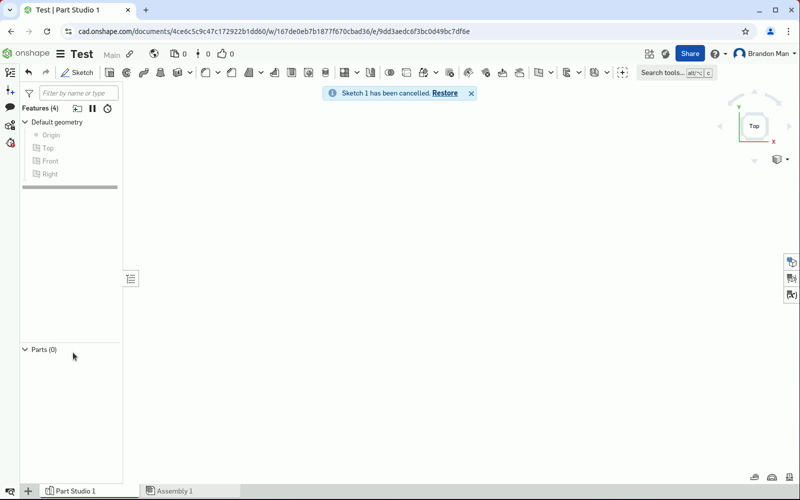
key(up)
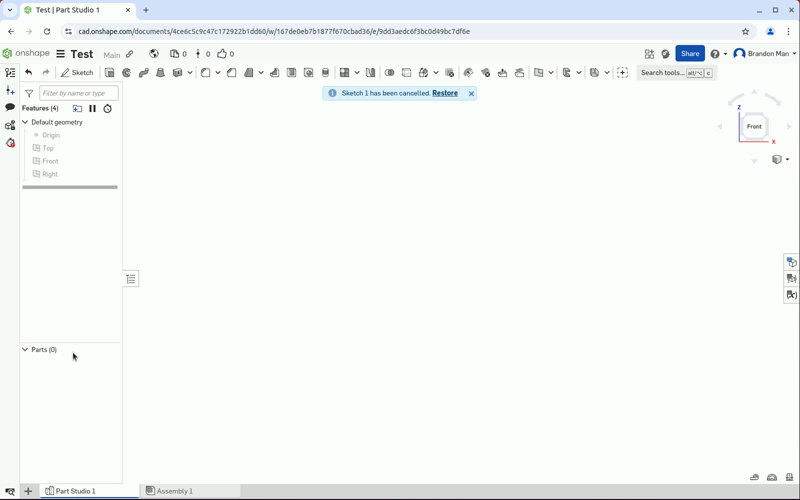
key_up(shift)
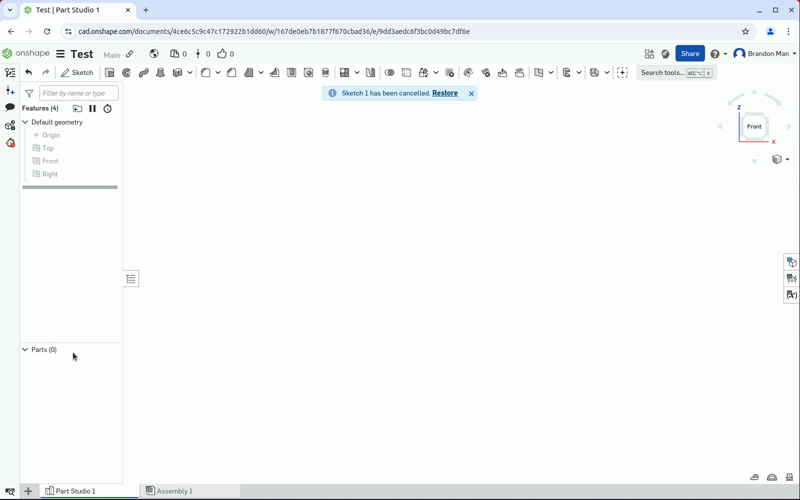
mouse_move(73, 352)
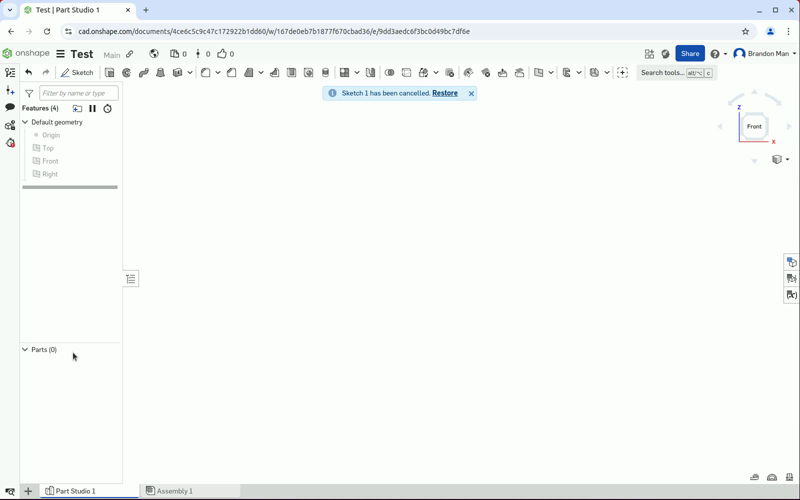
key(shift+y)
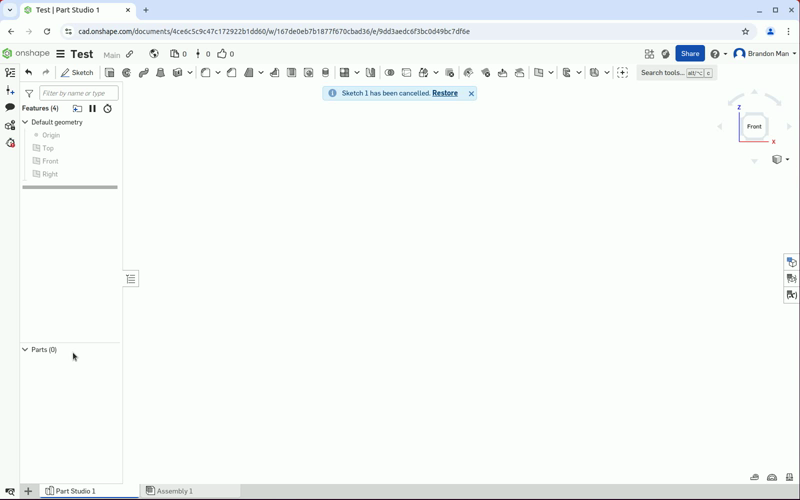
key(shift+s)
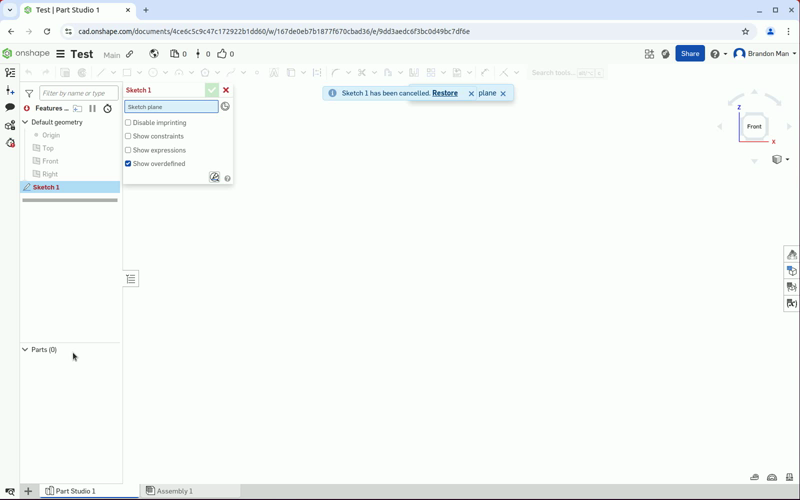
mouse_move(73, 163)
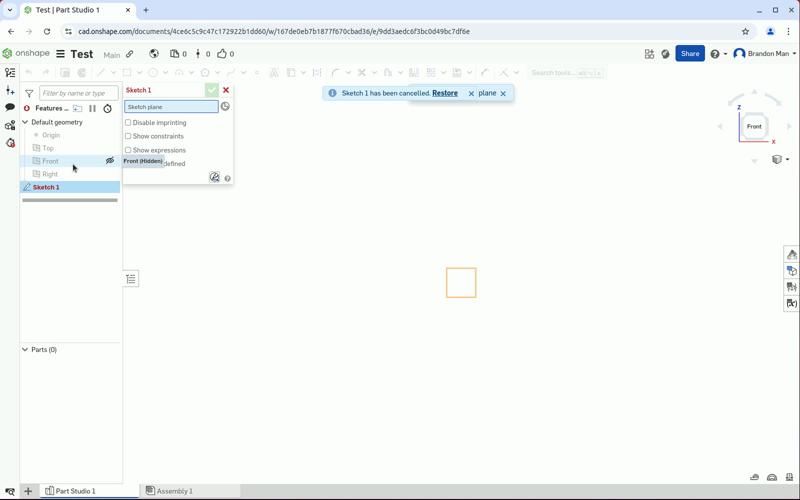
click(73, 163)
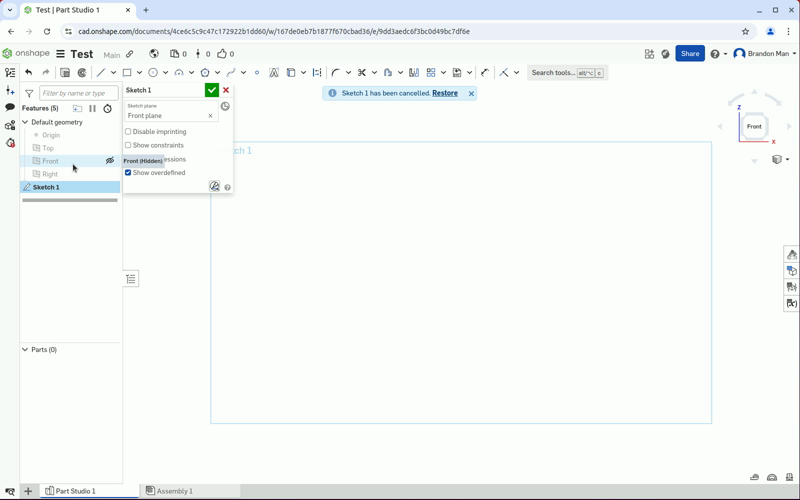
mouse_move(73, 352)
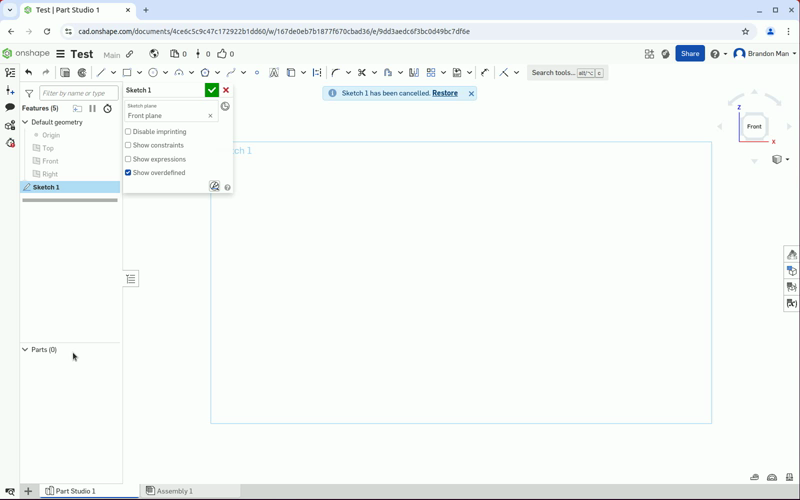
key(y)
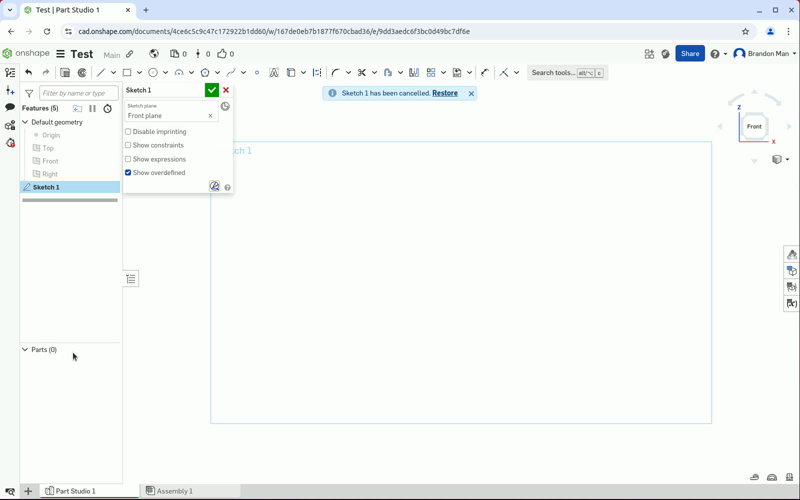
key(c)
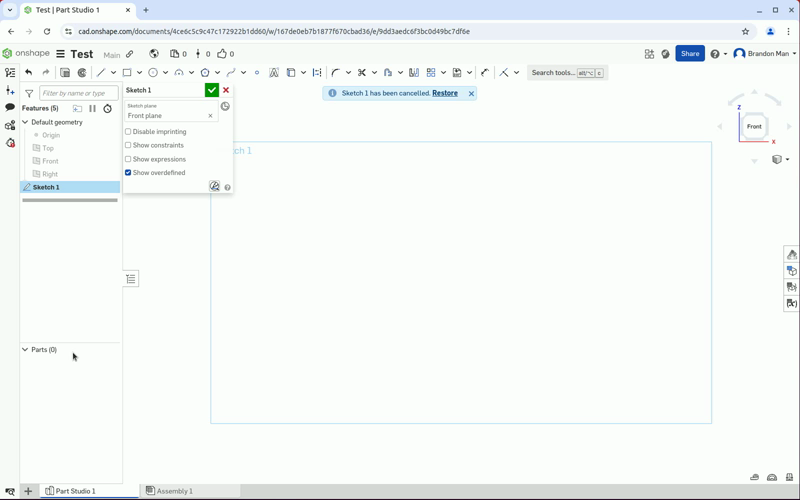
key_down(shift)
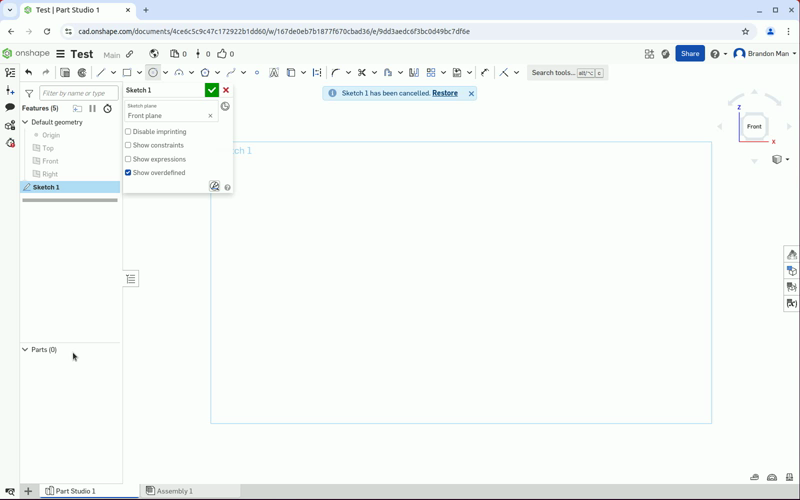
mouse_move(501, 282)
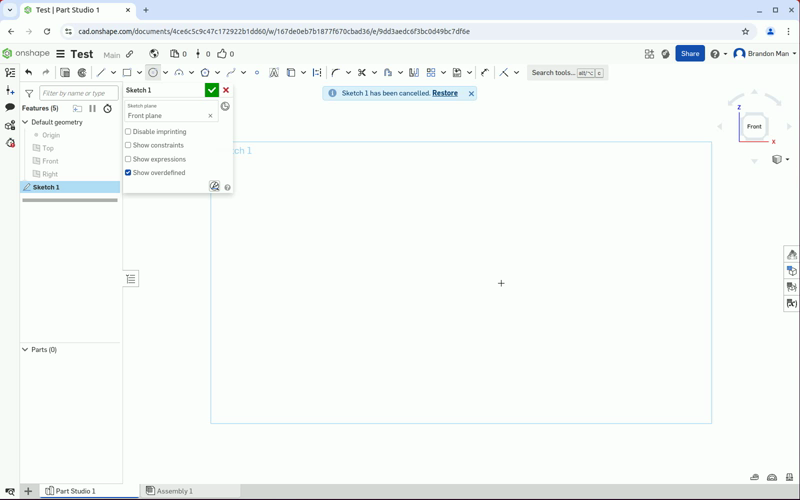
click(501, 282)
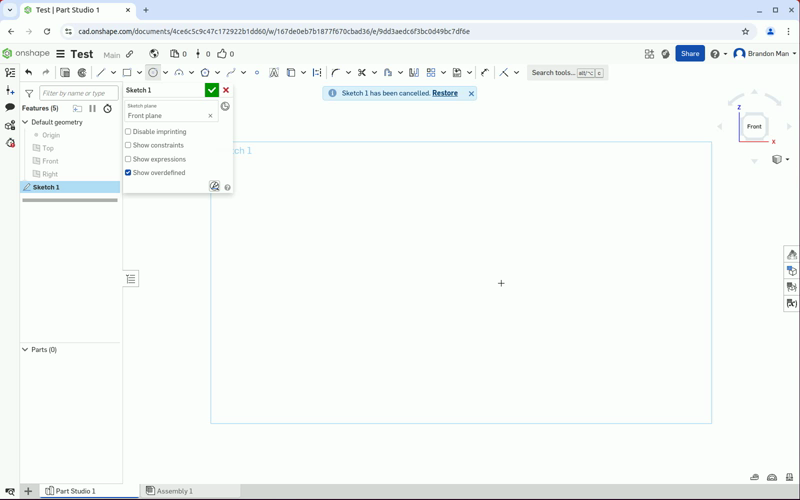
key_up(shift)
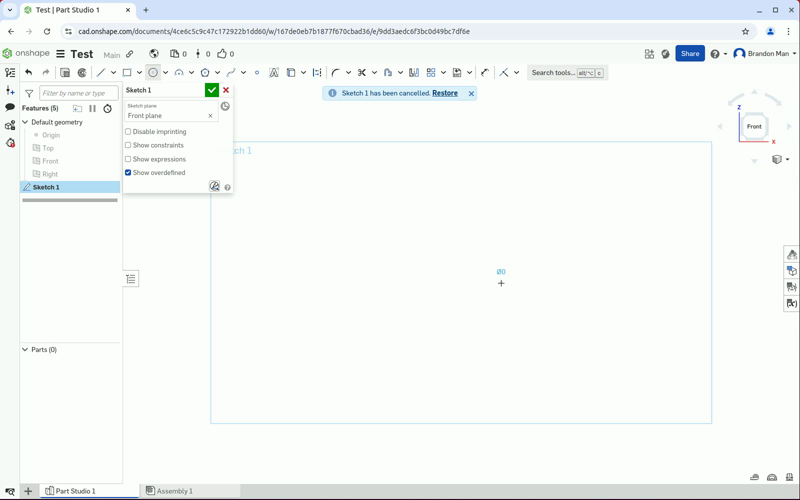
mouse_move(508, 282)
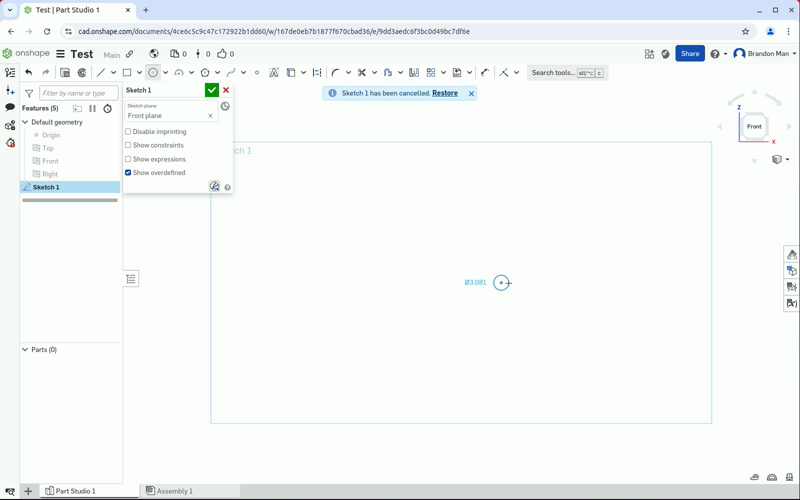
click(508, 282)
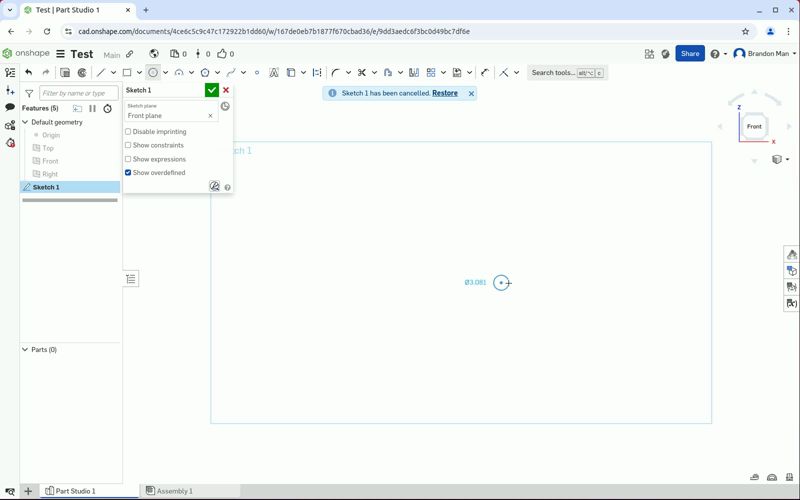
key(esc)
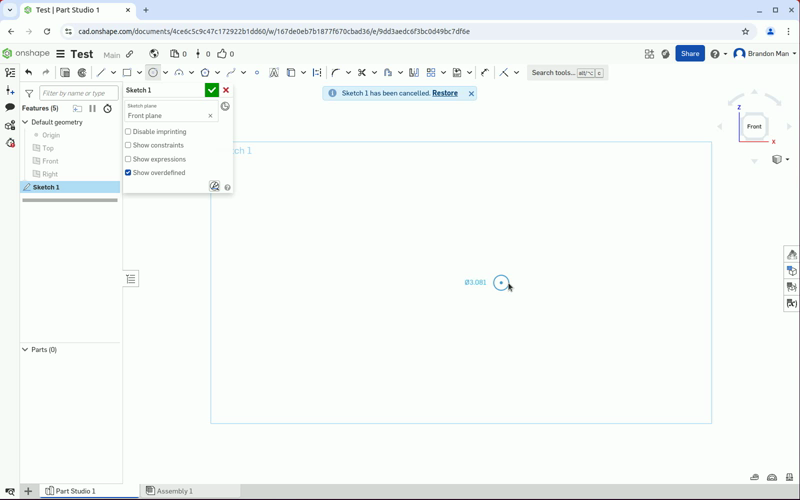
key(c)
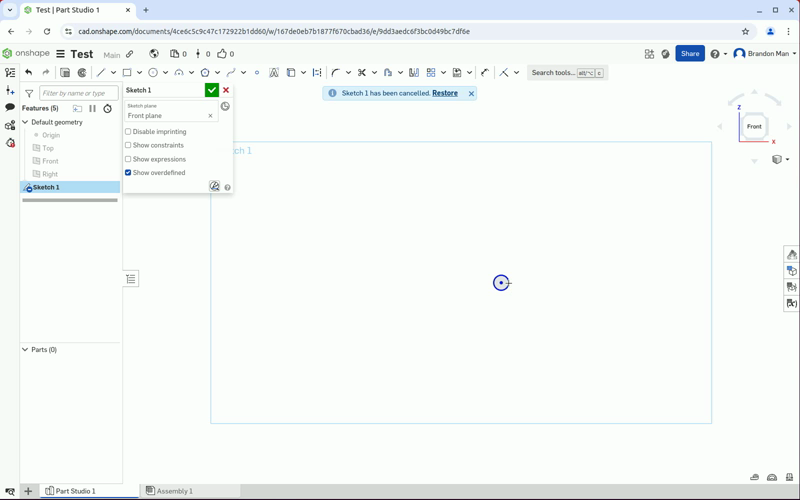
key_down(shift)
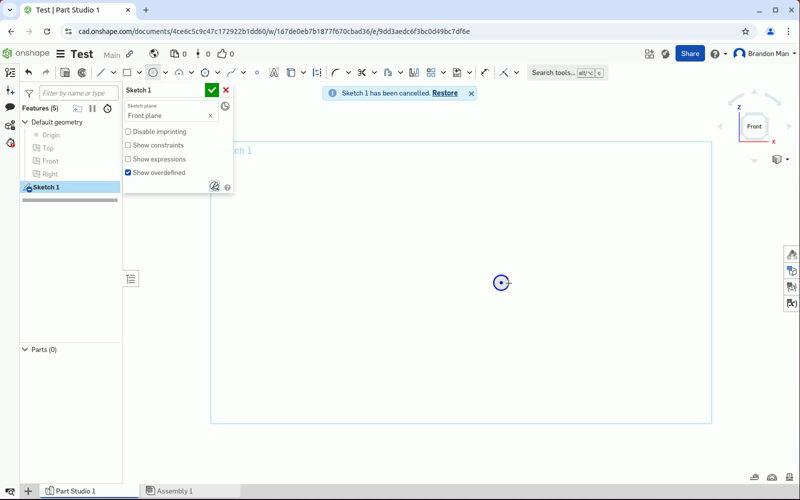
mouse_move(501, 282)
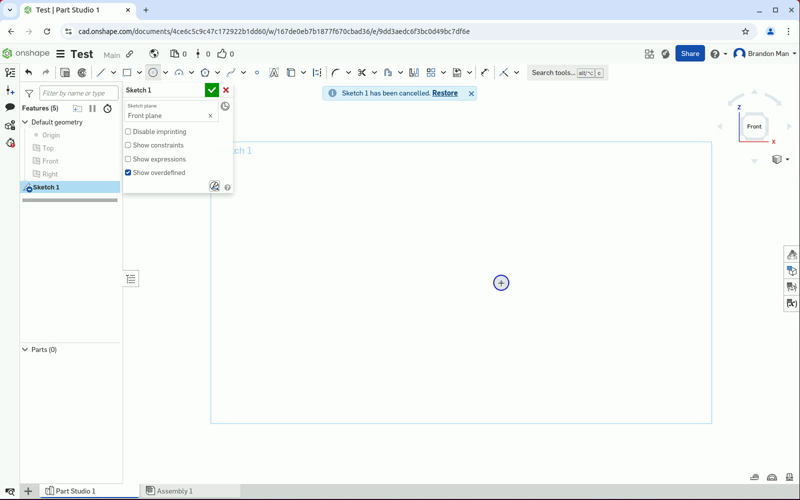
click(501, 282)
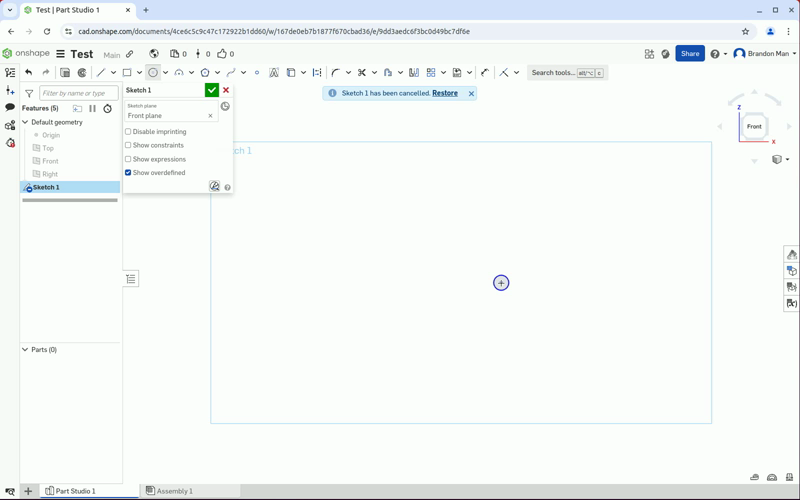
key_up(shift)
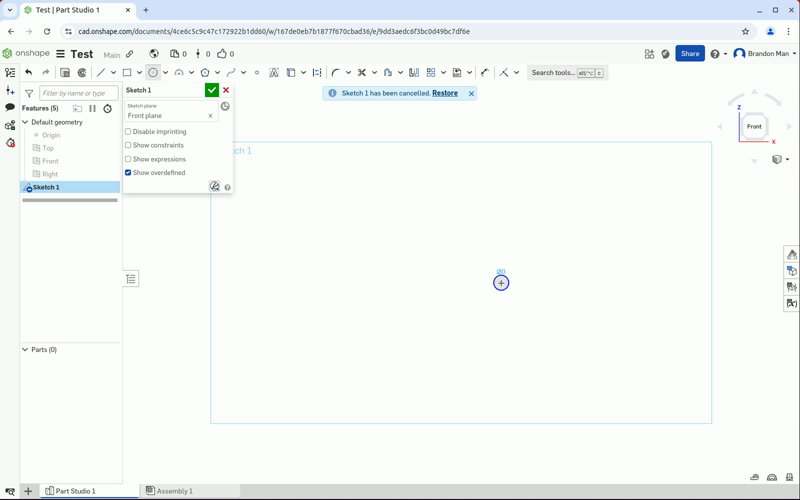
mouse_move(504, 282)
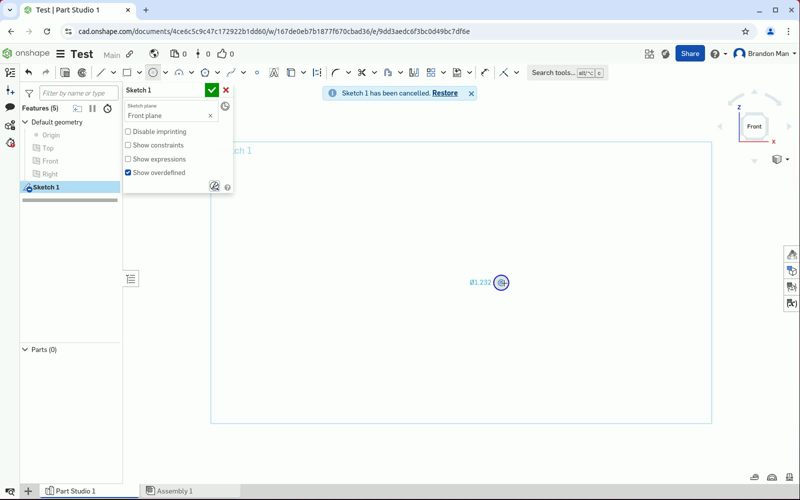
scroll(6)
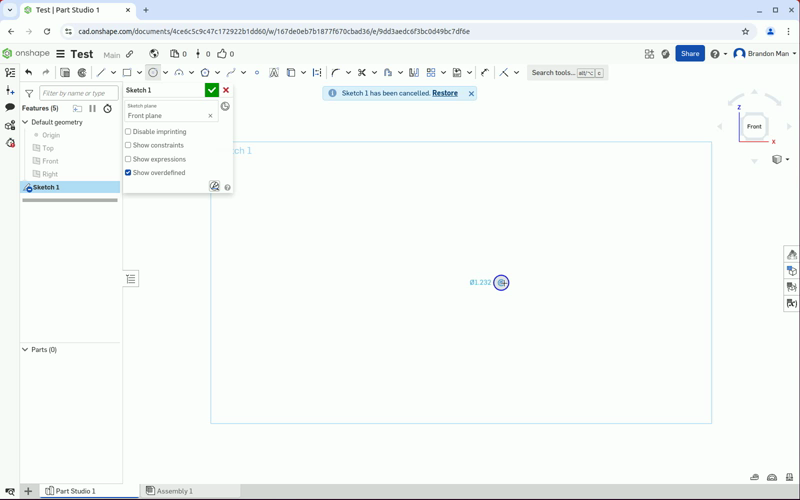
scroll(6)
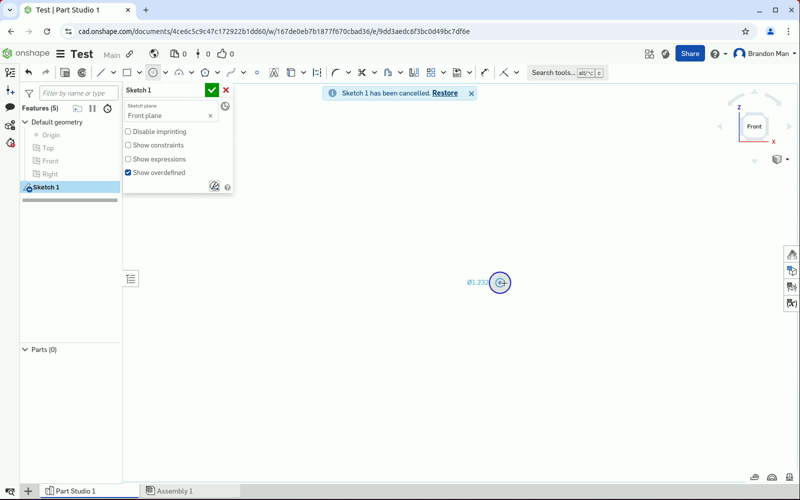
scroll(6)
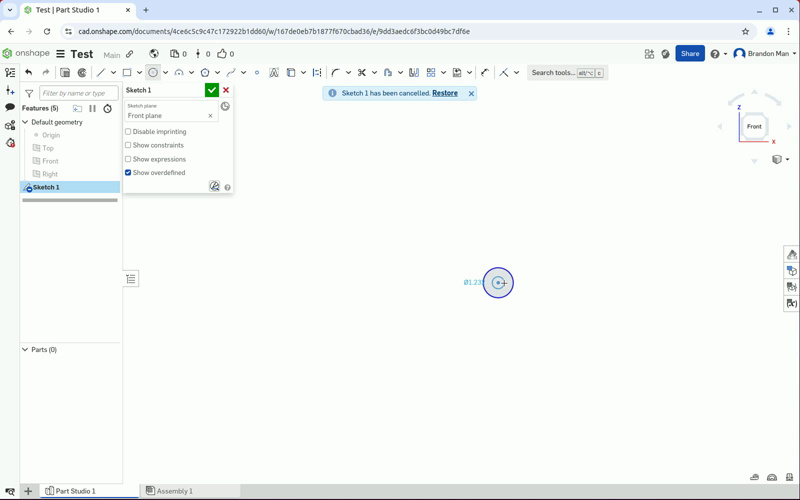
scroll(6)
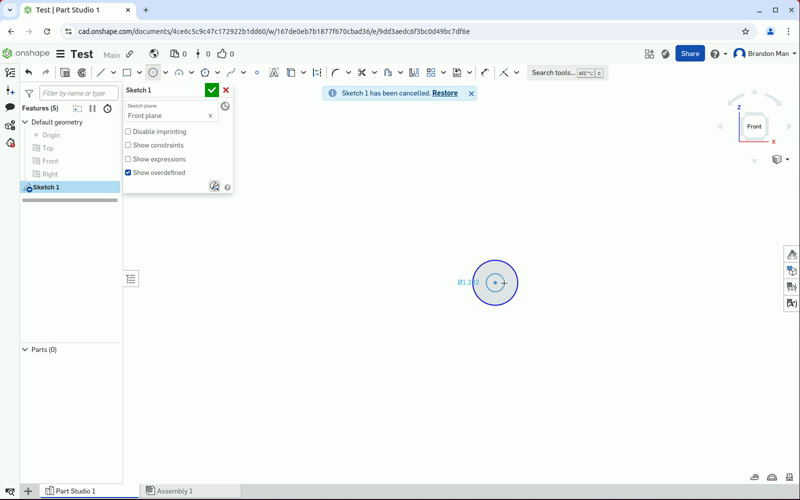
scroll(6)
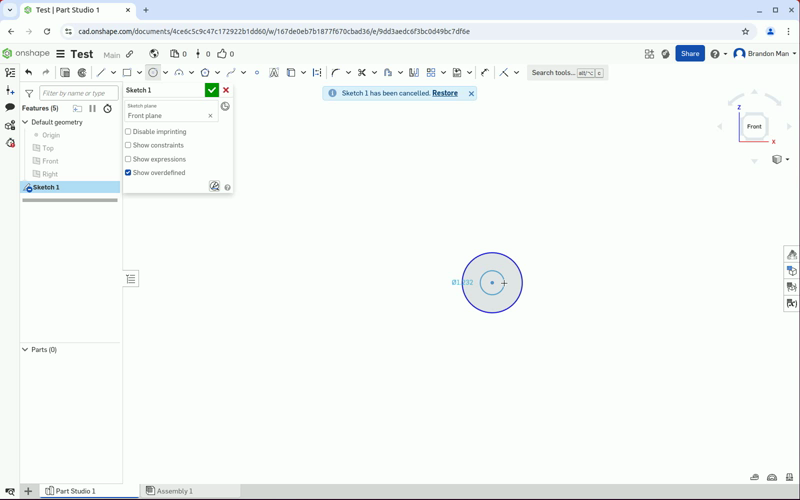
scroll(6)
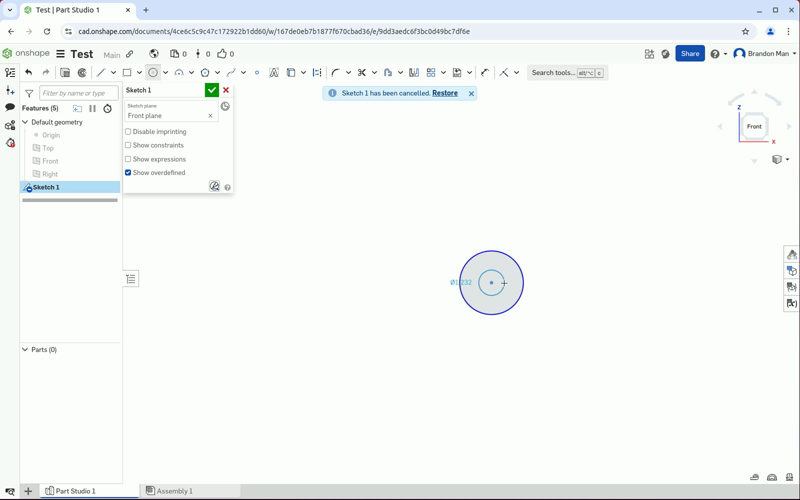
scroll(6)
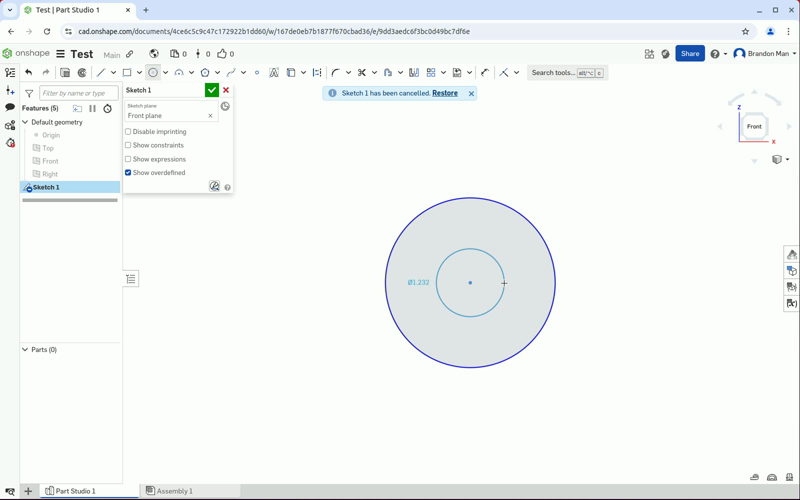
click(504, 282)
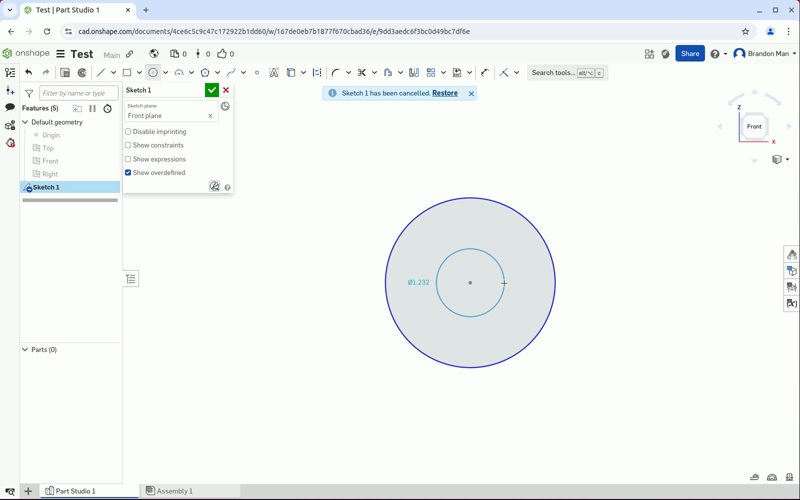
scroll(-6)
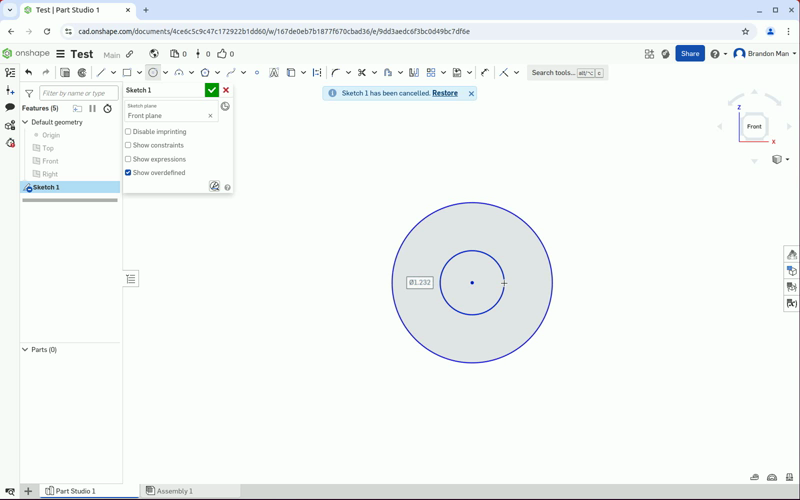
scroll(-6)
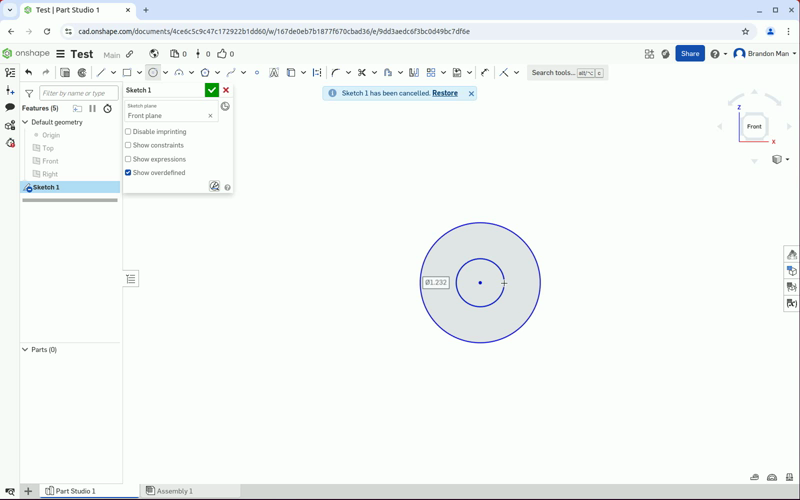
scroll(-6)
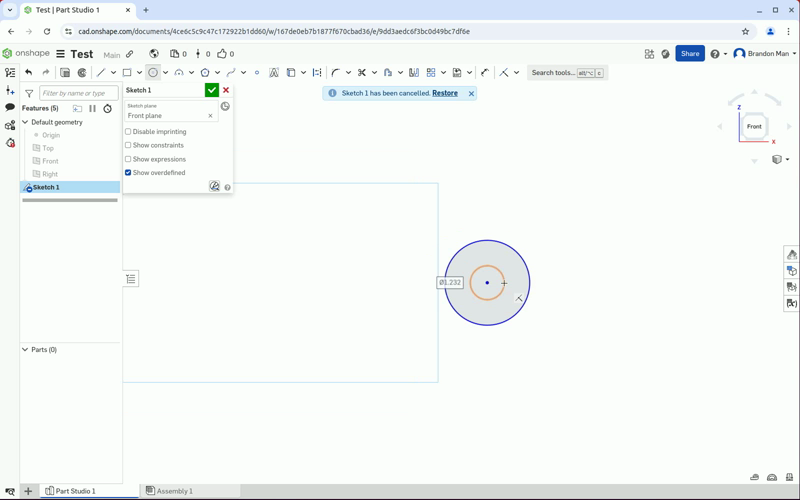
scroll(-6)
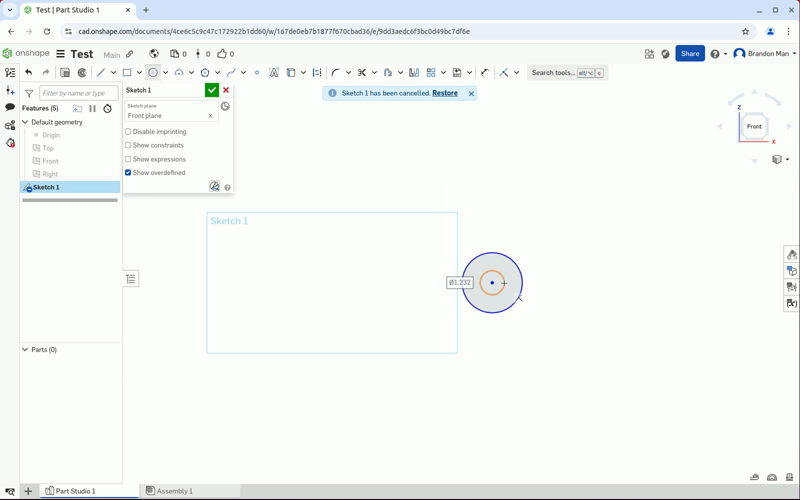
scroll(-6)
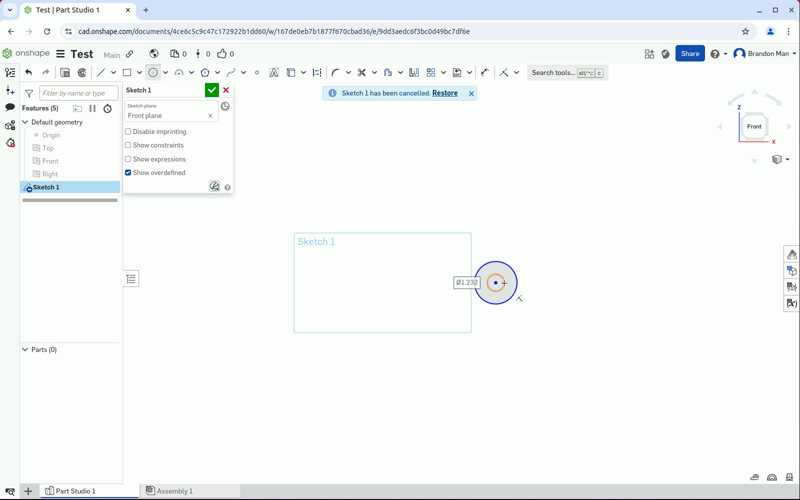
scroll(-6)
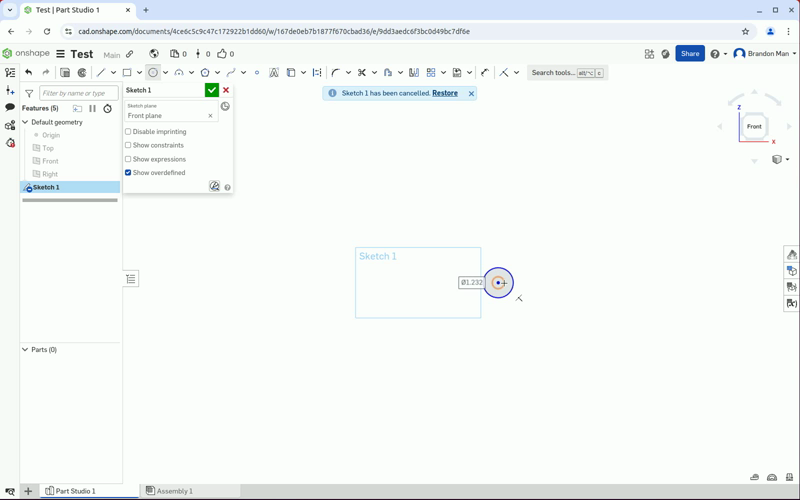
scroll(-6)
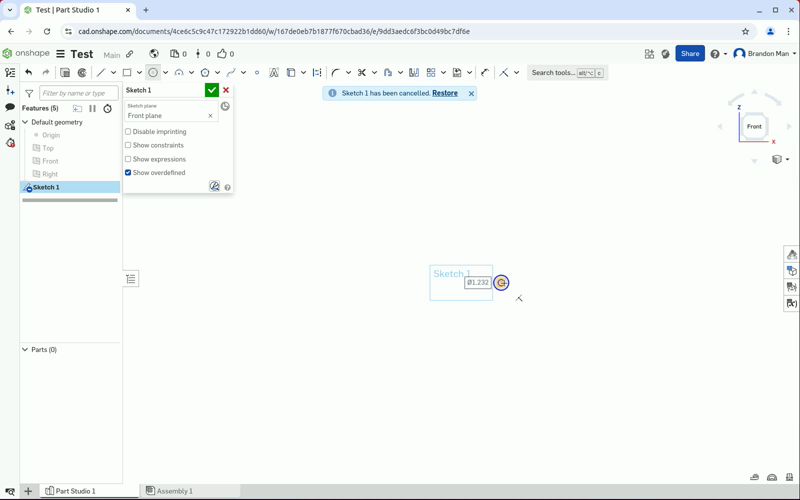
key(esc)
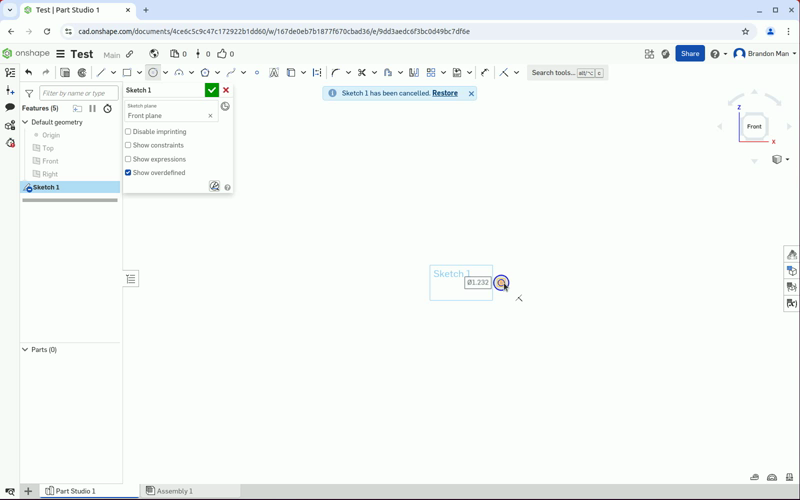
mouse_move(507, 280)
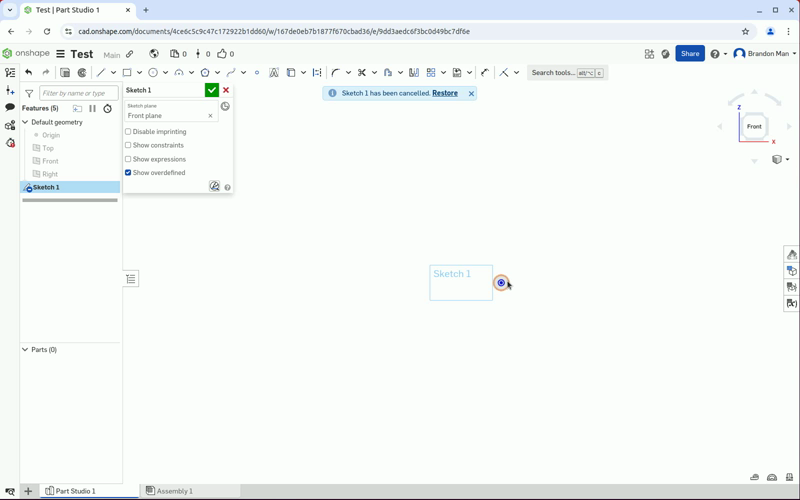
scroll(6)
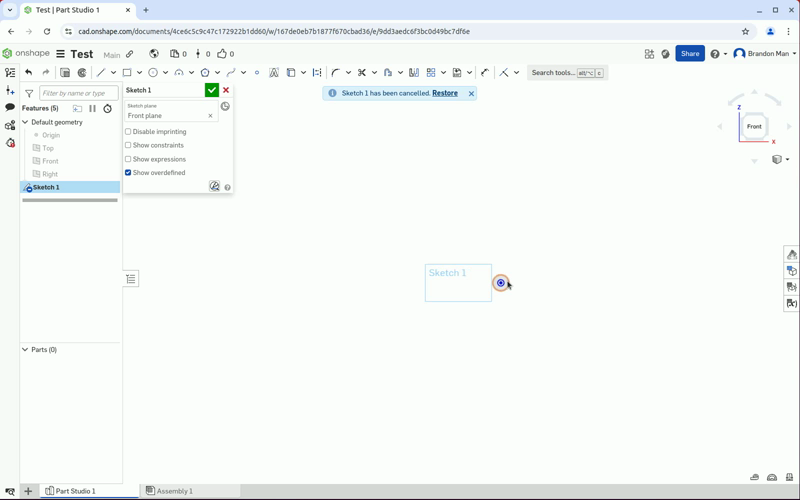
scroll(6)
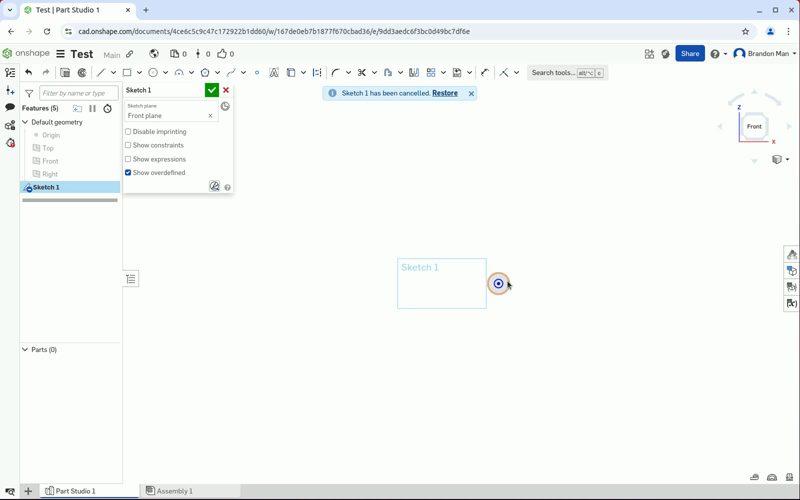
scroll(6)
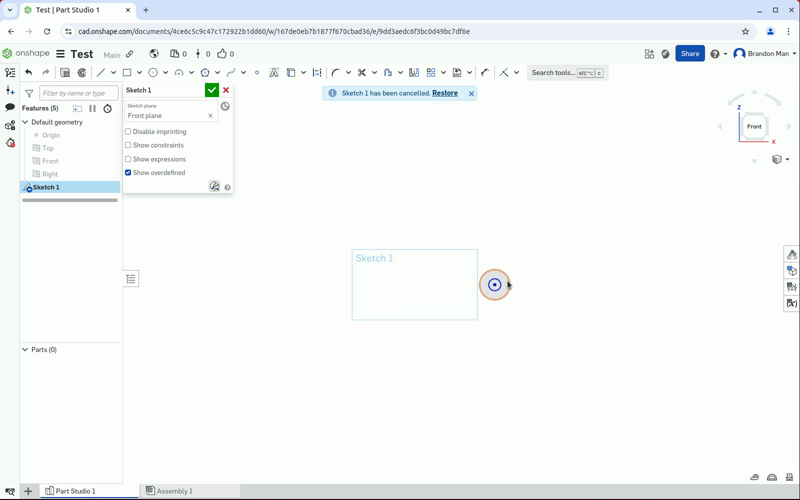
scroll(6)
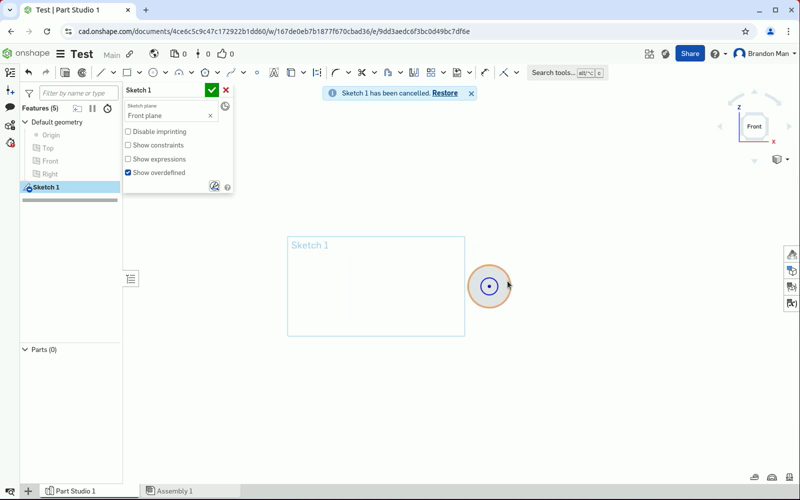
scroll(6)
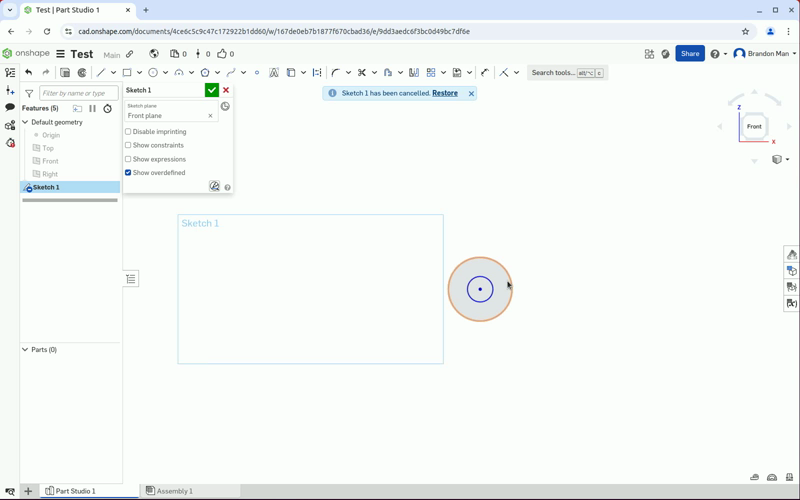
scroll(6)
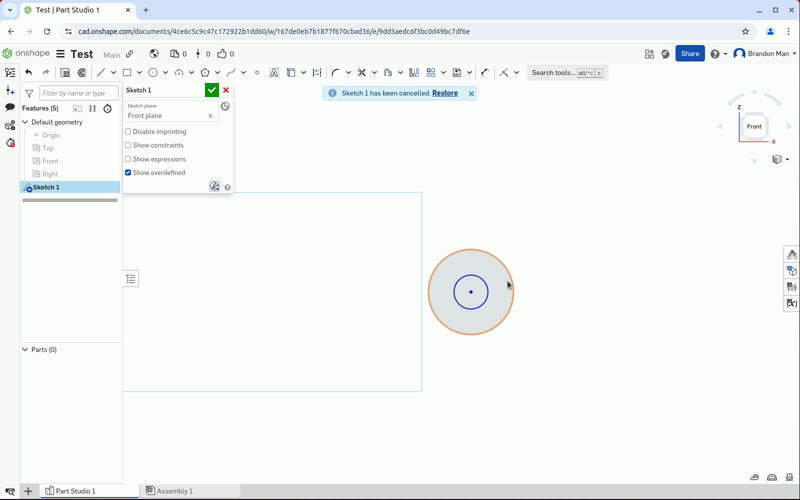
scroll(6)
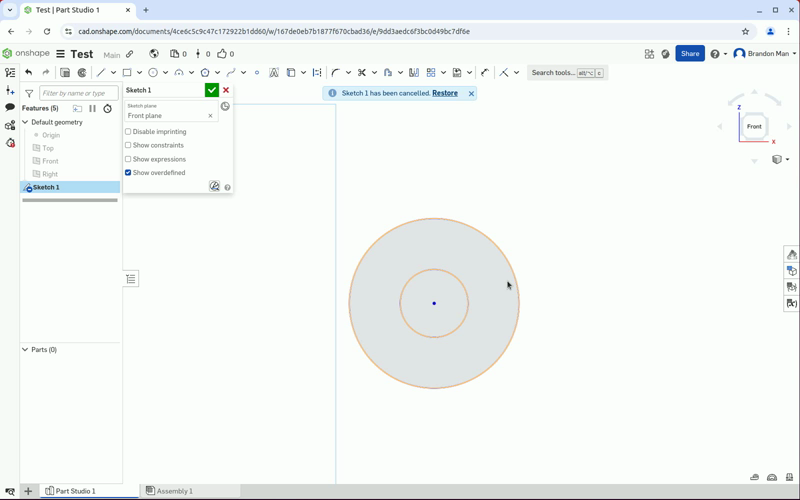
click(507, 280)
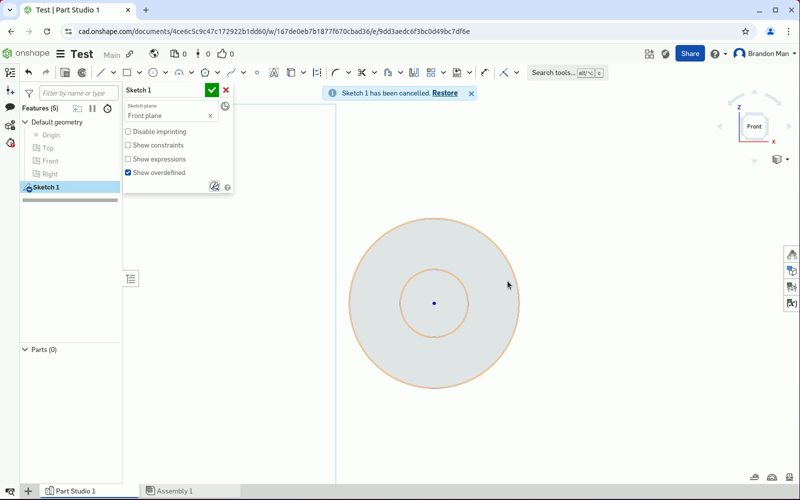
scroll(-6)
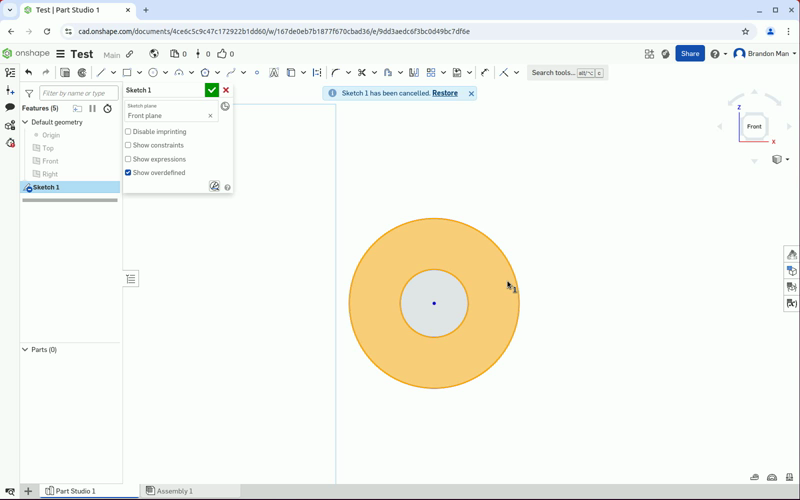
scroll(-6)
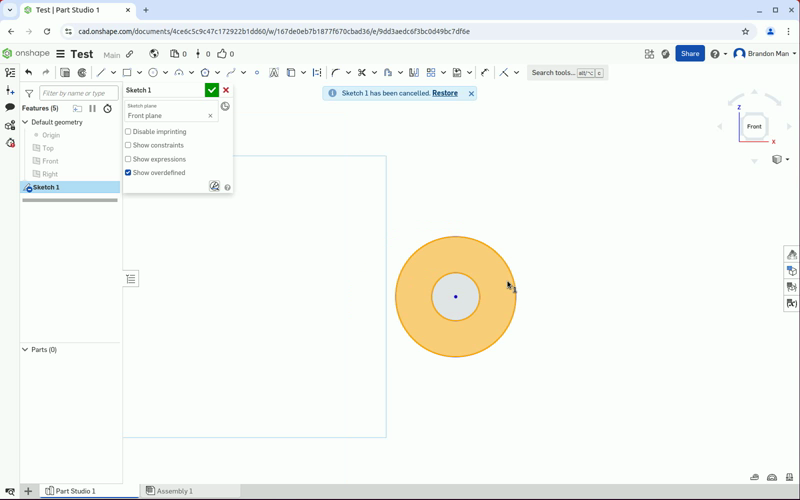
scroll(-6)
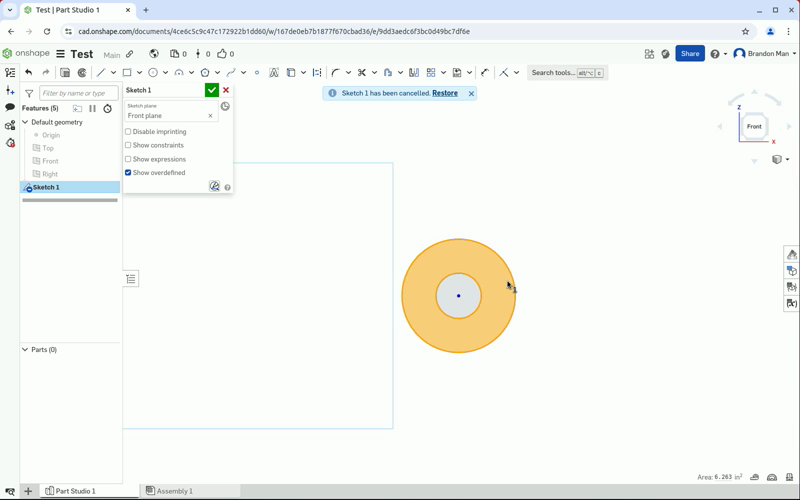
scroll(-6)
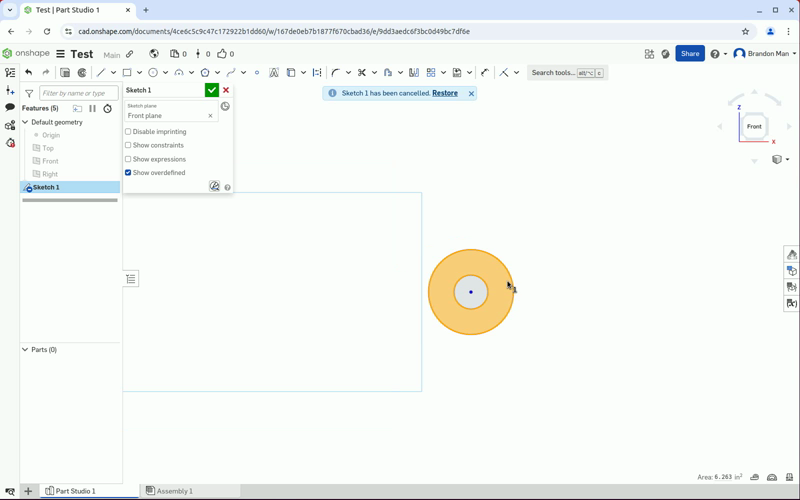
scroll(-6)
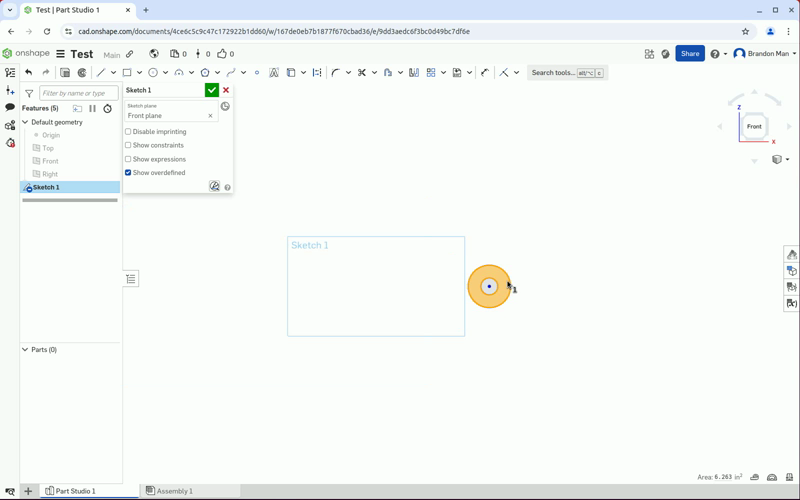
scroll(-6)
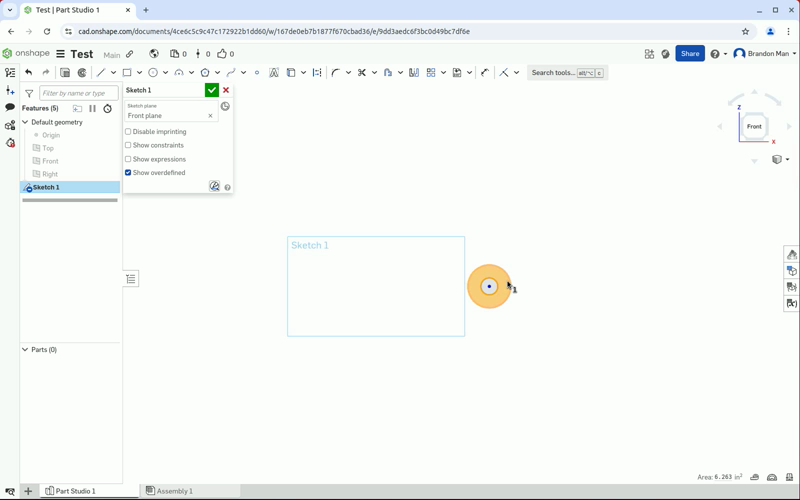
scroll(-6)
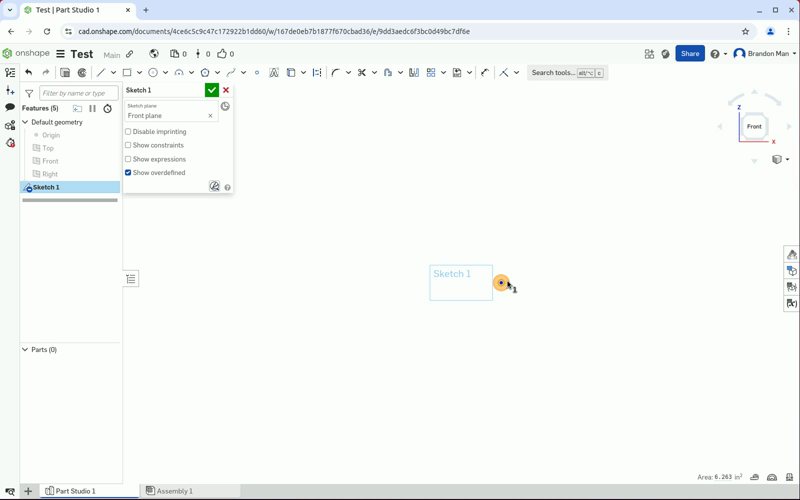
mouse_move(73, 352)
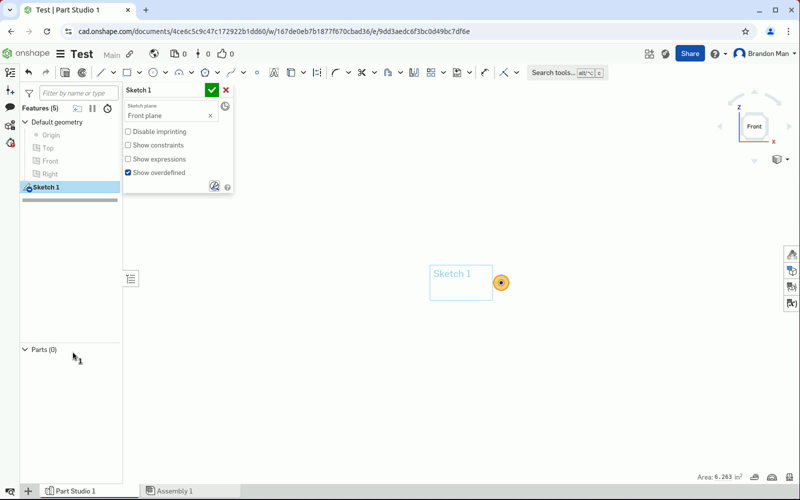
key(shift+y)
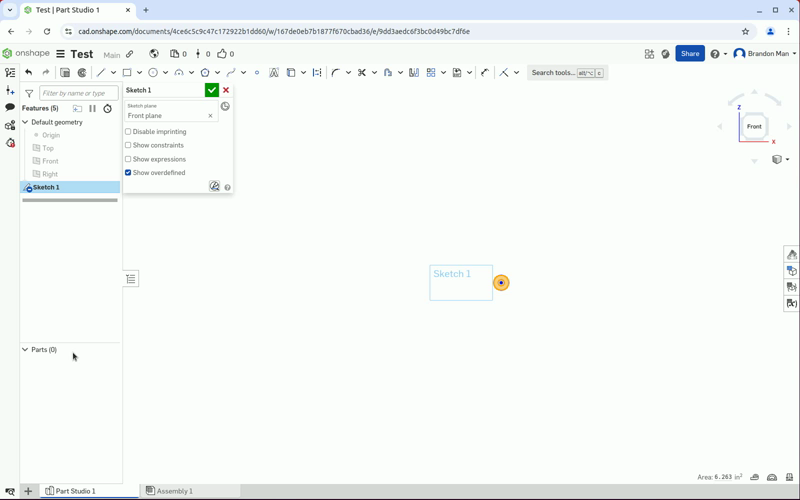
key(shift+e)
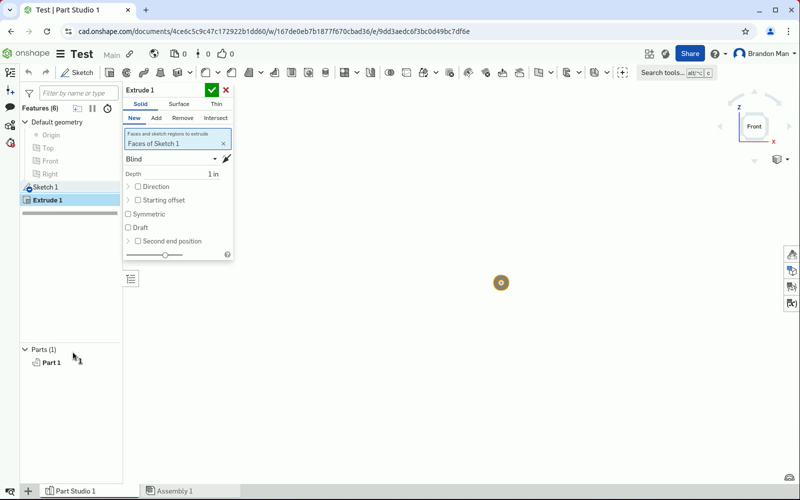
mouse_move(143, 106)
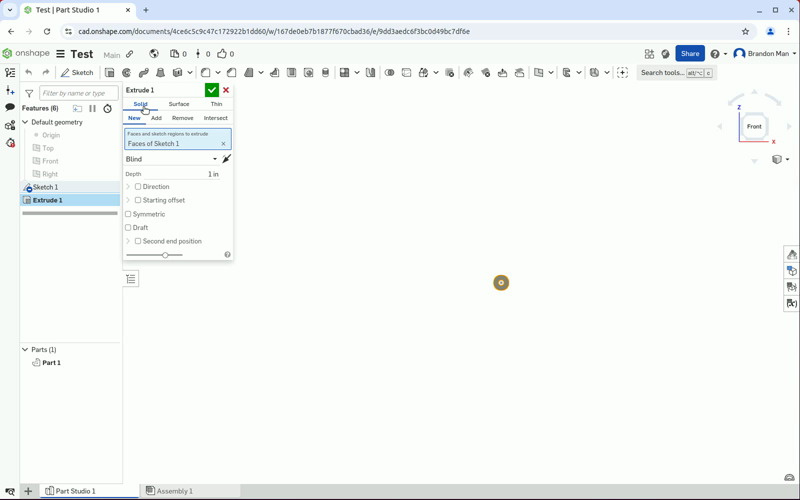
click(143, 106)
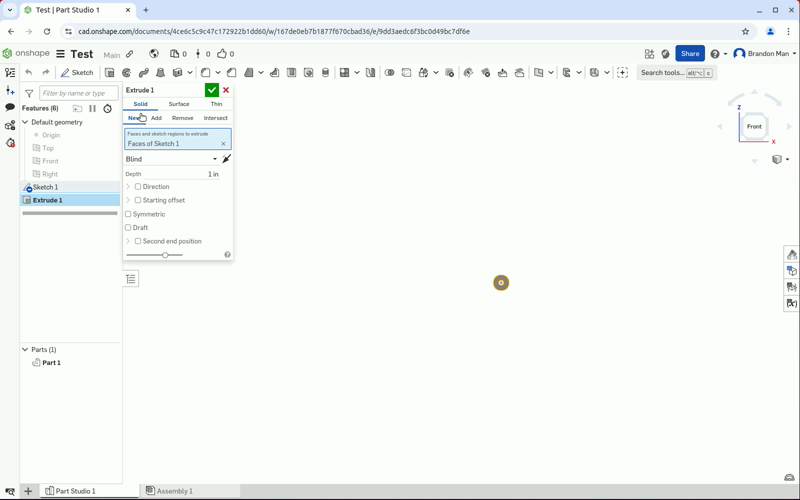
mouse_move(137, 120)
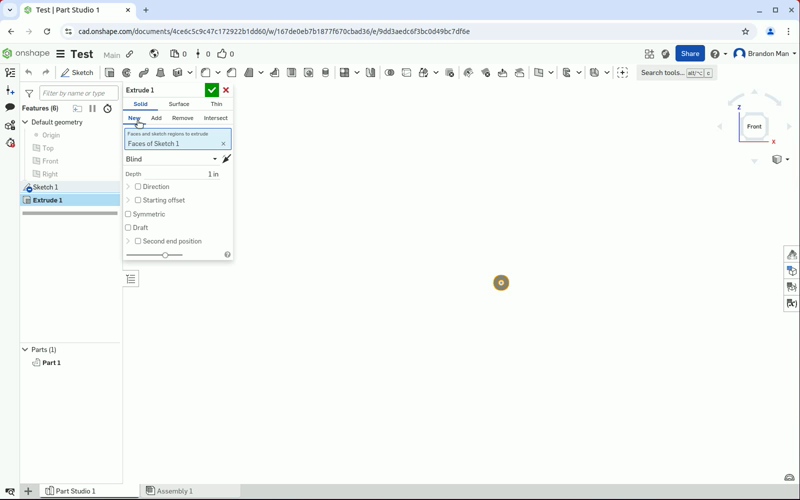
click(137, 120)
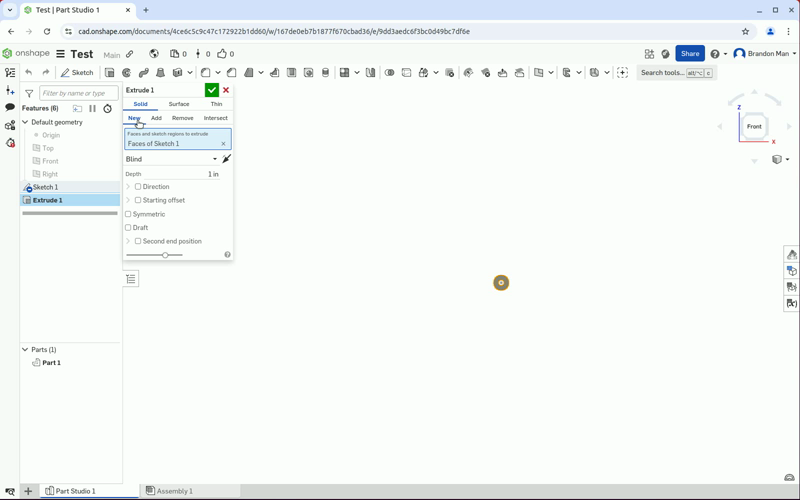
key(tab, 4)
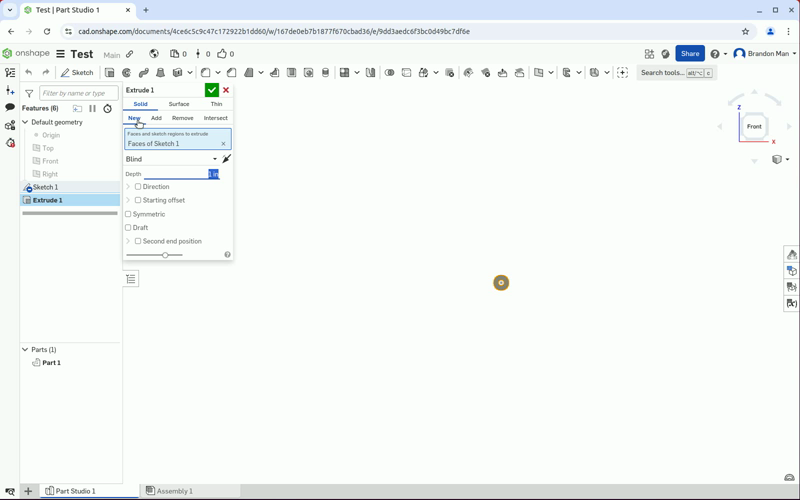
text(0.481)
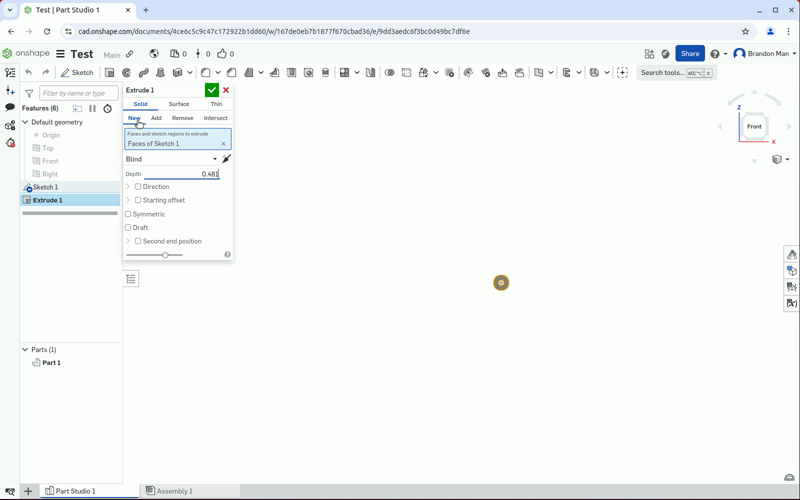
key(enter)
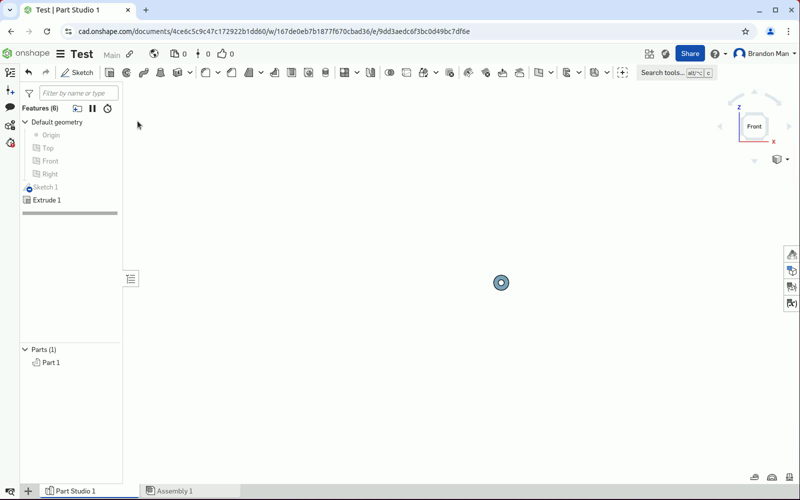
key(shift+h)
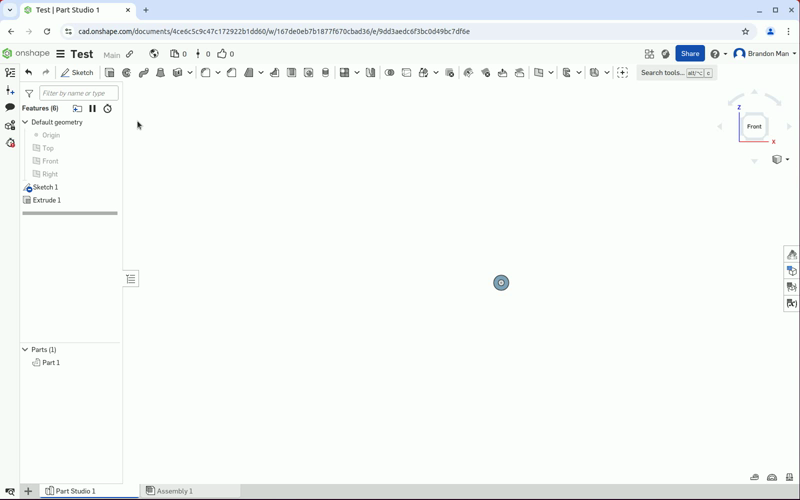
key(shift+h)
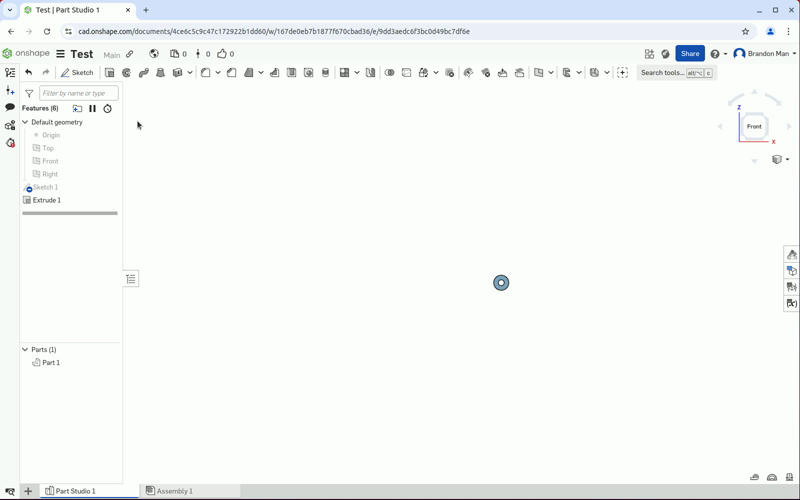
mouse_move(73, 189)
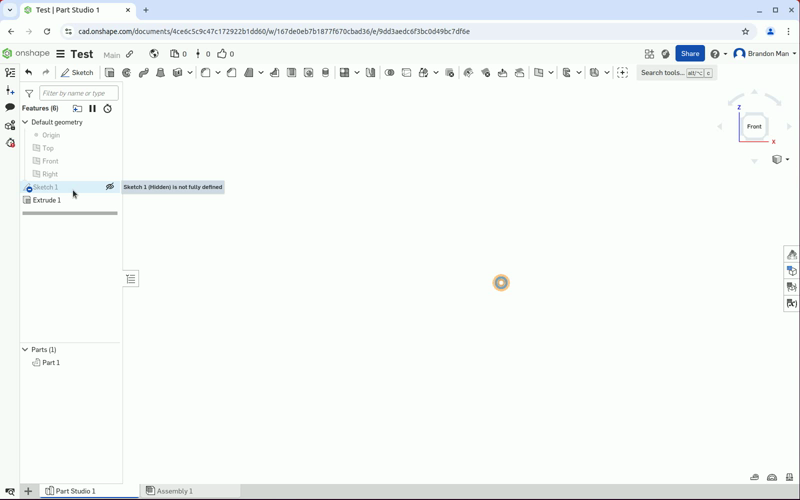
click(73, 189)
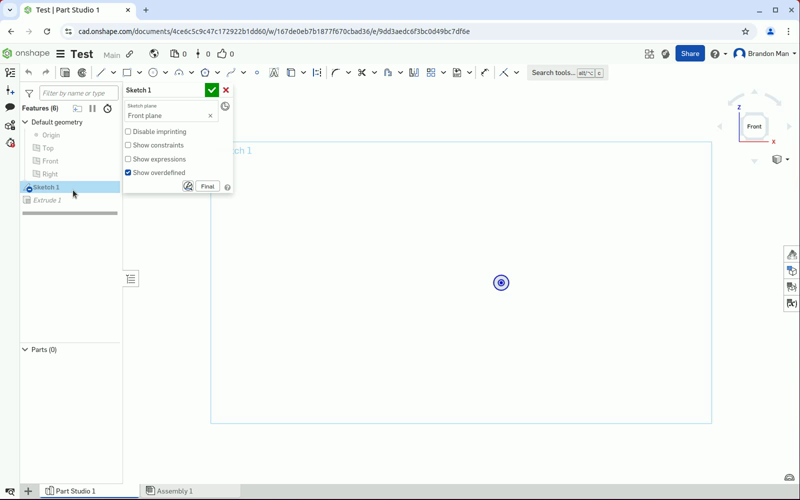
mouse_move(229, 92)
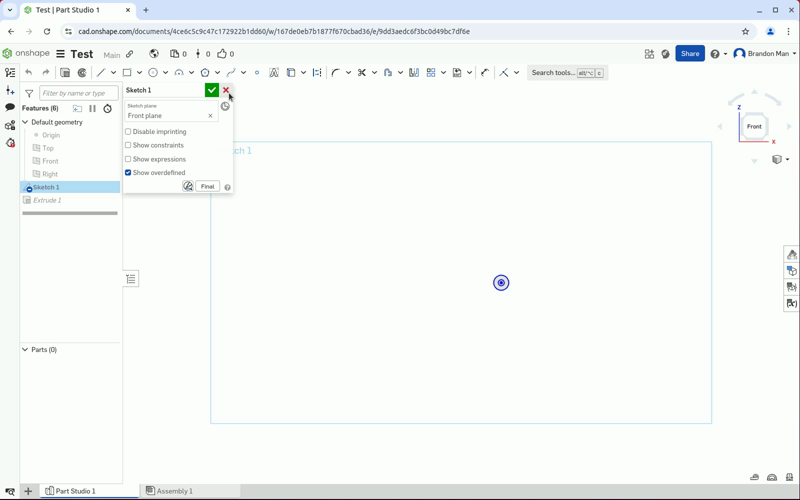
click(229, 92)
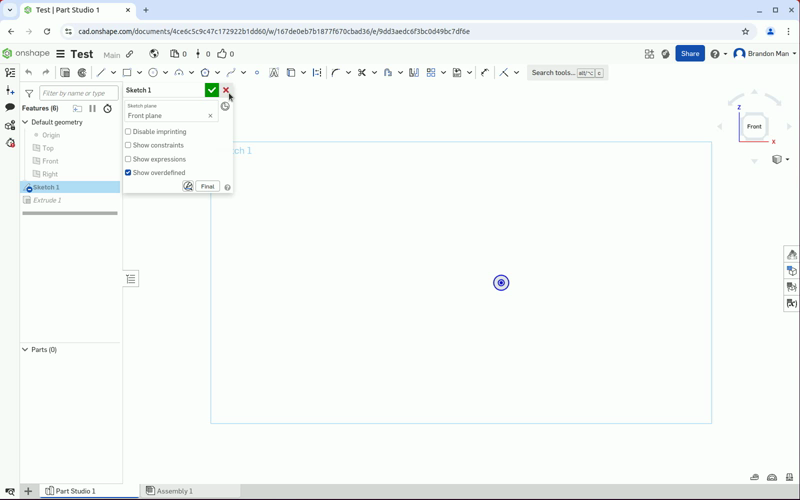
key(shift+s)
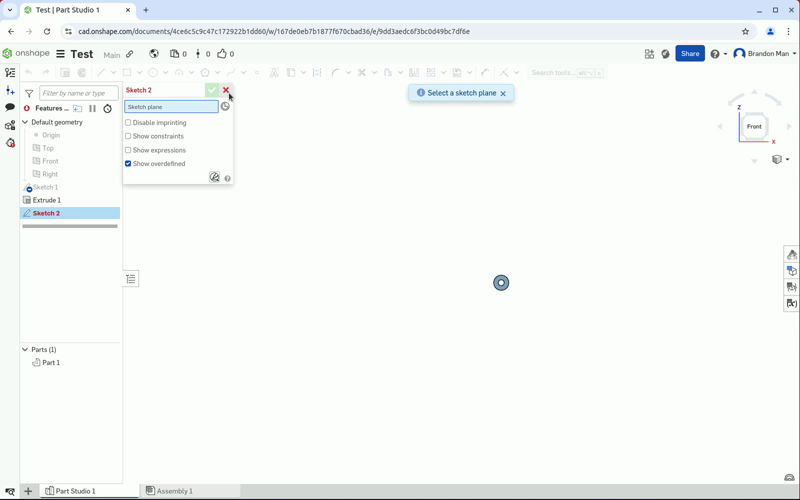
mouse_move(73, 163)
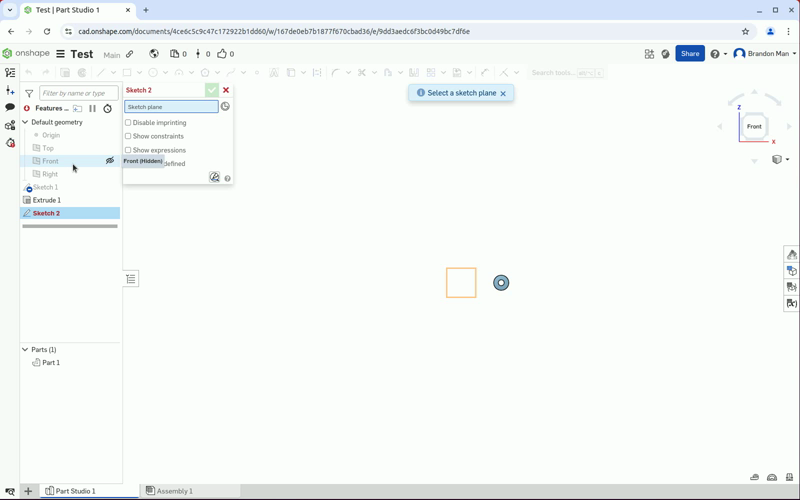
click(73, 163)
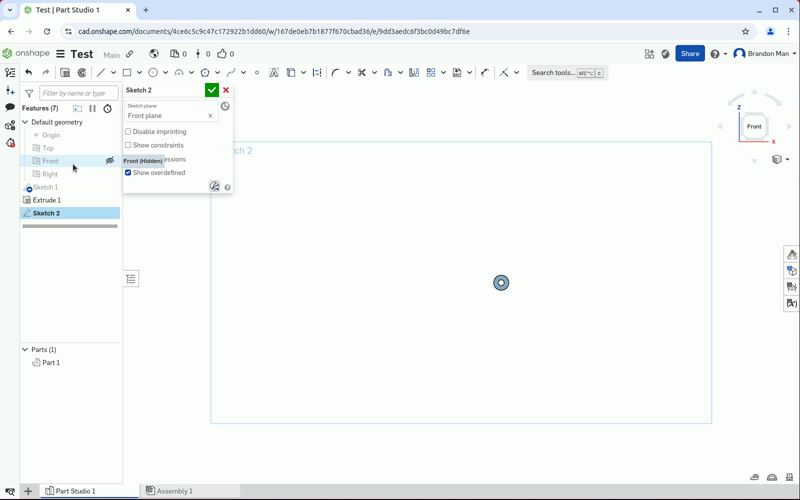
mouse_move(73, 352)
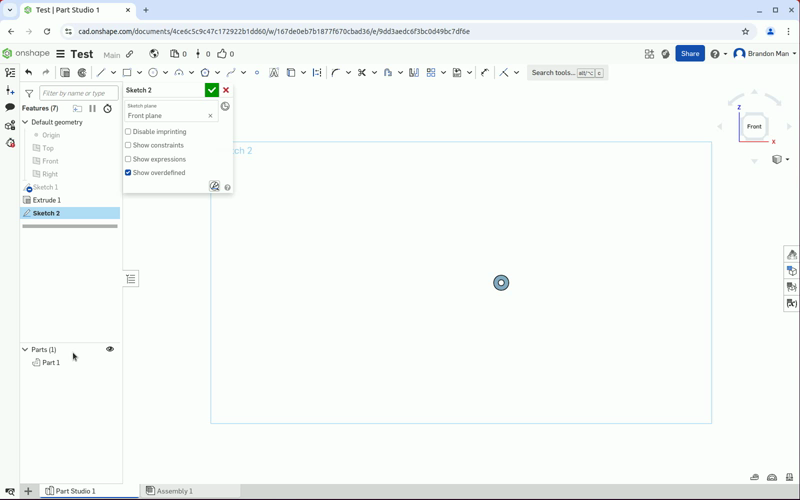
key(y)
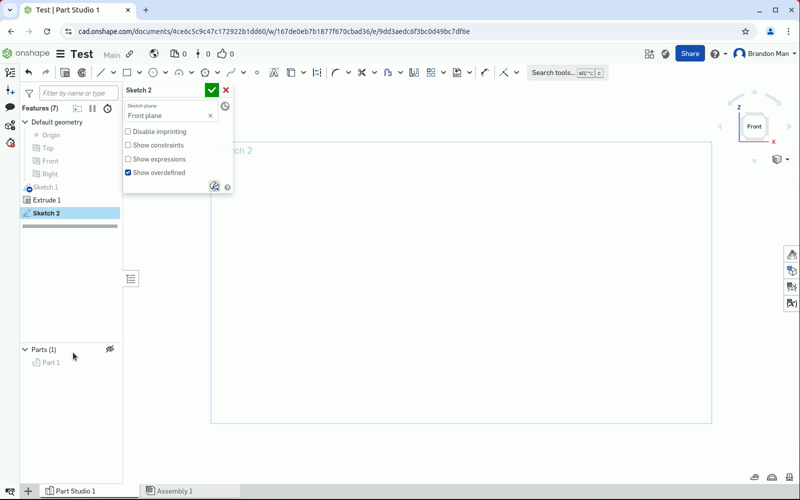
key(c)
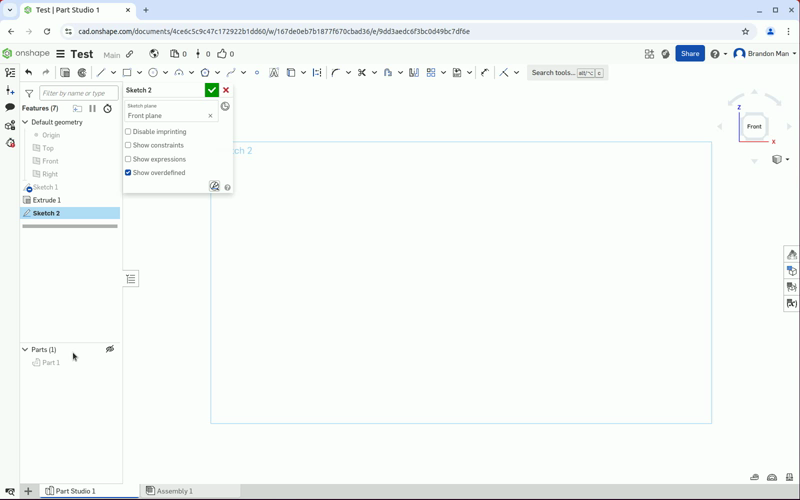
key_down(shift)
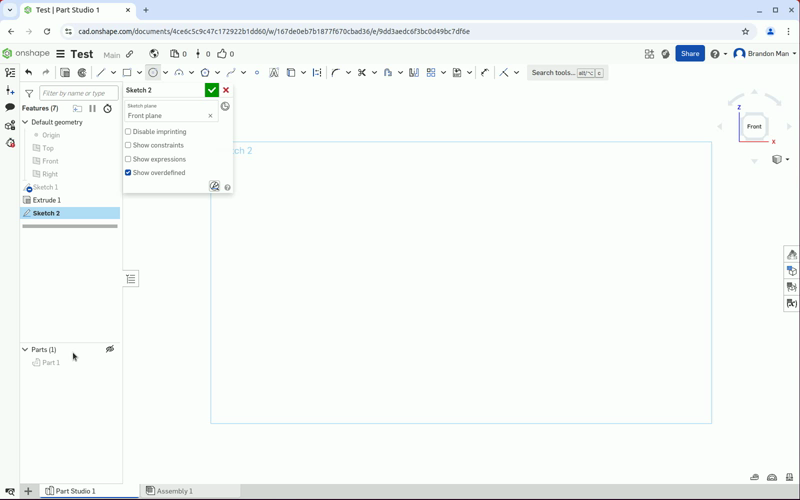
mouse_move(461, 178)
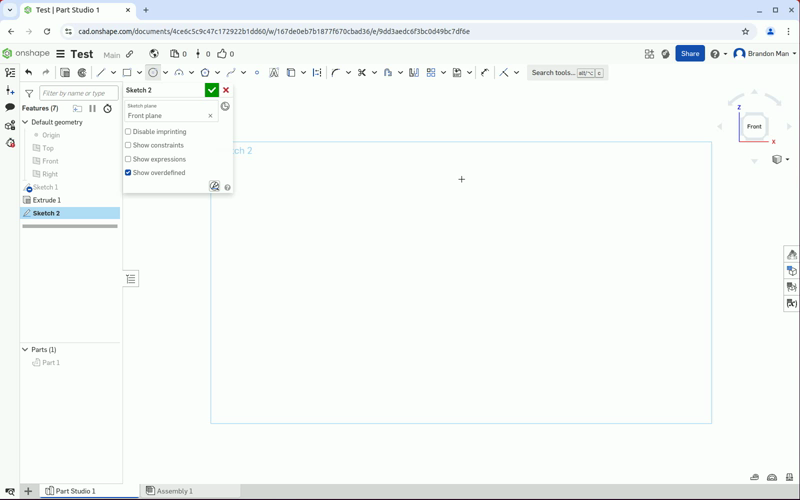
click(461, 178)
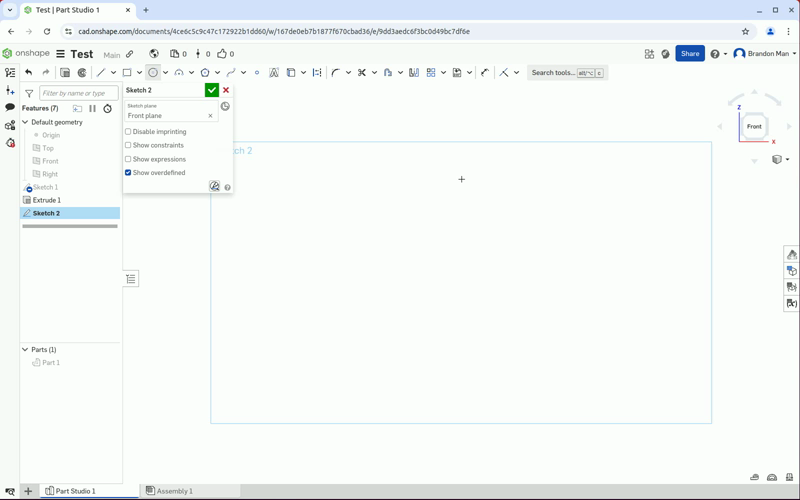
key_up(shift)
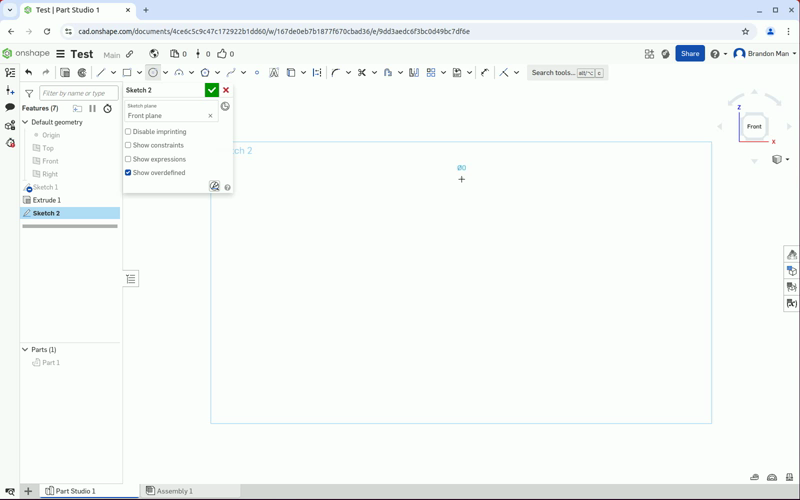
mouse_move(471, 178)
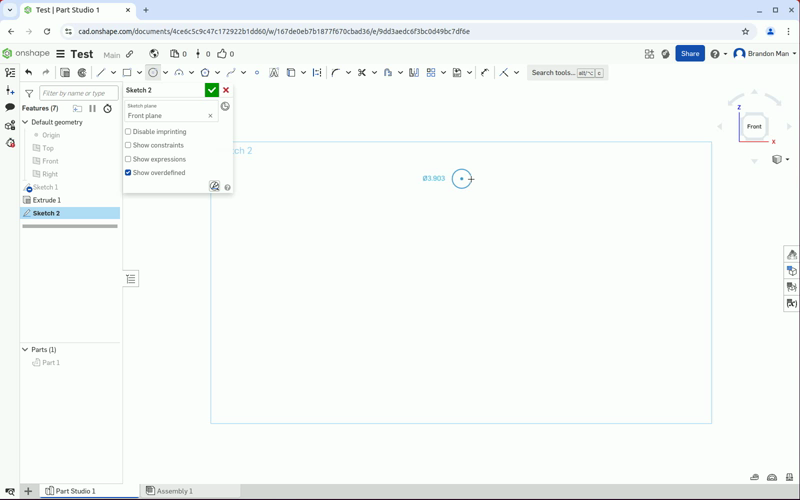
click(471, 178)
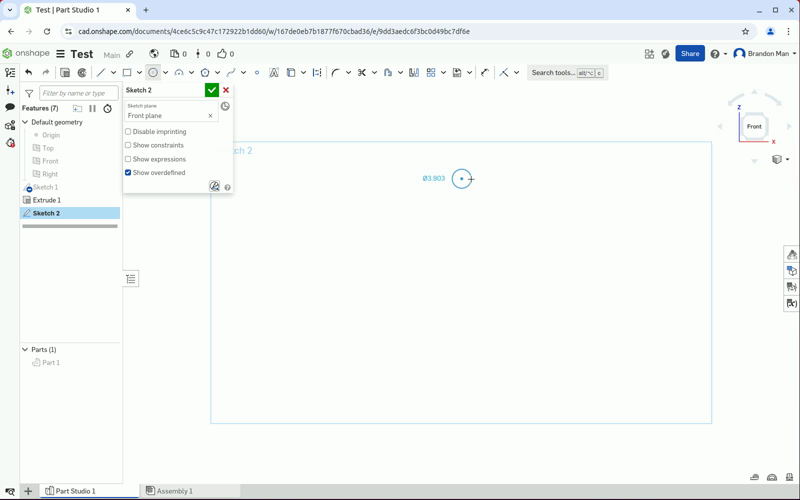
key(esc)
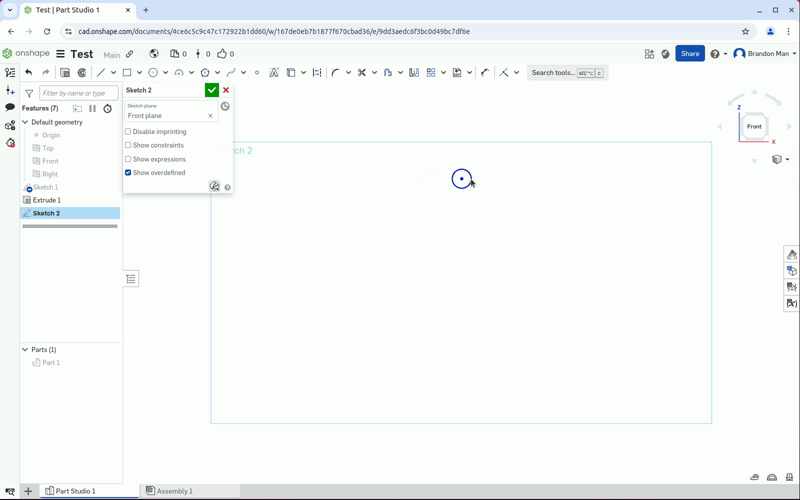
key(c)
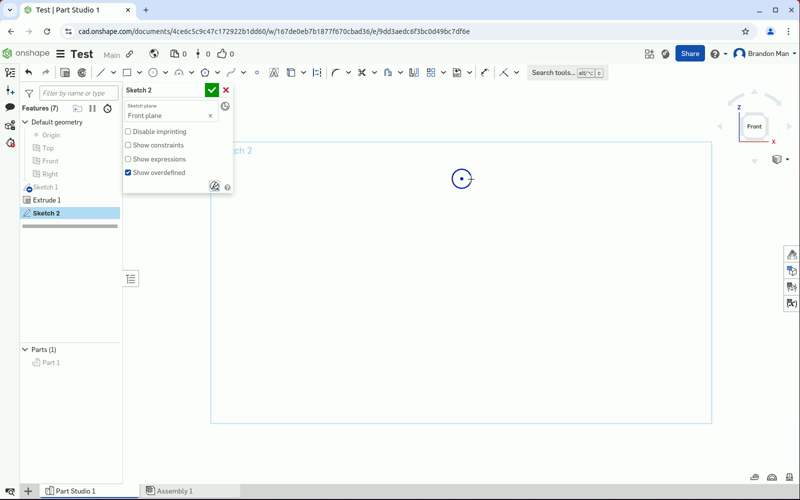
key_down(shift)
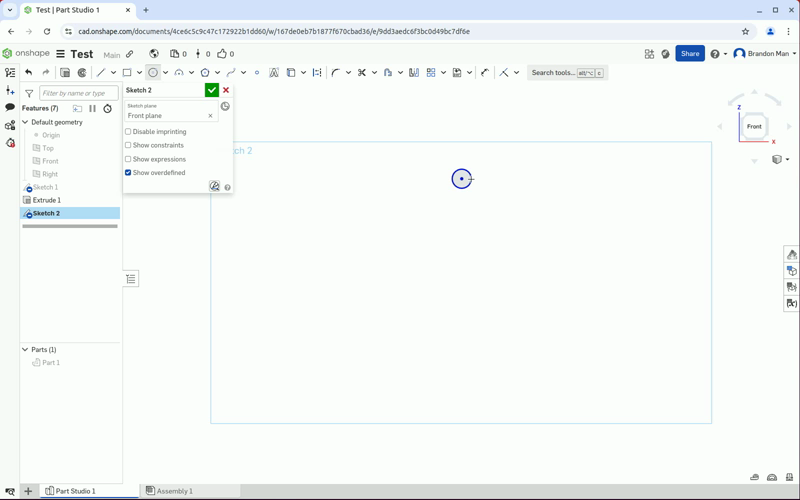
mouse_move(461, 178)
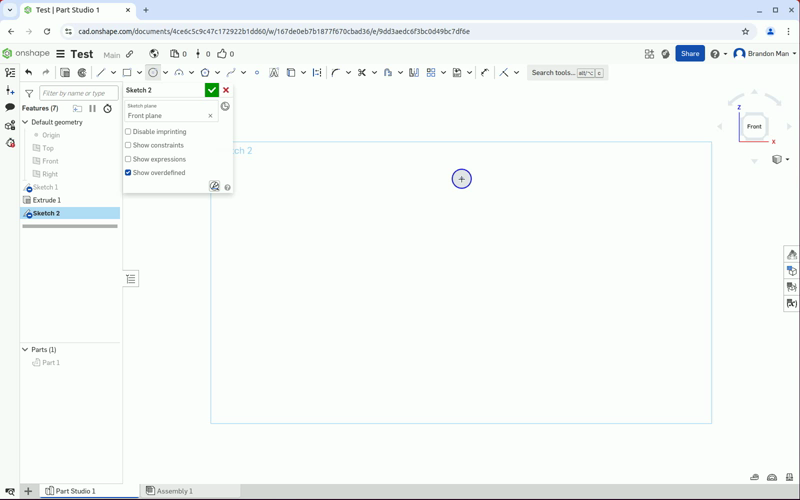
click(461, 178)
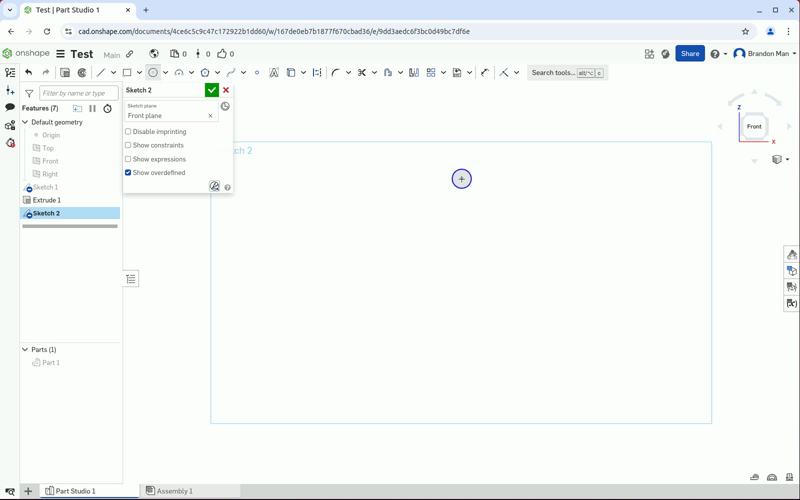
key_up(shift)
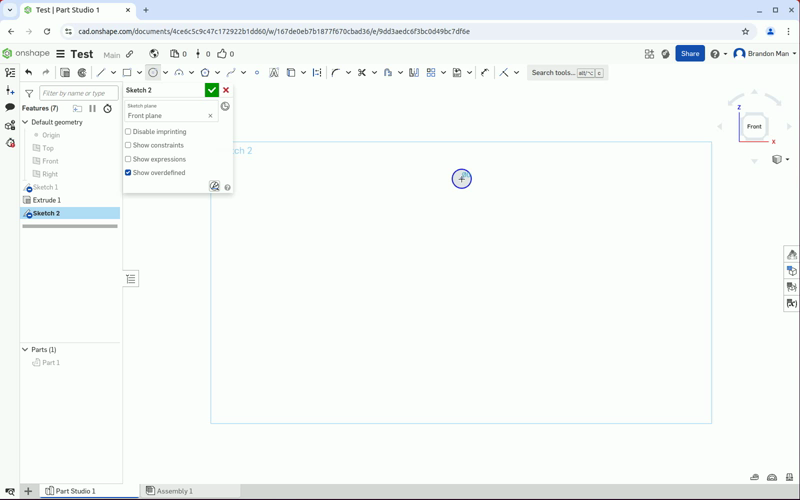
mouse_move(464, 178)
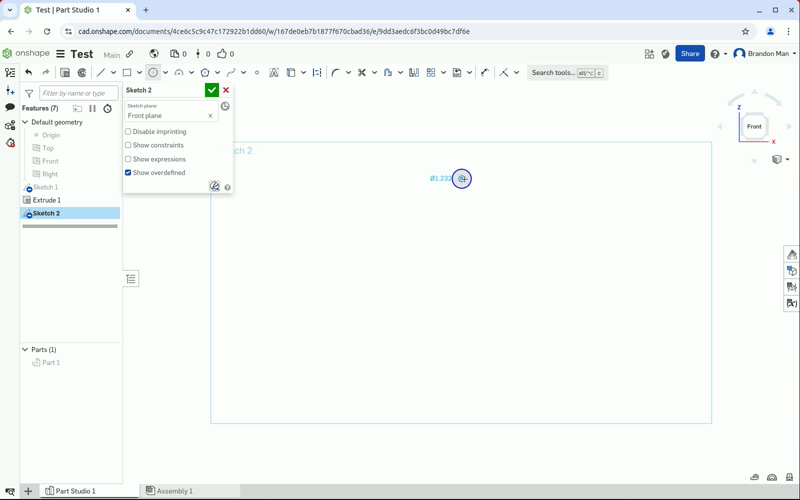
scroll(6)
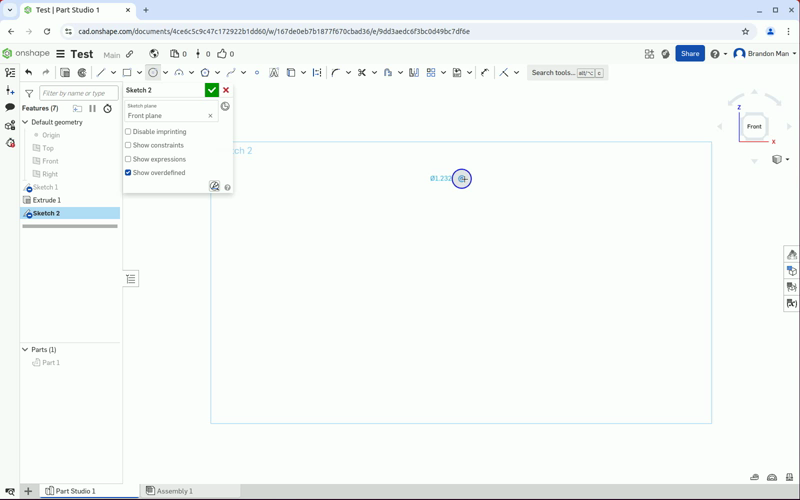
scroll(6)
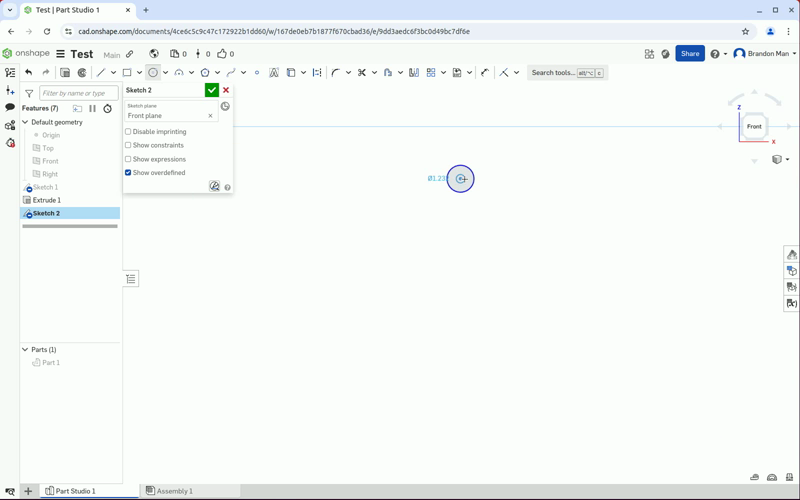
scroll(6)
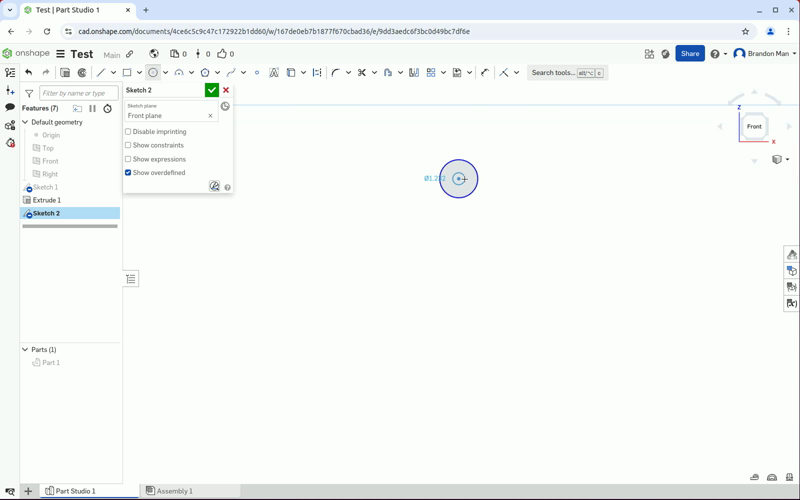
scroll(6)
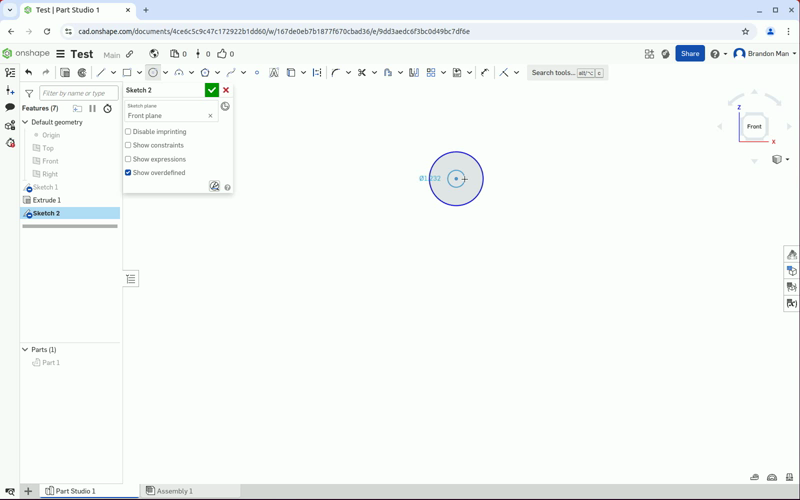
scroll(6)
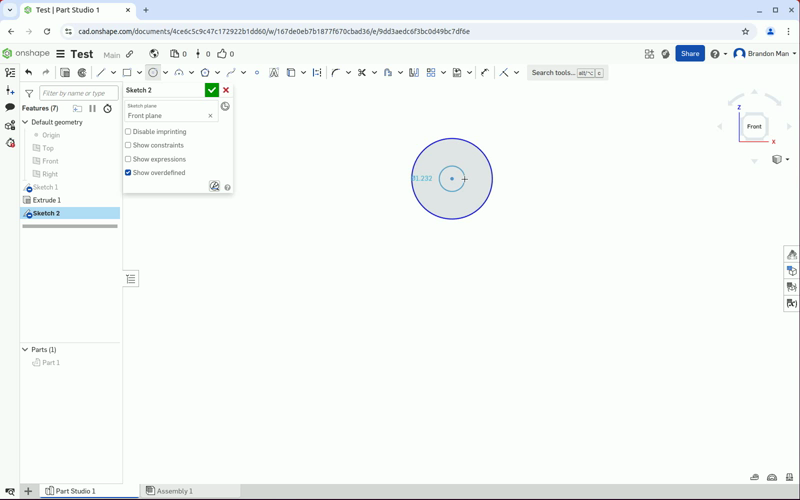
scroll(6)
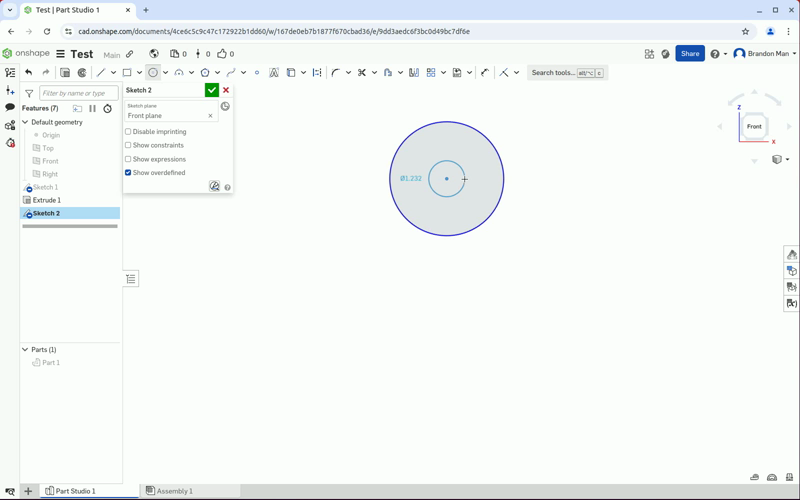
scroll(6)
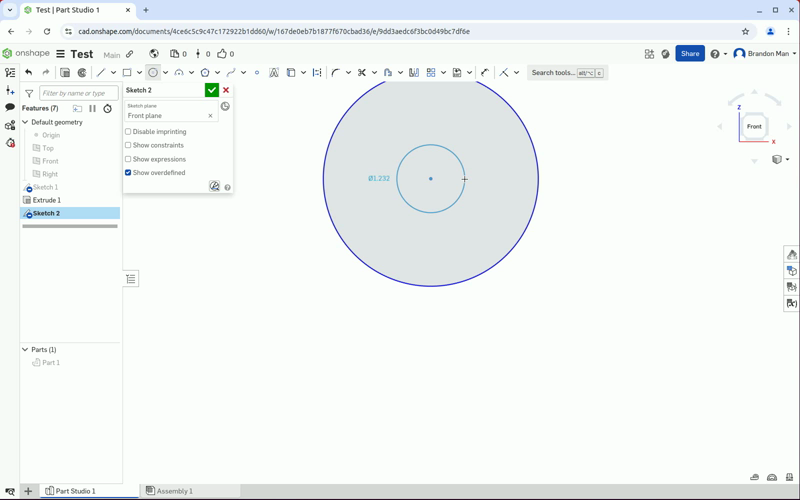
click(464, 178)
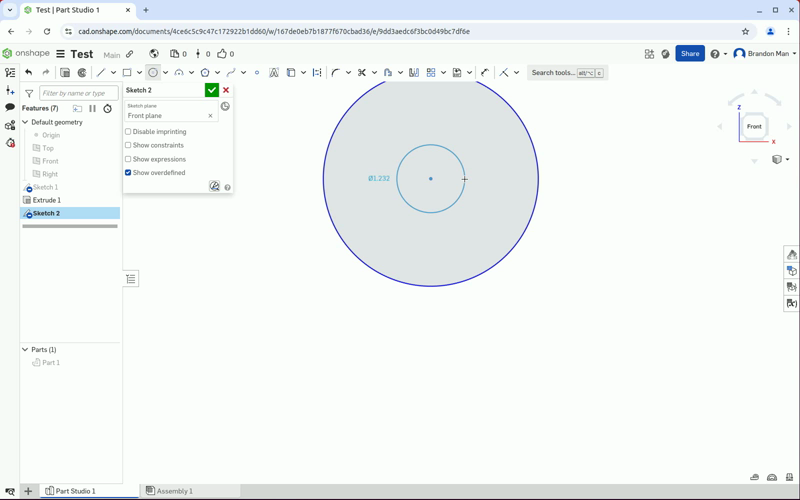
scroll(-6)
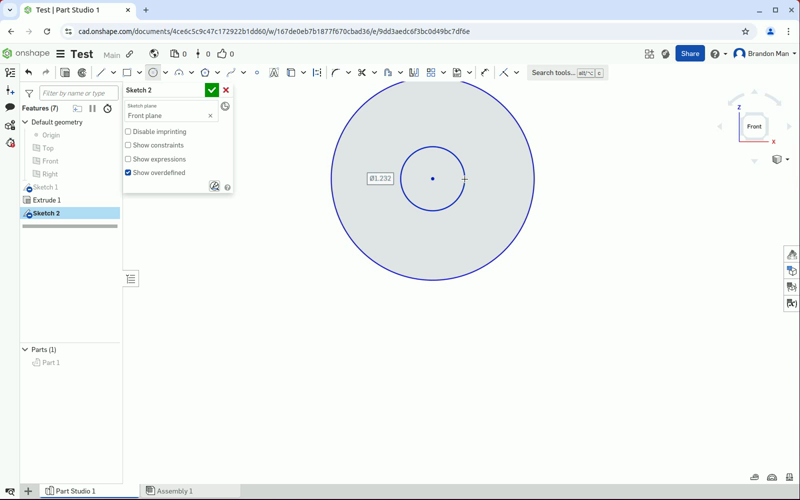
scroll(-6)
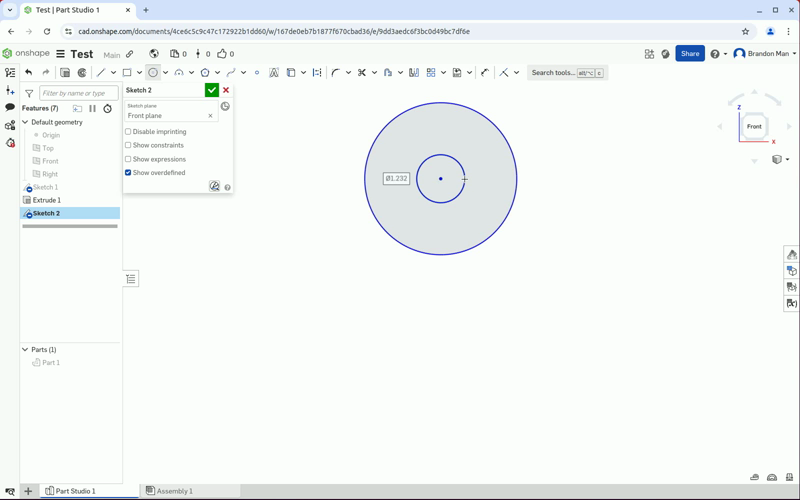
scroll(-6)
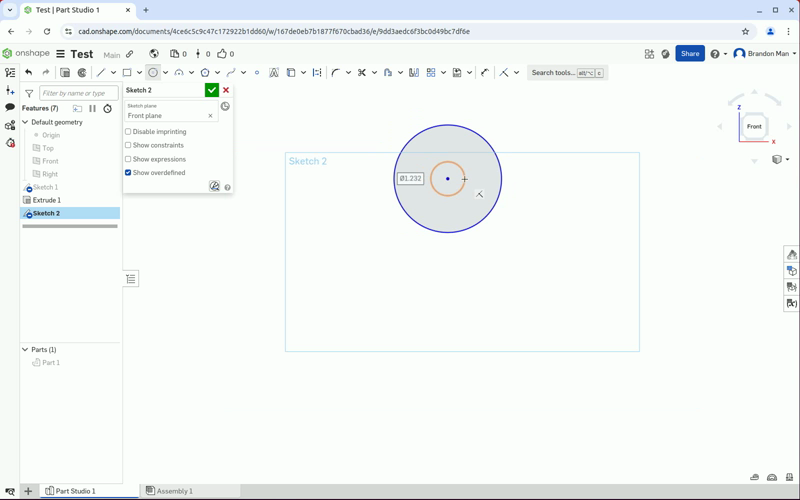
scroll(-6)
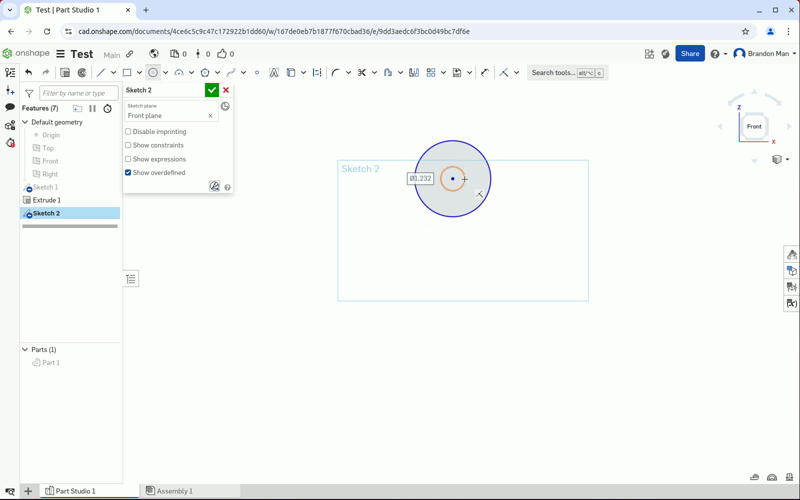
scroll(-6)
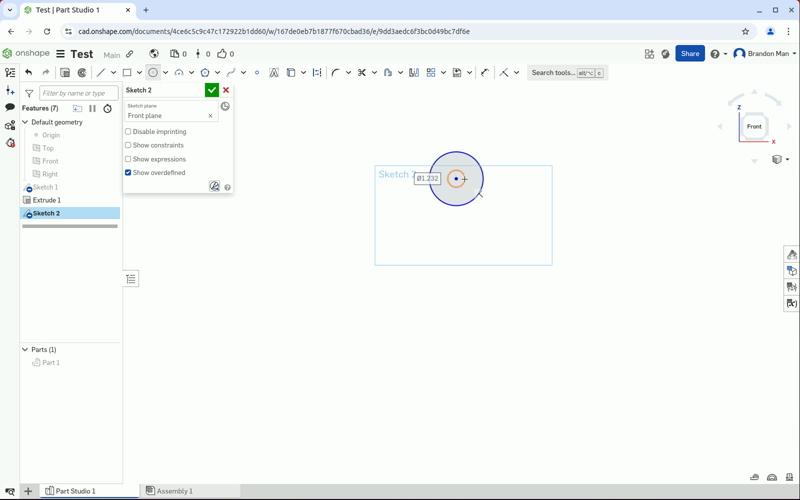
scroll(-6)
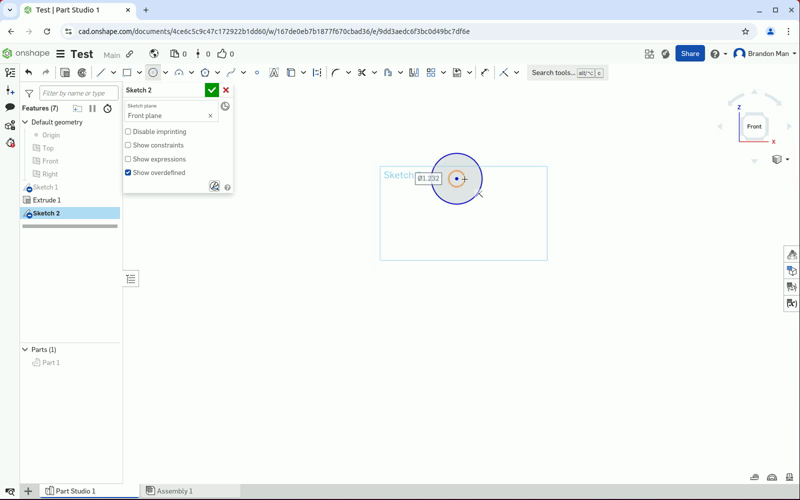
scroll(-6)
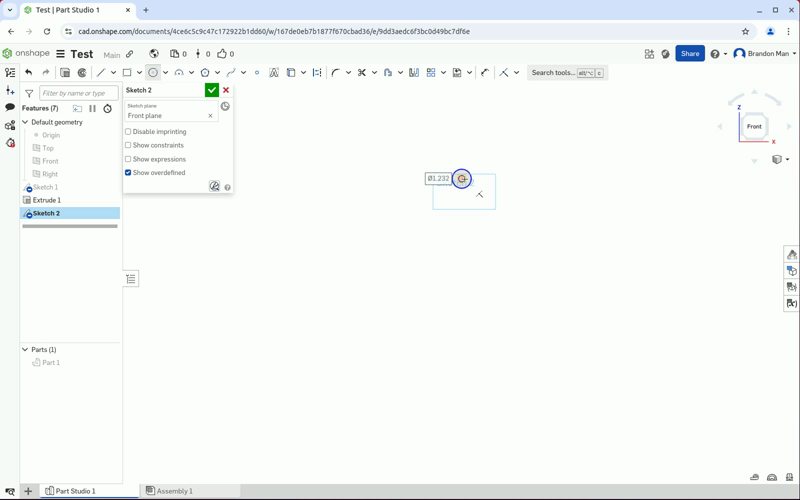
key(esc)
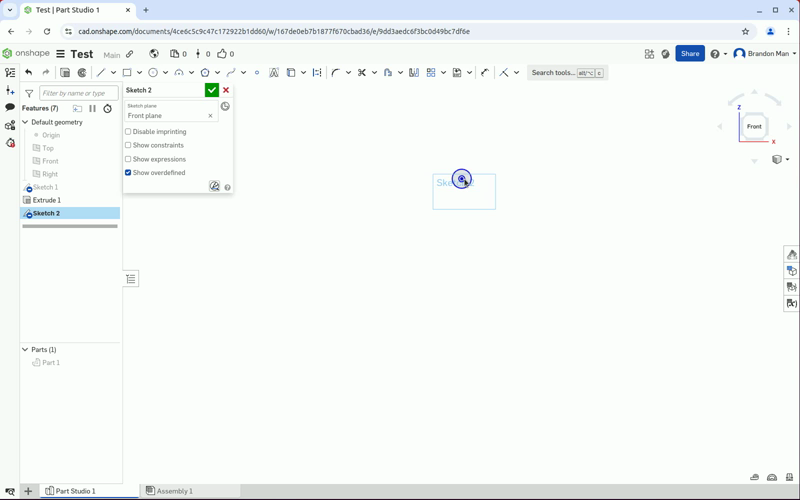
mouse_move(467, 176)
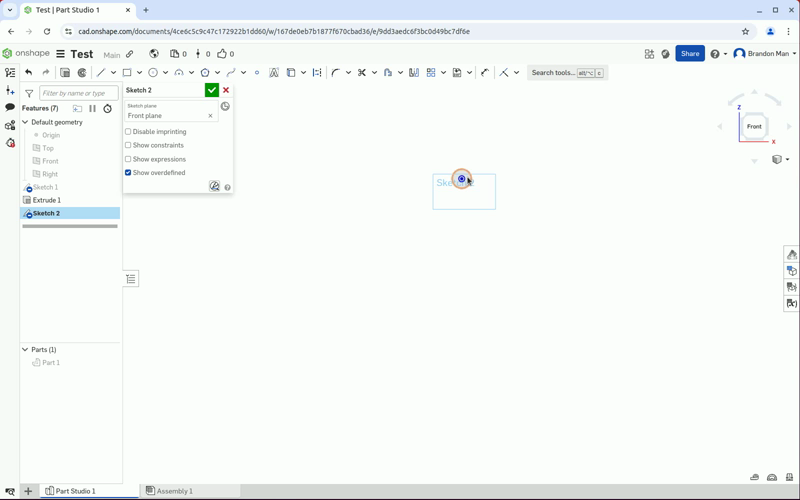
scroll(6)
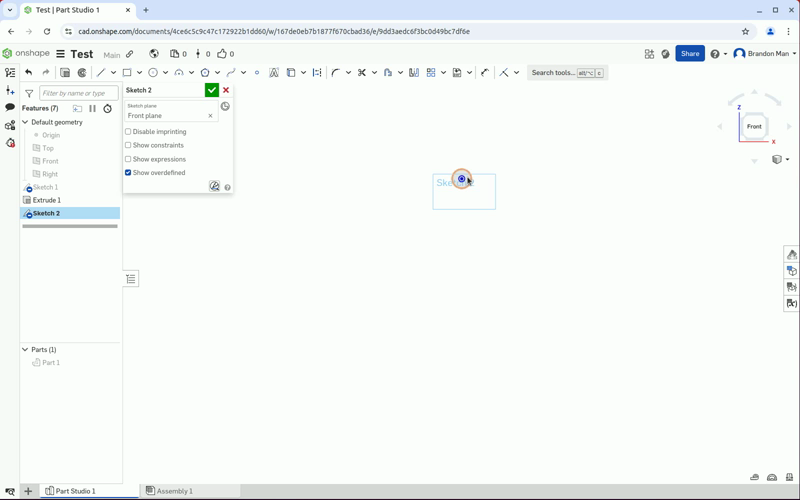
scroll(6)
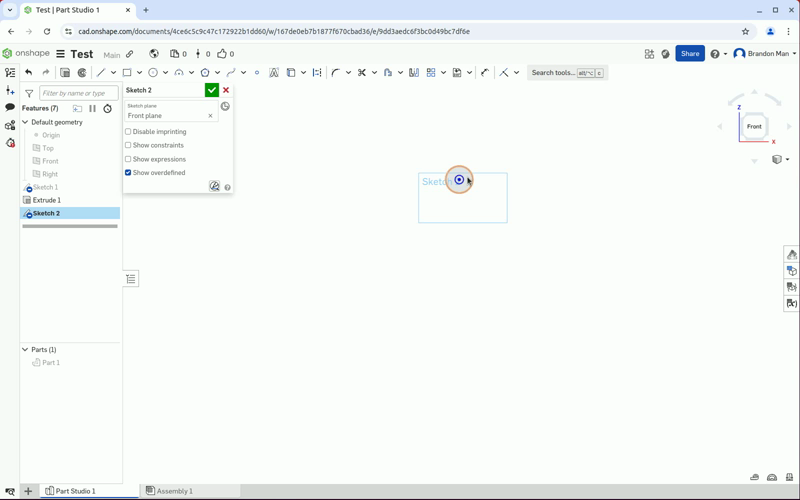
scroll(6)
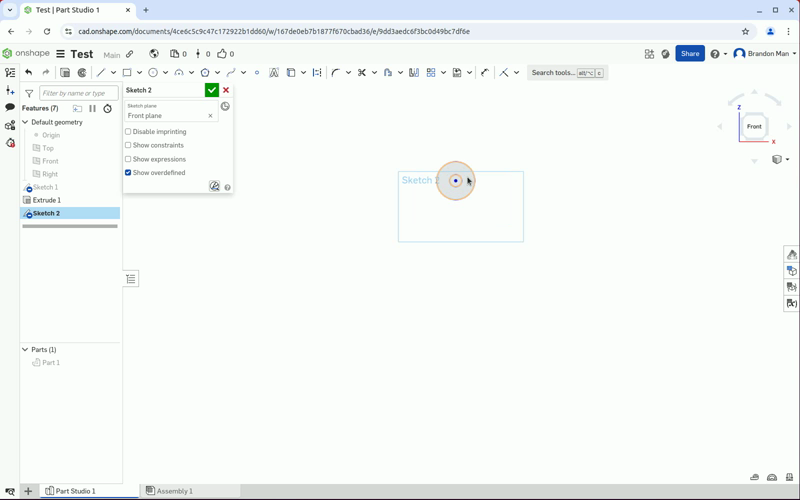
scroll(6)
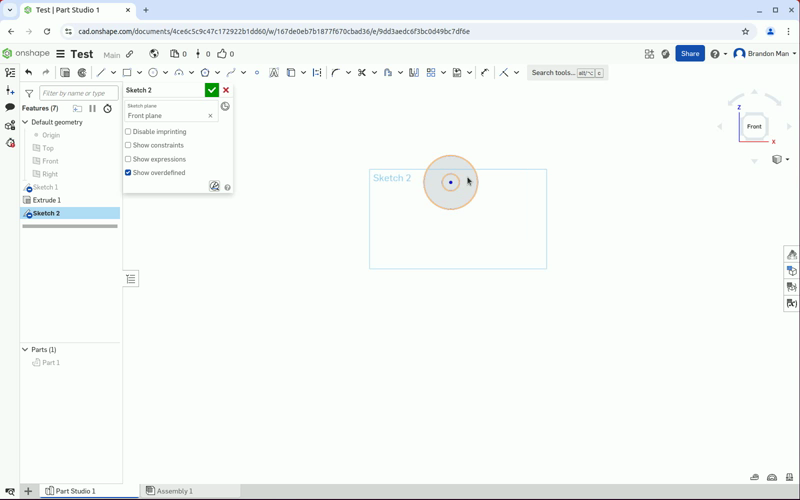
scroll(6)
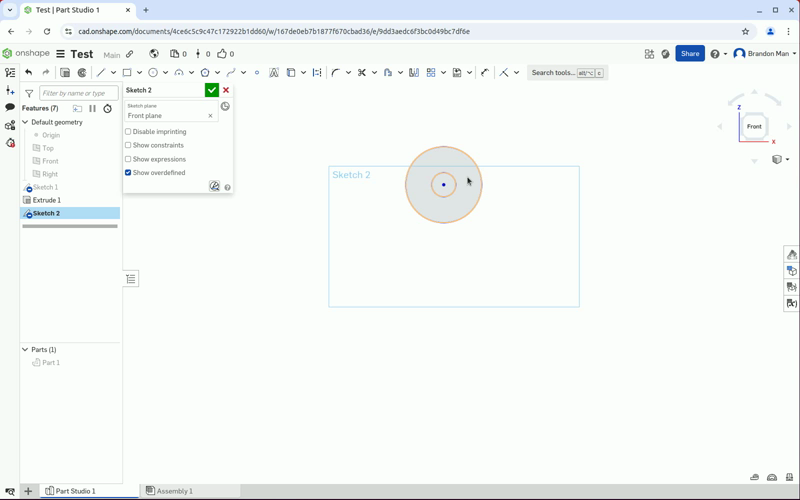
scroll(6)
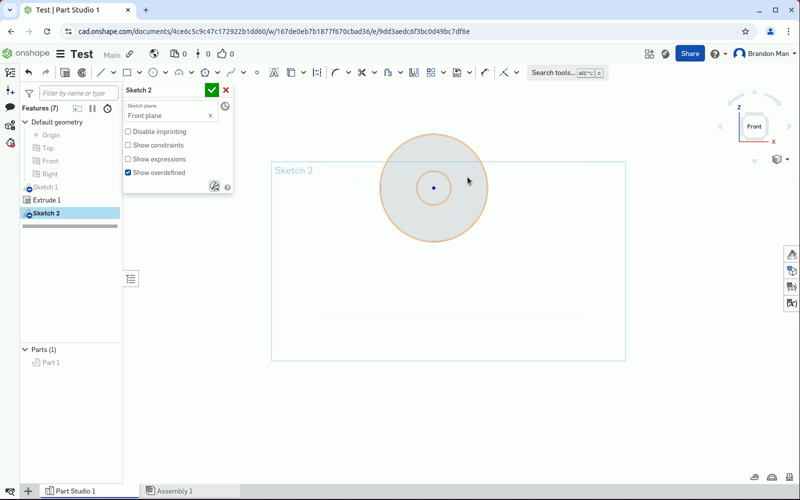
scroll(6)
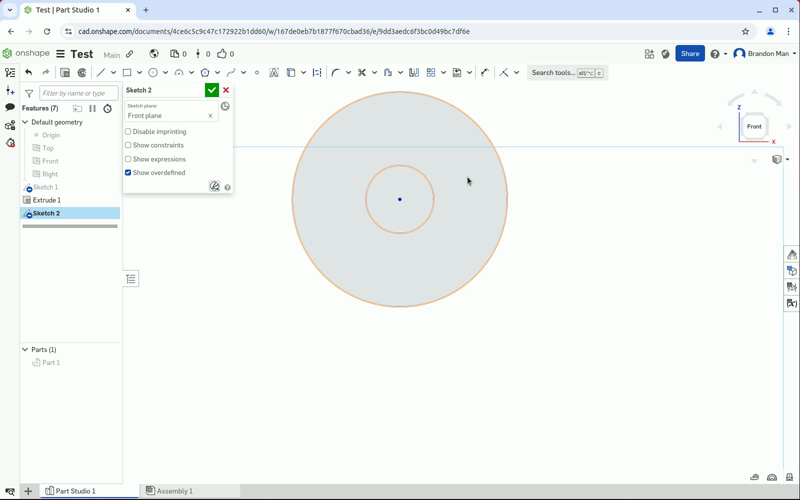
click(467, 176)
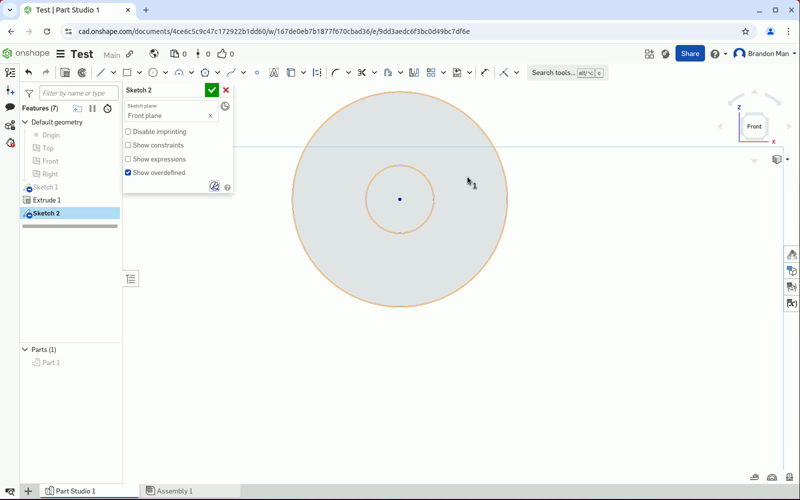
scroll(-6)
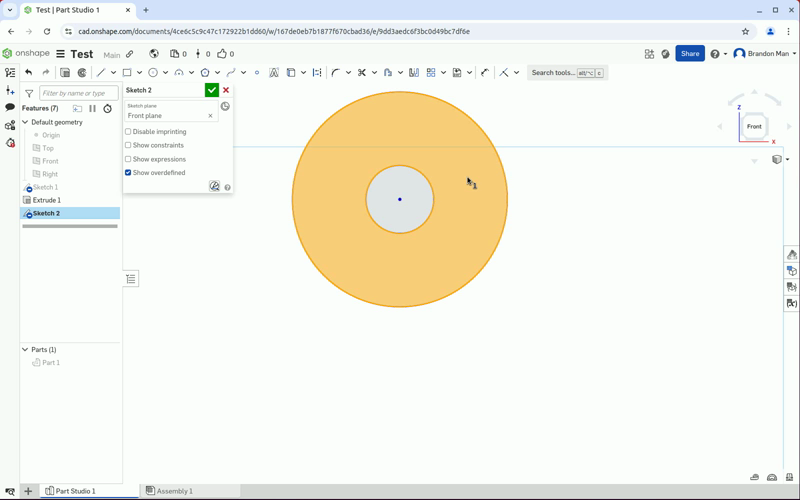
scroll(-6)
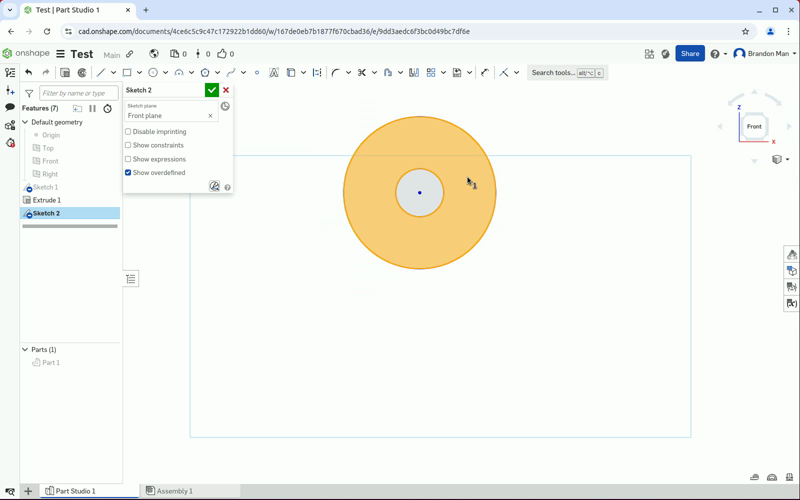
scroll(-6)
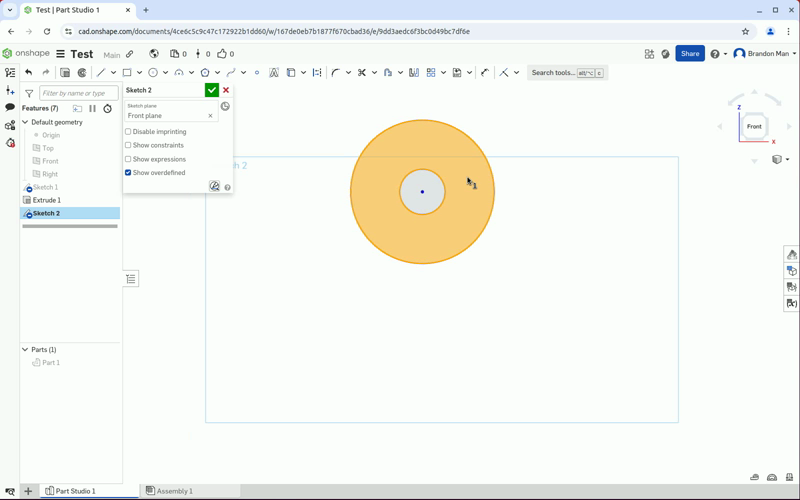
scroll(-6)
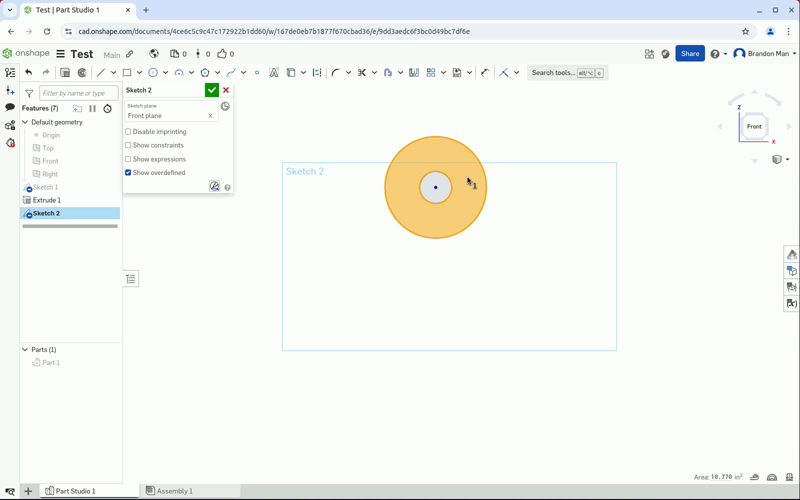
scroll(-6)
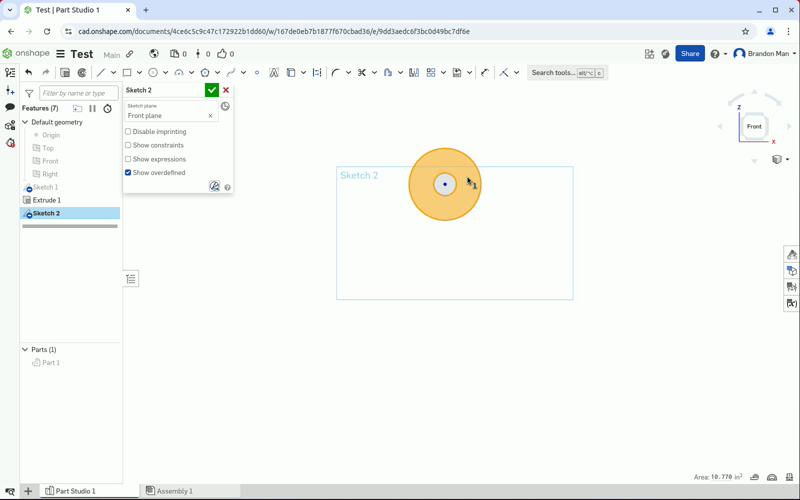
scroll(-6)
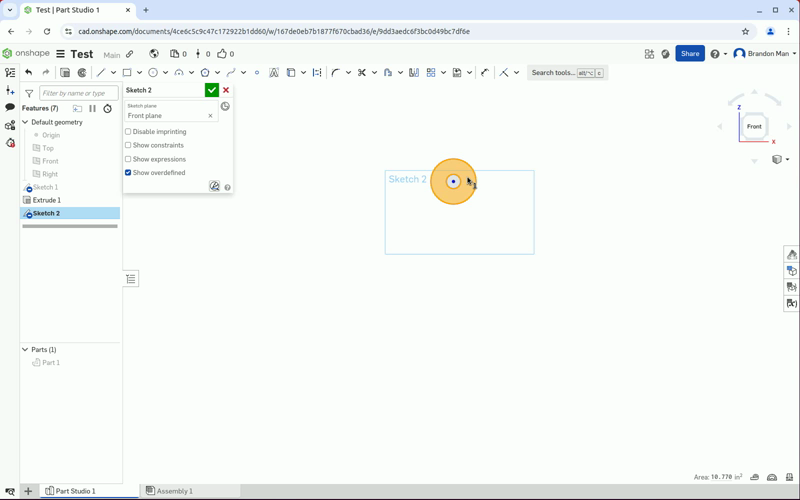
scroll(-6)
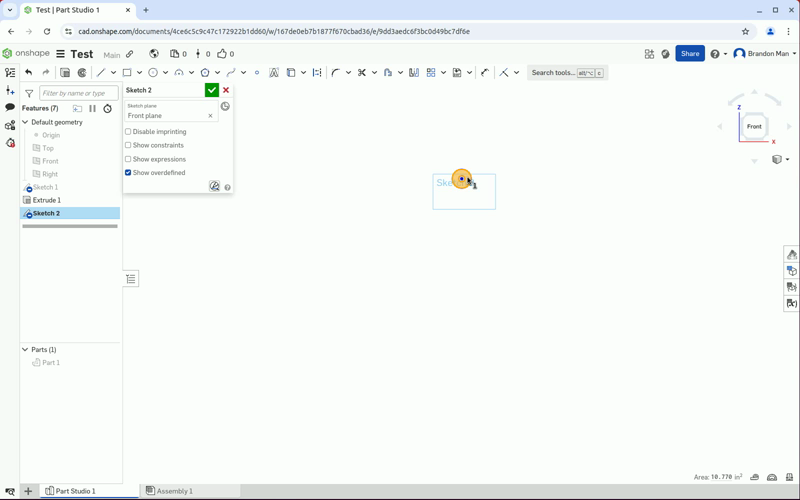
mouse_move(73, 352)
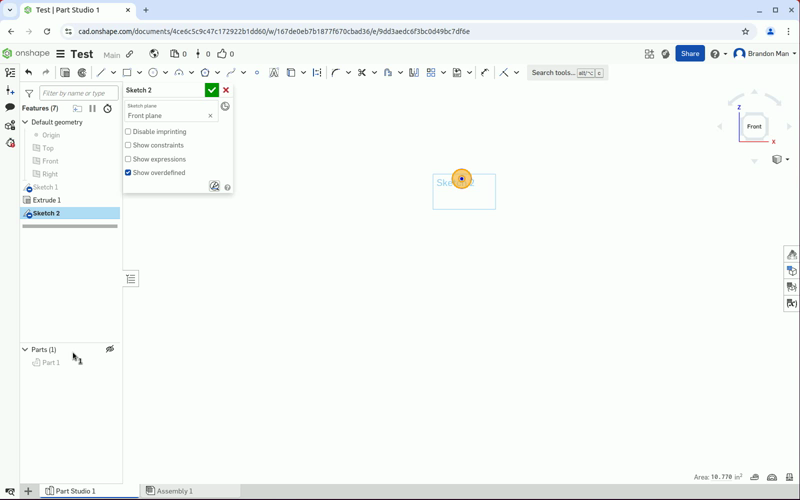
key(shift+y)
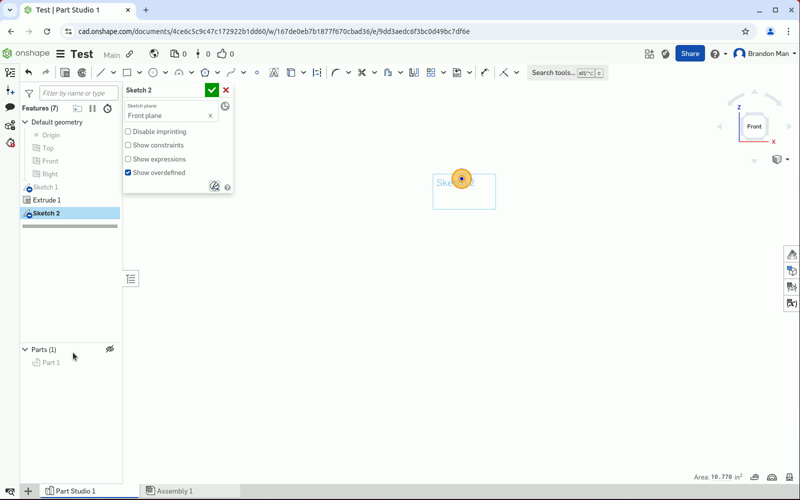
key(shift+e)
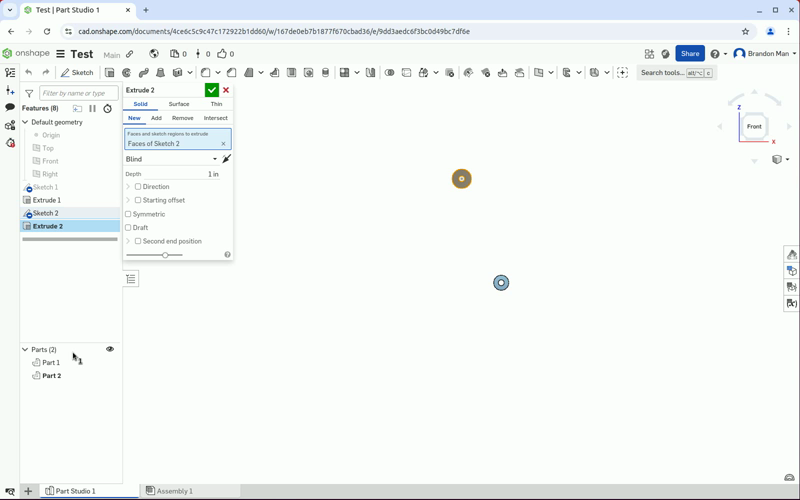
mouse_move(143, 106)
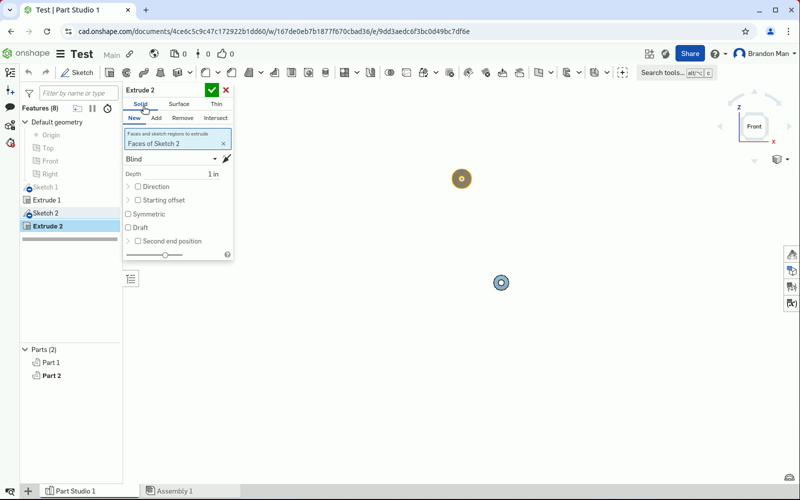
click(143, 106)
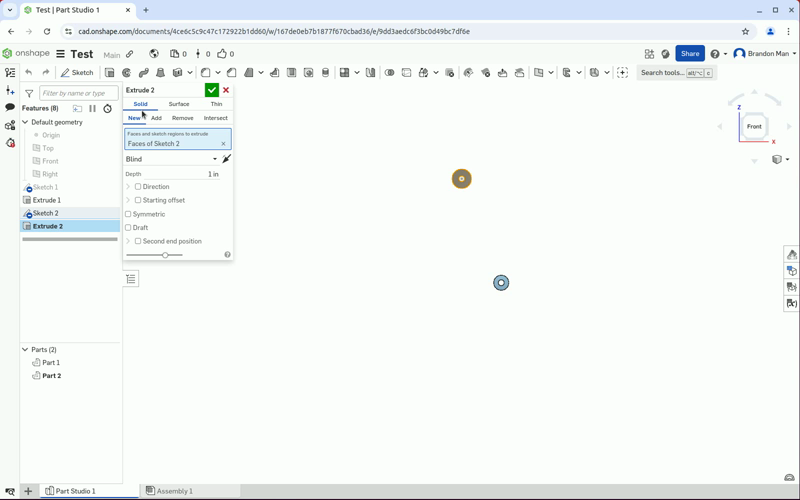
mouse_move(137, 120)
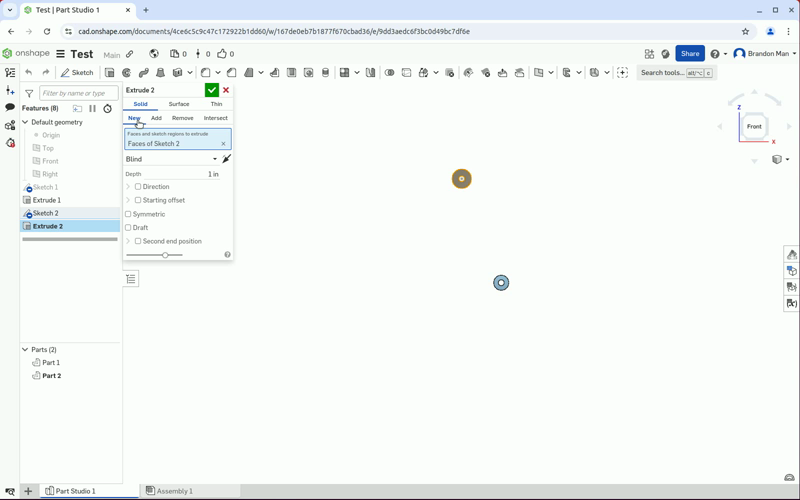
click(137, 120)
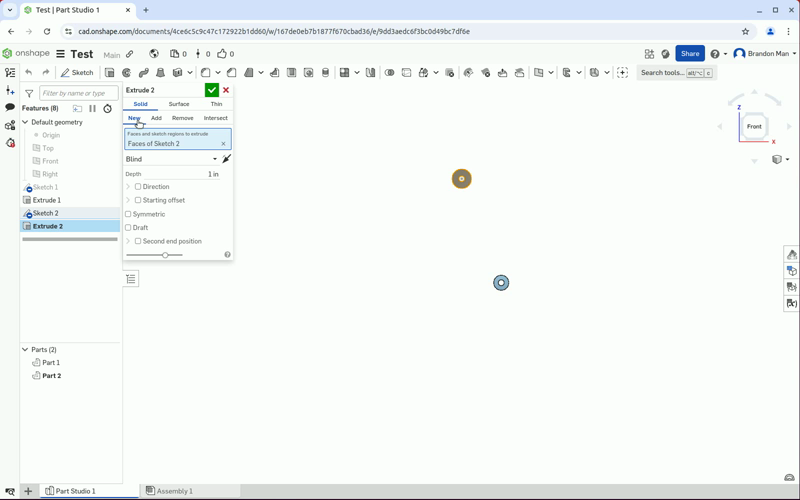
key(tab, 4)
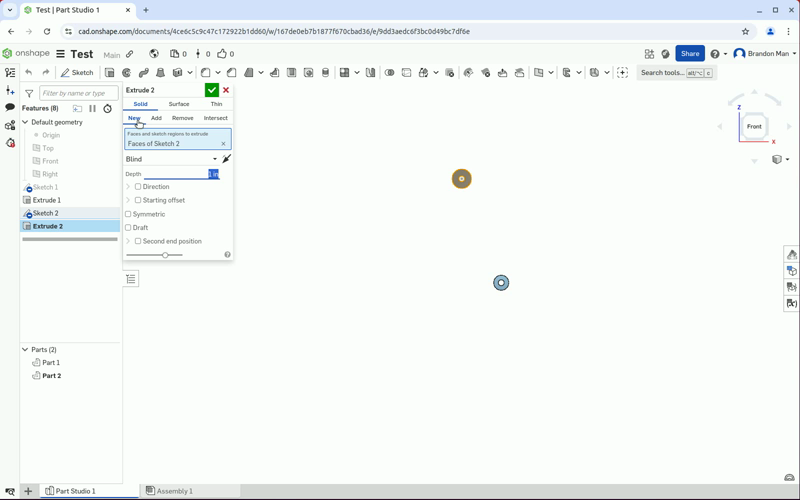
text(0.481)
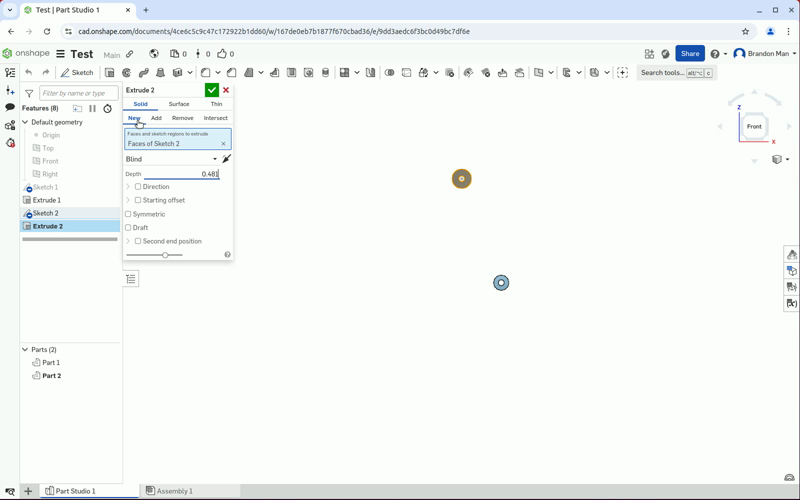
key(enter)
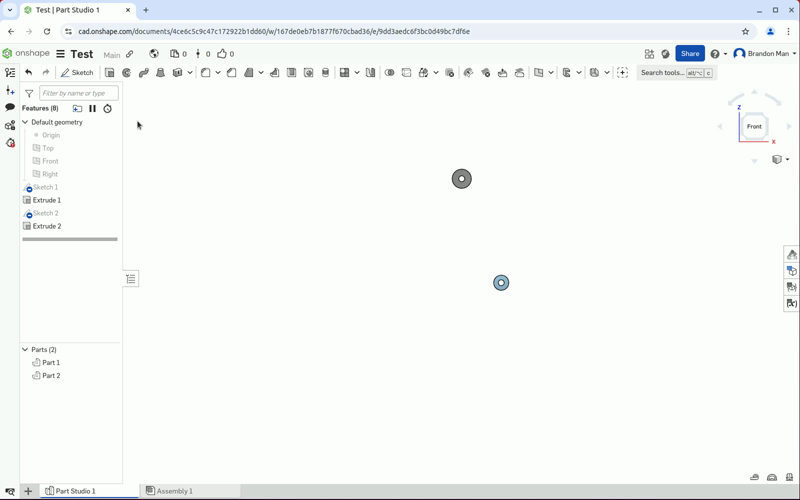
key(shift+h)
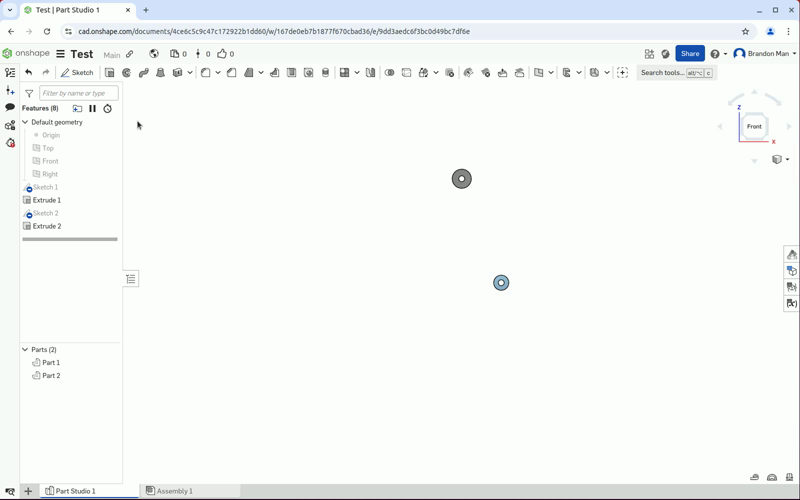
key(shift+h)
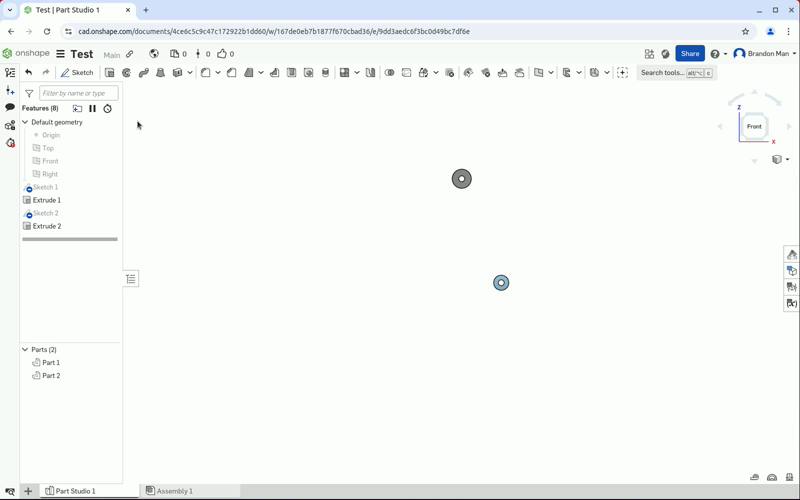
mouse_move(73, 189)
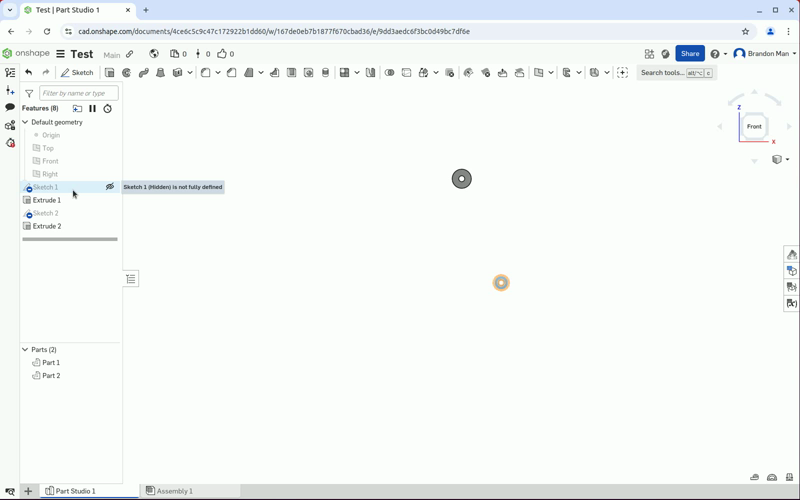
click(73, 189)
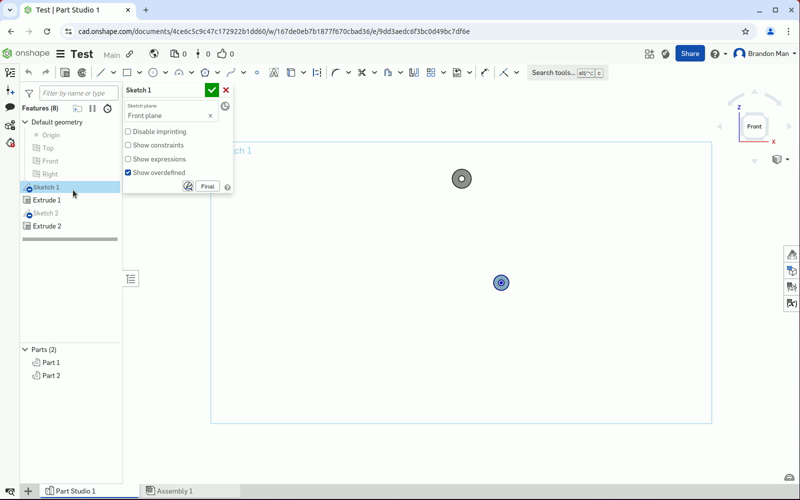
mouse_move(229, 92)
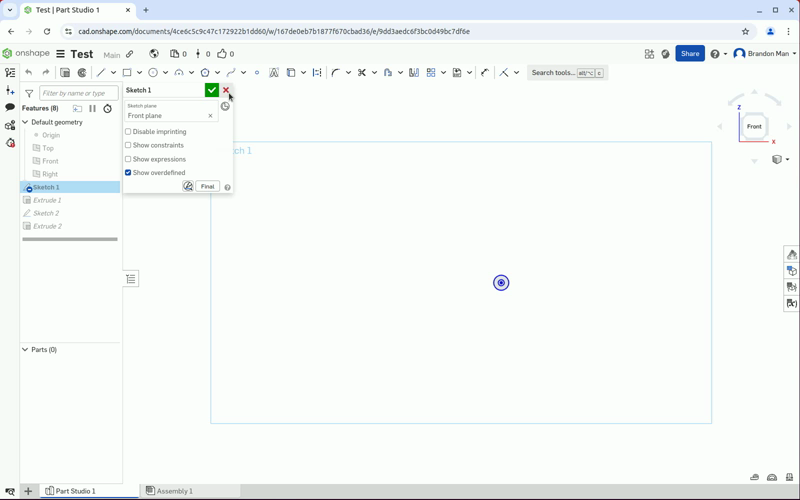
click(229, 92)
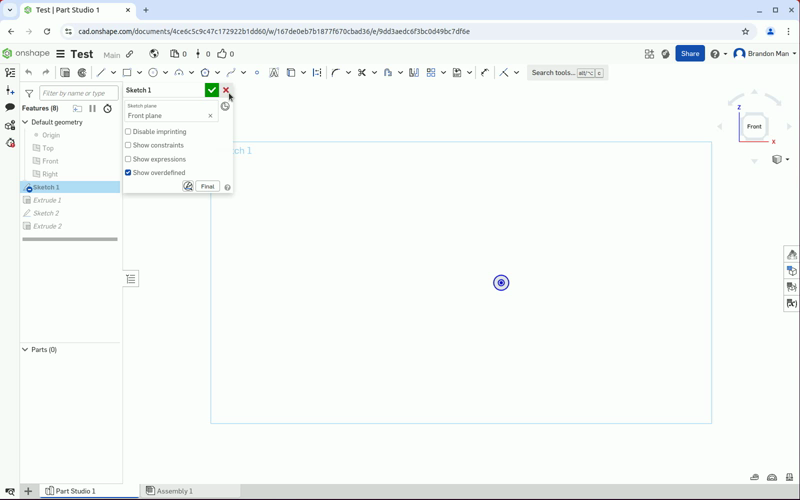
key(shift+s)
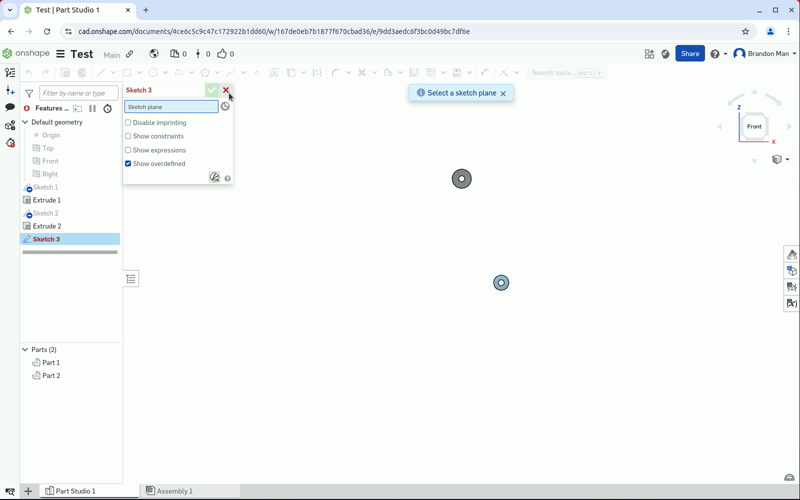
mouse_move(73, 163)
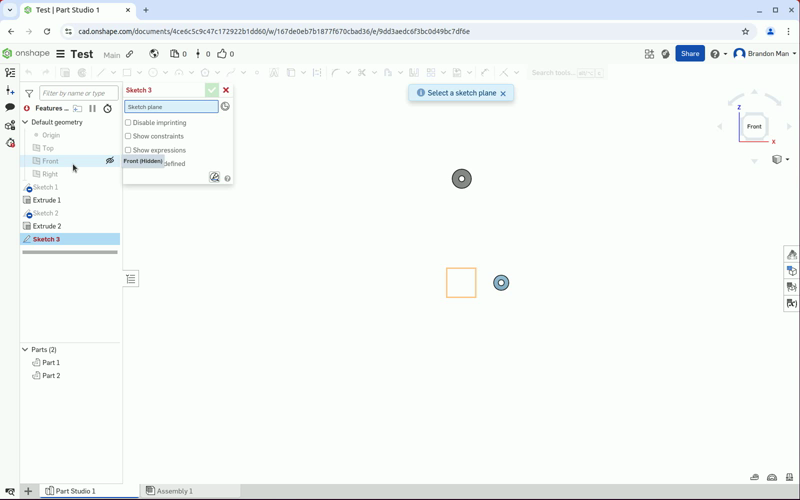
click(73, 163)
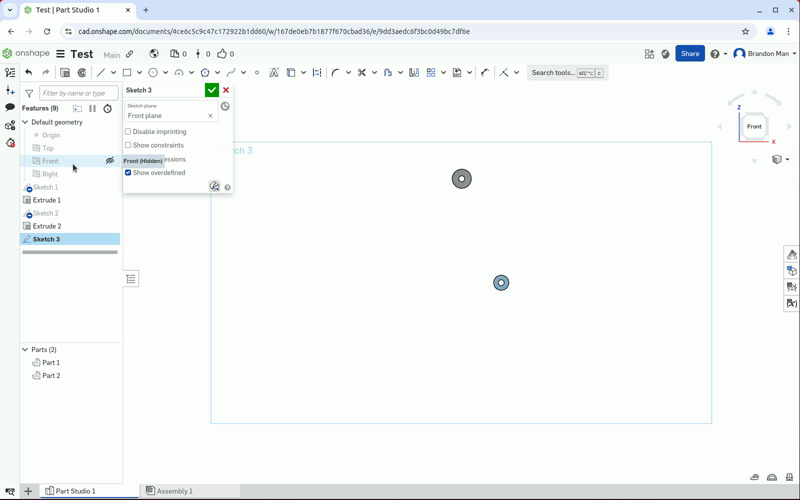
mouse_move(73, 352)
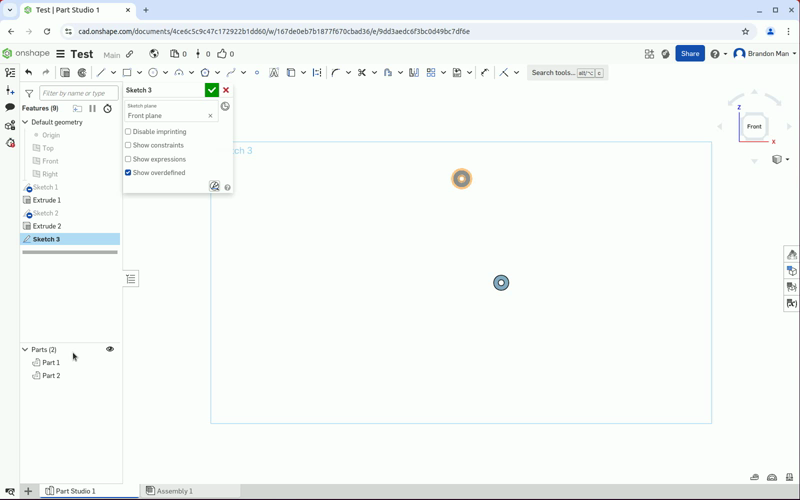
key(y)
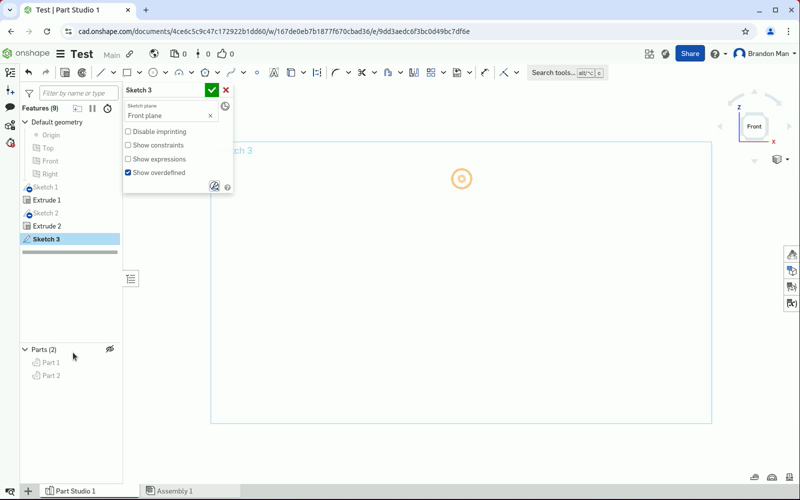
key(c)
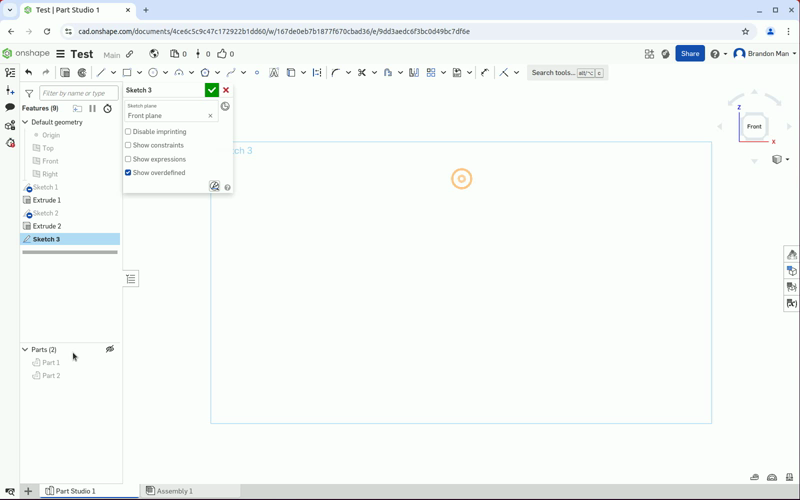
key_down(shift)
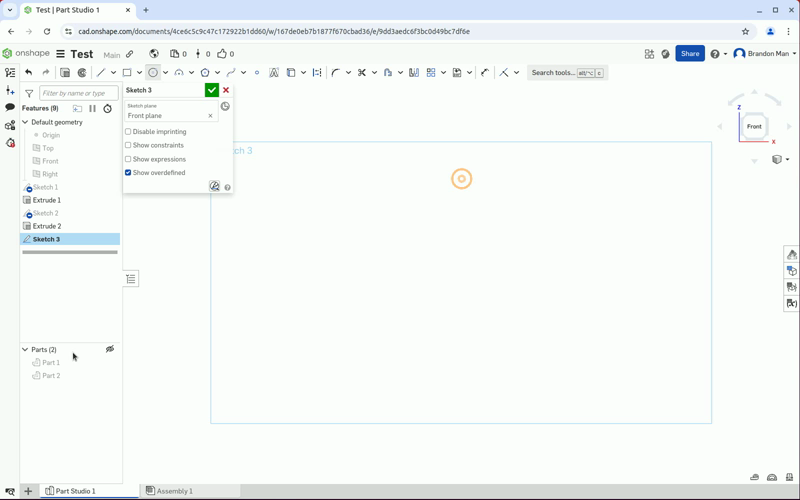
mouse_move(461, 225)
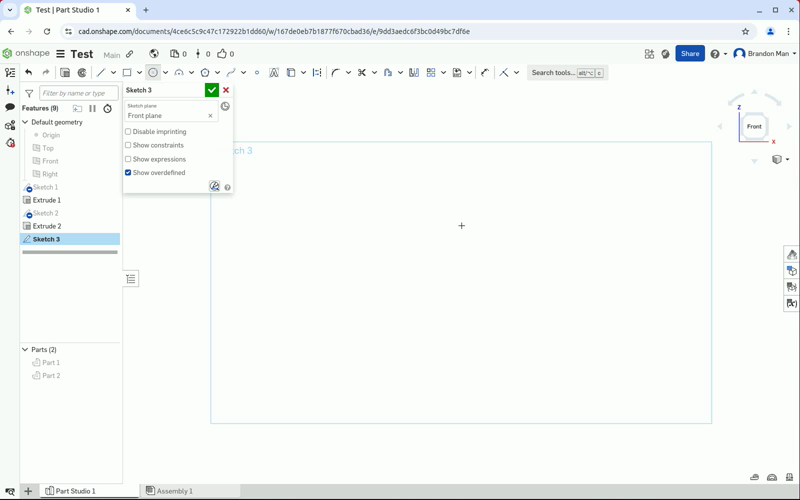
click(461, 225)
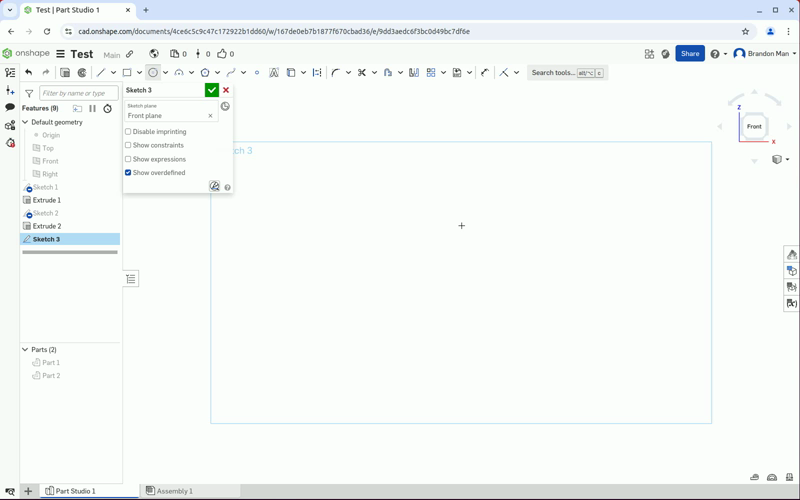
key_up(shift)
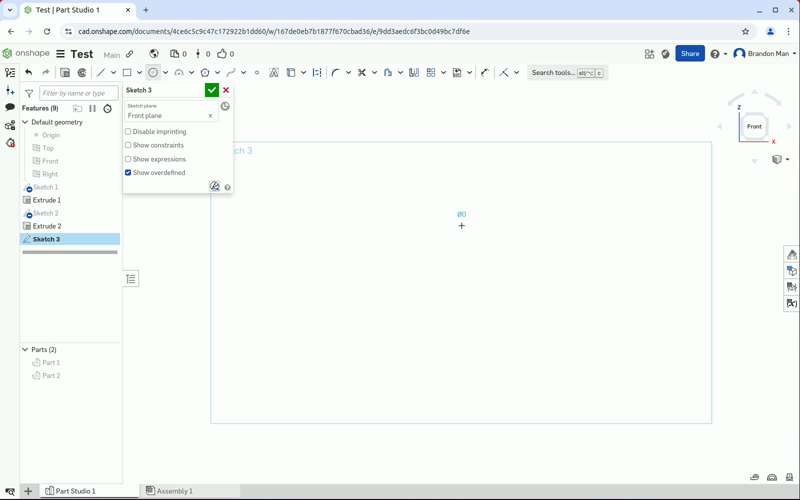
mouse_move(477, 225)
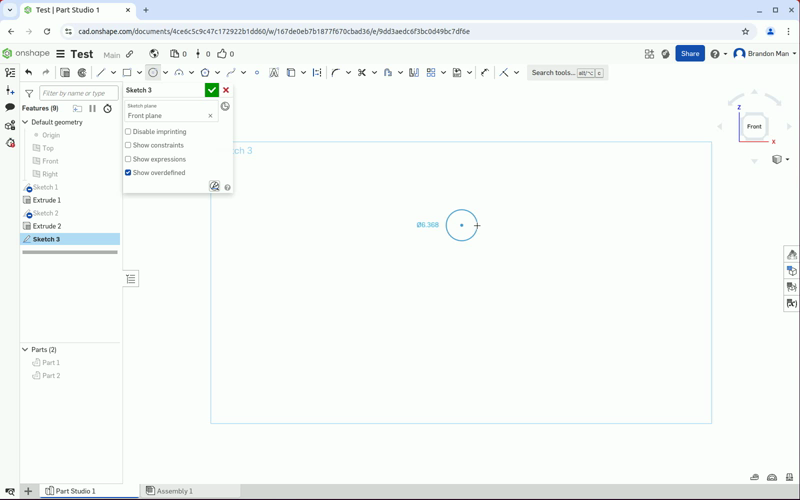
click(477, 225)
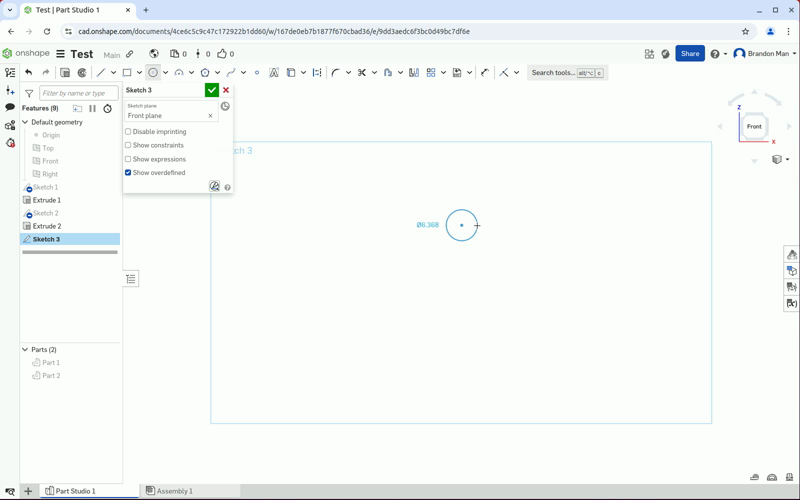
key(esc)
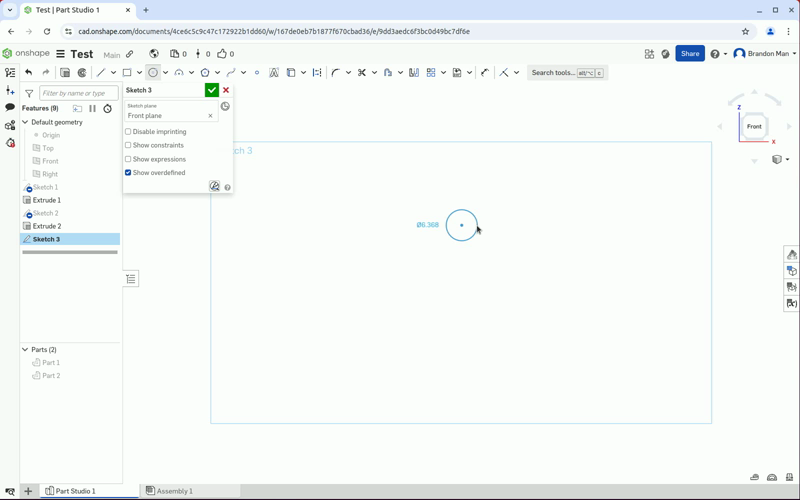
key(c)
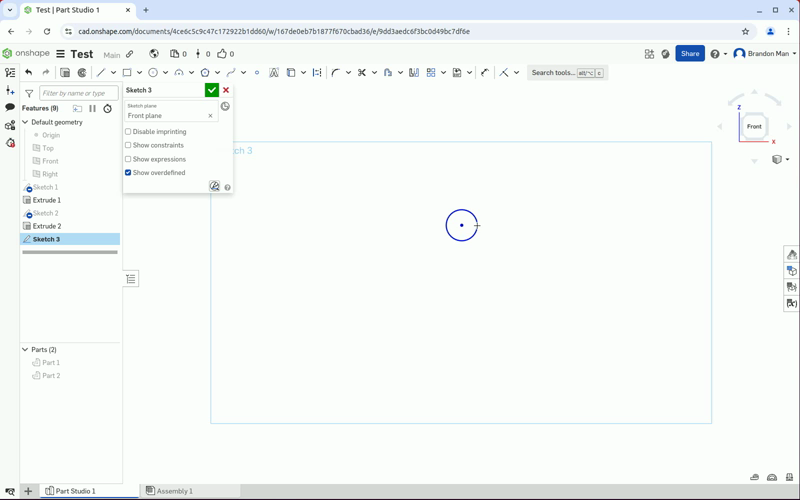
key_down(shift)
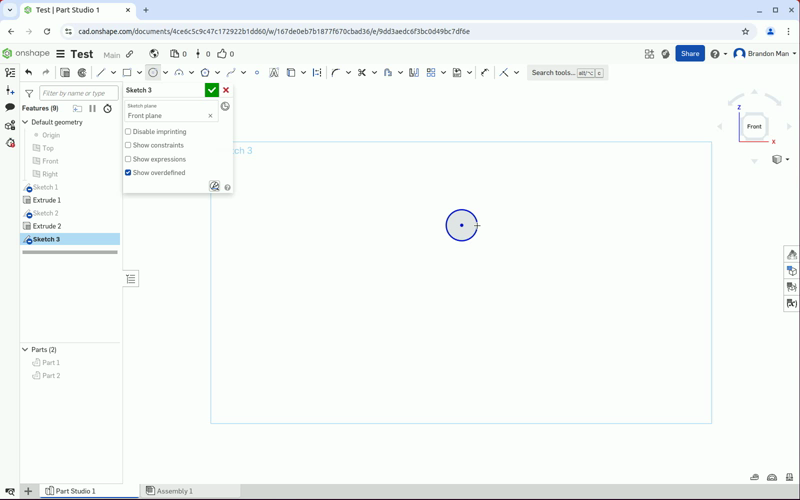
mouse_move(461, 225)
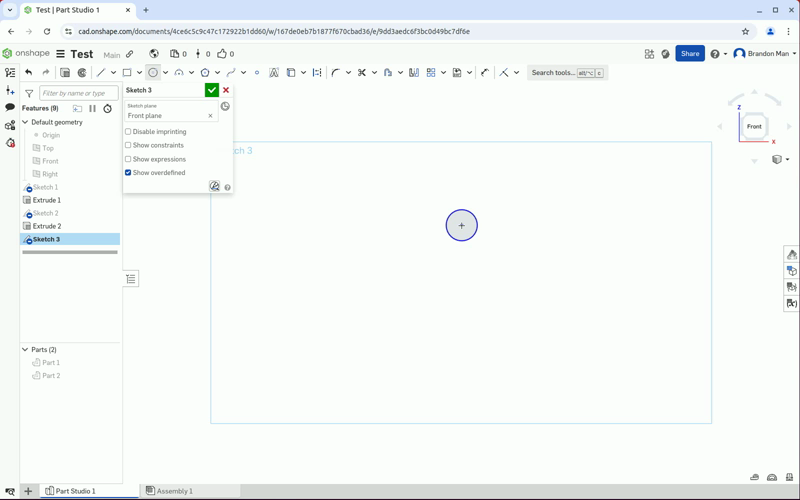
click(461, 225)
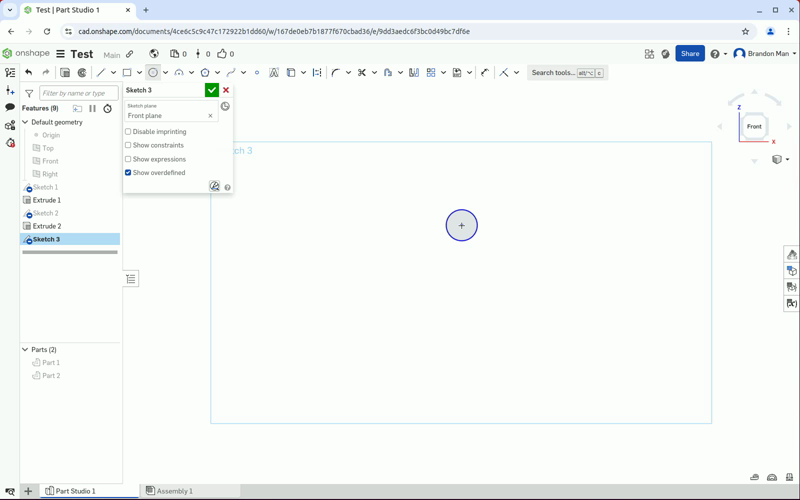
key_up(shift)
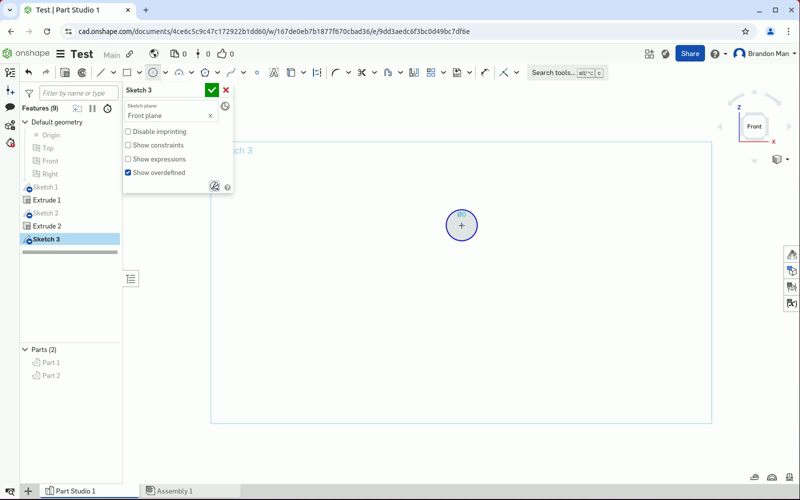
mouse_move(465, 225)
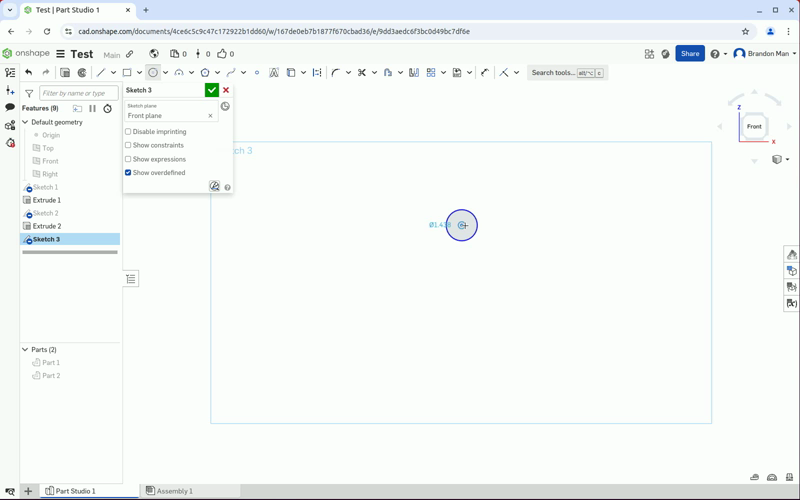
scroll(6)
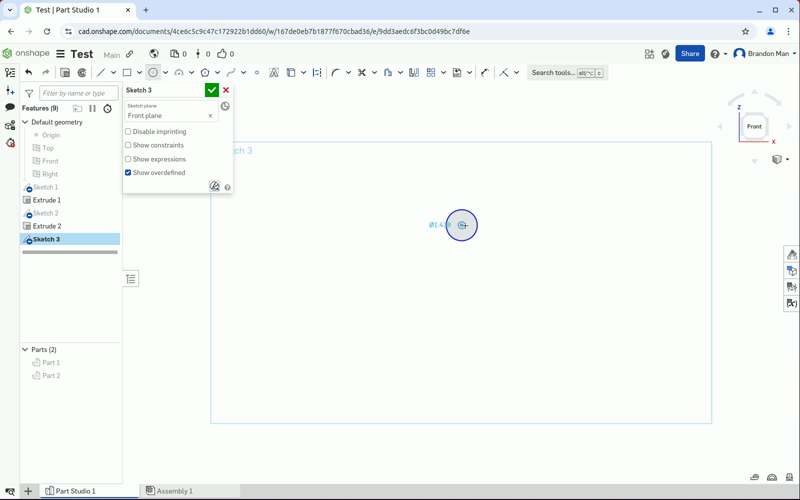
scroll(6)
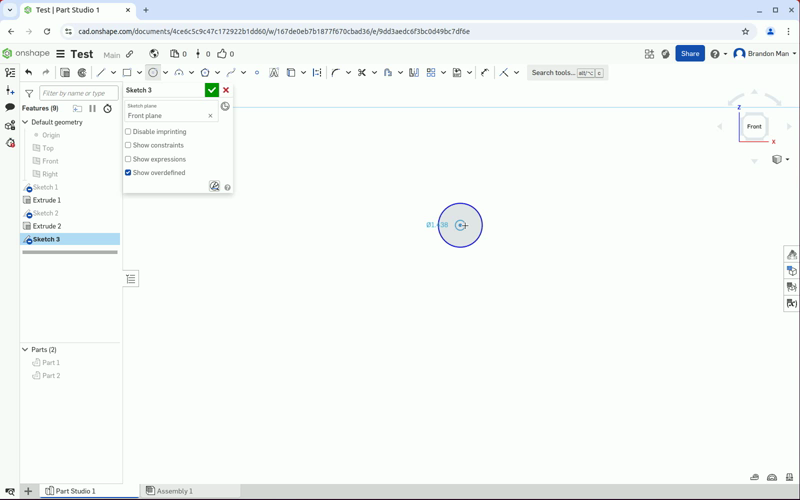
scroll(6)
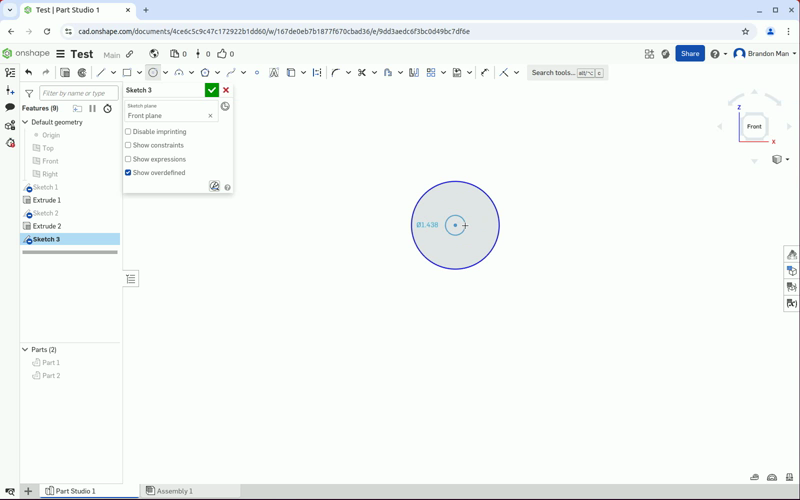
scroll(6)
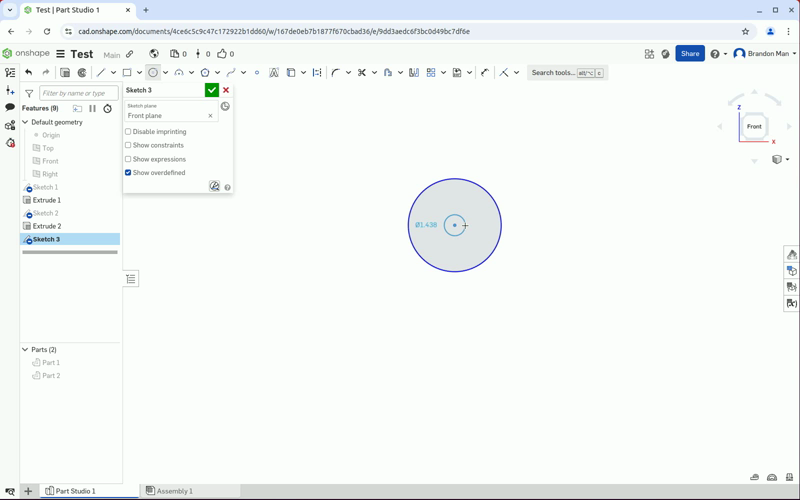
scroll(6)
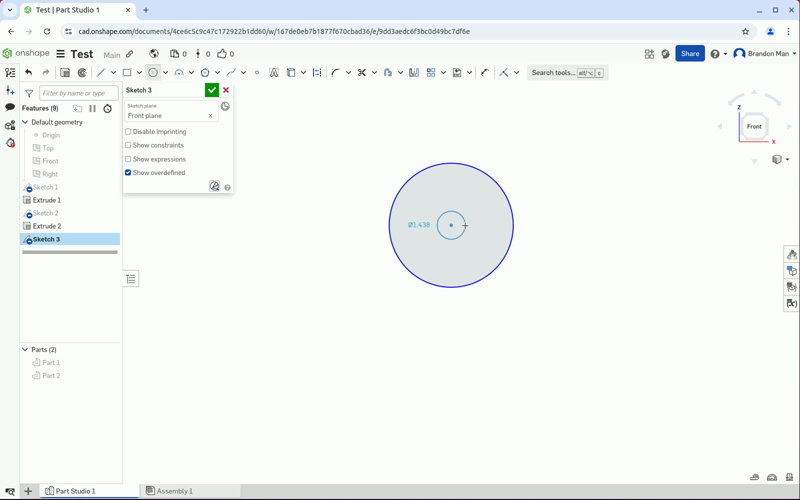
scroll(6)
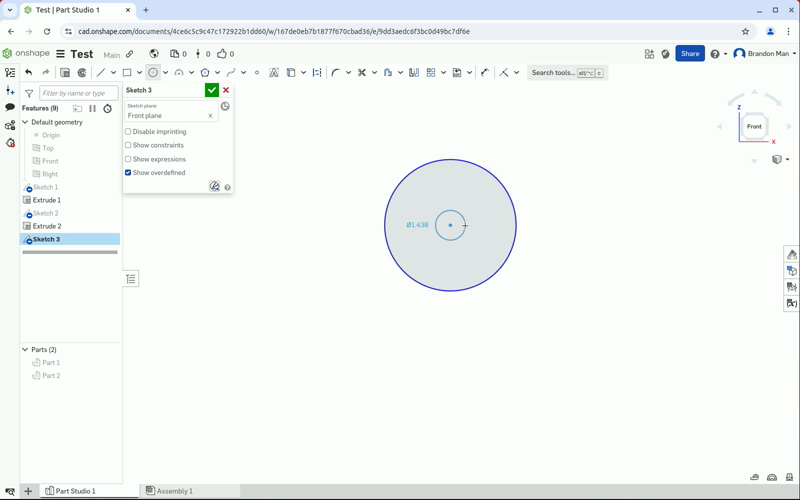
scroll(6)
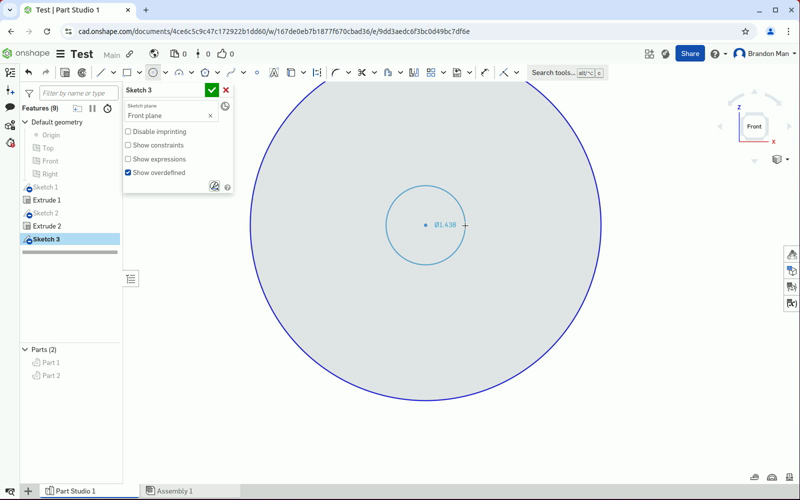
click(465, 225)
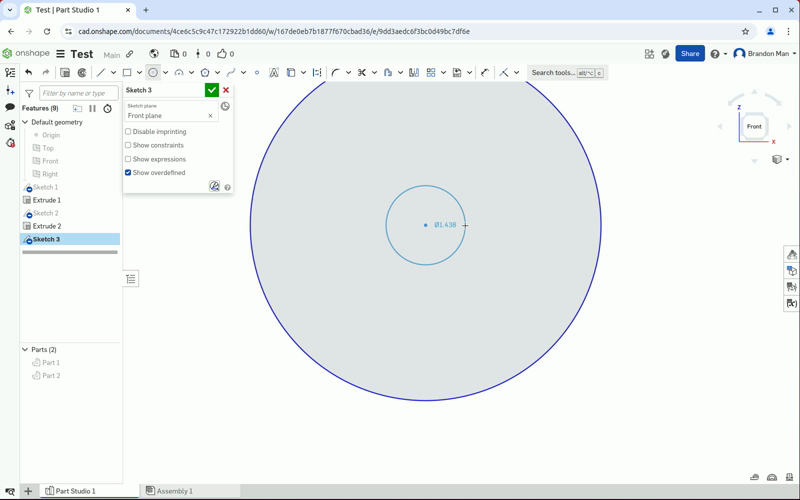
scroll(-6)
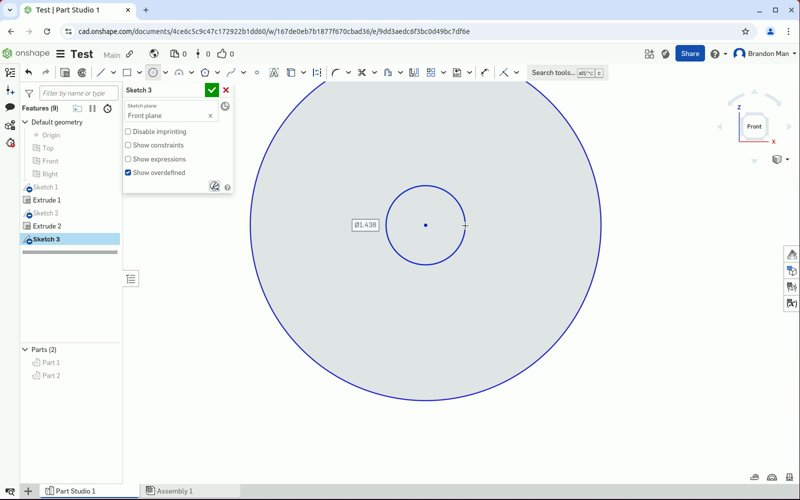
scroll(-6)
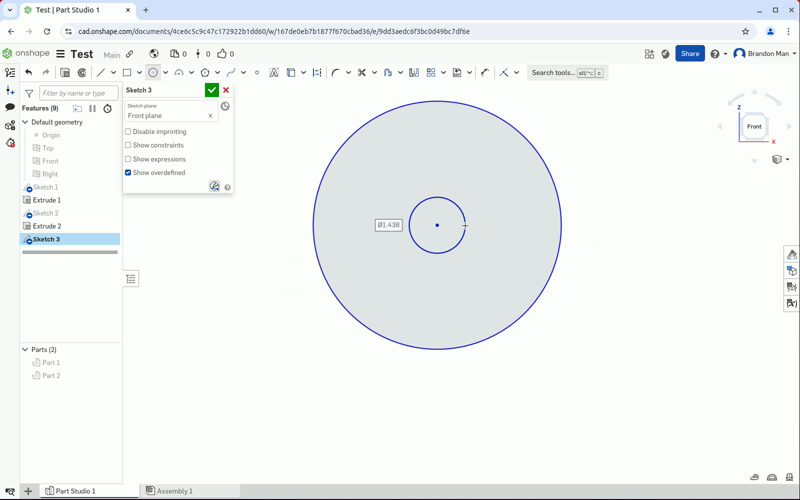
scroll(-6)
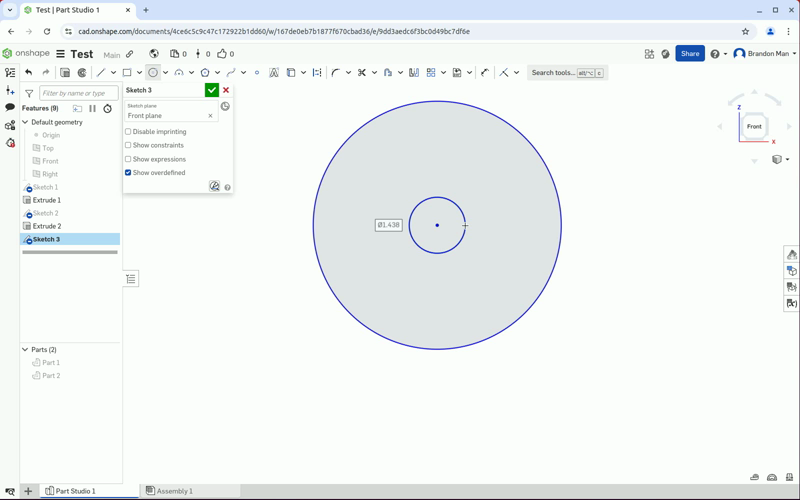
scroll(-6)
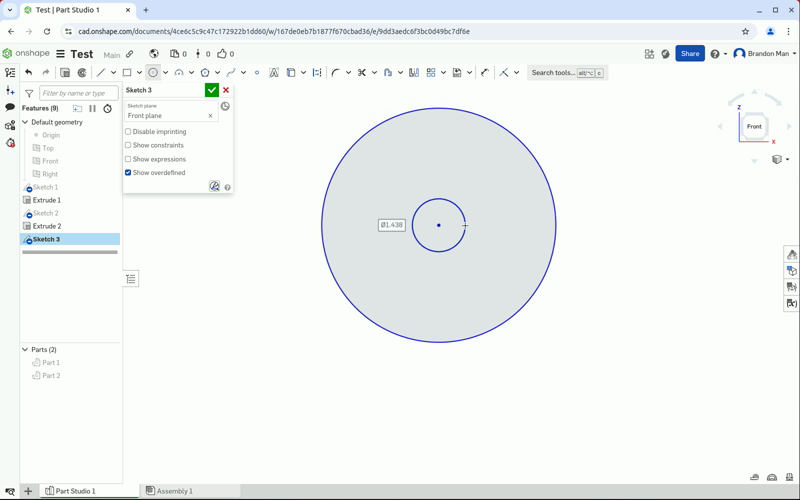
scroll(-6)
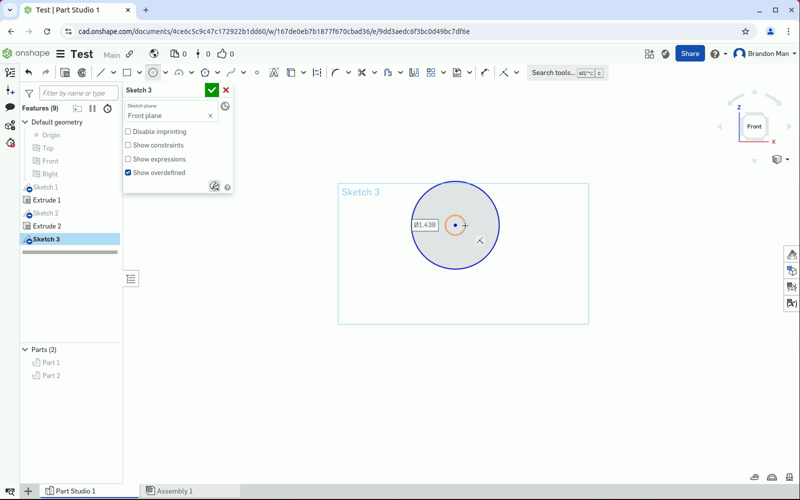
scroll(-6)
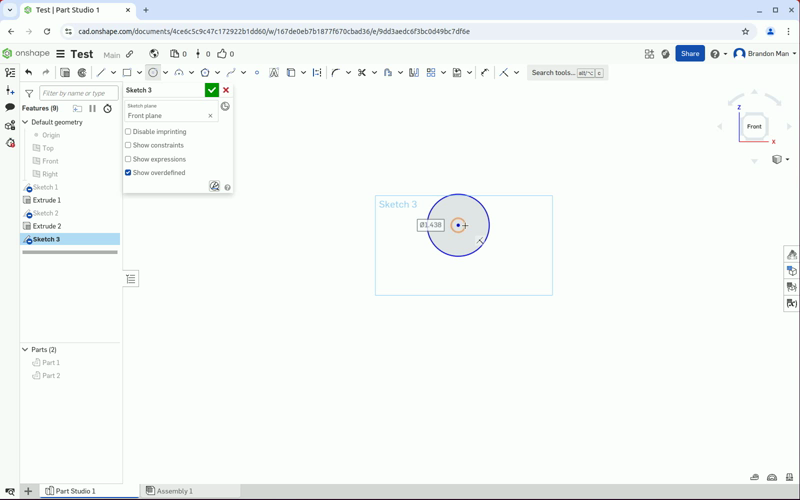
scroll(-6)
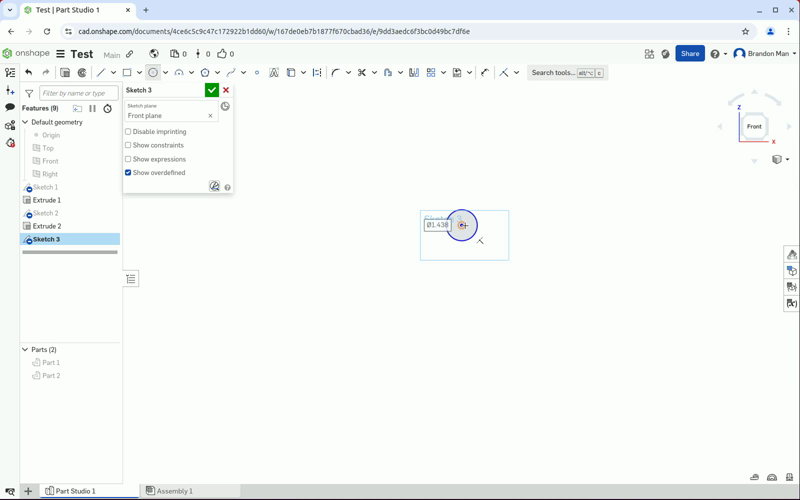
key(esc)
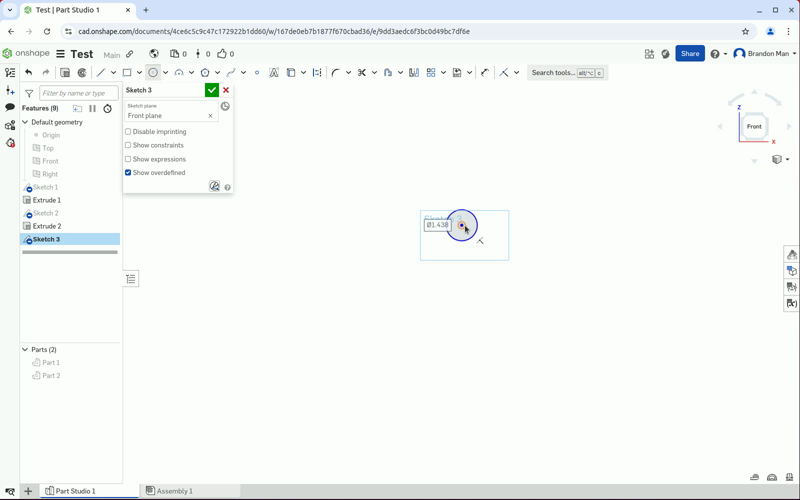
mouse_move(455, 229)
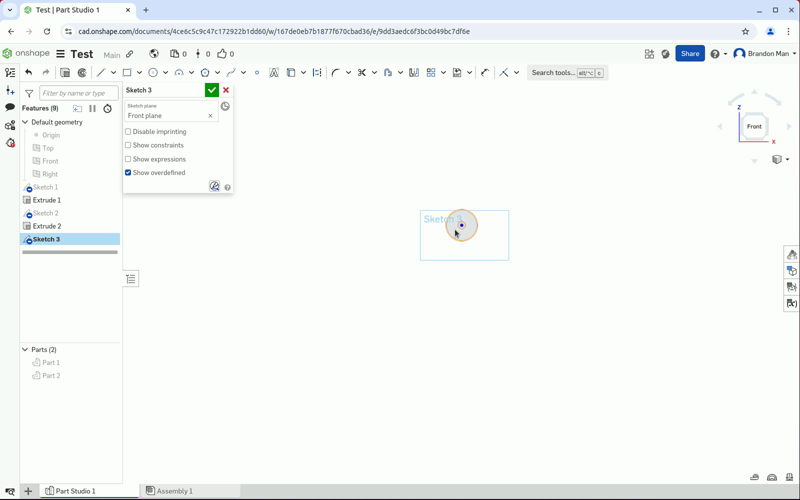
scroll(6)
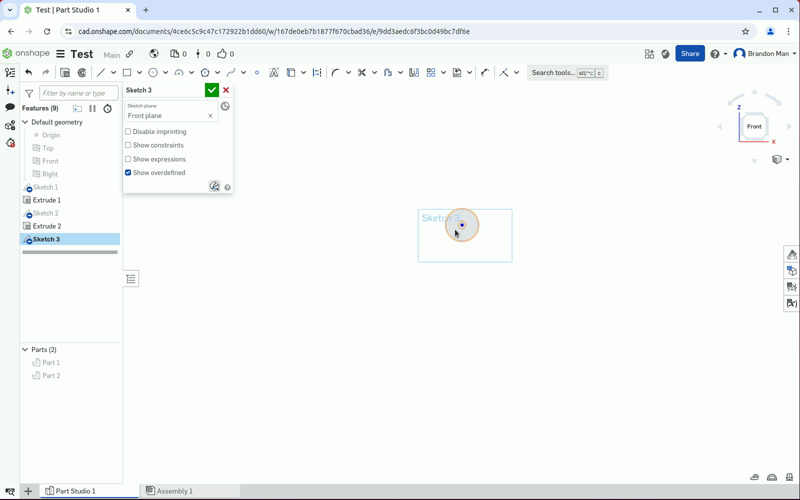
scroll(6)
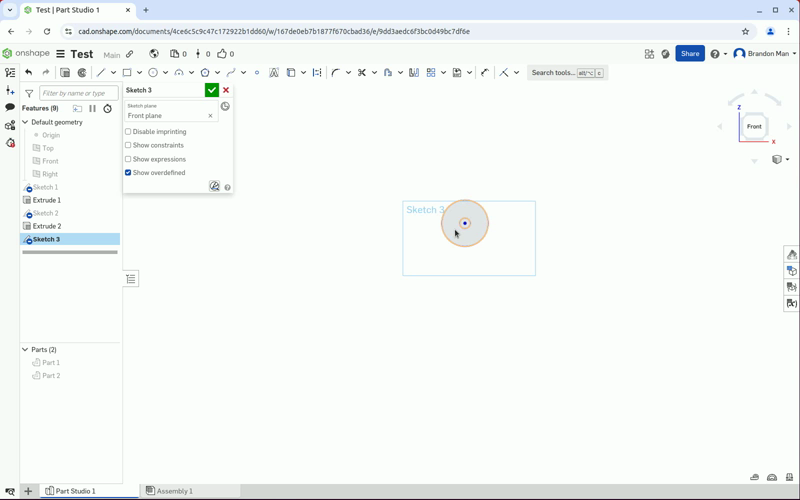
scroll(6)
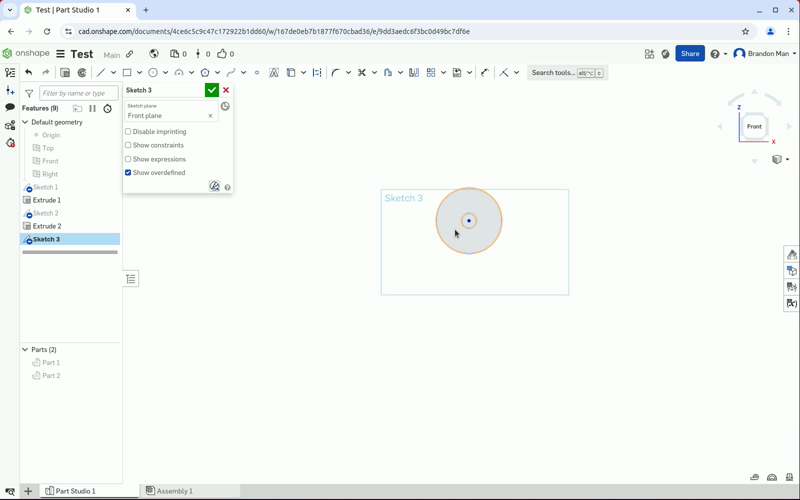
scroll(6)
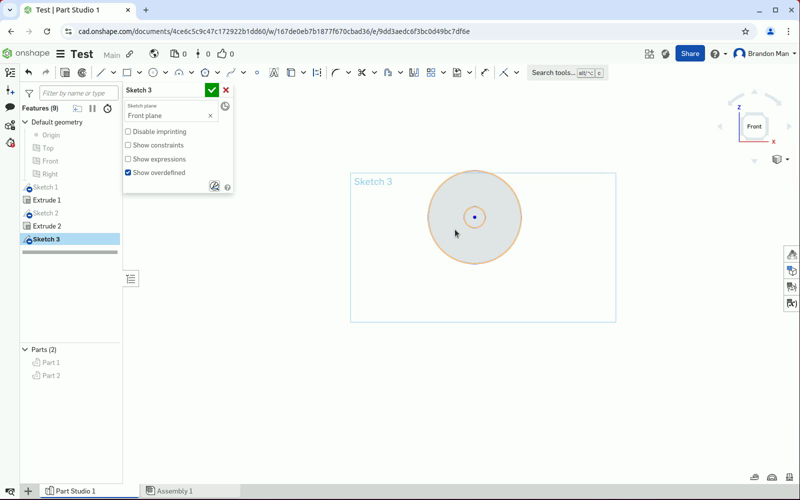
scroll(6)
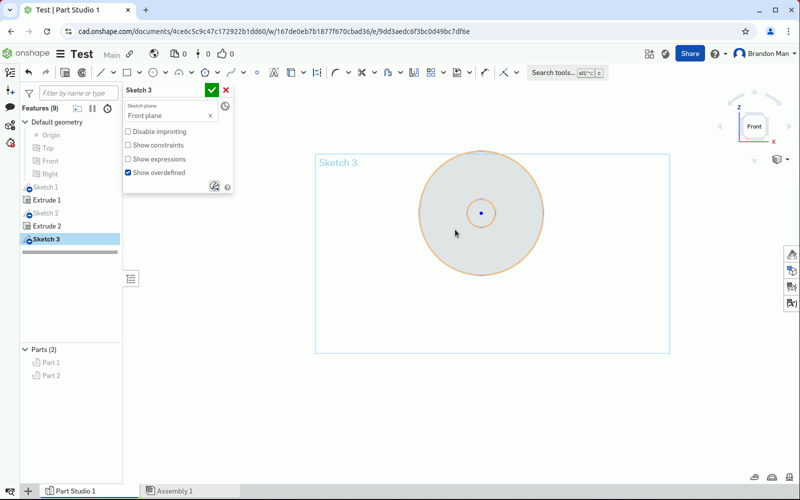
scroll(6)
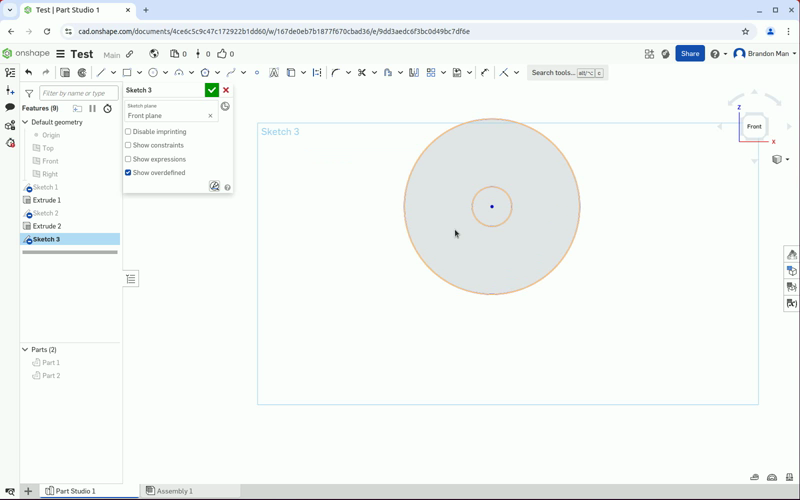
scroll(6)
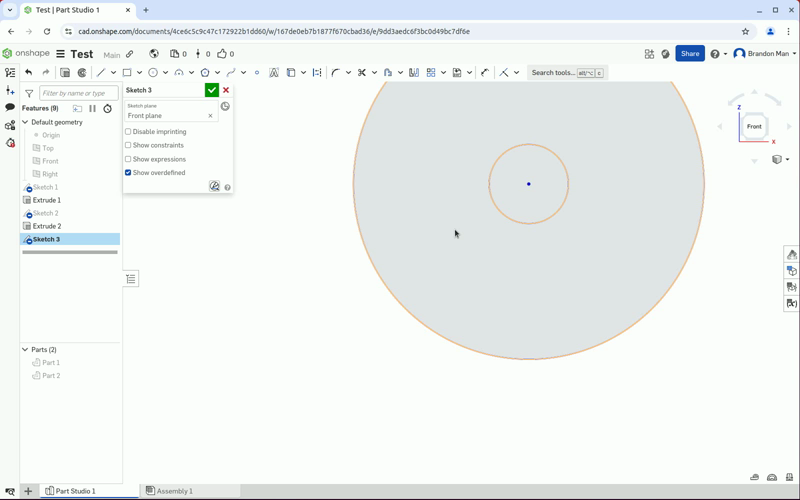
click(455, 229)
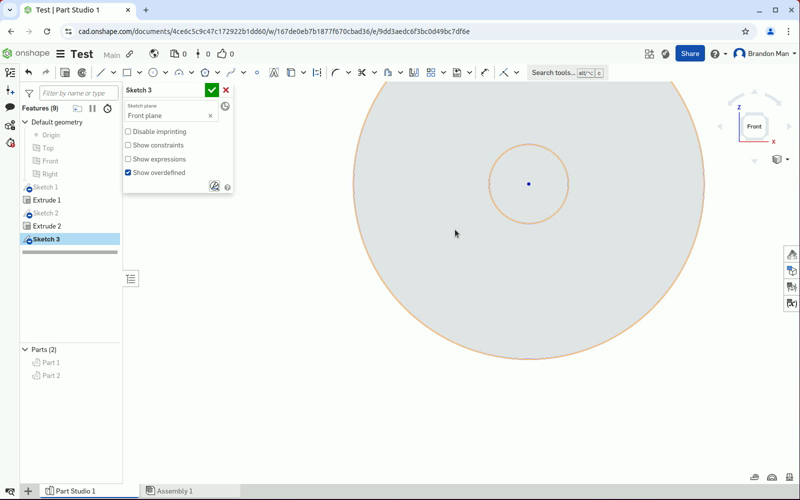
scroll(-6)
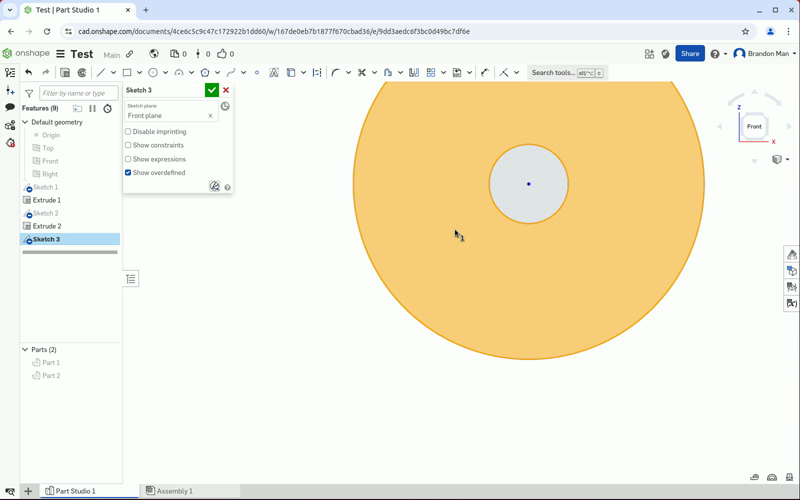
scroll(-6)
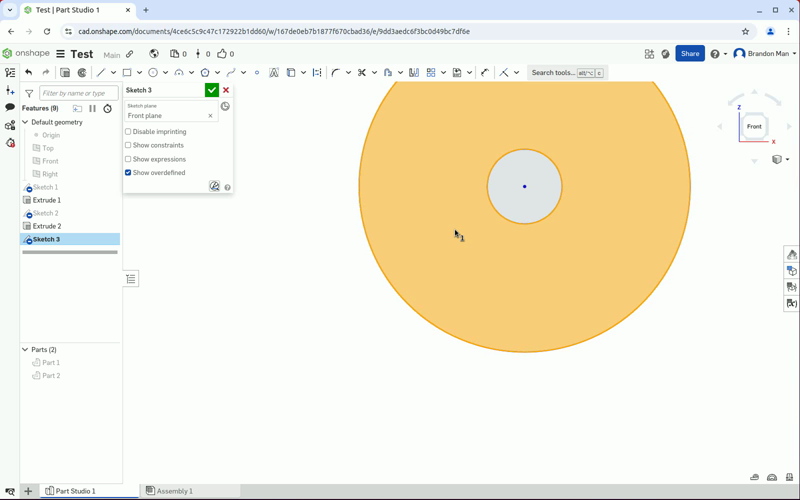
scroll(-6)
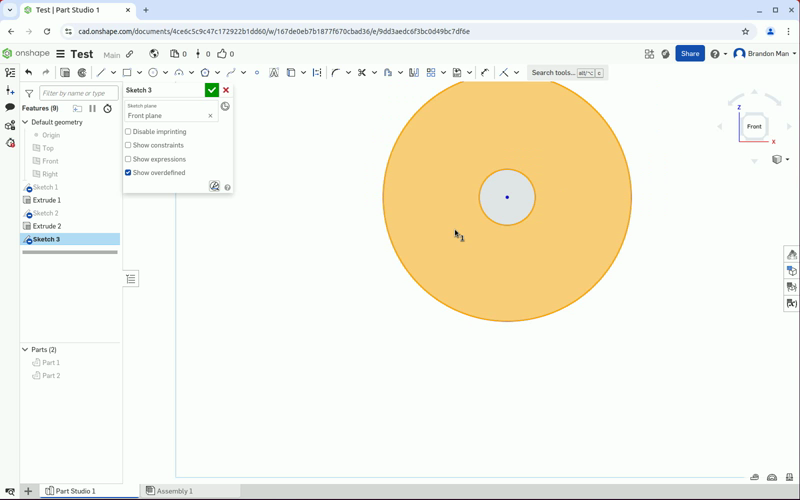
scroll(-6)
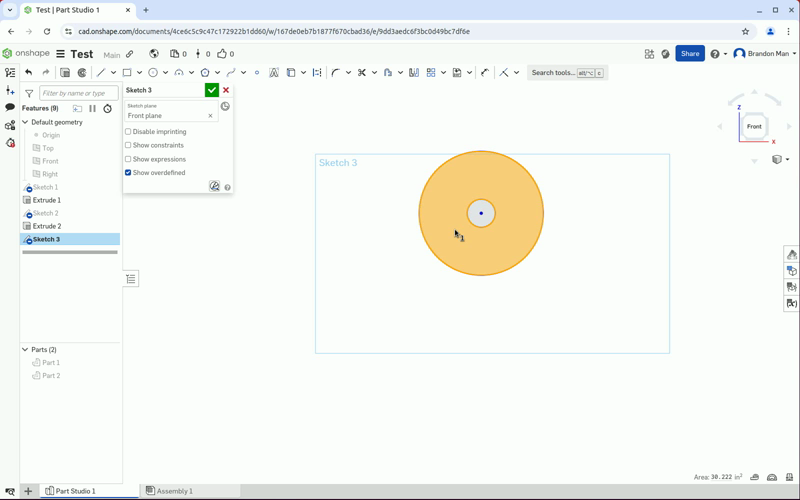
scroll(-6)
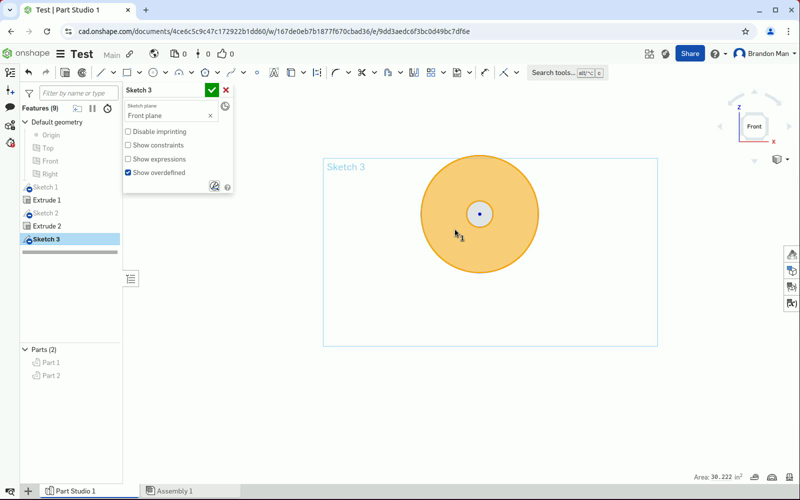
scroll(-6)
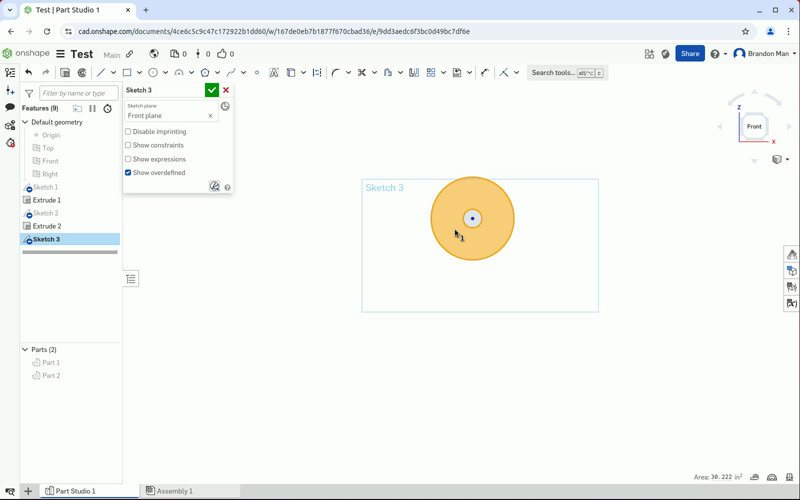
scroll(-6)
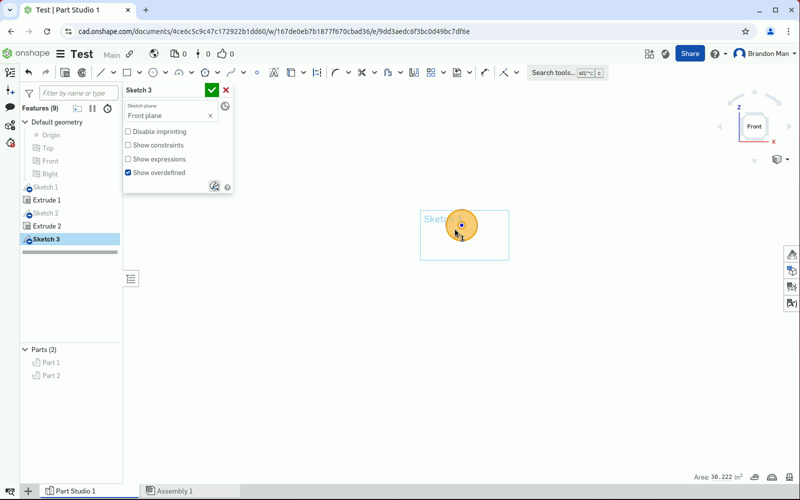
mouse_move(73, 352)
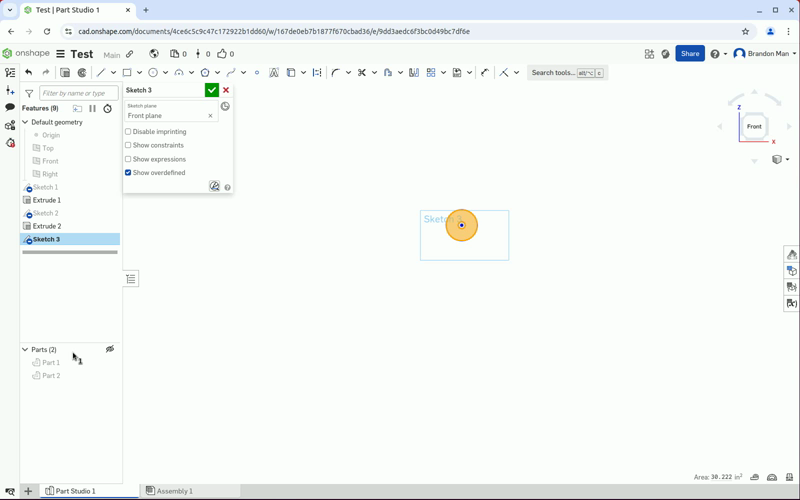
key(shift+y)
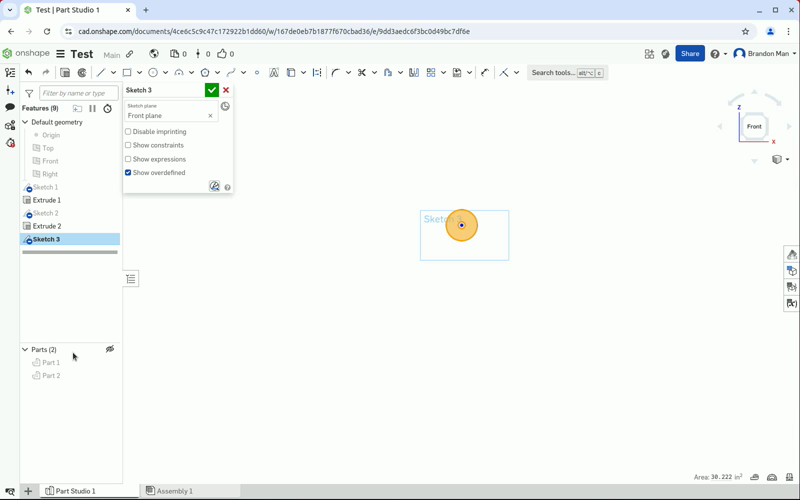
key(shift+e)
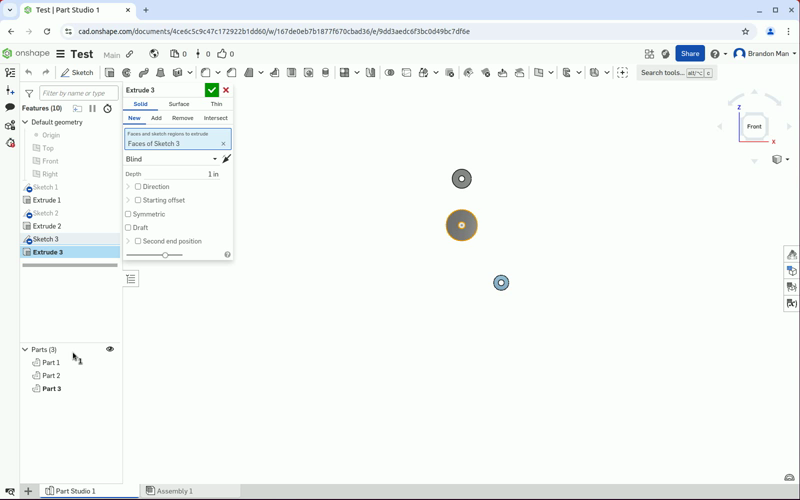
mouse_move(143, 106)
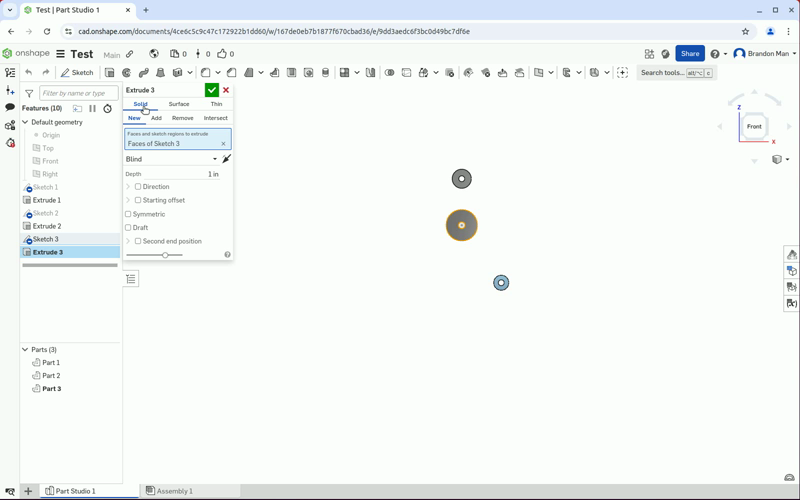
click(143, 106)
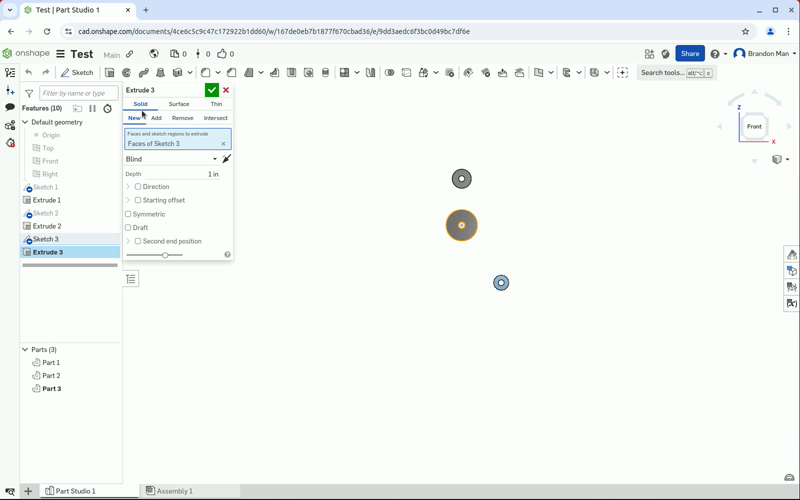
mouse_move(137, 120)
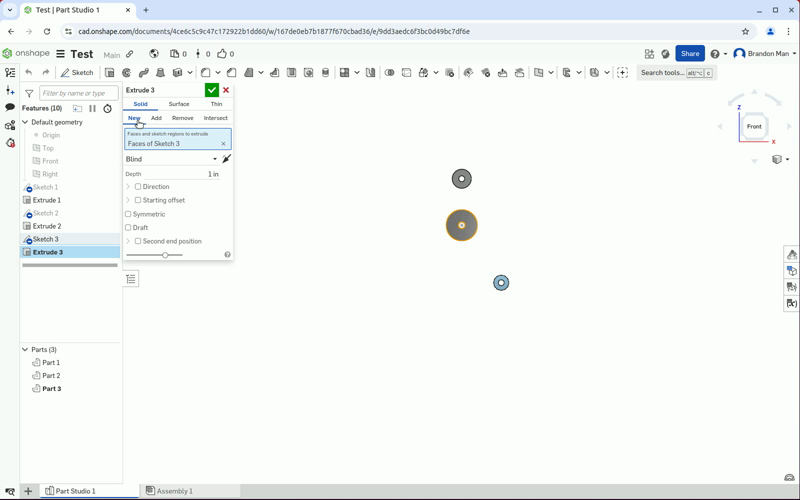
click(137, 120)
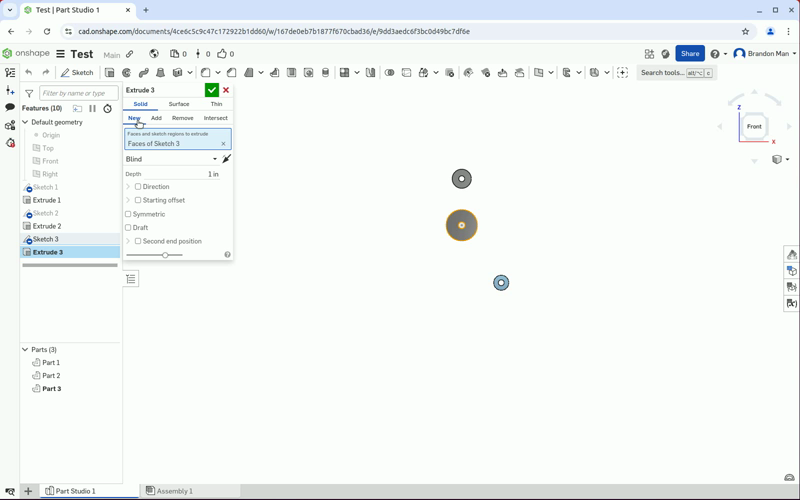
key(tab, 4)
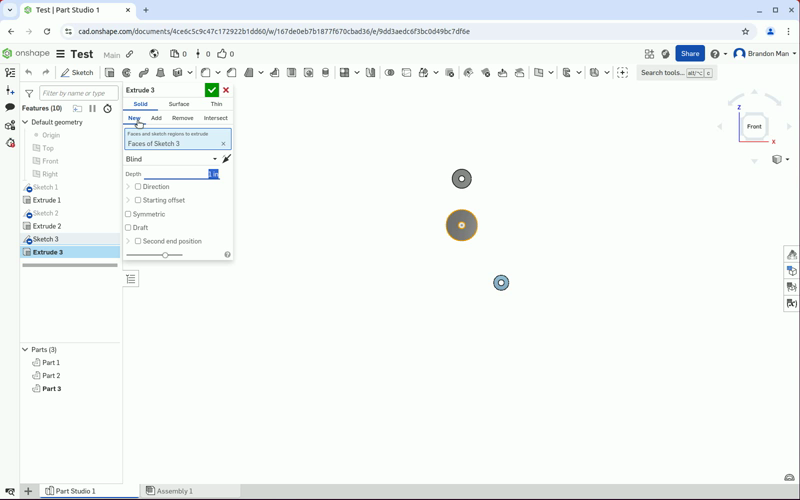
text(0.481)
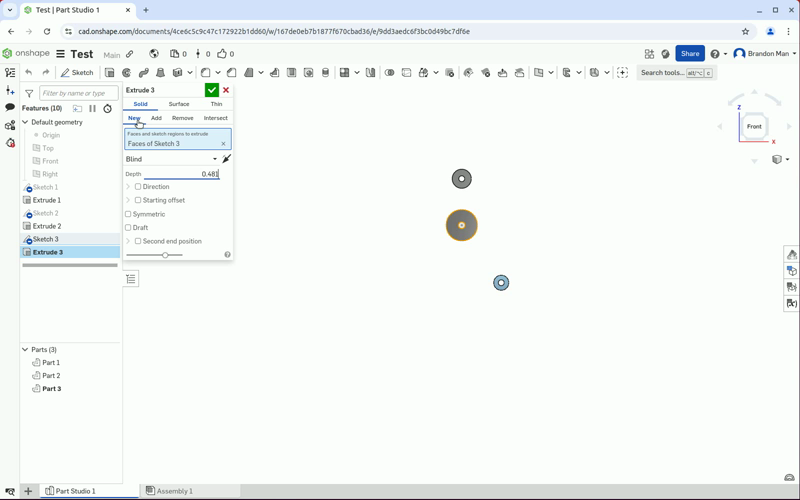
key(enter)
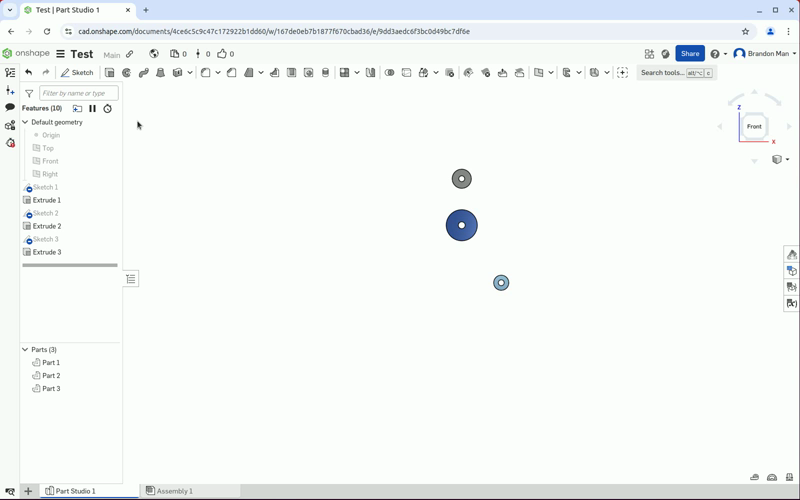
key(shift+h)
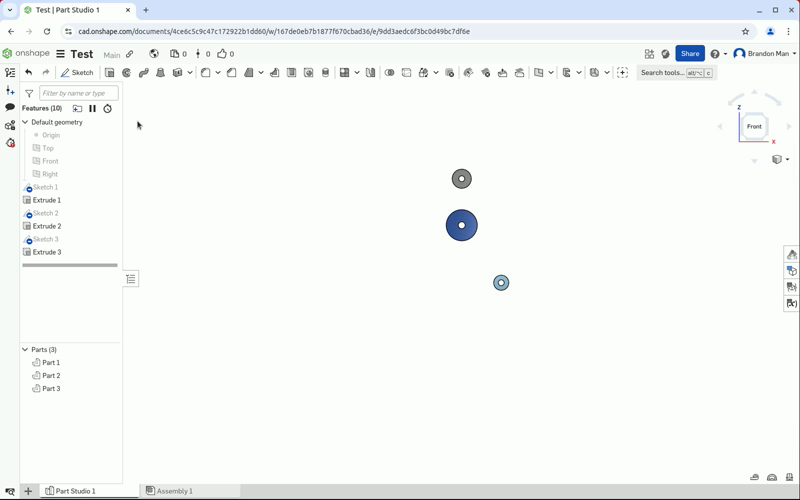
key(shift+h)
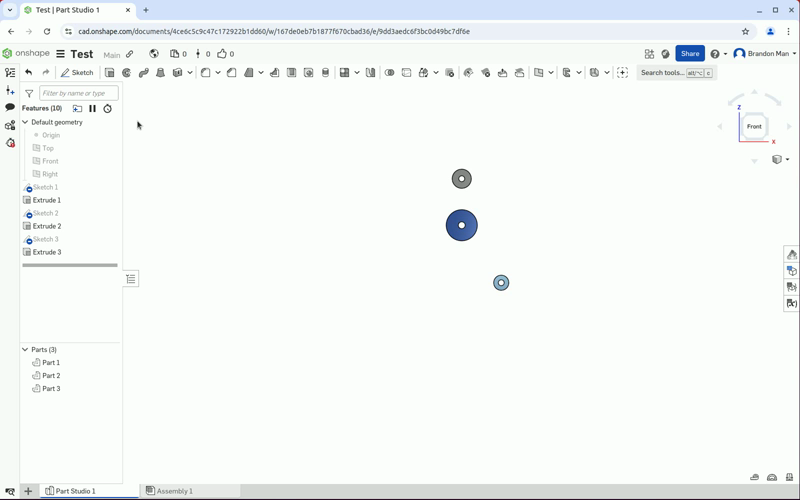
mouse_move(73, 189)
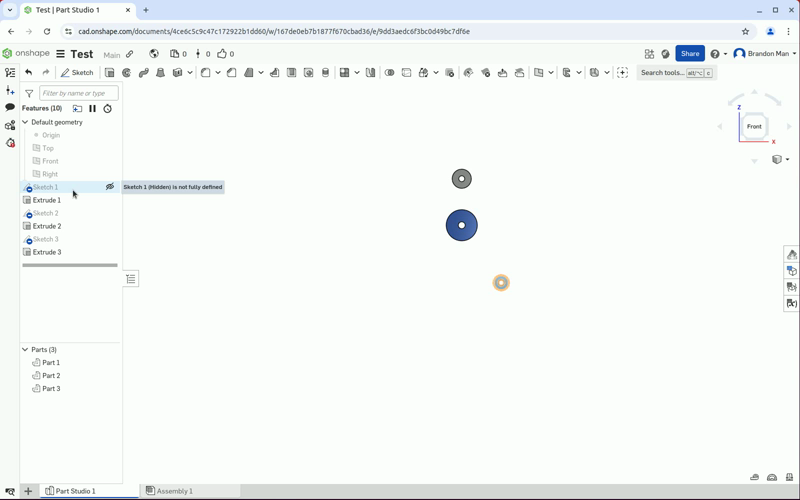
click(73, 189)
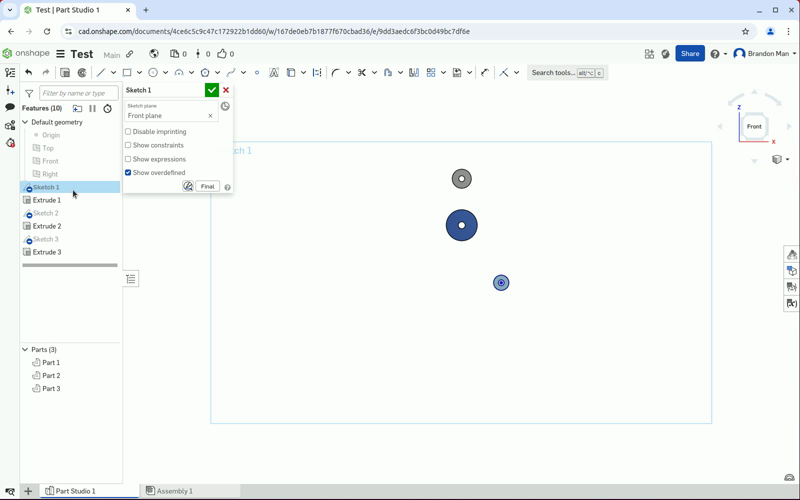
mouse_move(229, 92)
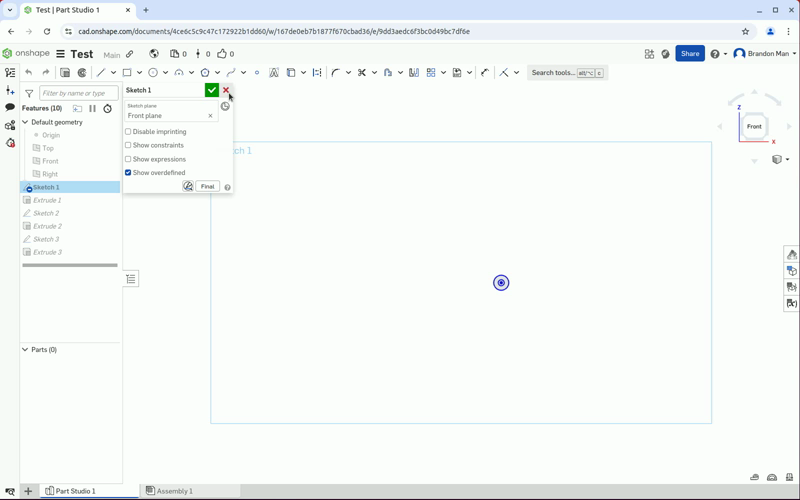
click(229, 92)
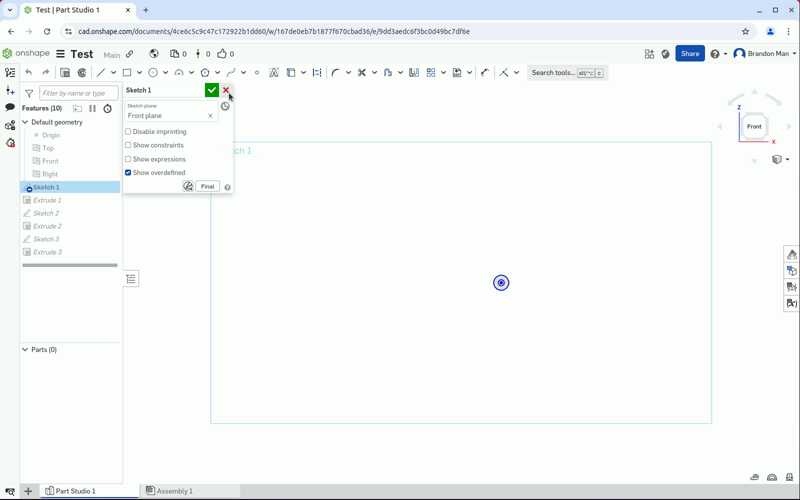
key(shift+s)
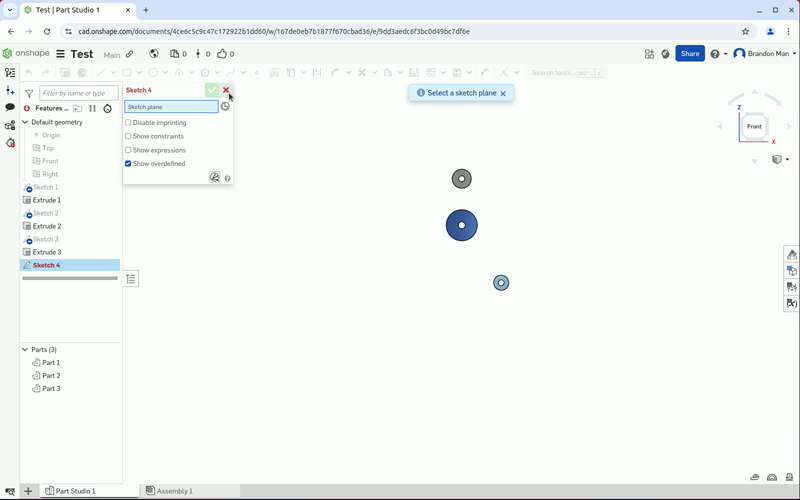
mouse_move(73, 163)
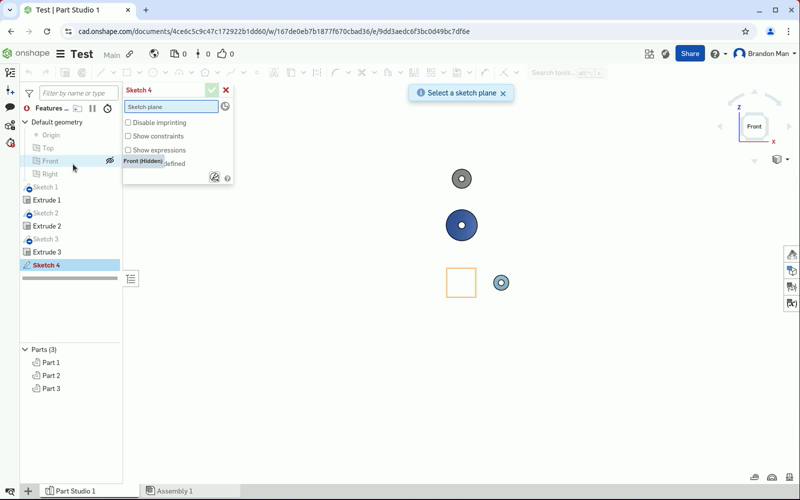
click(73, 163)
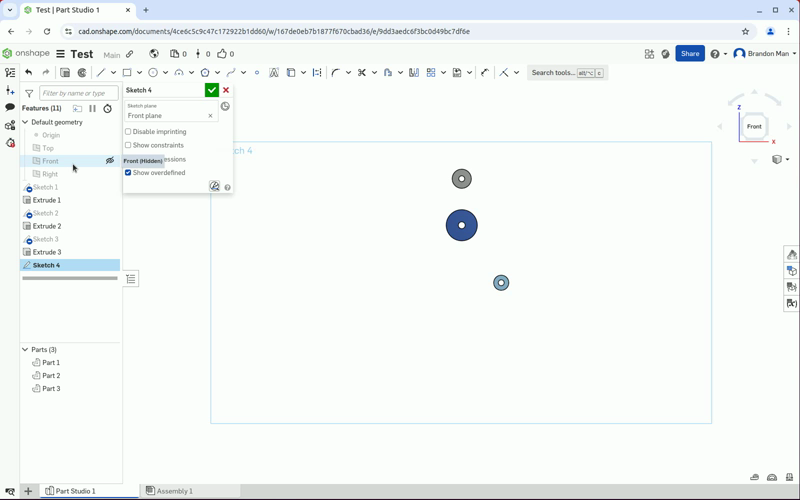
mouse_move(73, 352)
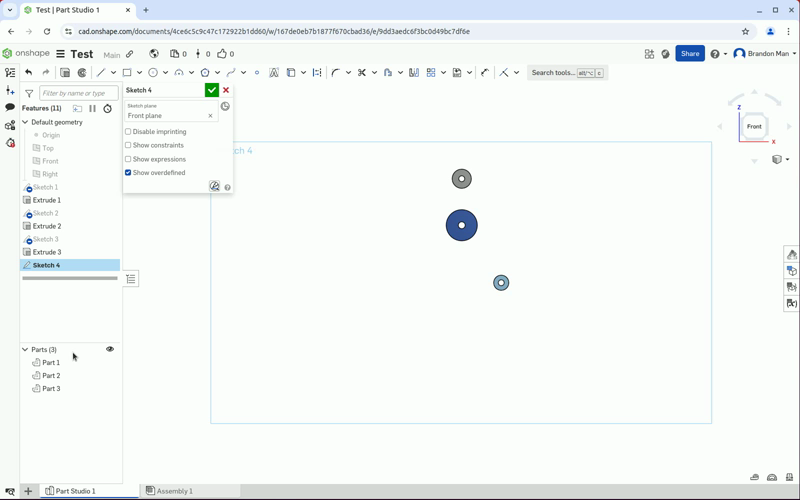
key(y)
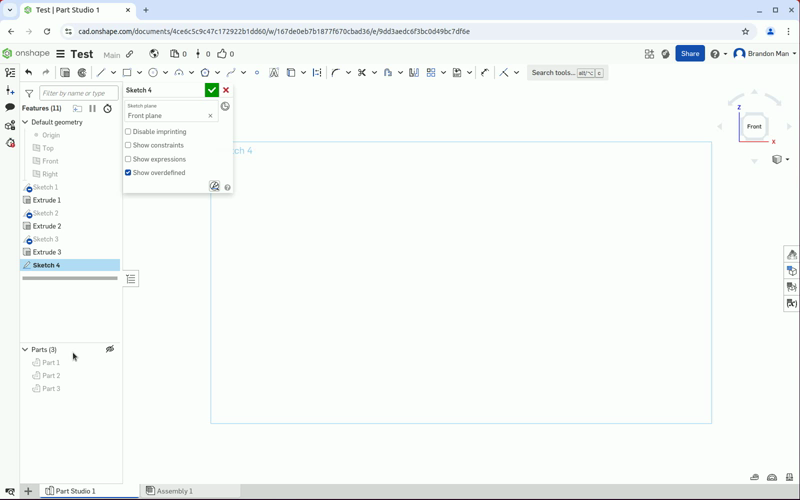
key(a)
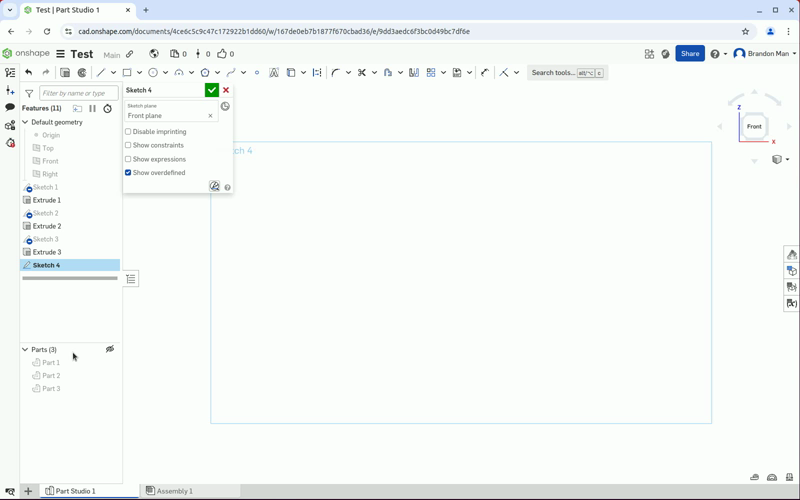
key_down(shift)
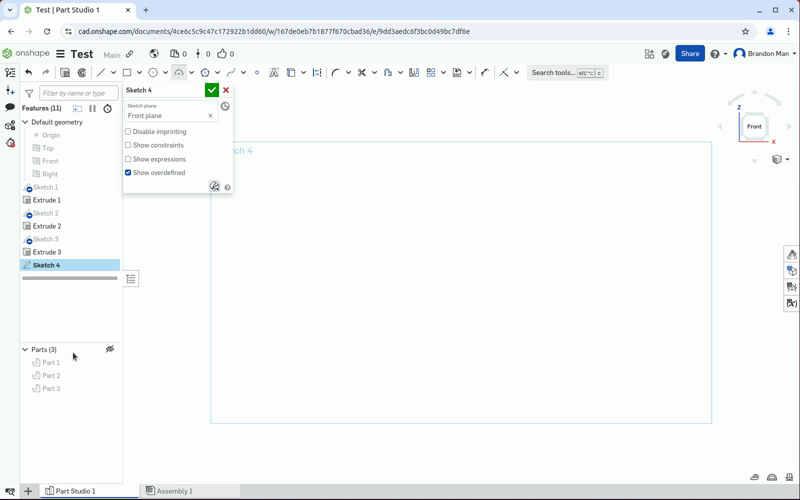
mouse_move(446, 223)
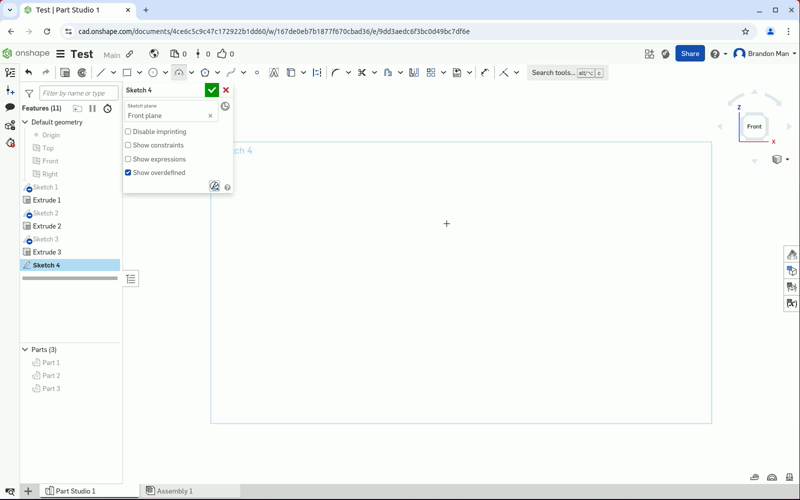
click(446, 223)
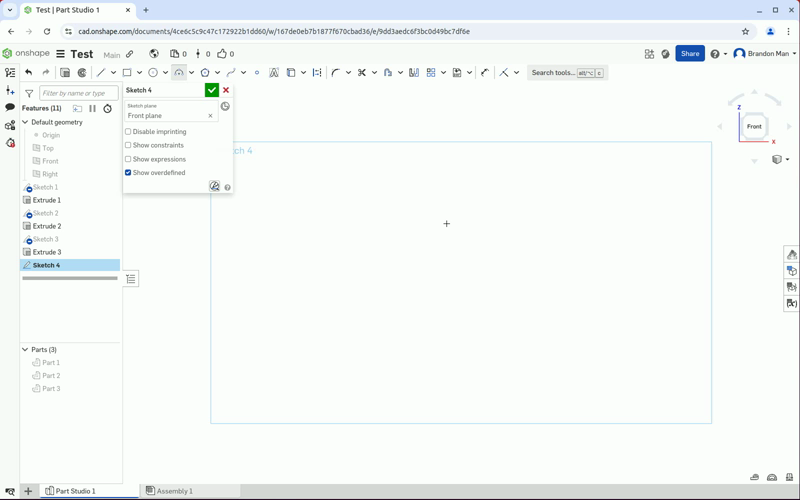
key_up(shift)
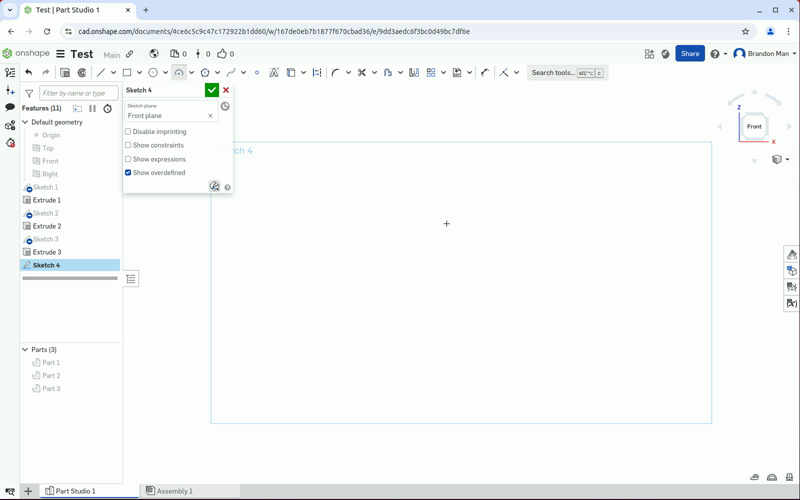
key_down(shift)
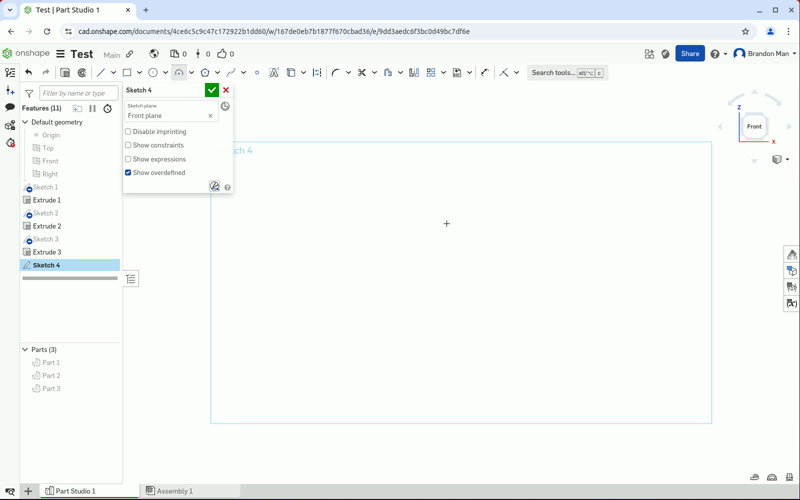
mouse_move(476, 223)
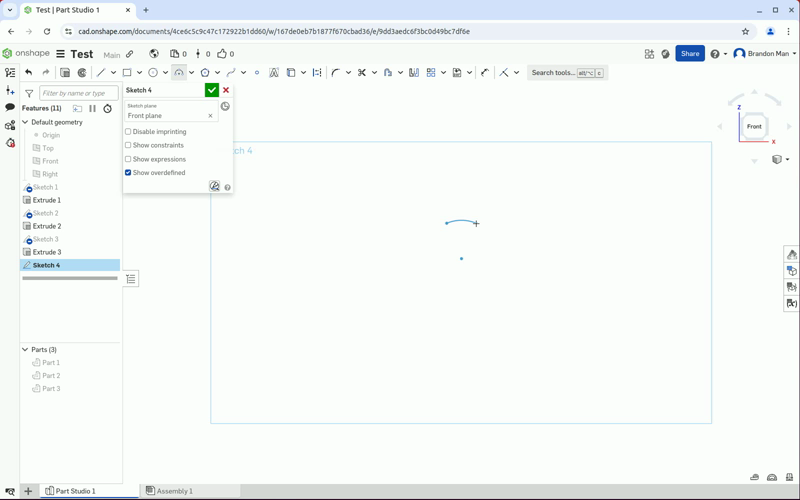
click(476, 223)
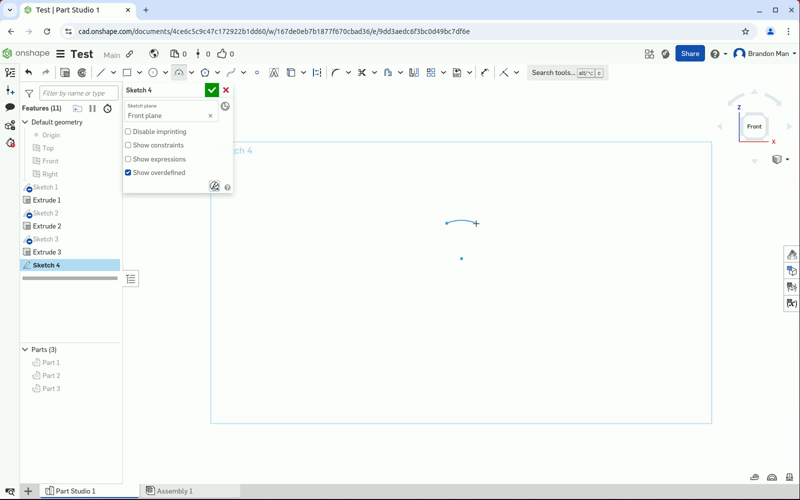
mouse_move(461, 210)
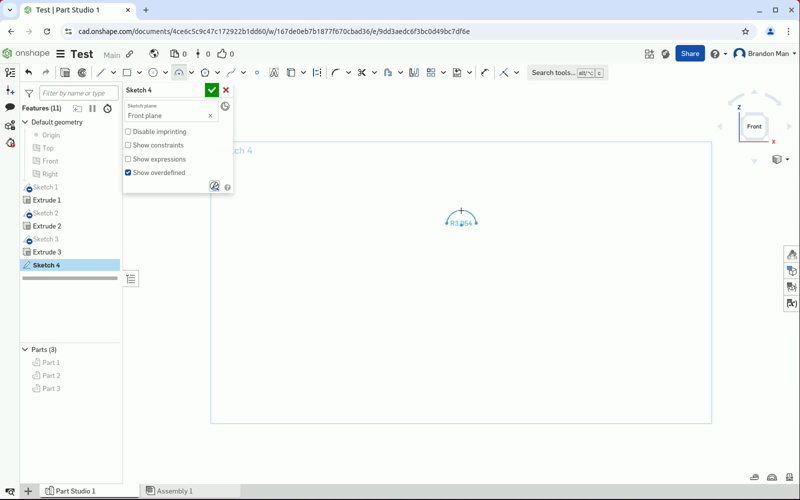
click(461, 210)
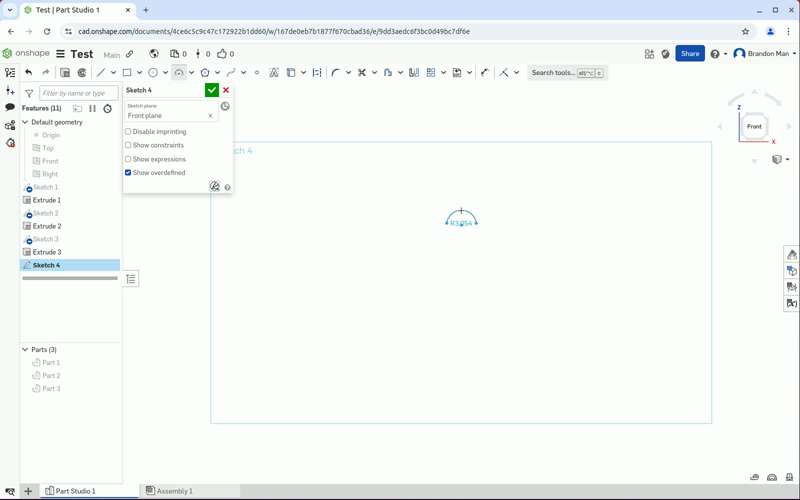
key_up(shift)
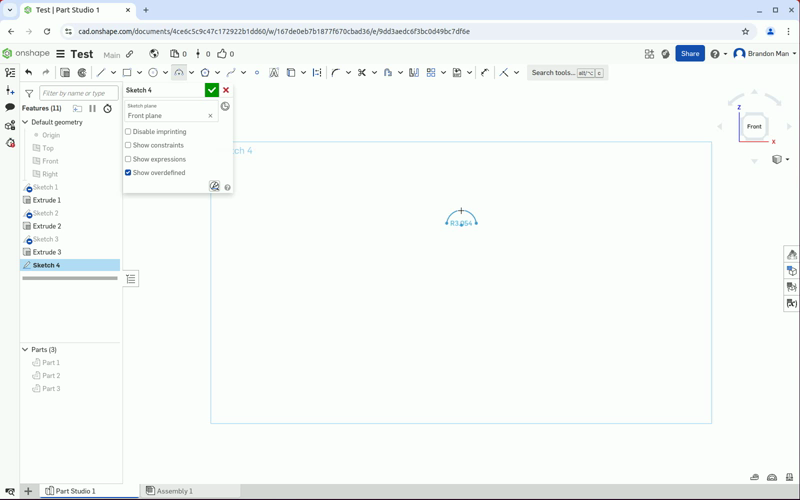
key(esc)
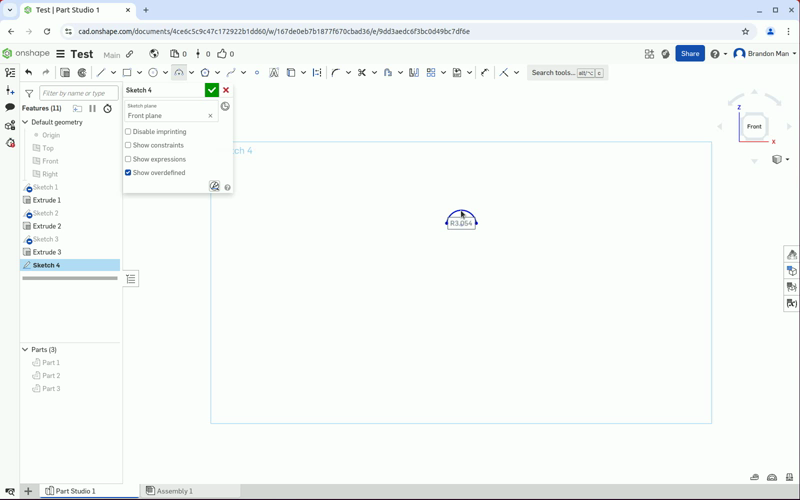
key(l)
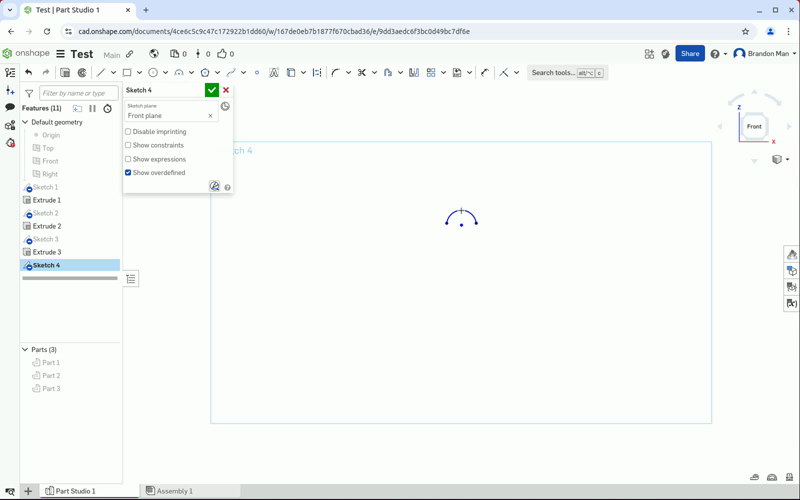
mouse_move(476, 223)
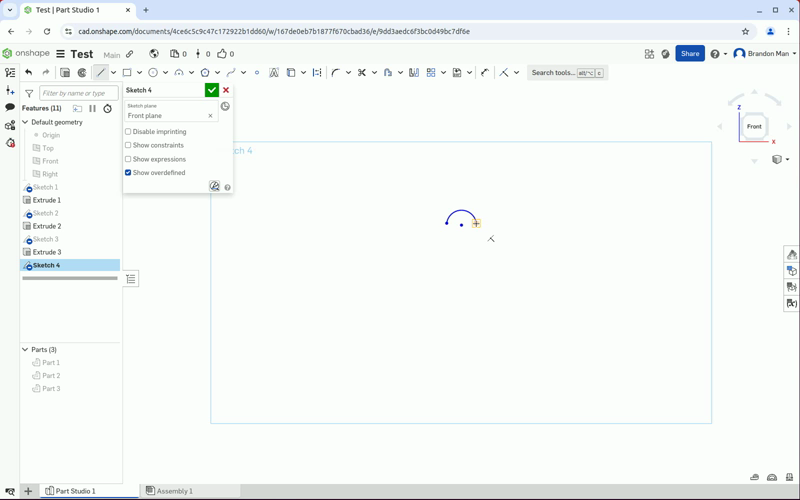
click(476, 223)
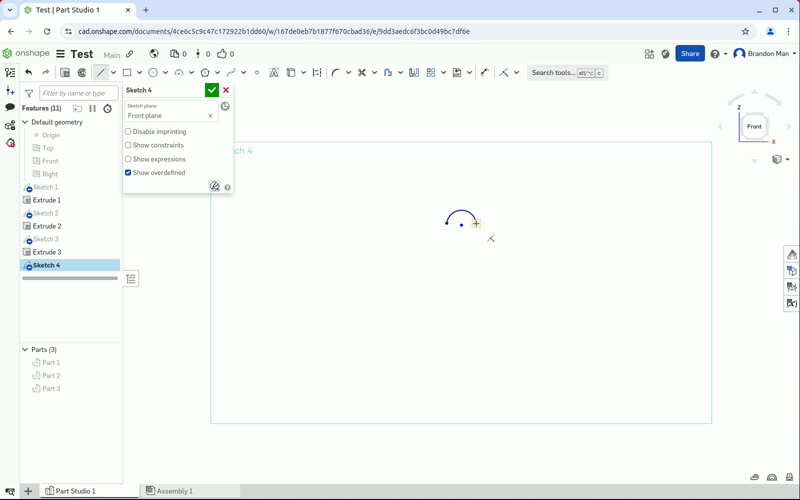
key_down(shift)
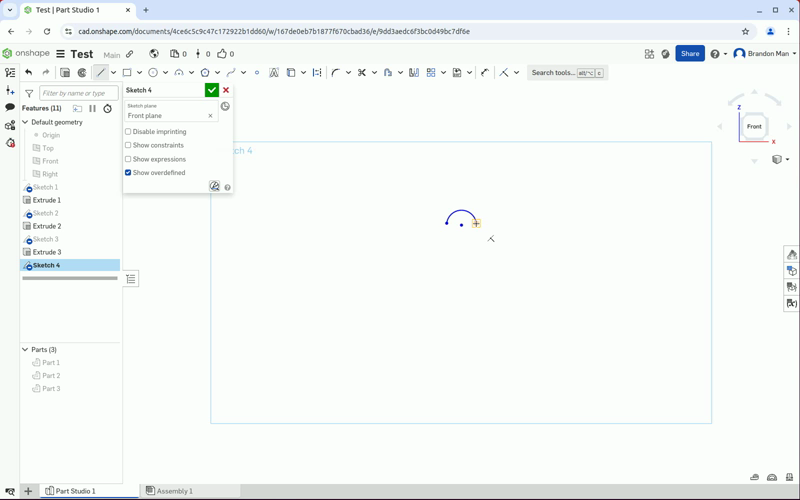
mouse_move(506, 223)
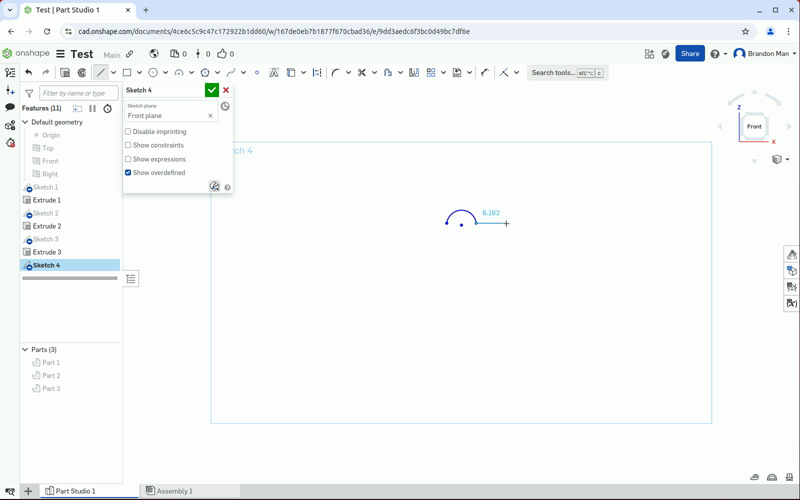
mouse_move(470, 176)
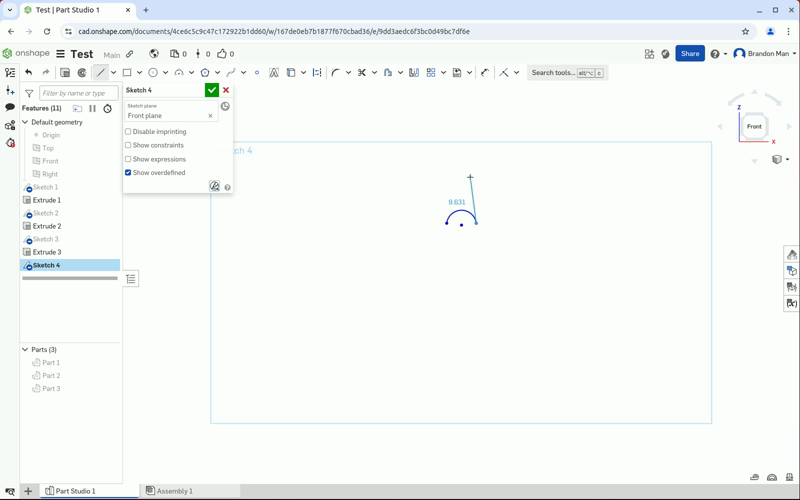
click(470, 176)
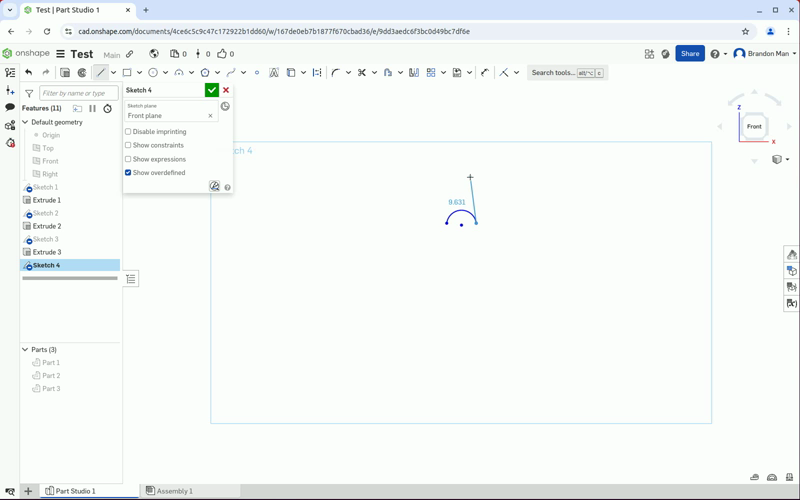
key_up(shift)
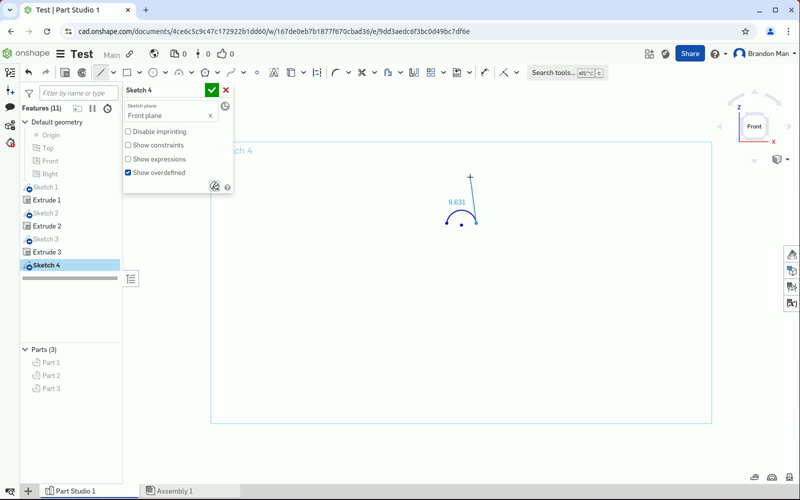
key(esc)
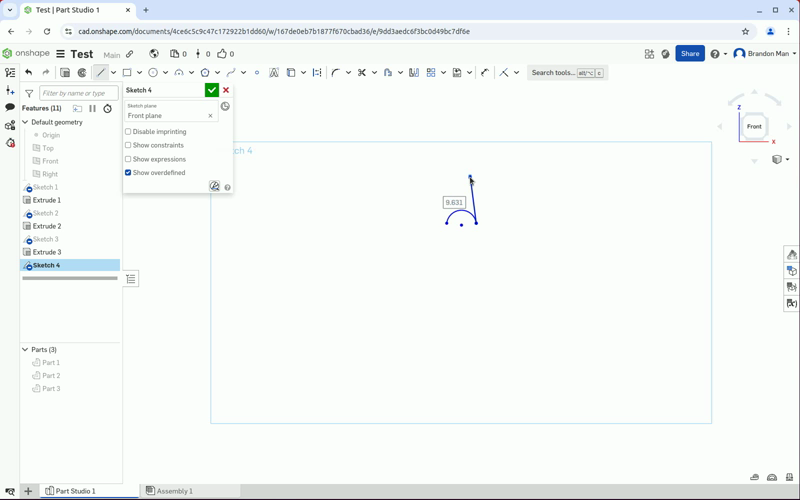
key(a)
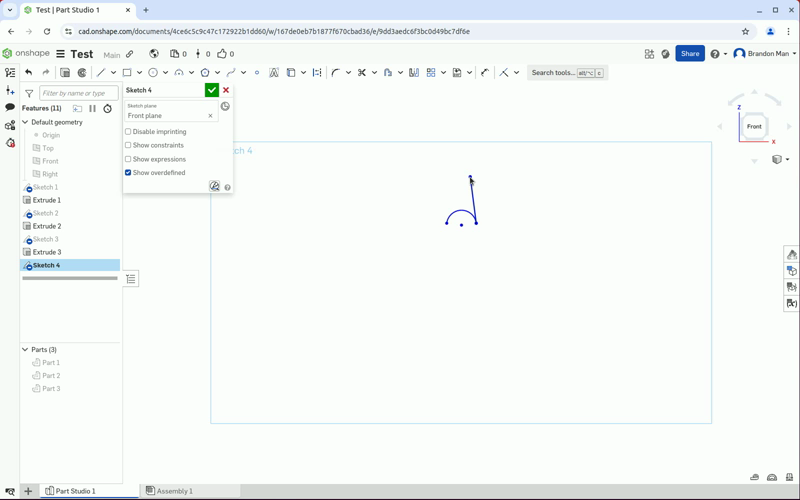
mouse_move(470, 176)
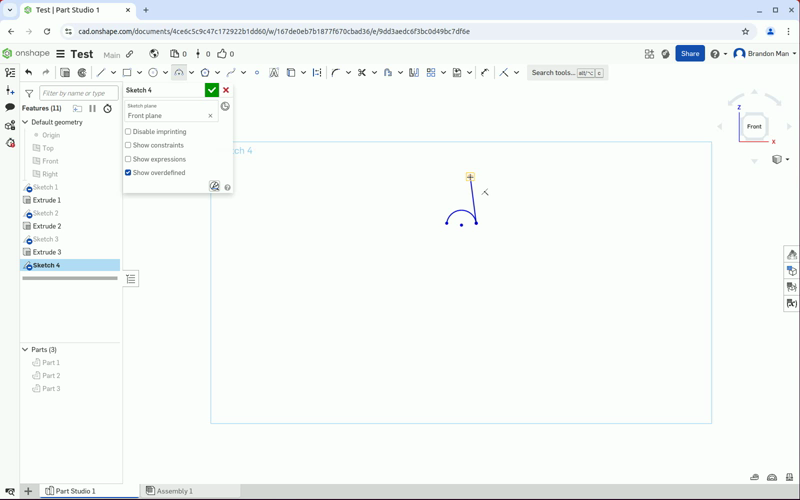
click(470, 176)
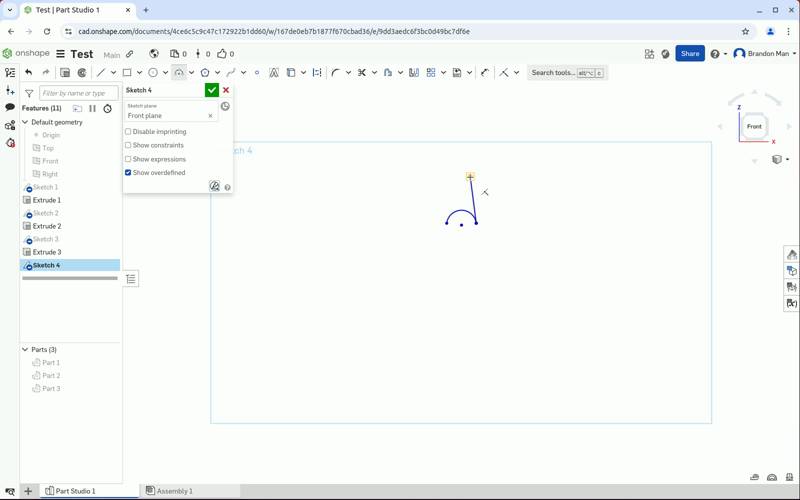
key_down(shift)
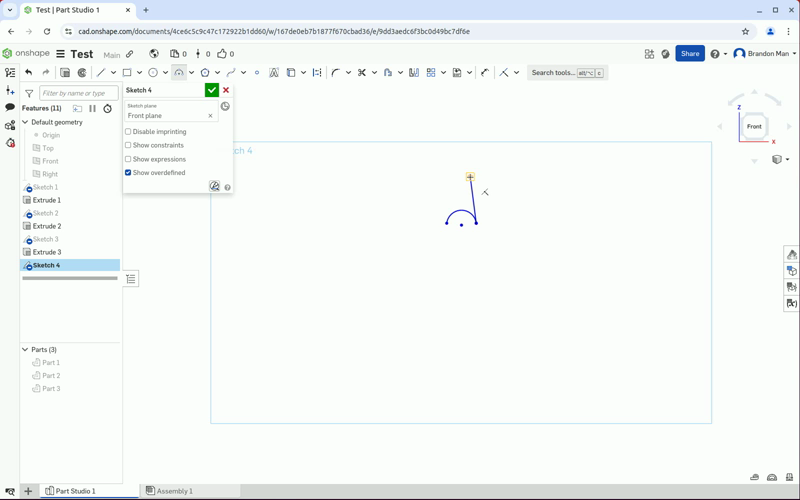
mouse_move(452, 176)
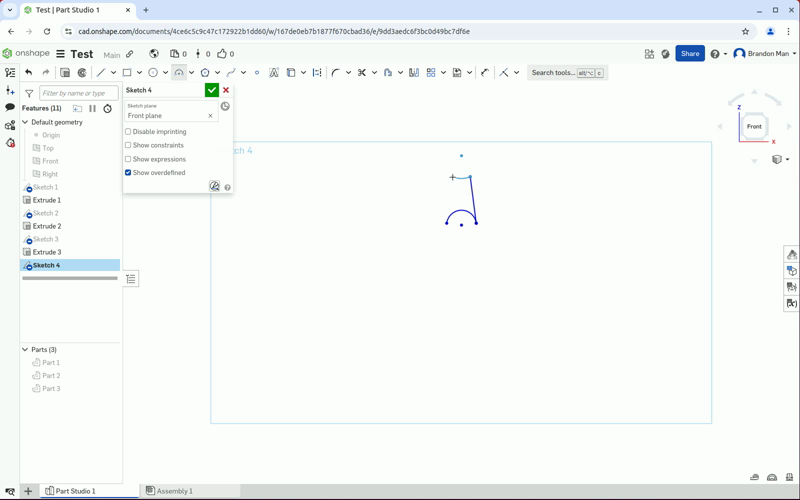
click(452, 176)
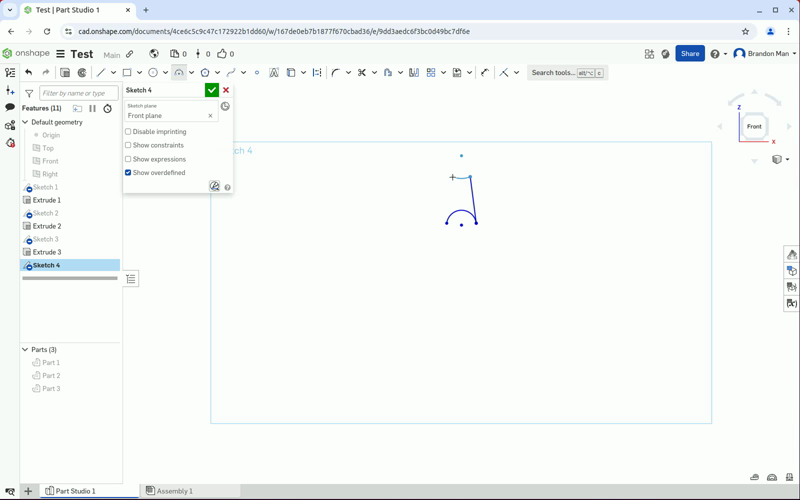
mouse_move(461, 186)
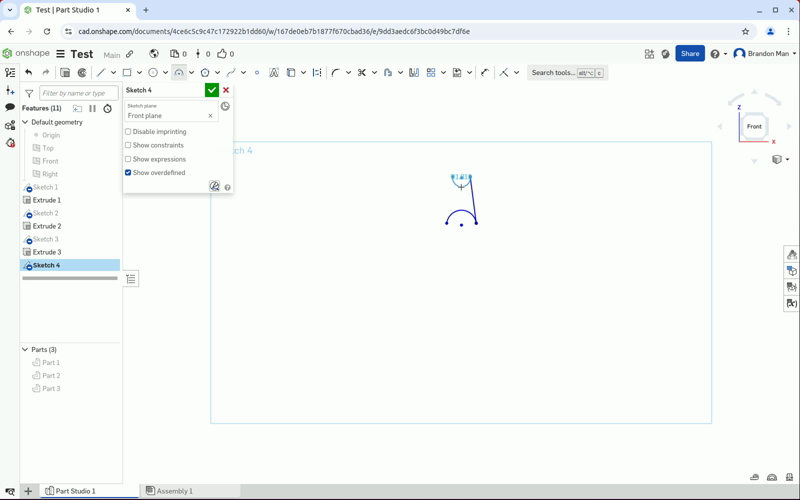
click(461, 186)
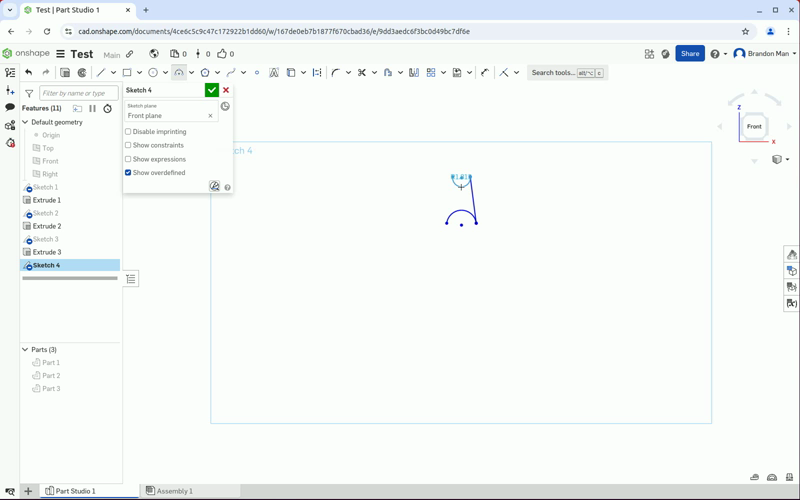
key_up(shift)
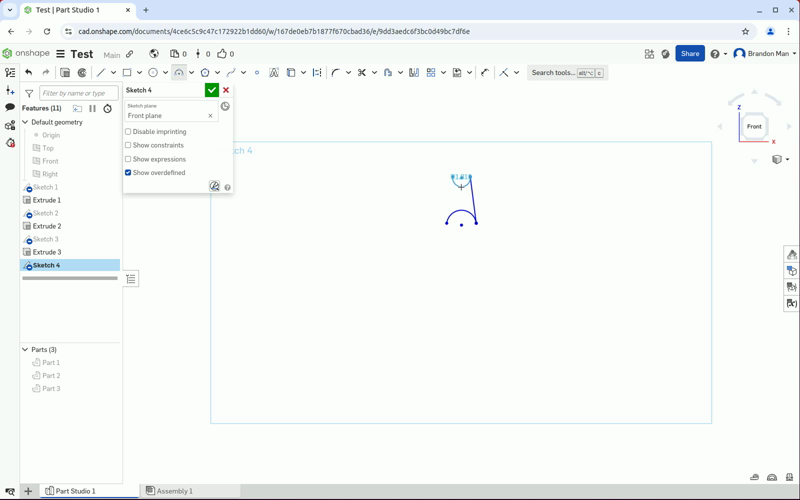
key(esc)
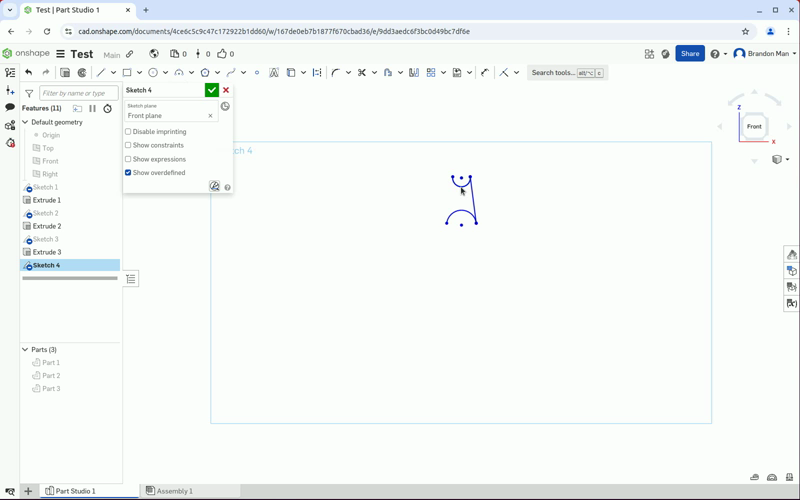
key(l)
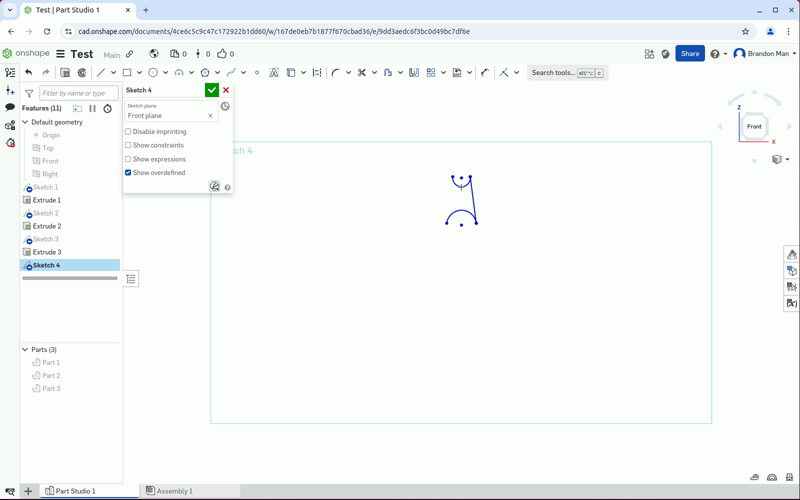
mouse_move(452, 176)
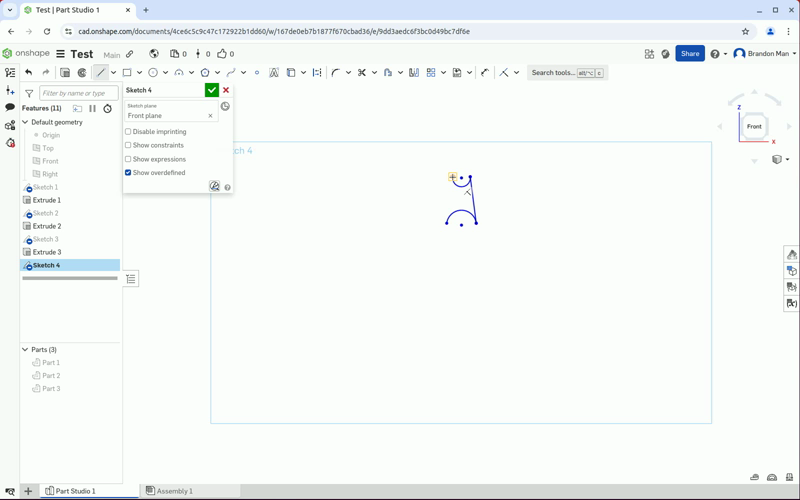
click(452, 176)
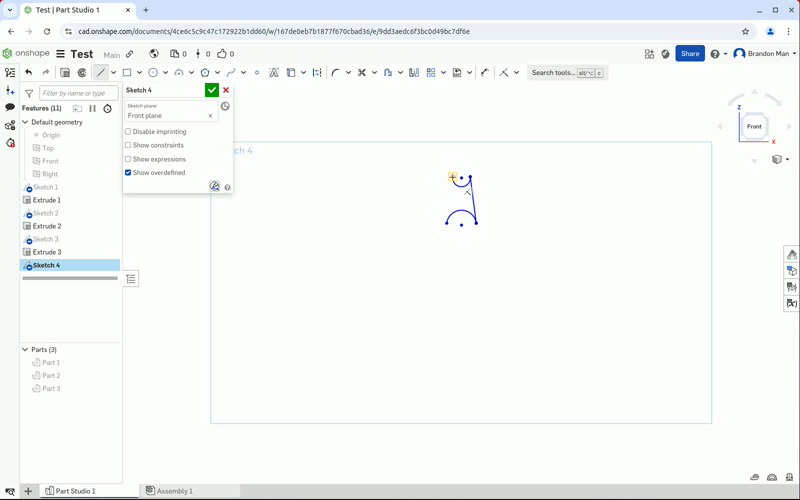
mouse_move(482, 176)
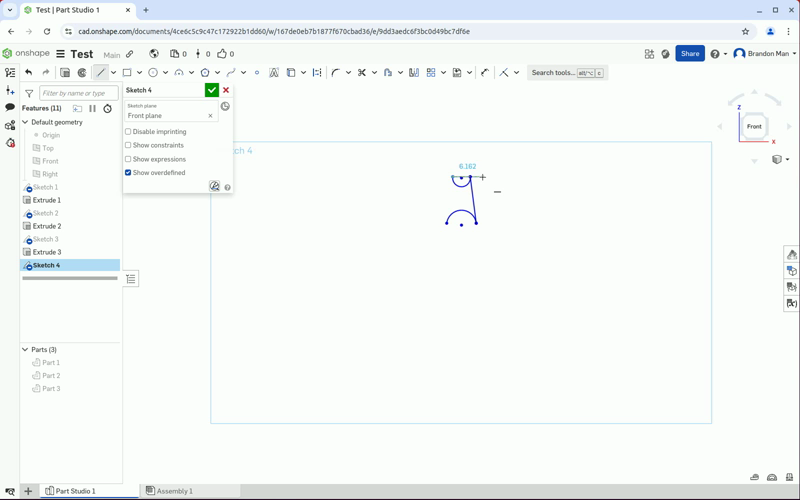
key_down(shift)
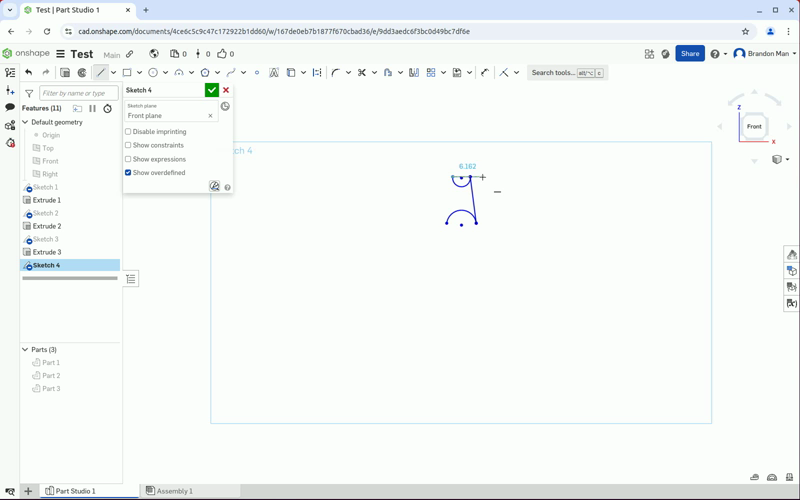
mouse_move(446, 223)
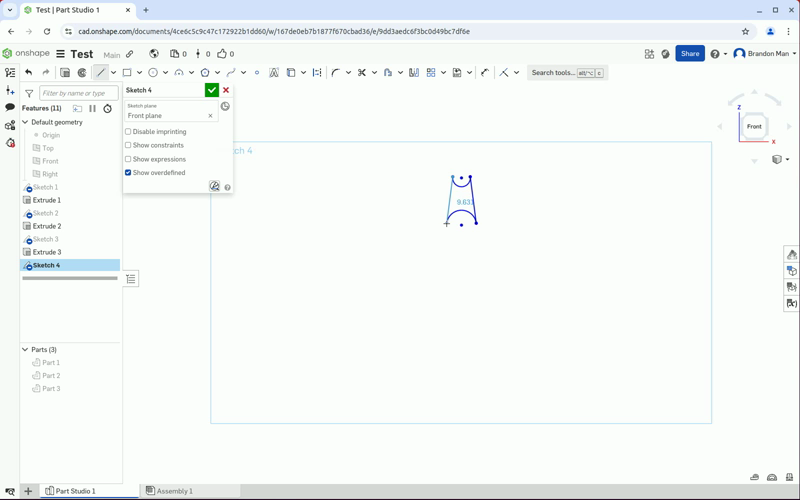
key_up(shift)
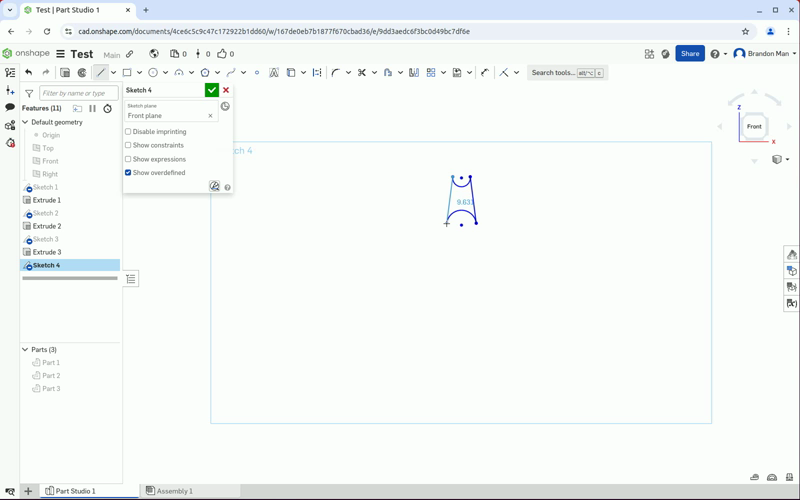
click(446, 223)
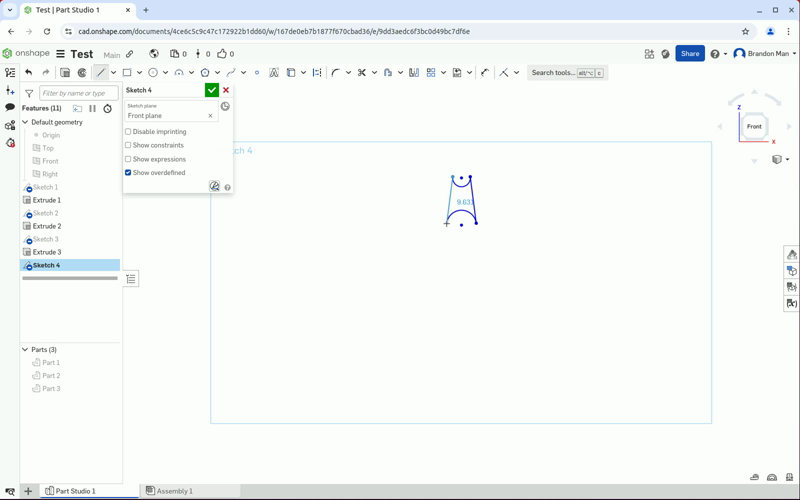
key(esc)
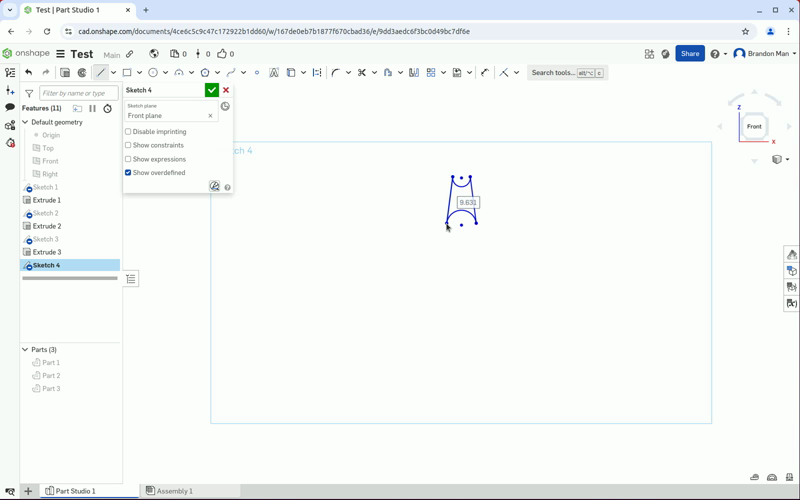
key(c)
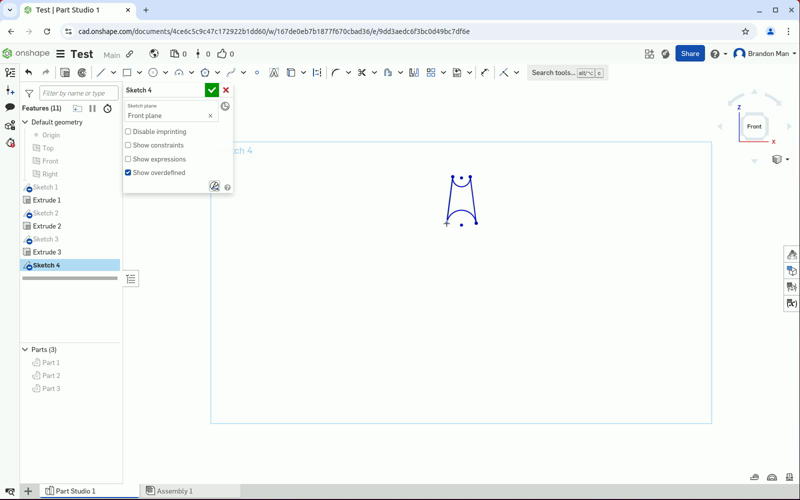
key_down(shift)
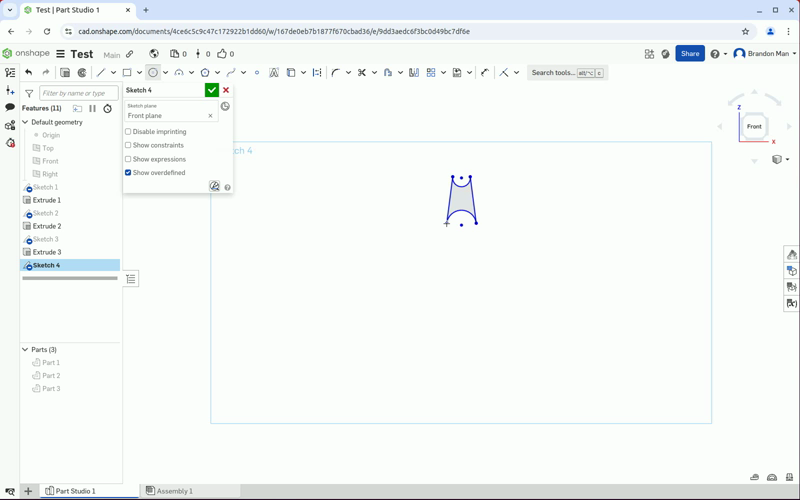
mouse_move(458, 191)
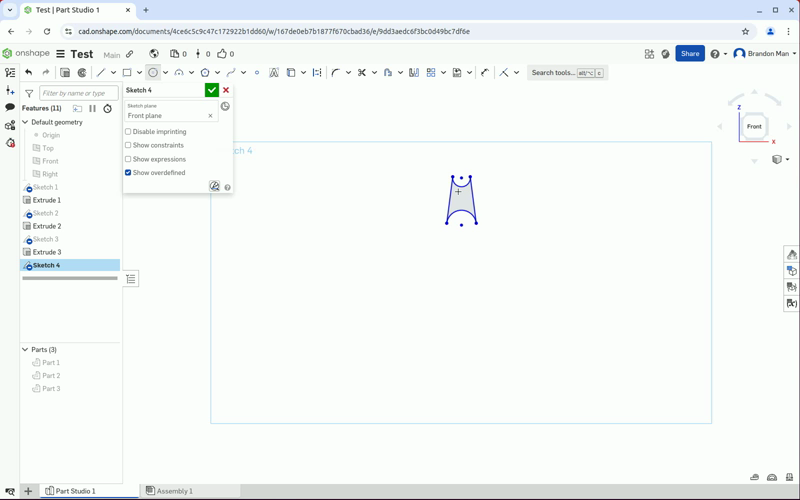
click(458, 191)
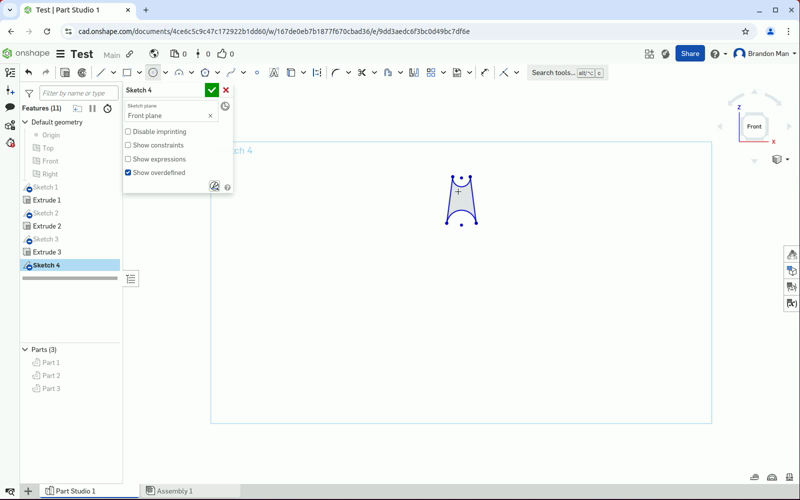
key_up(shift)
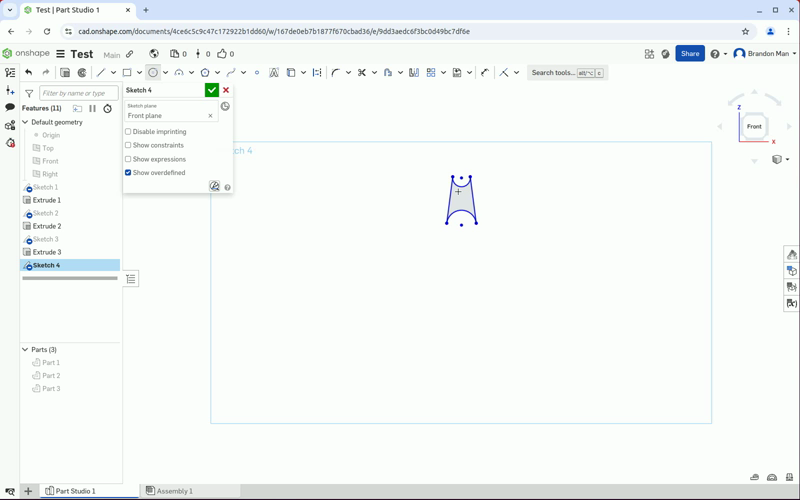
mouse_move(461, 191)
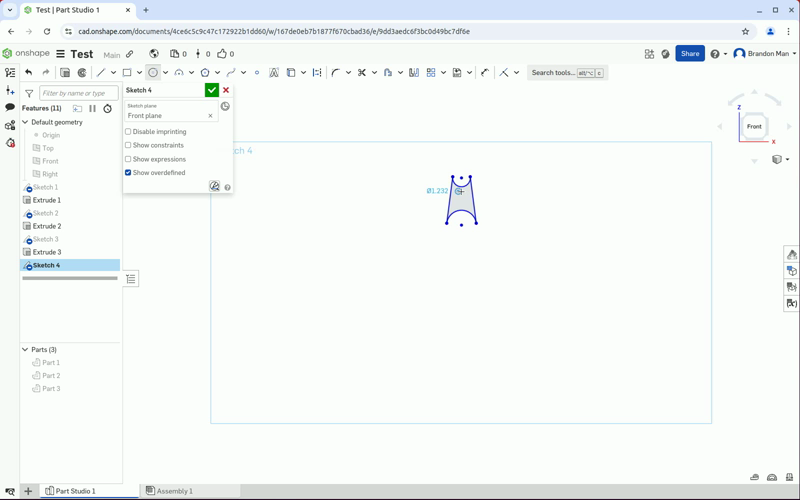
scroll(6)
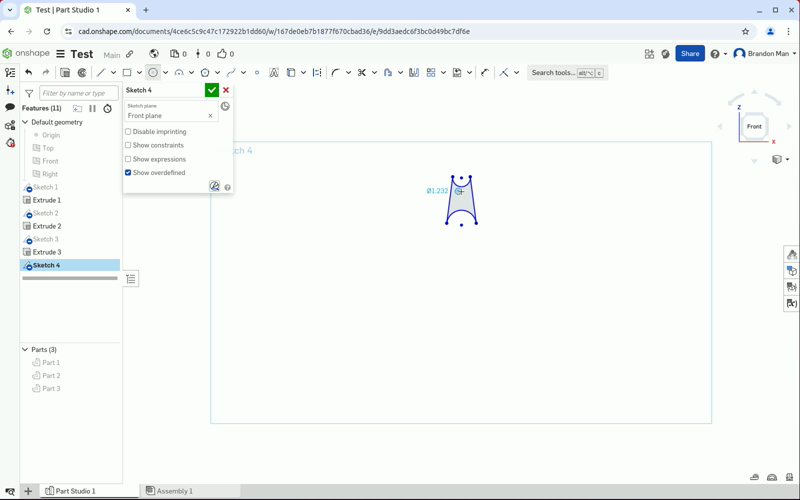
scroll(6)
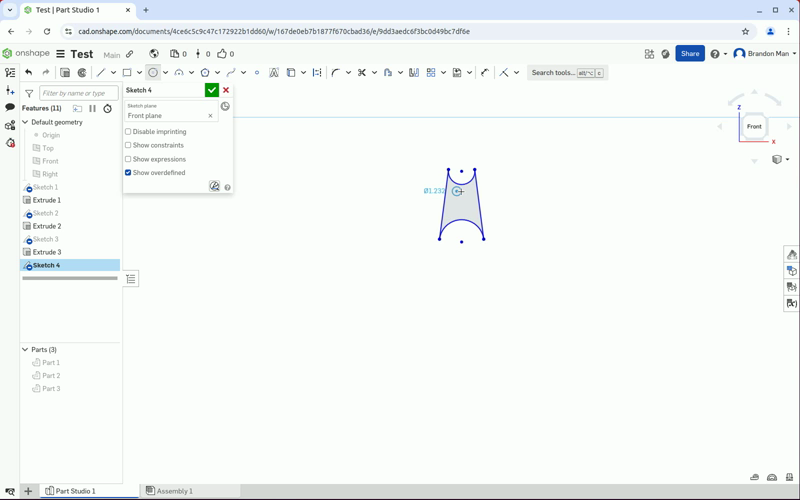
scroll(6)
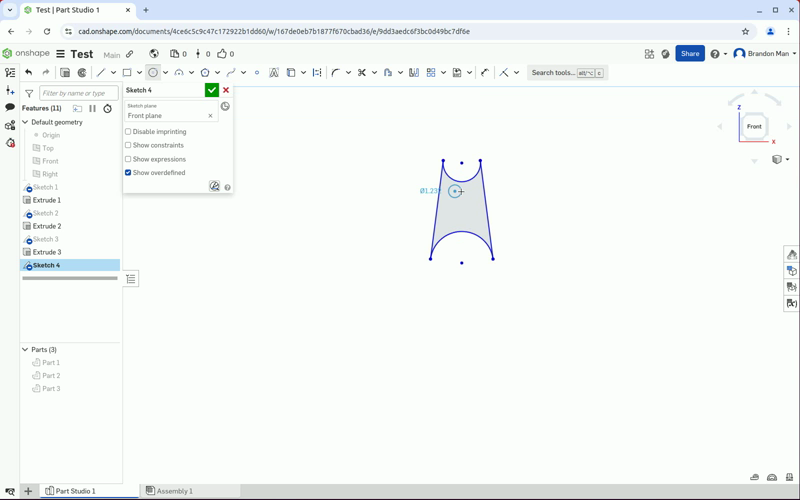
scroll(6)
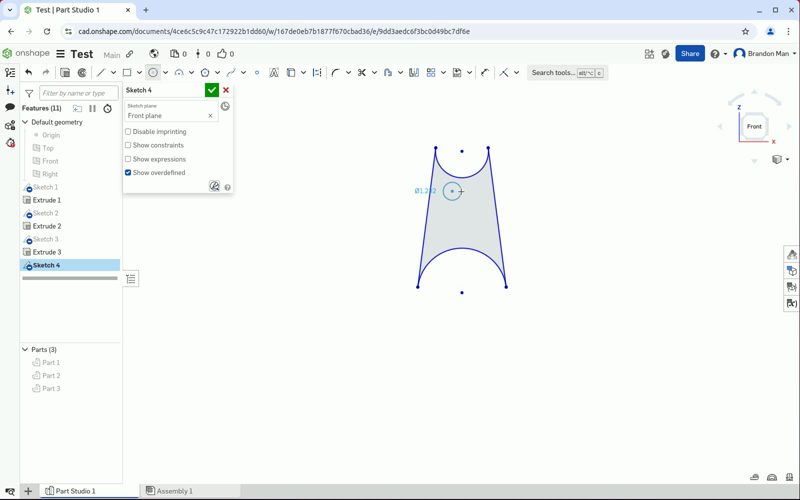
scroll(6)
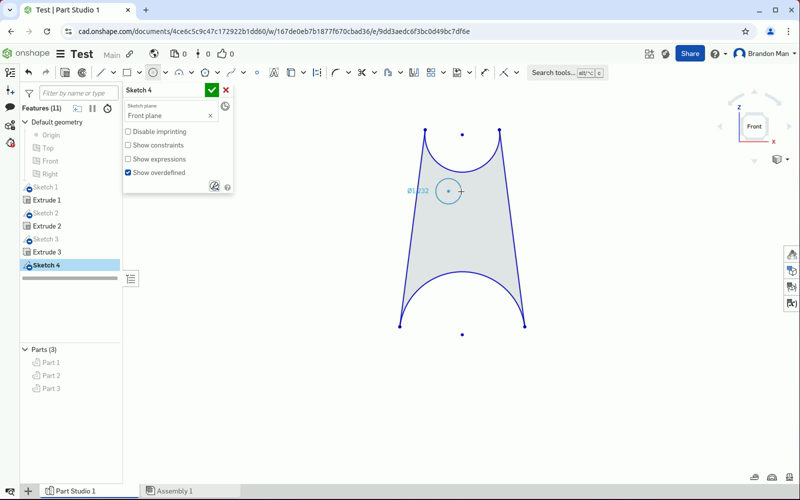
scroll(6)
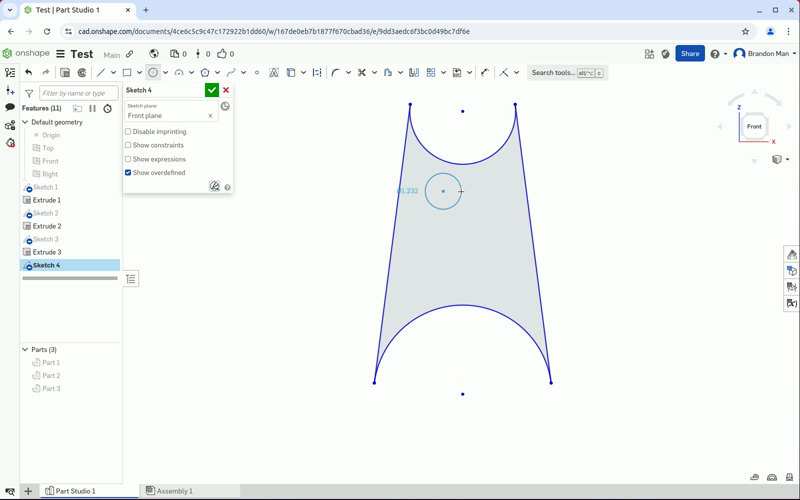
scroll(6)
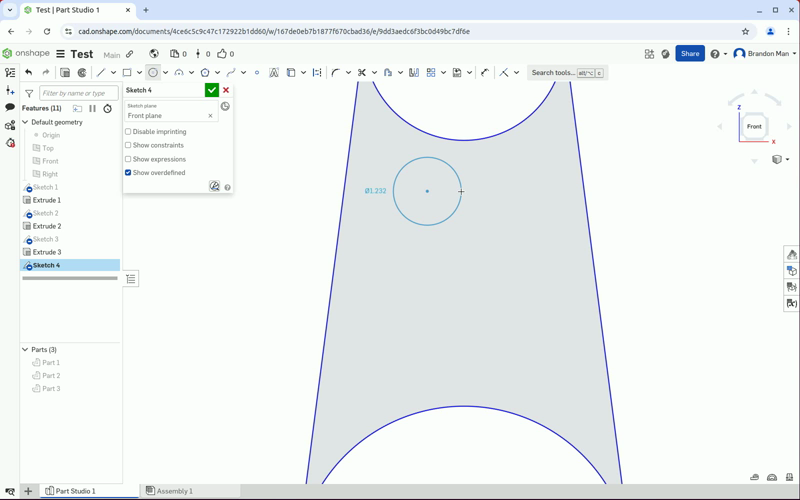
click(461, 191)
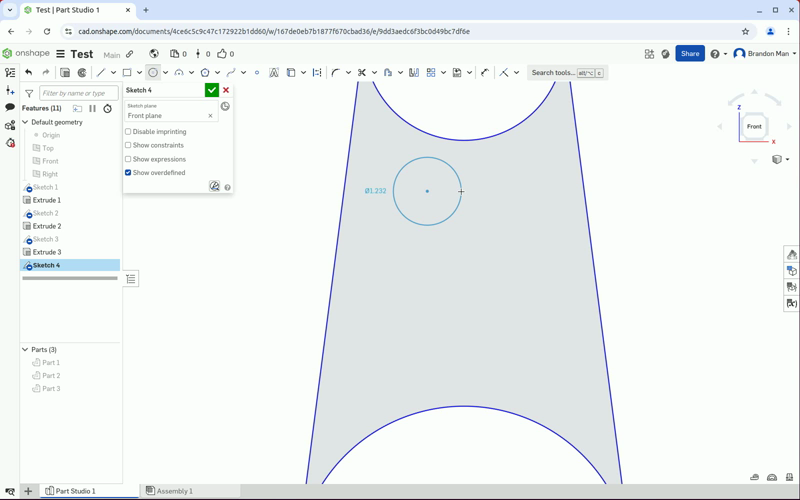
scroll(-6)
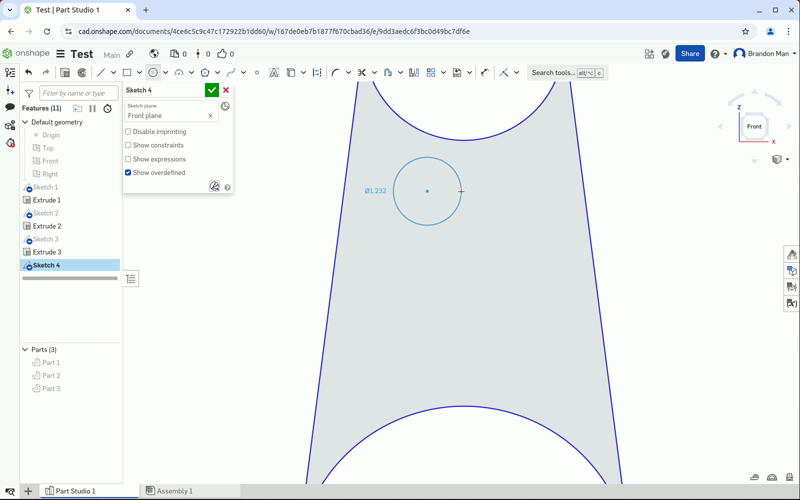
scroll(-6)
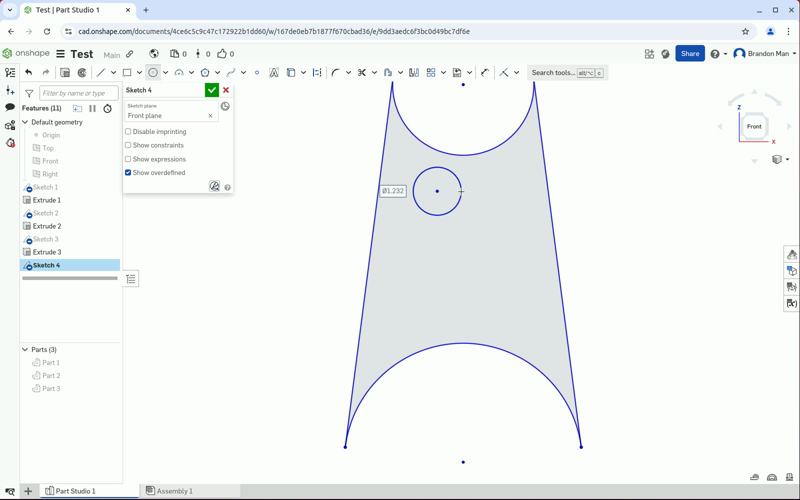
scroll(-6)
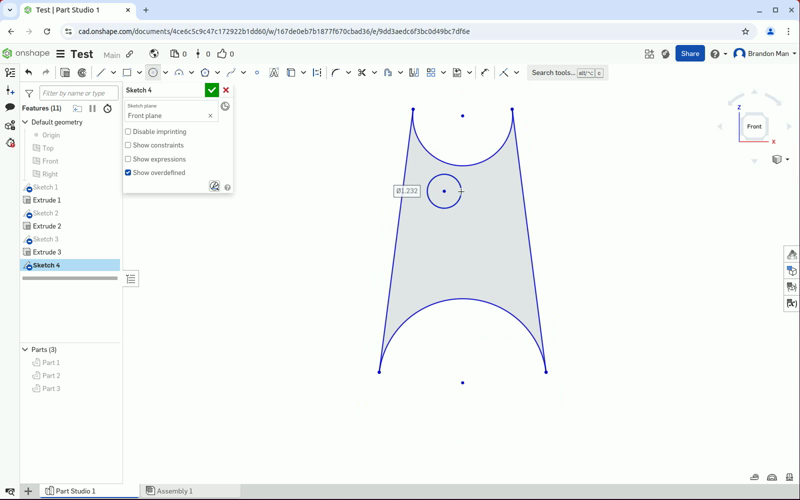
scroll(-6)
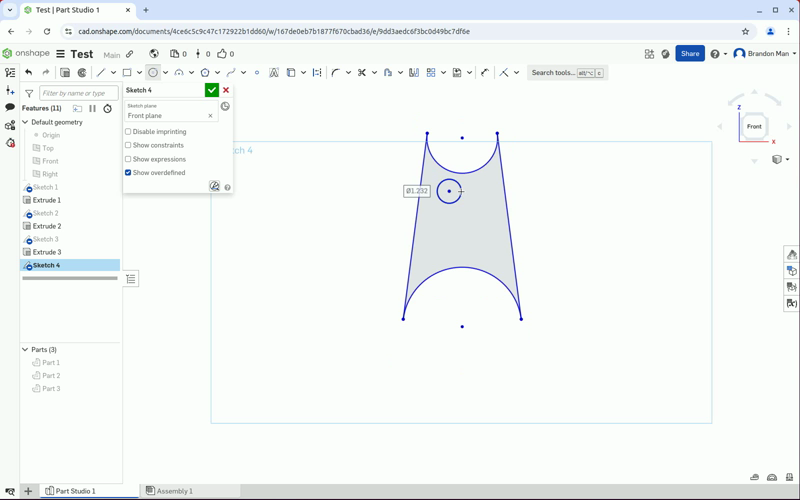
scroll(-6)
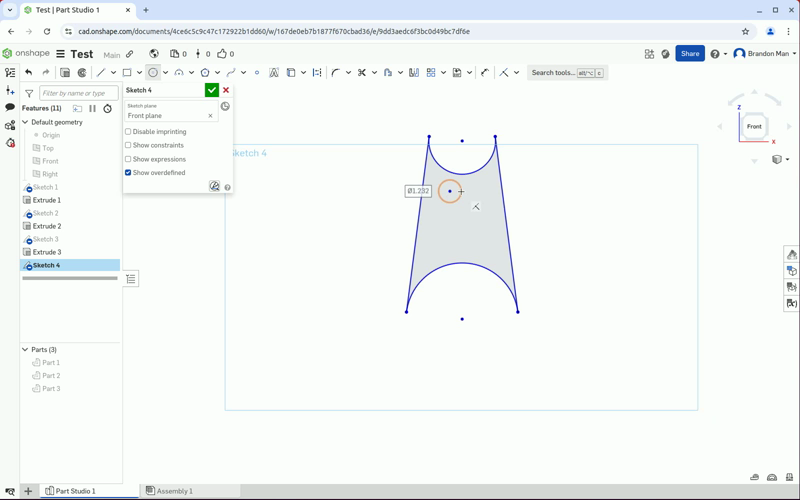
scroll(-6)
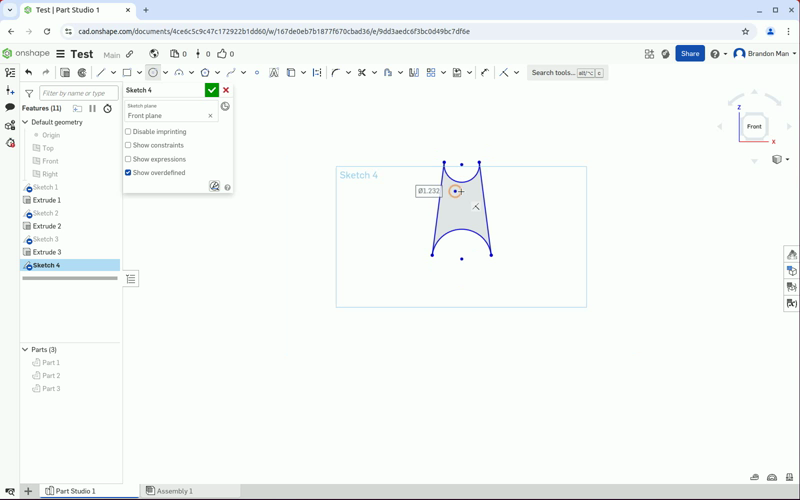
scroll(-6)
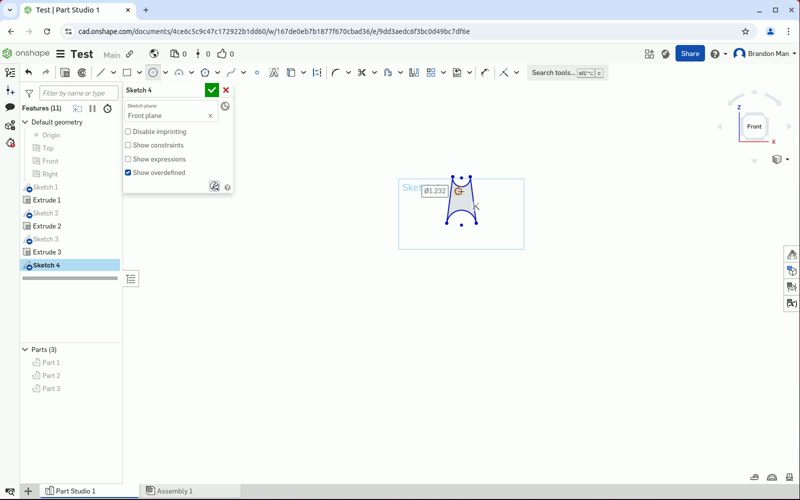
key(esc)
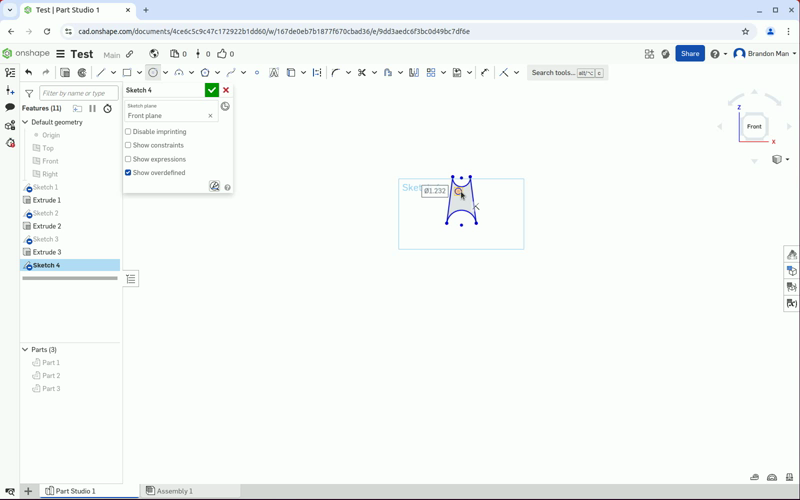
mouse_move(461, 198)
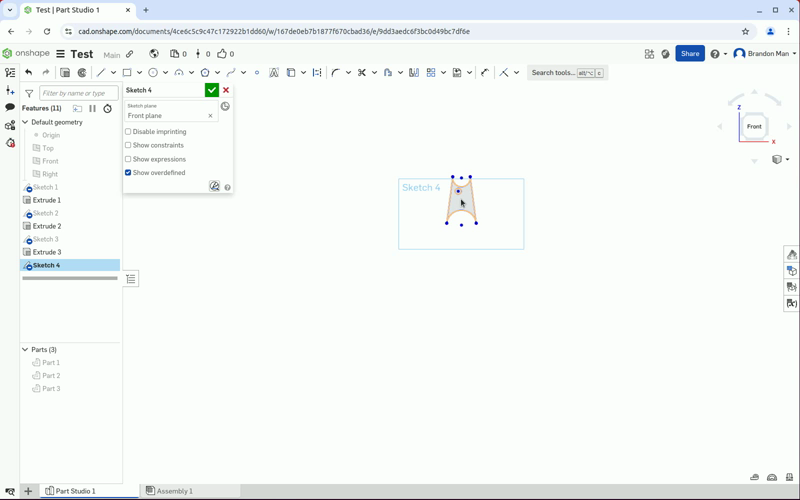
scroll(6)
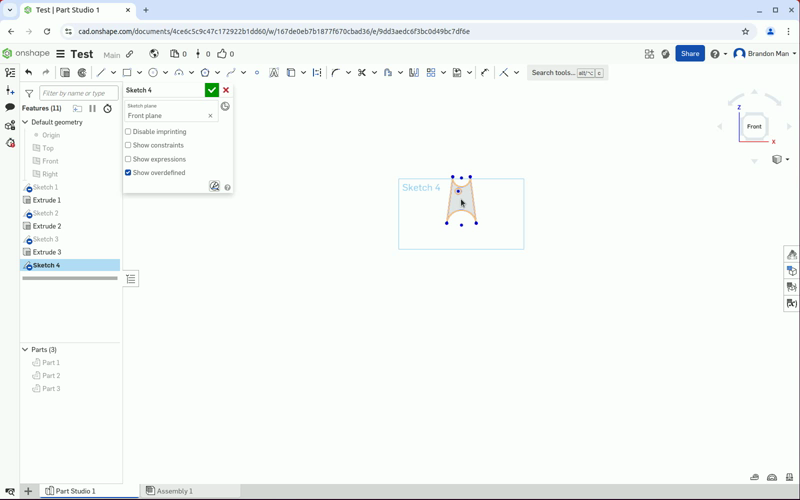
scroll(6)
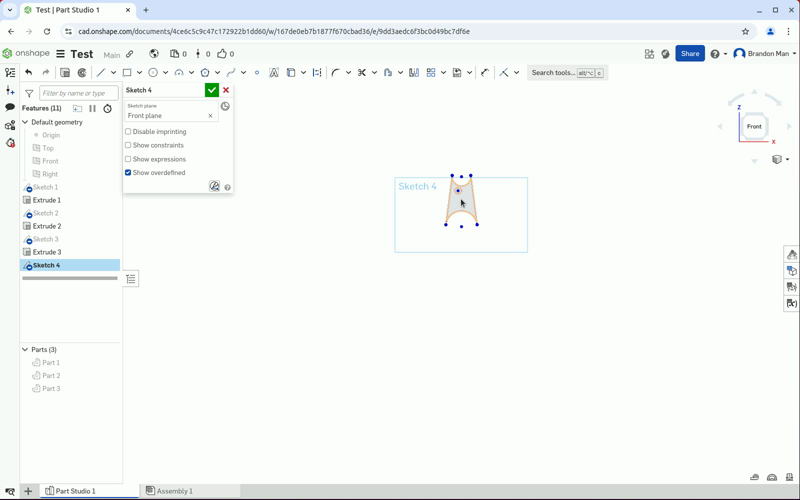
scroll(6)
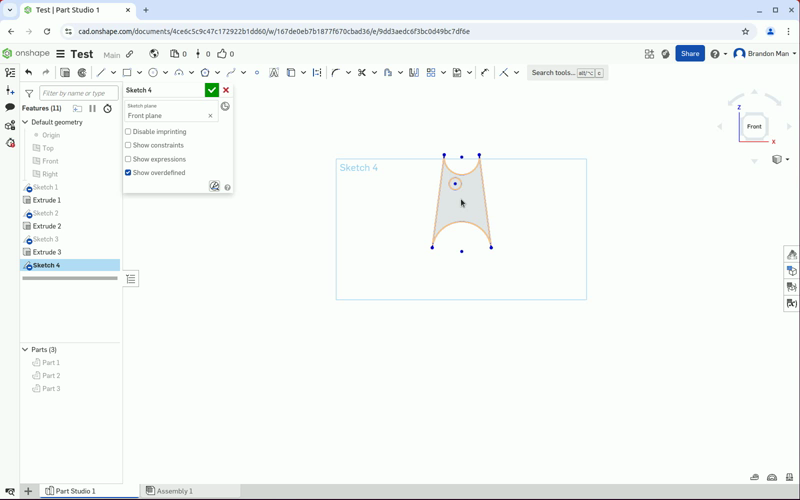
scroll(6)
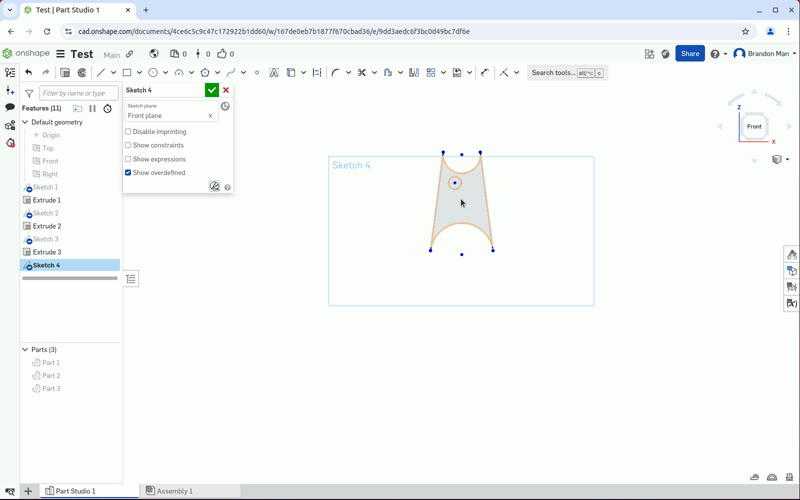
scroll(6)
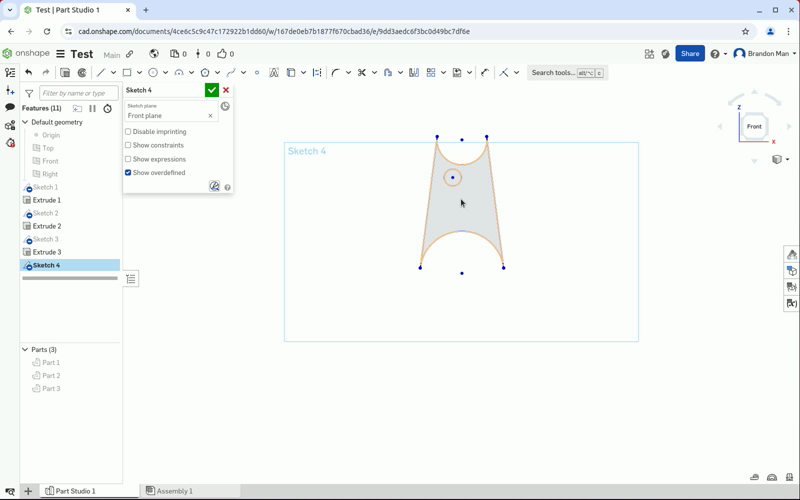
scroll(6)
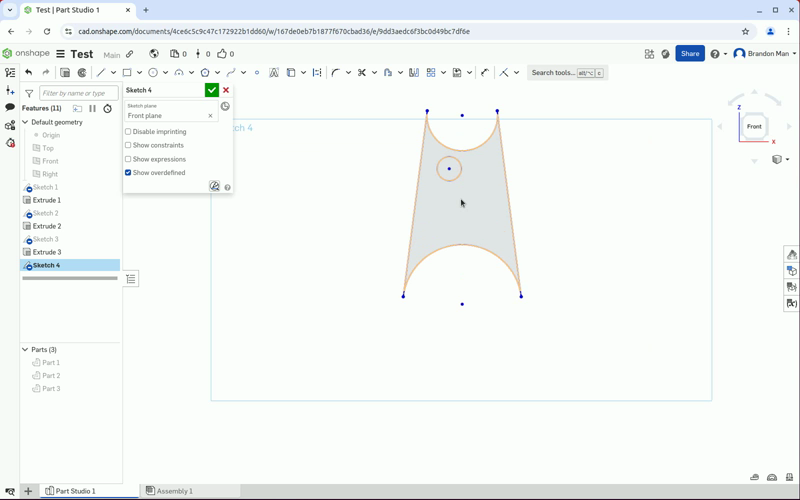
scroll(6)
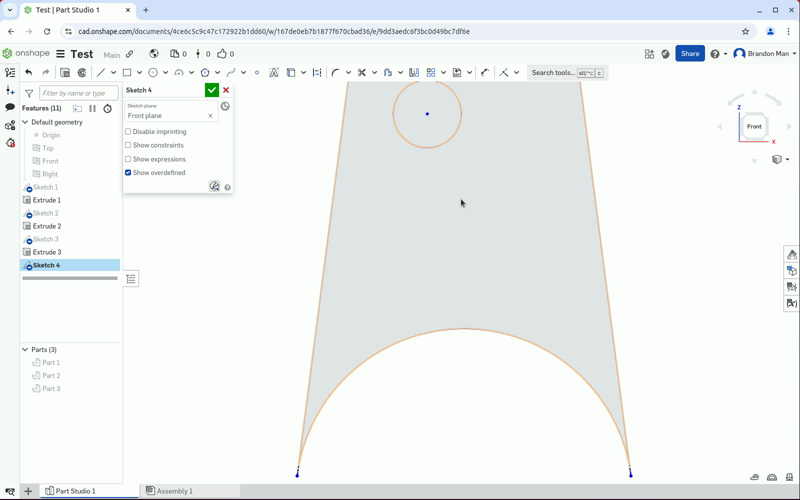
click(461, 198)
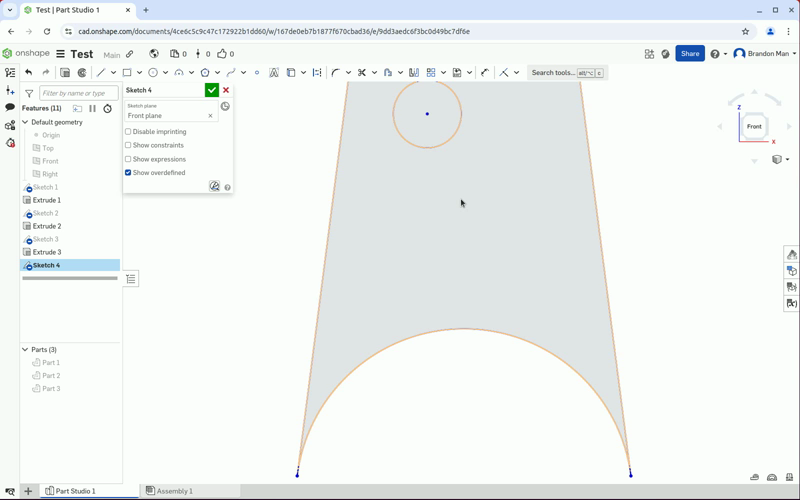
scroll(-6)
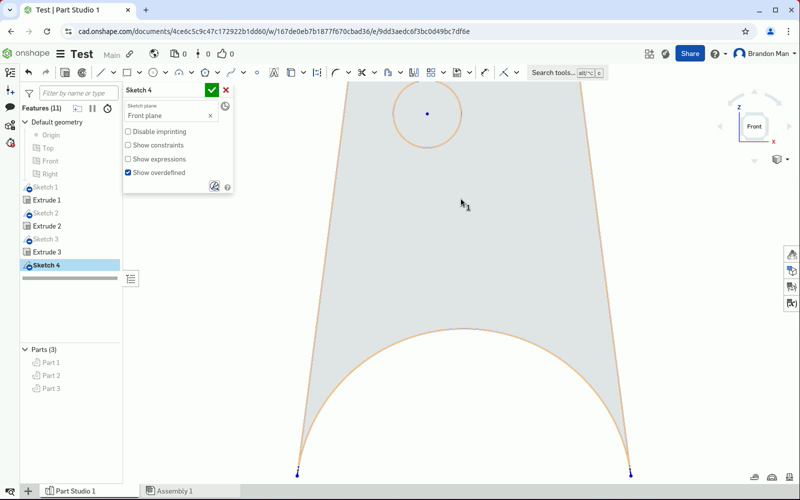
scroll(-6)
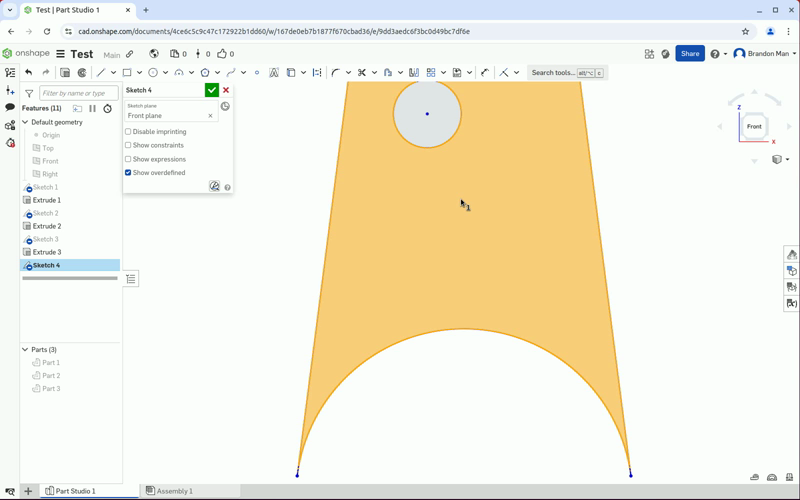
scroll(-6)
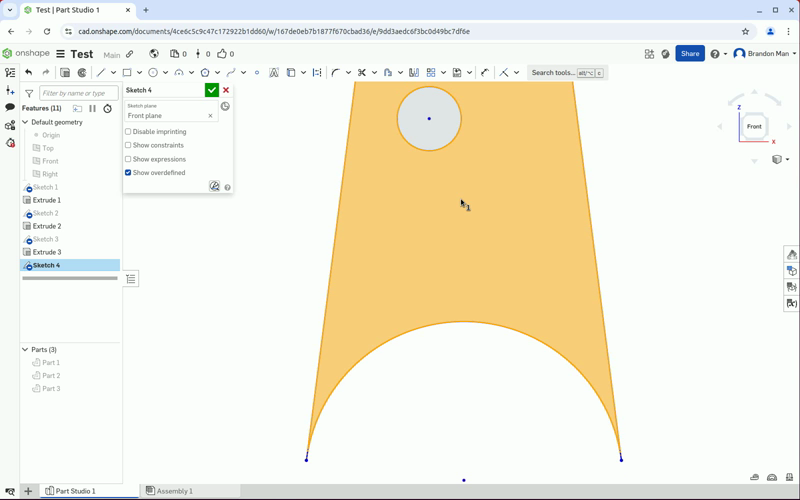
scroll(-6)
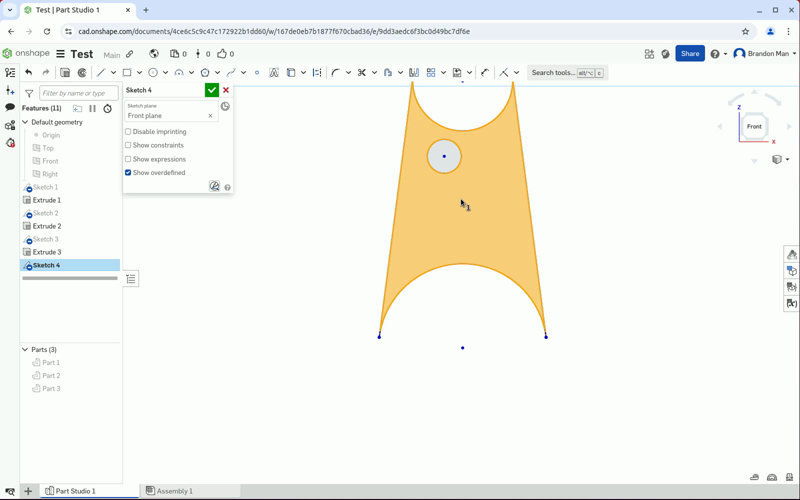
scroll(-6)
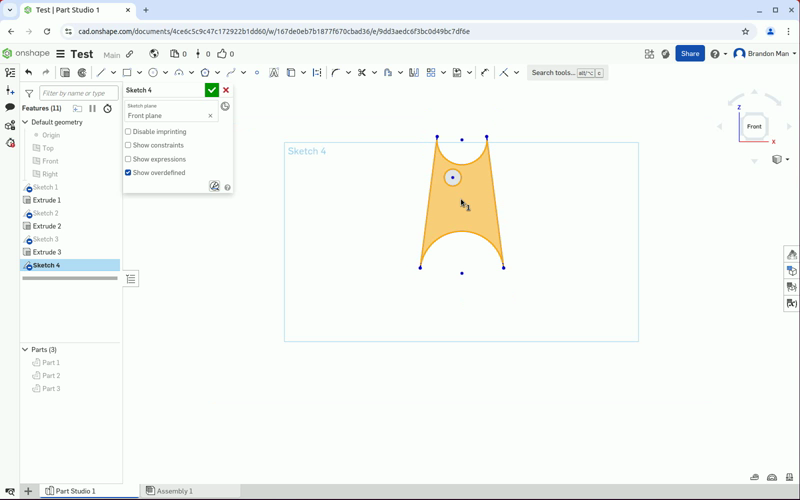
scroll(-6)
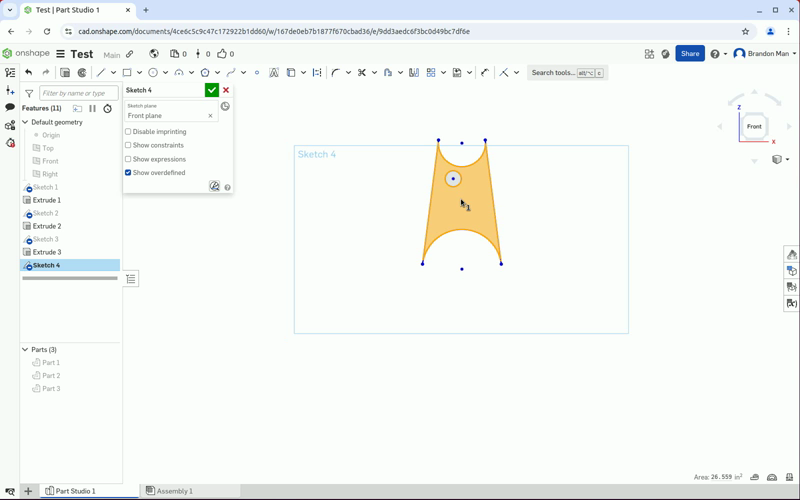
scroll(-6)
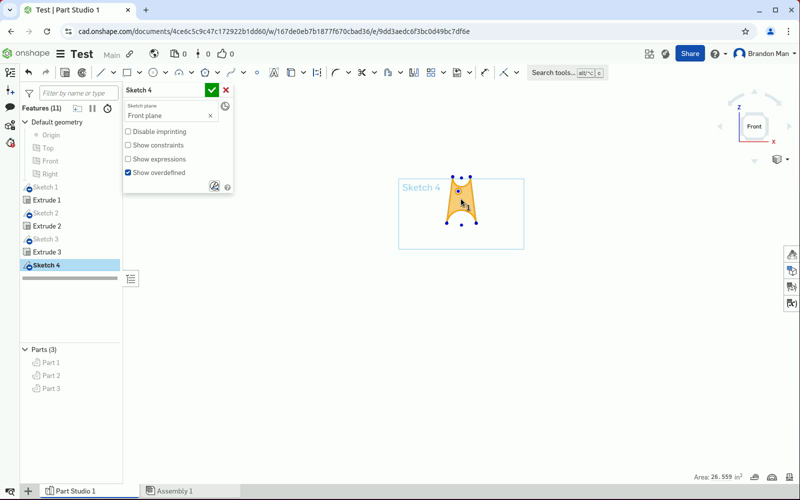
mouse_move(73, 352)
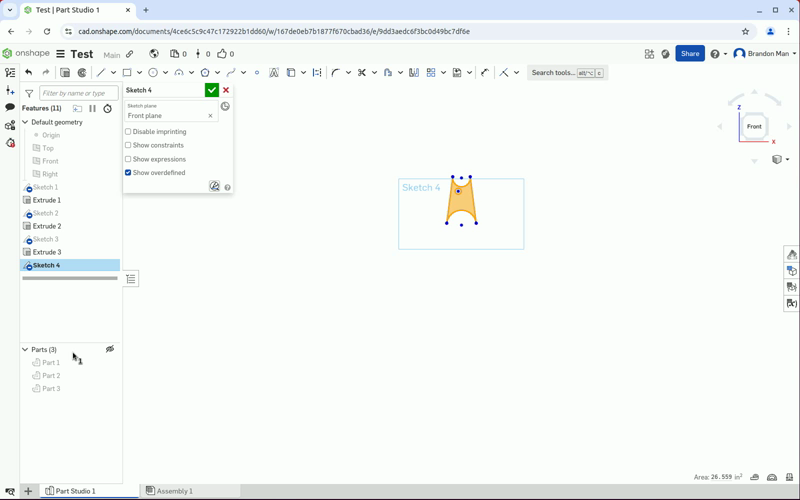
key(shift+y)
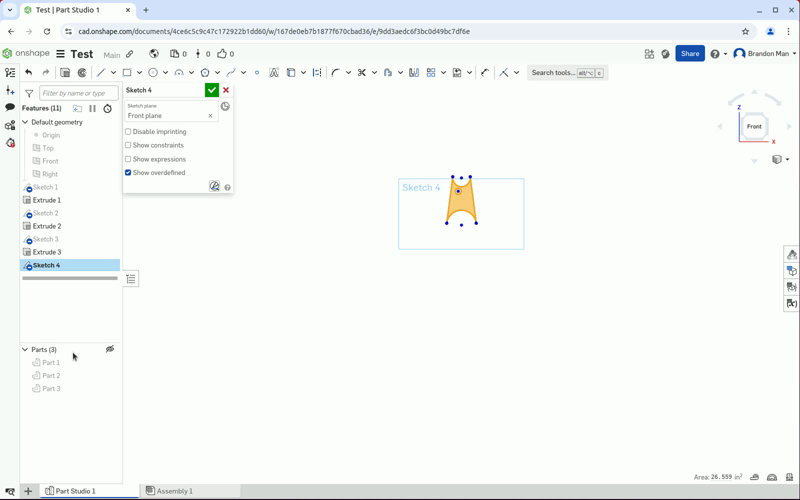
key(shift+e)
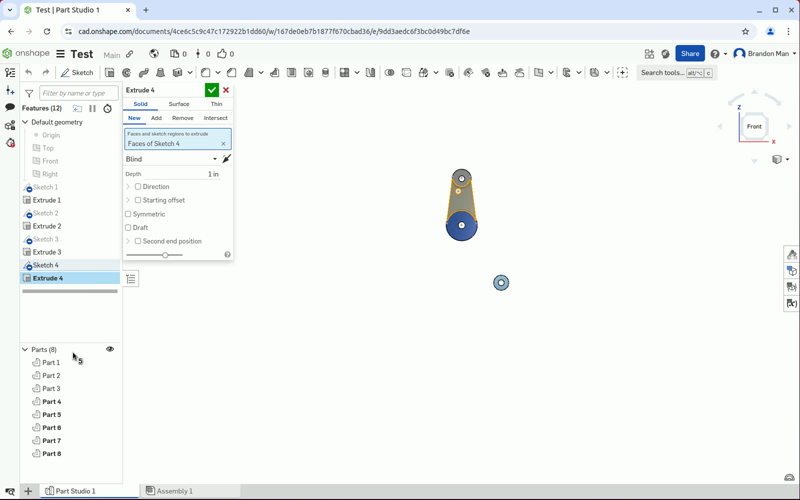
mouse_move(143, 106)
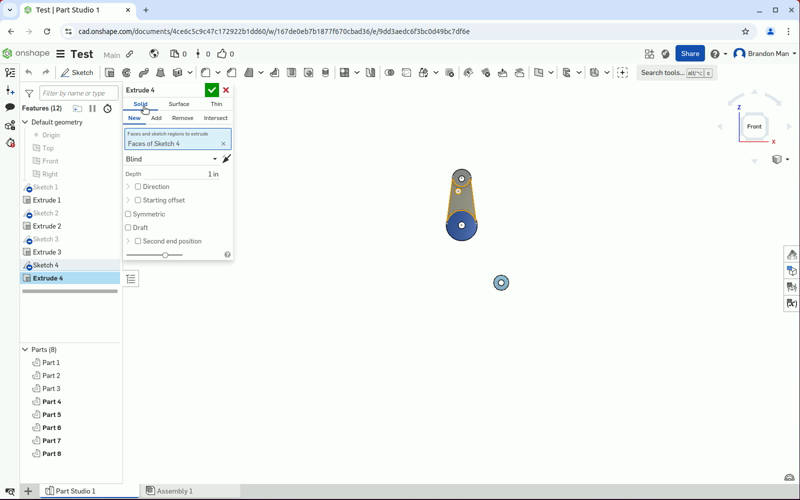
click(143, 106)
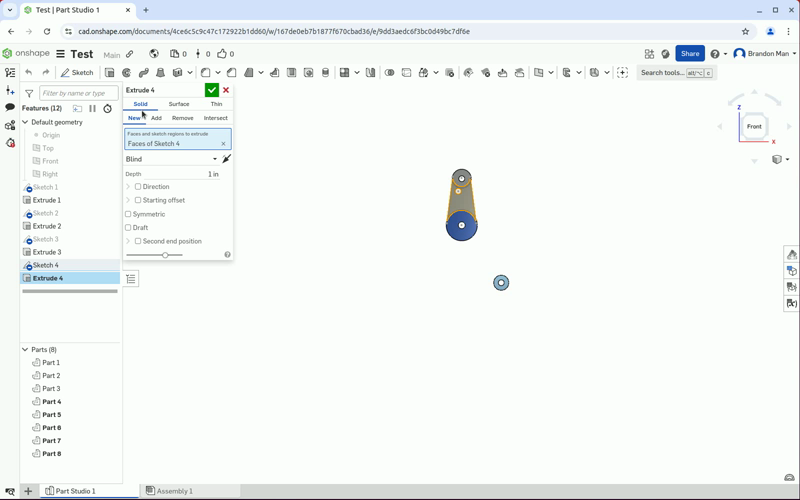
mouse_move(137, 120)
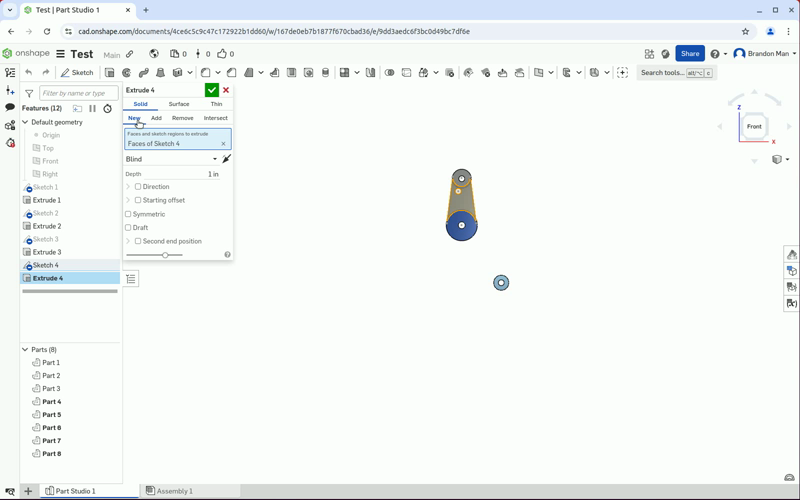
click(137, 120)
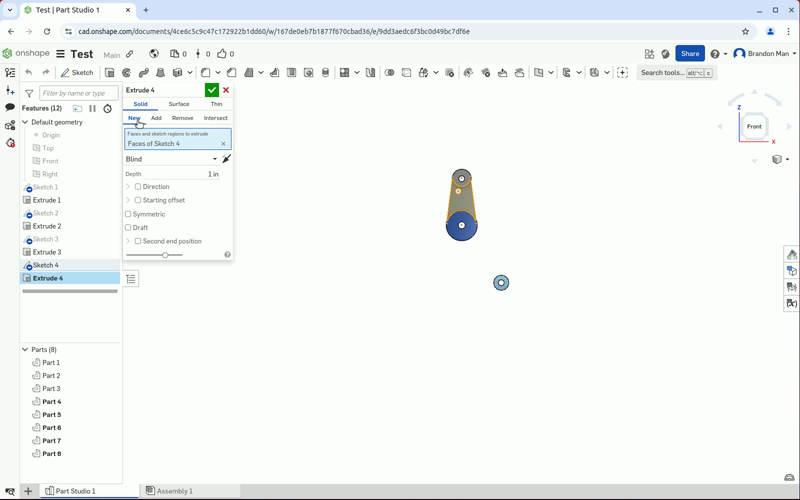
key(tab, 4)
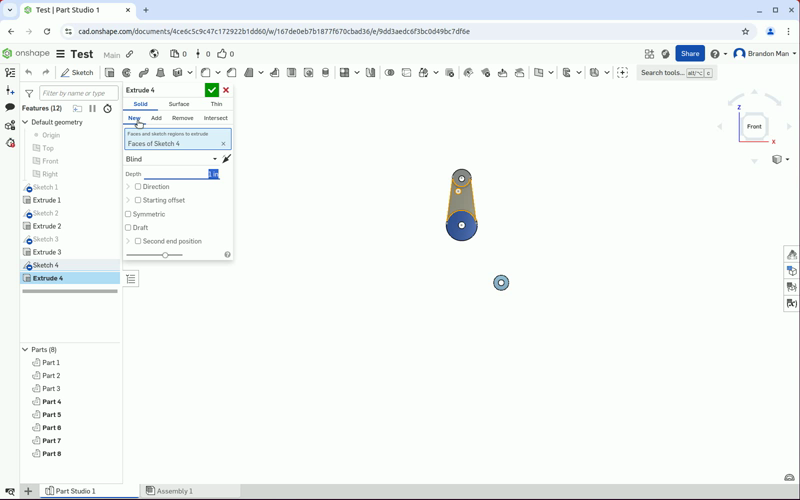
text(0.481)
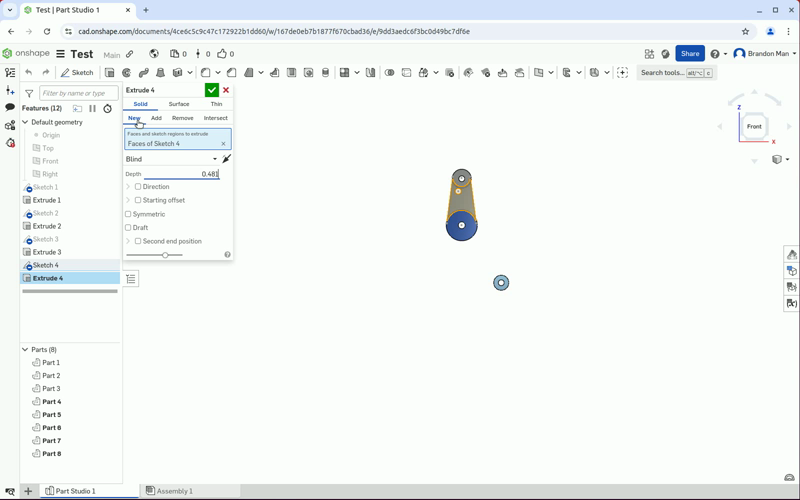
key(enter)
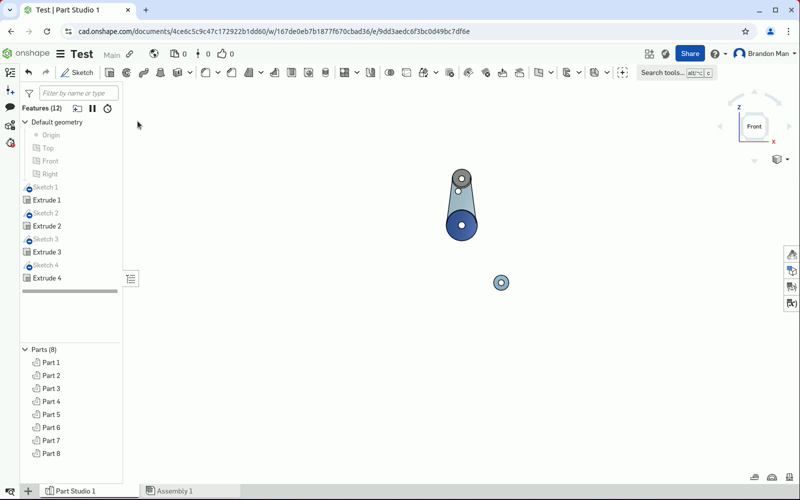
key(shift+h)
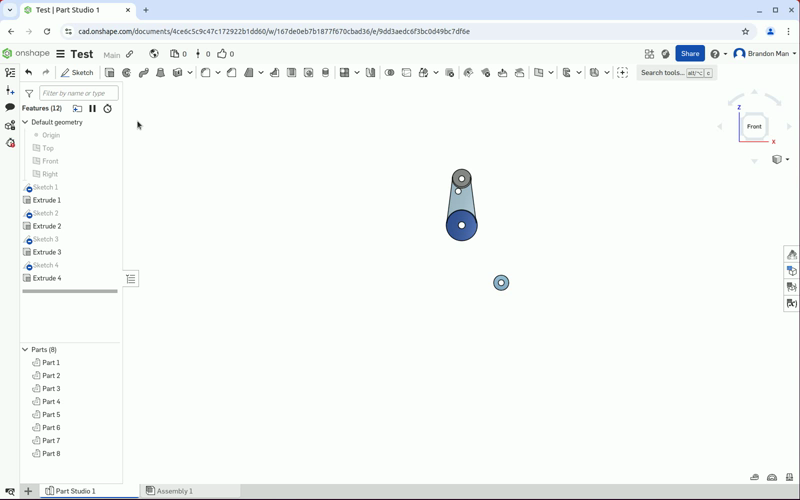
key(shift+h)
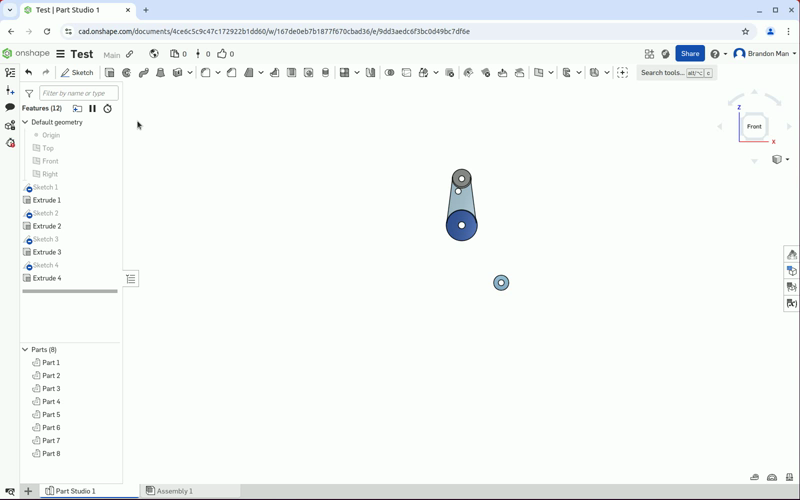
mouse_move(73, 189)
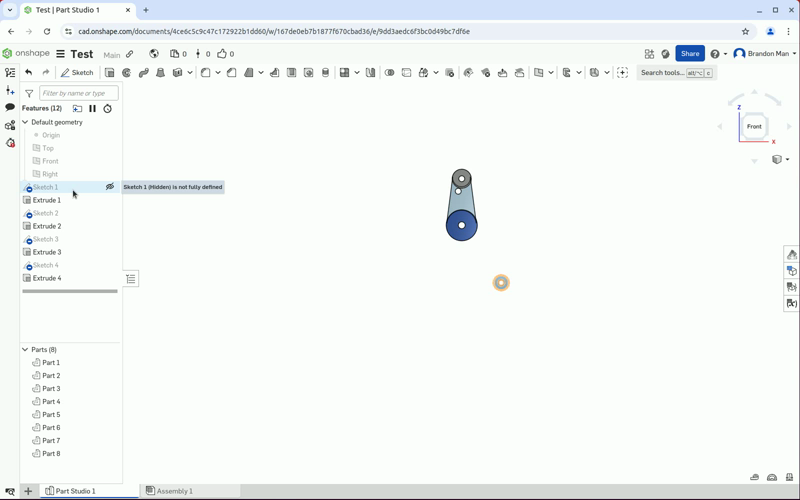
click(73, 189)
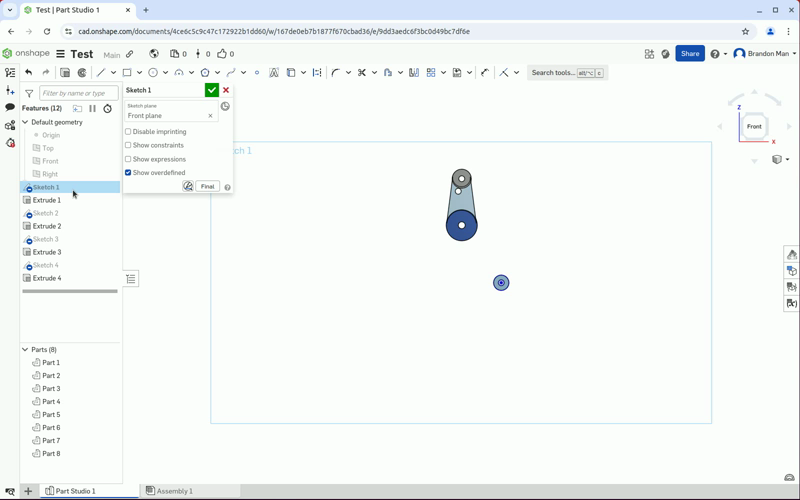
mouse_move(229, 92)
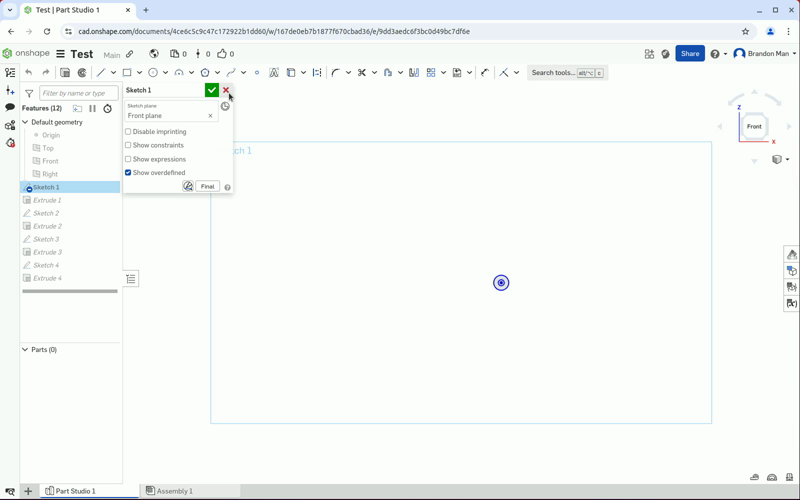
click(229, 92)
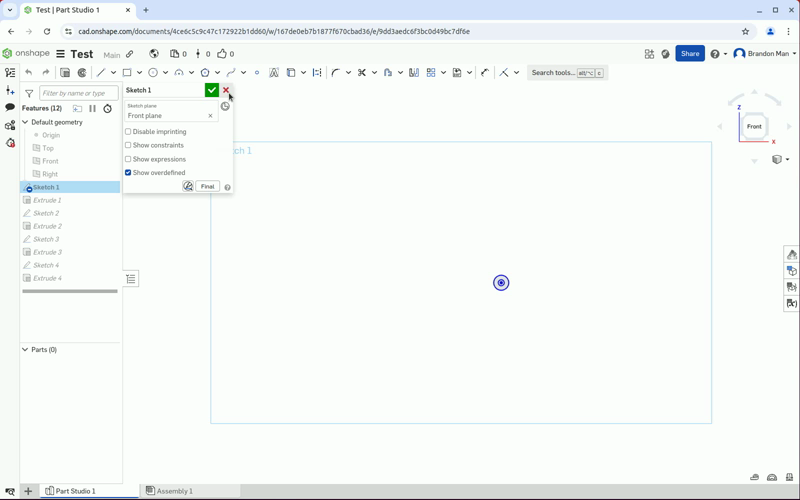
key(shift+s)
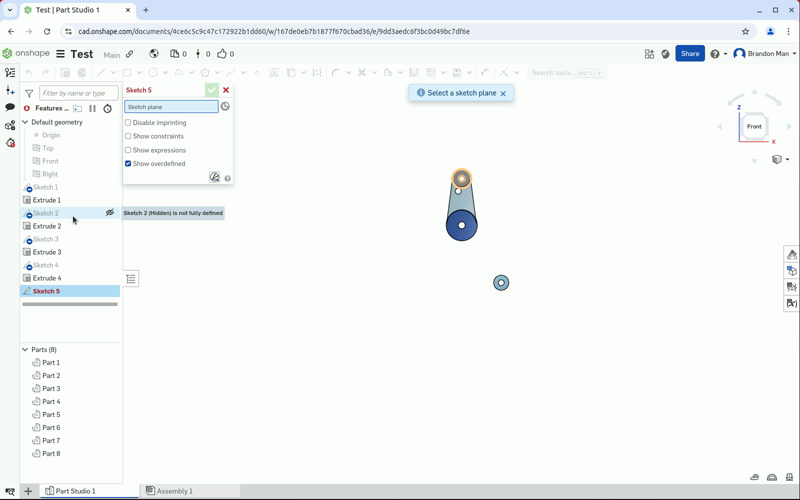
scroll(3)
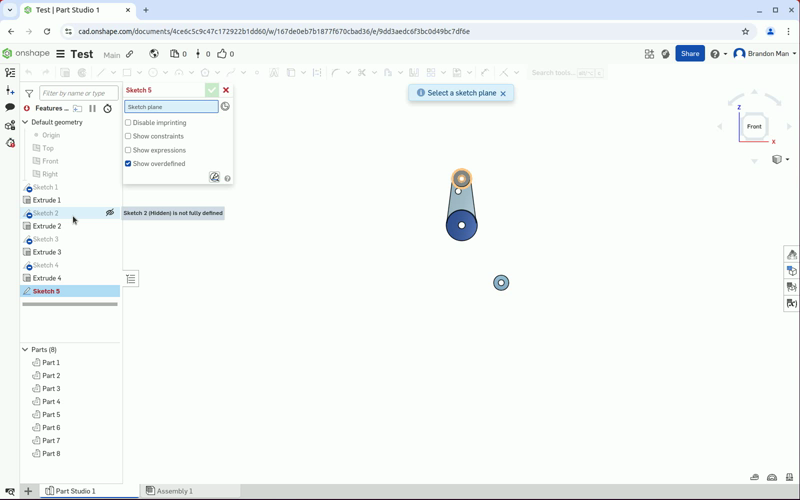
mouse_move(73, 163)
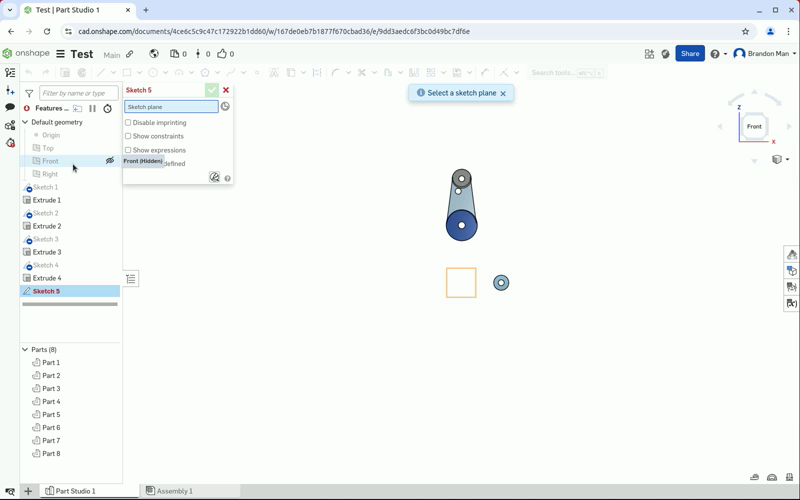
click(73, 163)
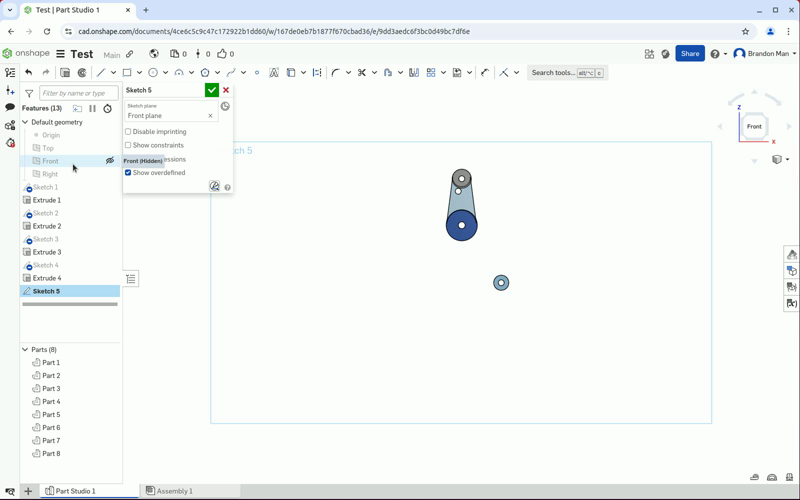
mouse_move(73, 352)
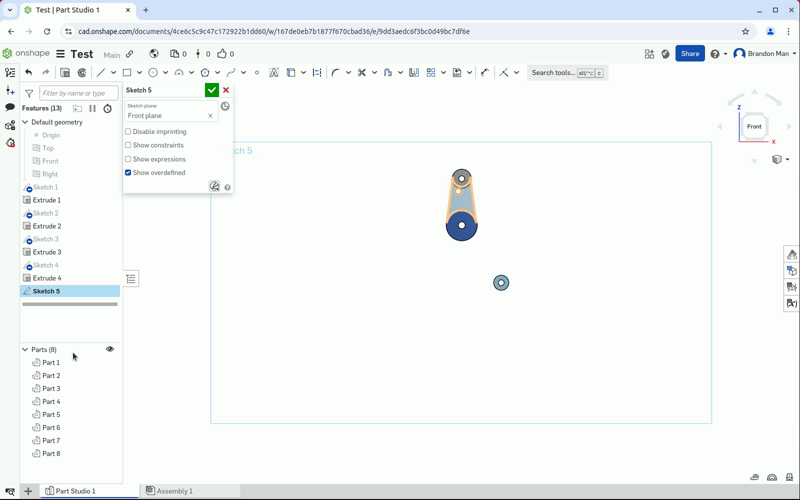
key(y)
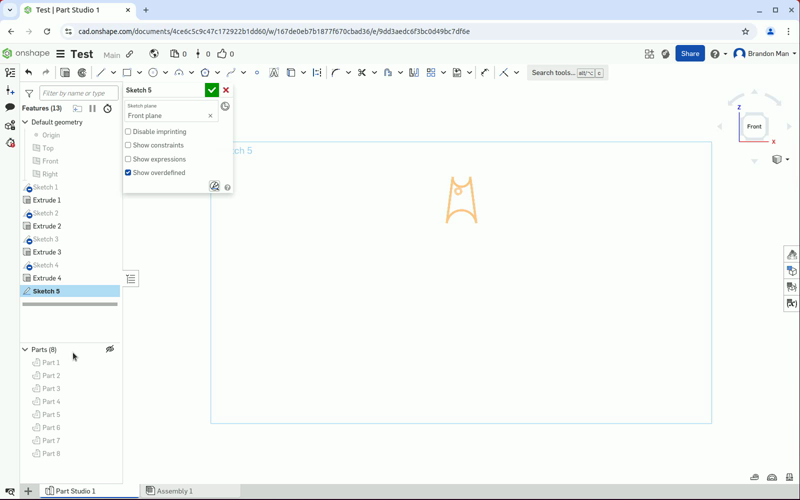
key(c)
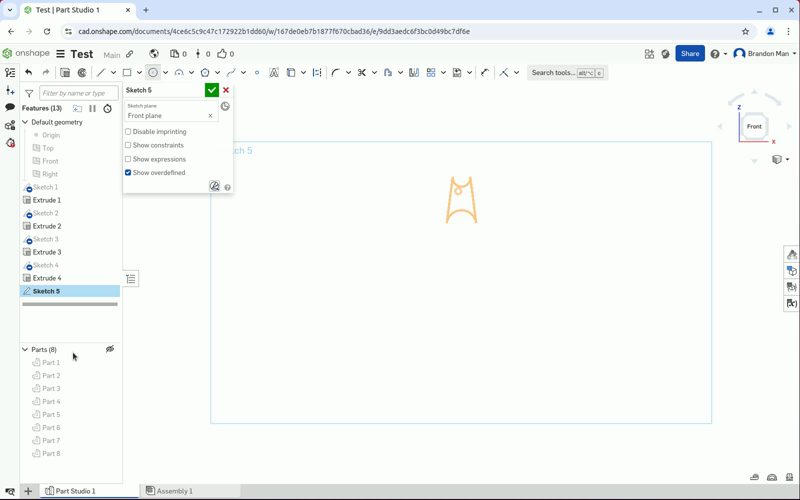
key_down(shift)
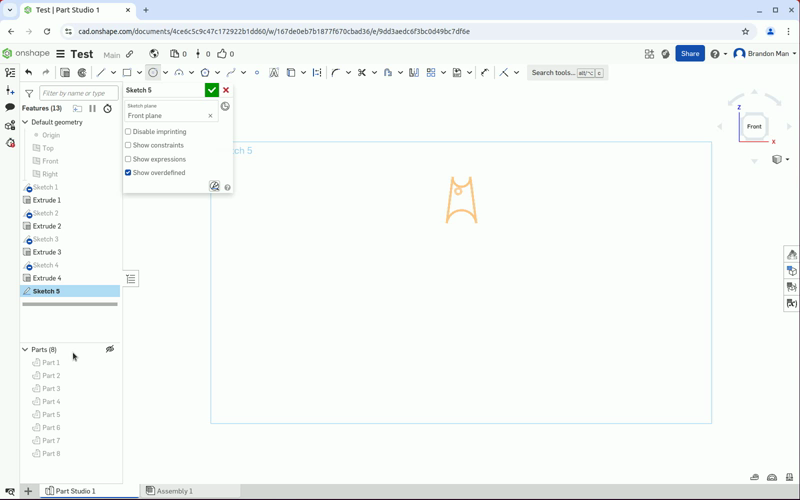
mouse_move(461, 282)
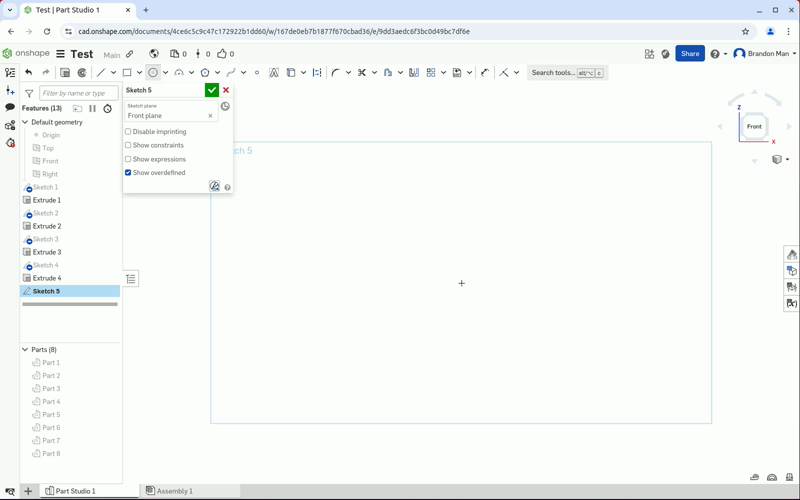
click(461, 282)
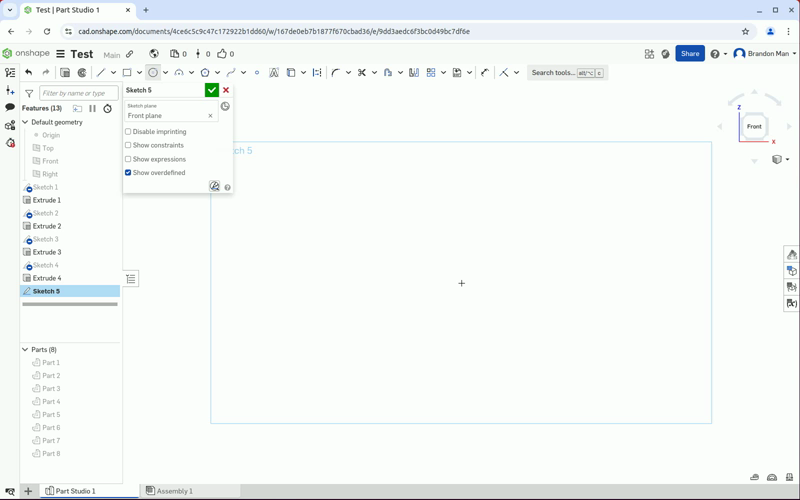
key_up(shift)
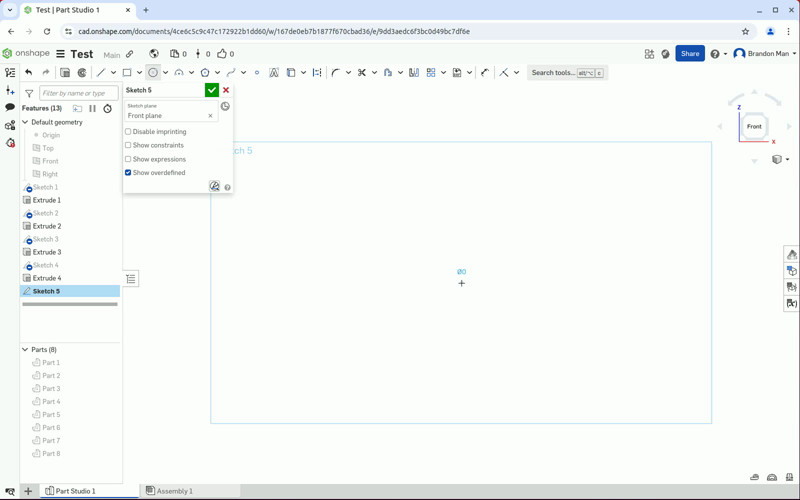
mouse_move(471, 282)
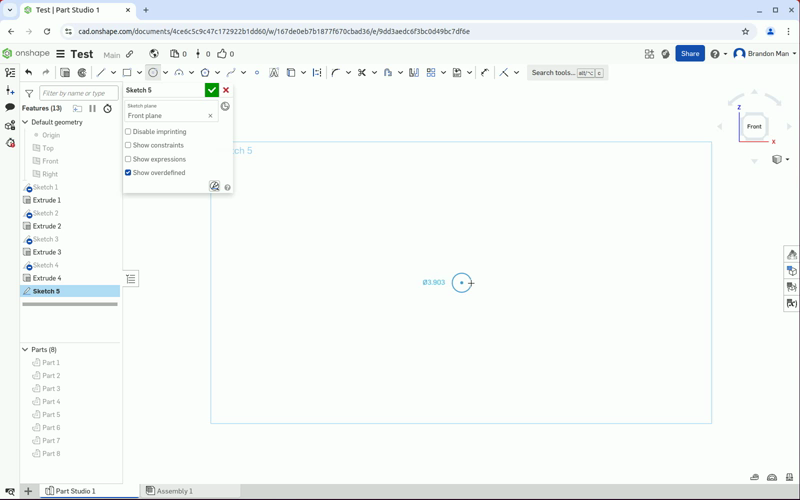
click(471, 282)
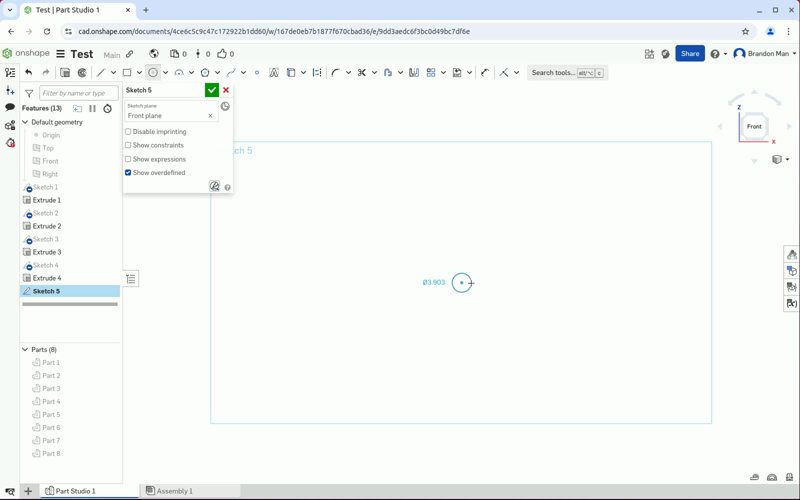
key(esc)
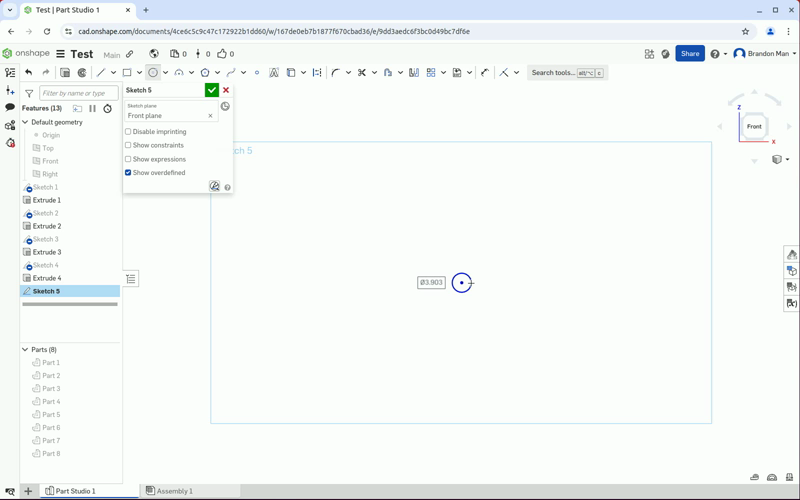
key(c)
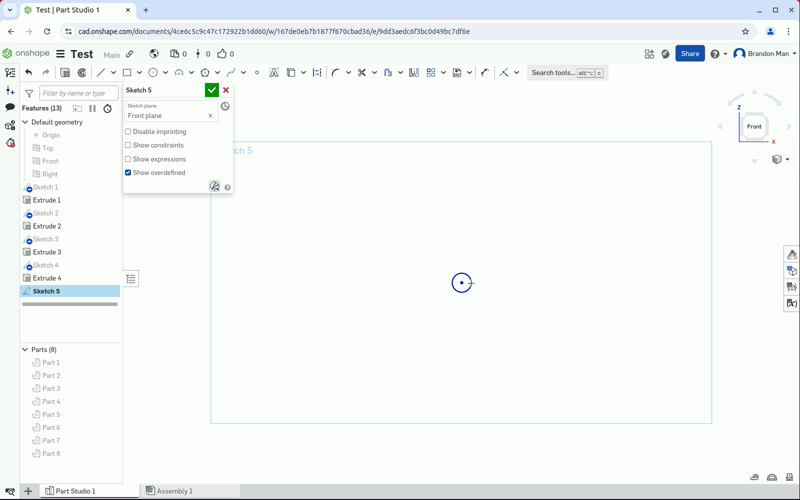
key_down(shift)
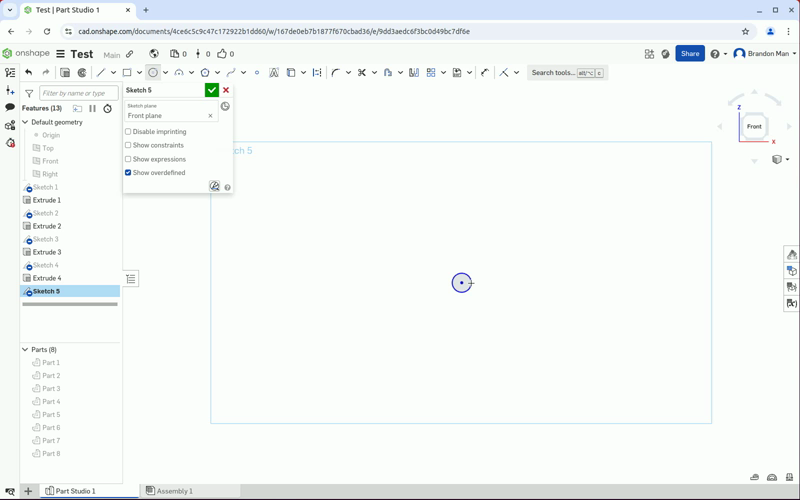
mouse_move(461, 282)
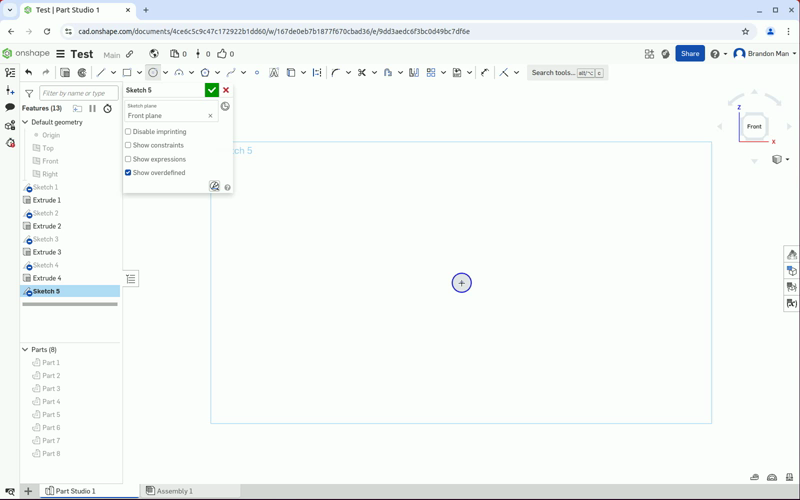
click(461, 282)
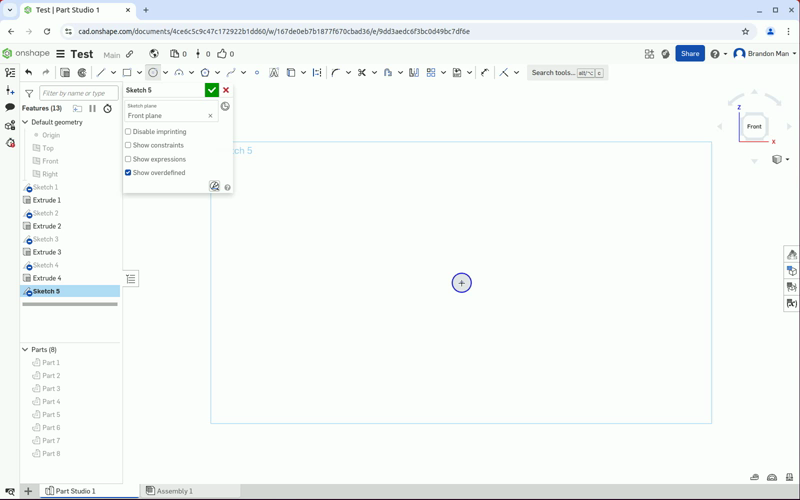
key_up(shift)
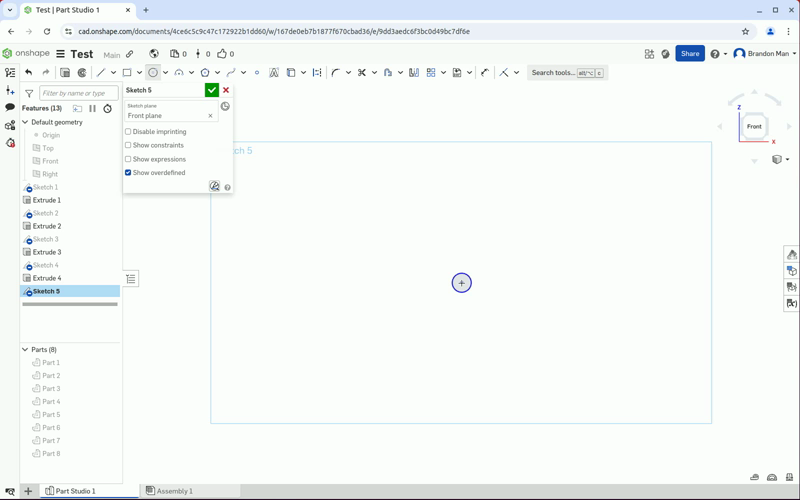
mouse_move(464, 282)
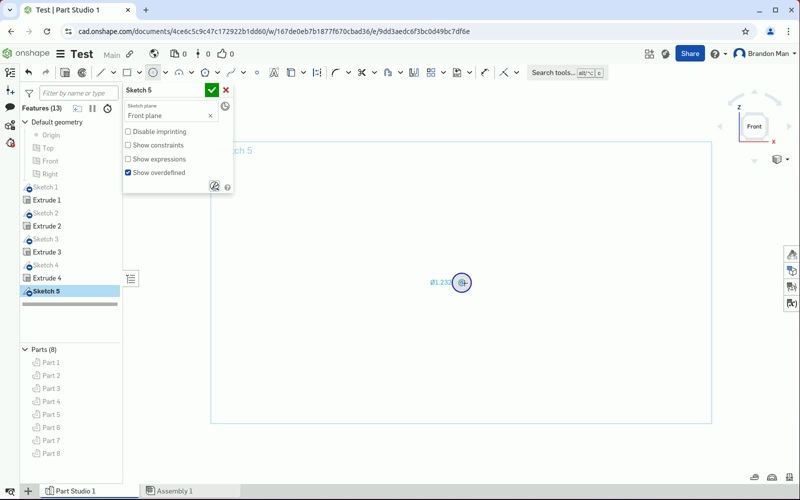
scroll(6)
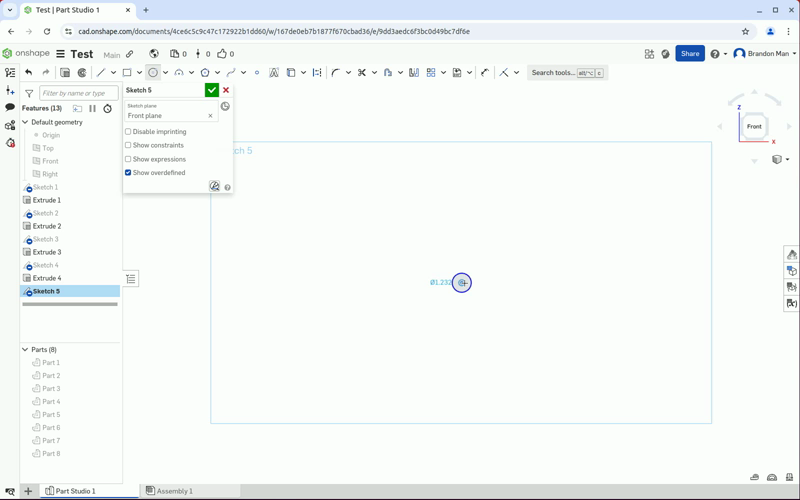
scroll(6)
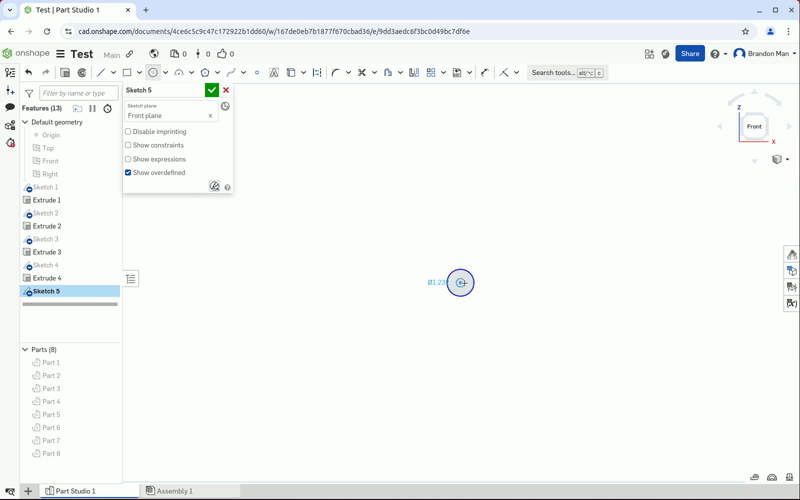
scroll(6)
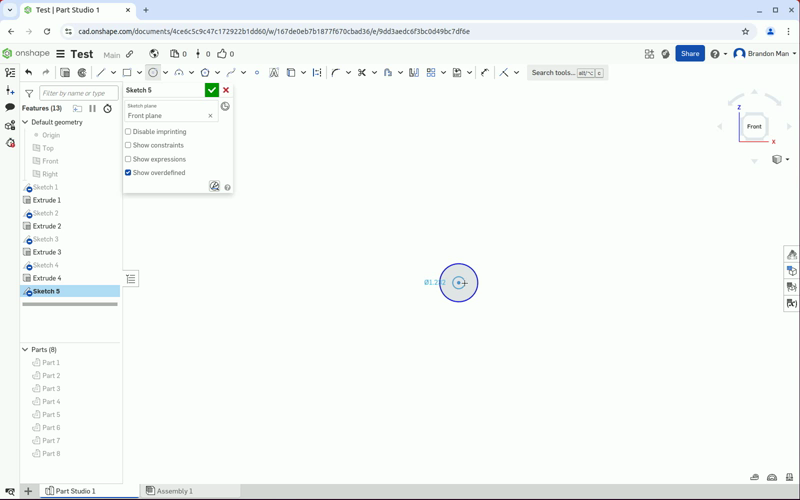
scroll(6)
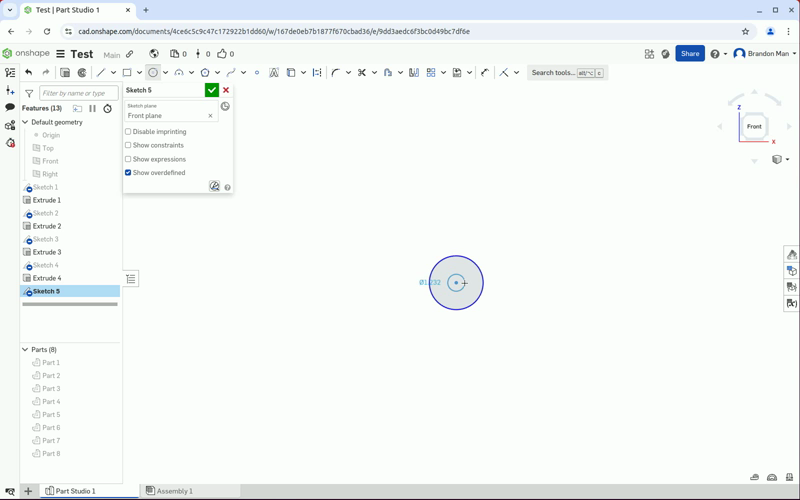
scroll(6)
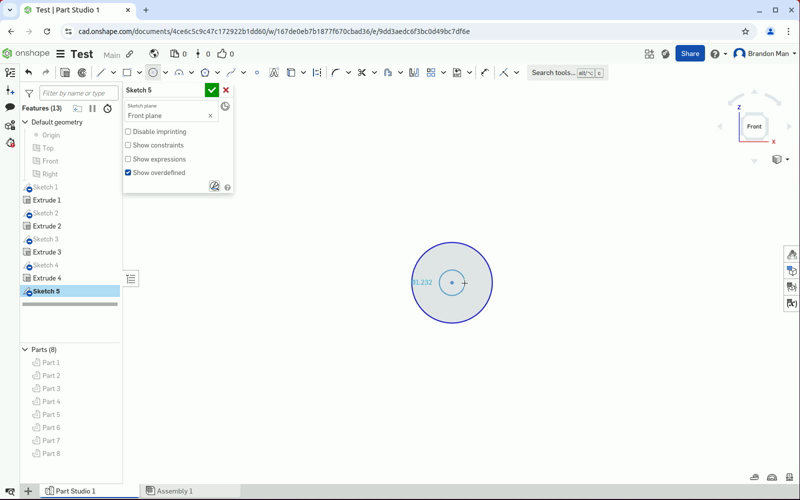
scroll(6)
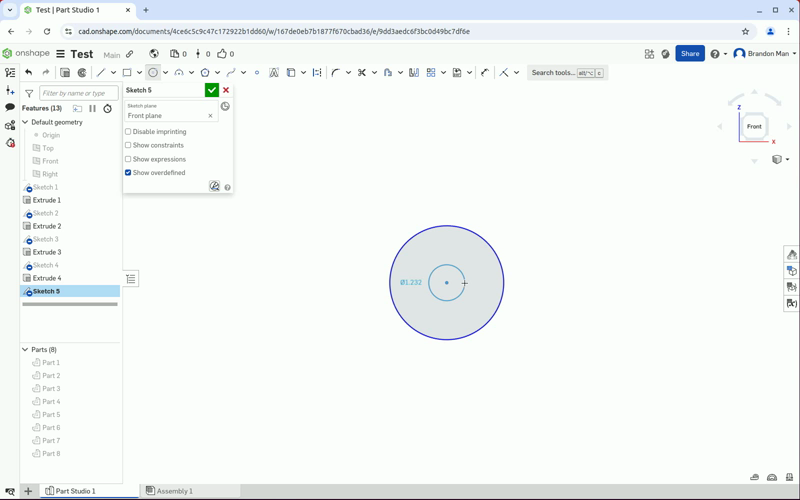
scroll(6)
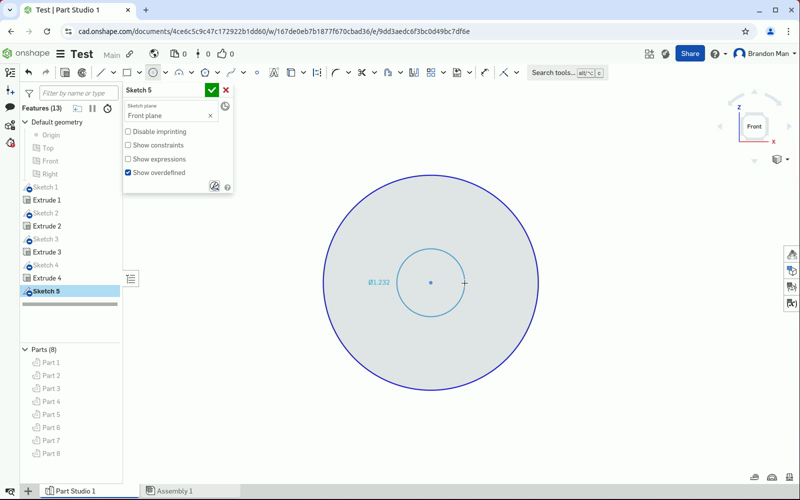
click(464, 282)
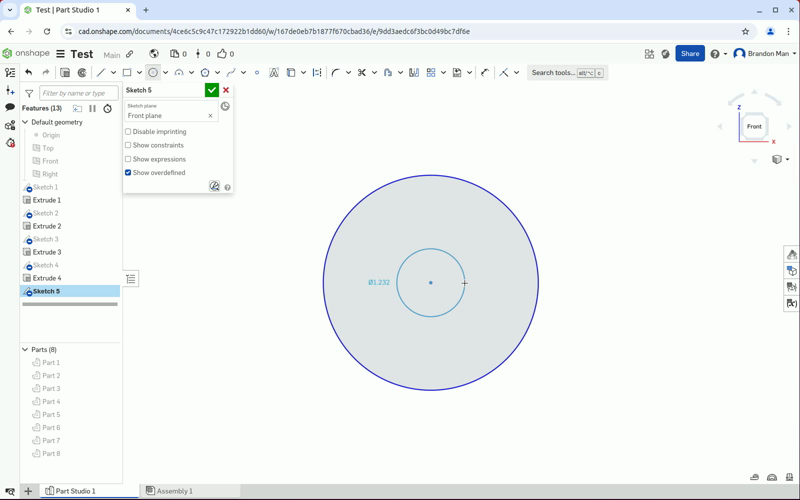
scroll(-6)
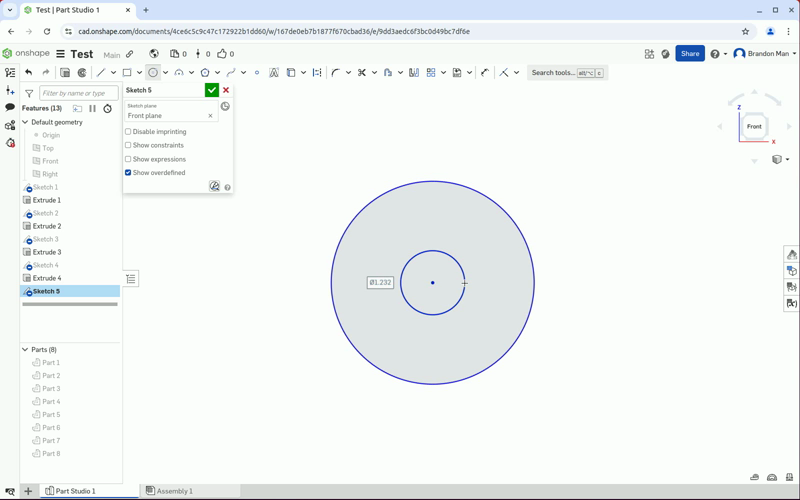
scroll(-6)
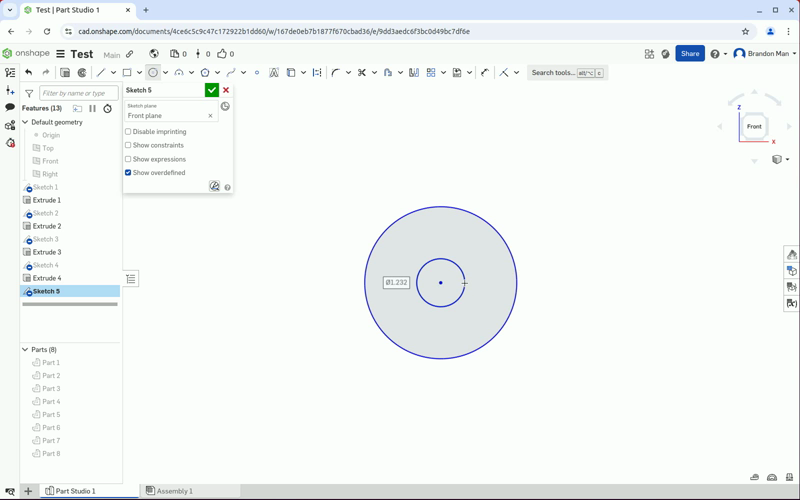
scroll(-6)
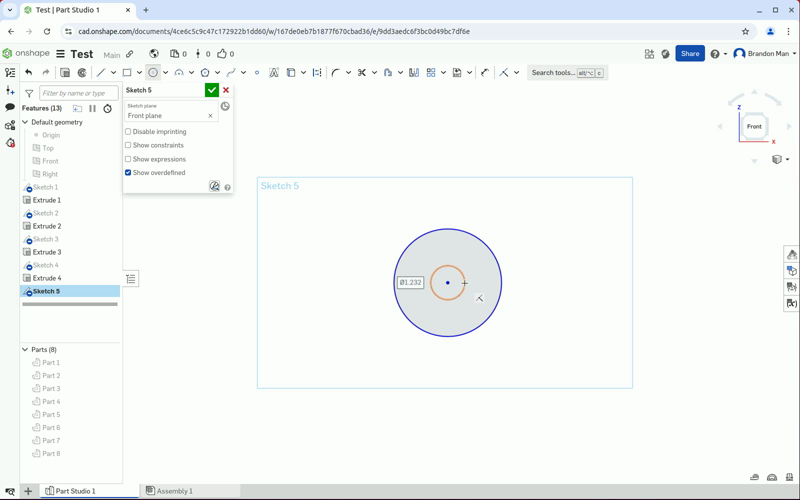
scroll(-6)
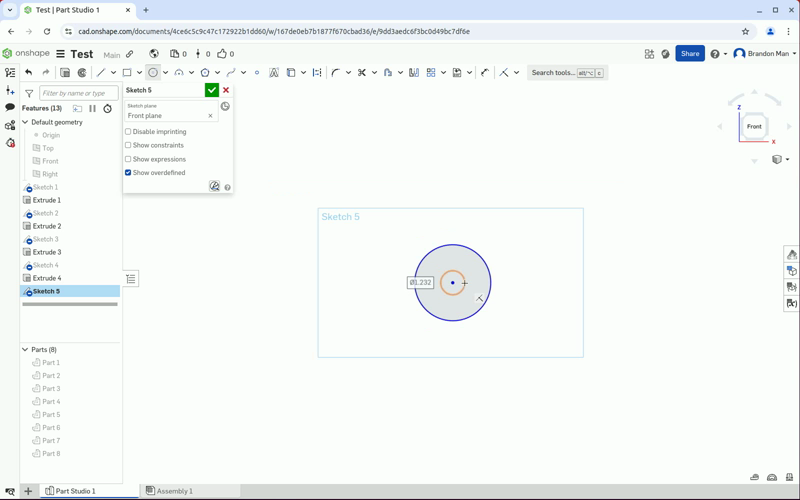
scroll(-6)
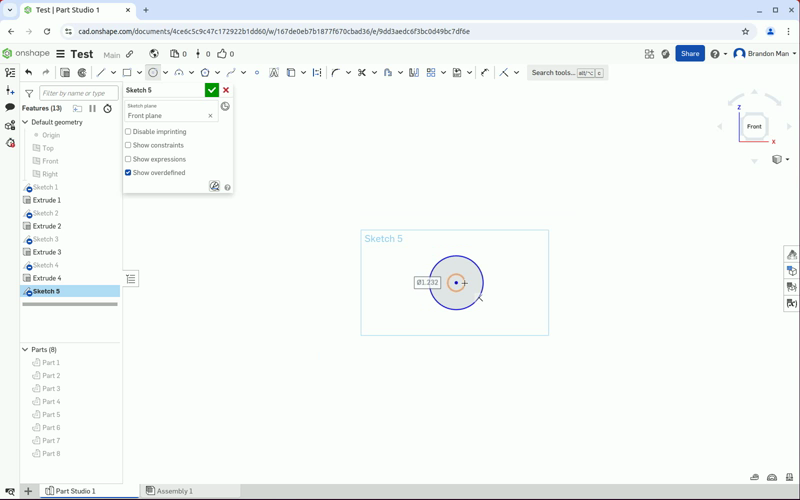
scroll(-6)
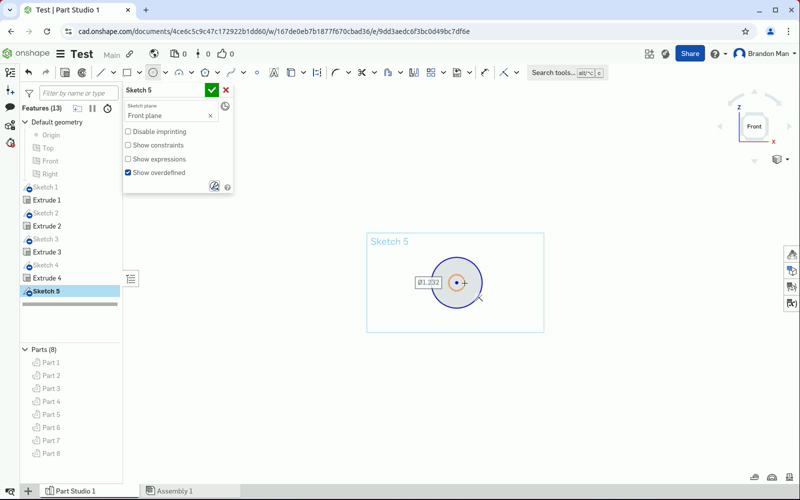
scroll(-6)
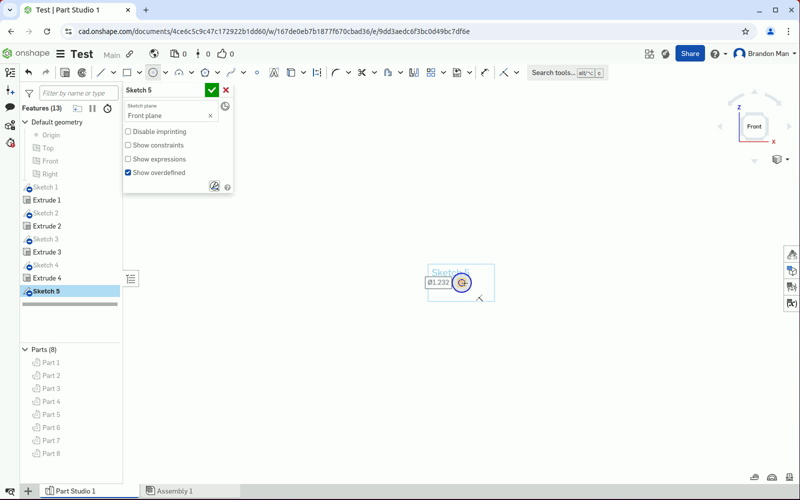
key(esc)
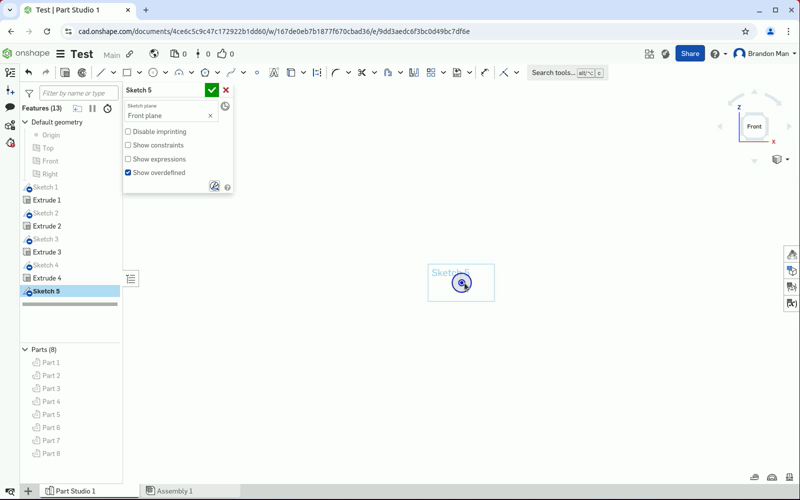
mouse_move(461, 289)
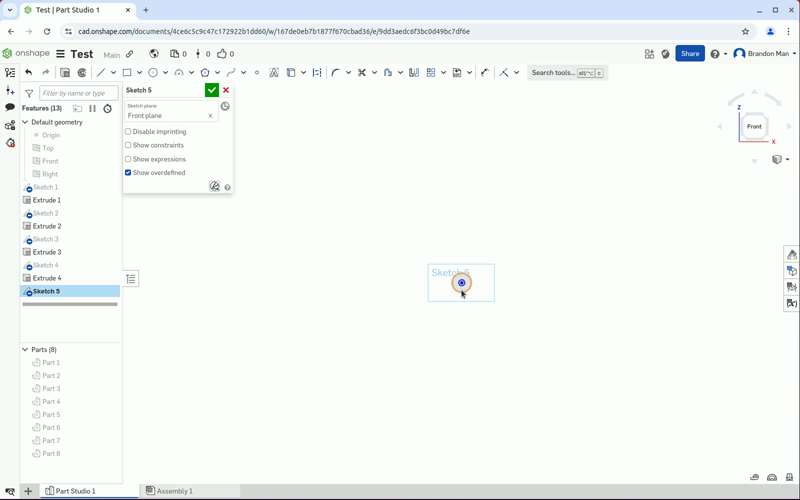
scroll(6)
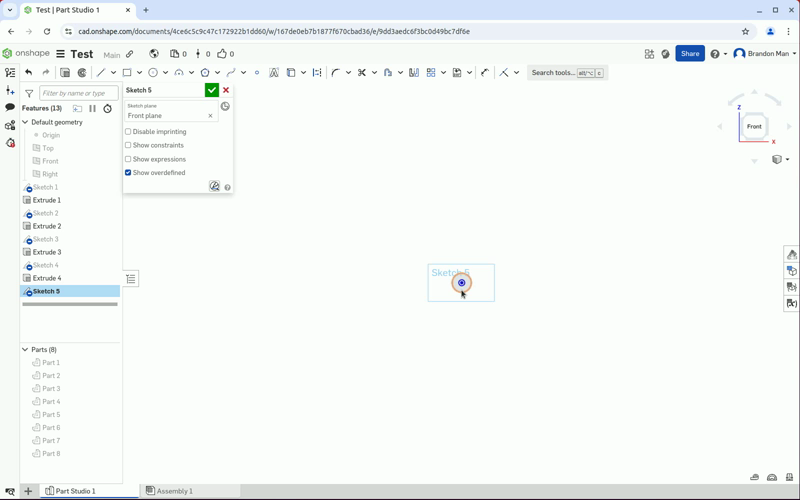
scroll(6)
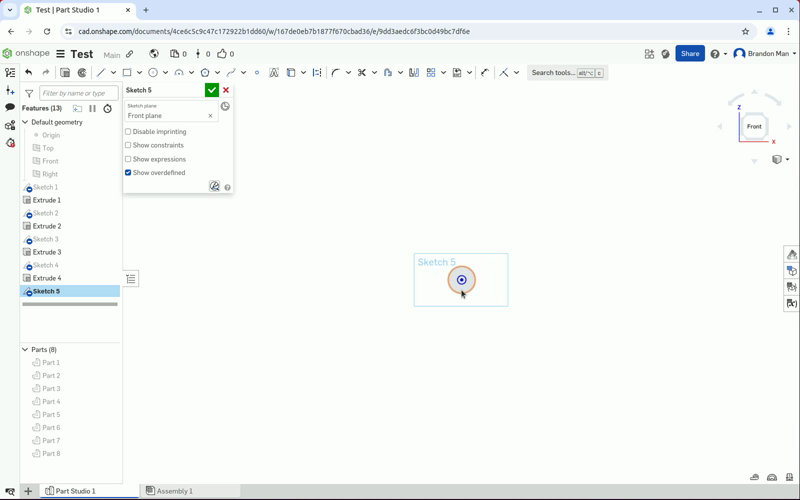
scroll(6)
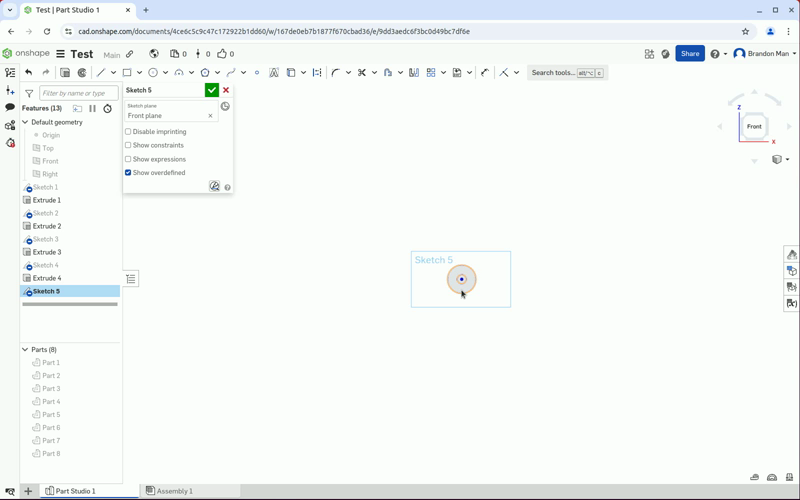
scroll(6)
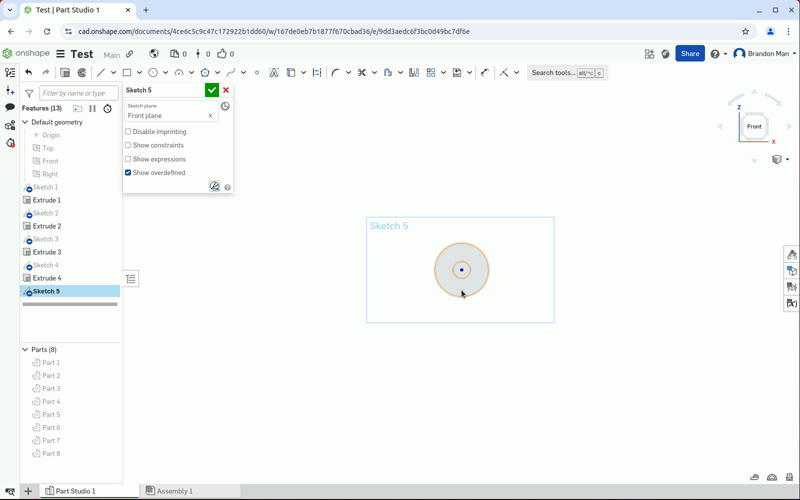
scroll(6)
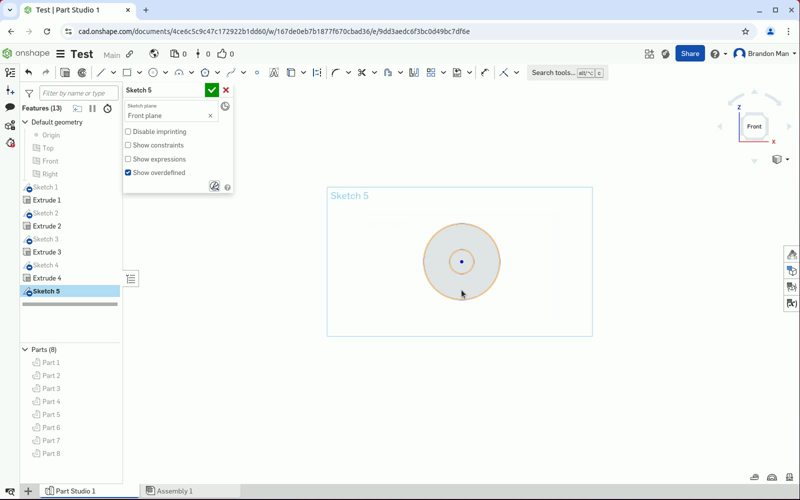
scroll(6)
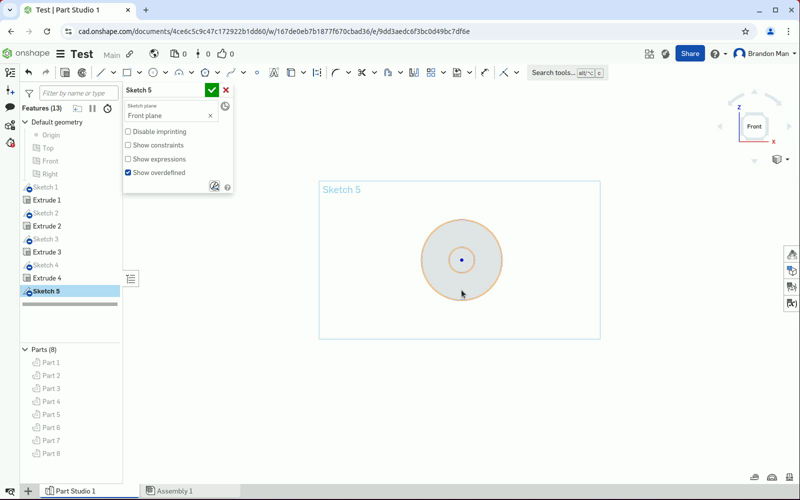
scroll(6)
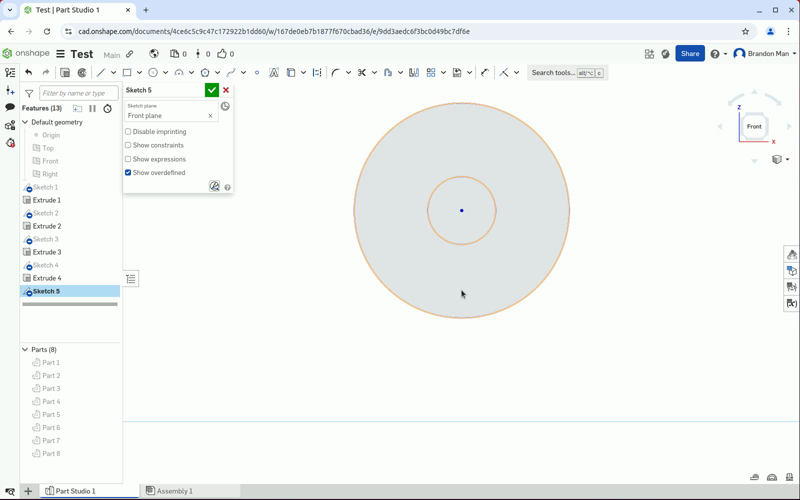
click(461, 289)
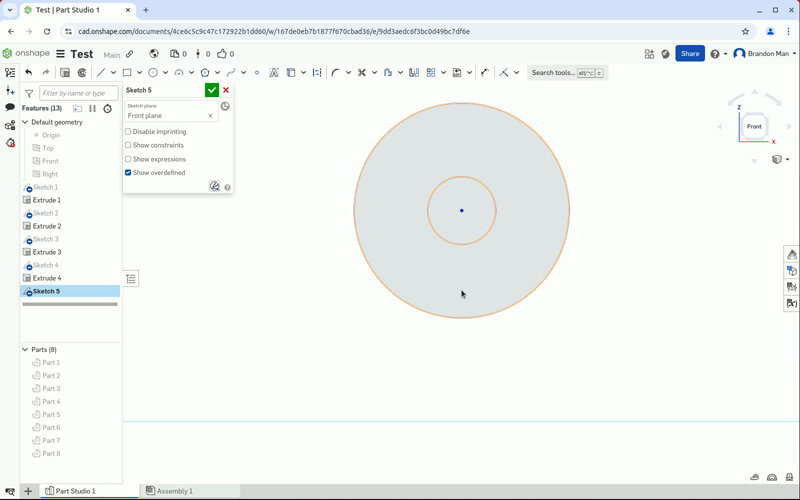
scroll(-6)
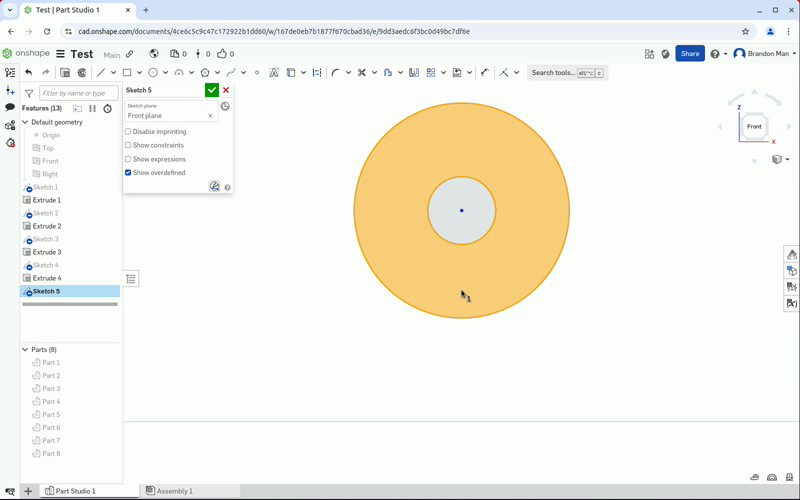
scroll(-6)
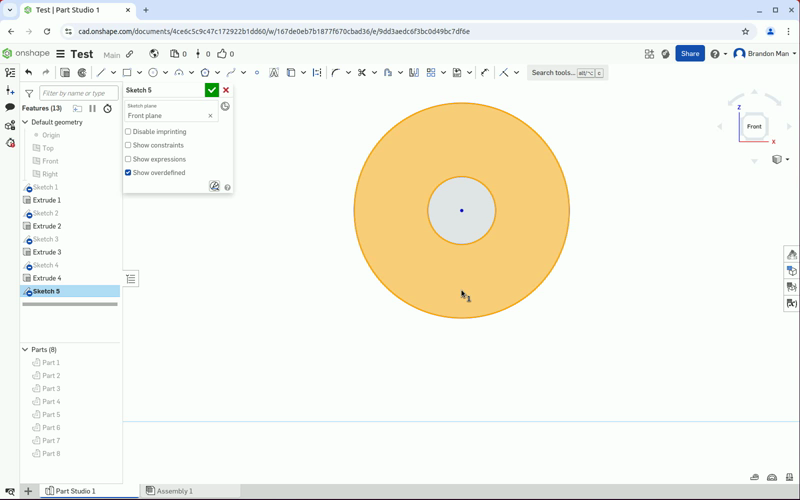
scroll(-6)
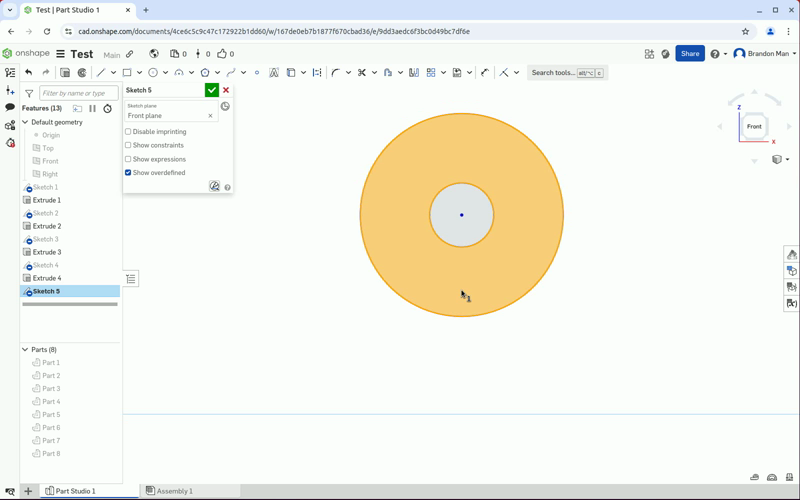
scroll(-6)
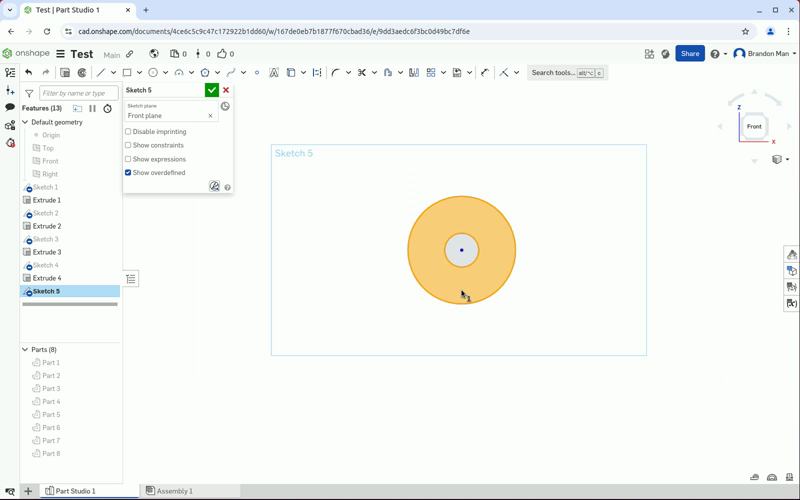
scroll(-6)
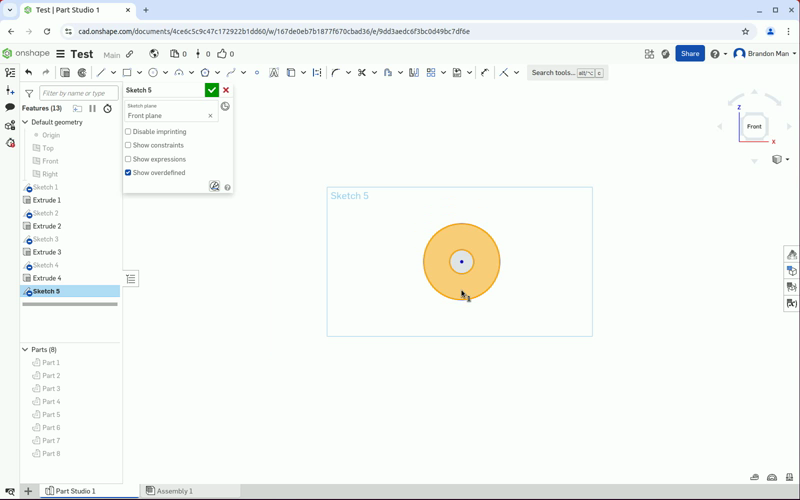
scroll(-6)
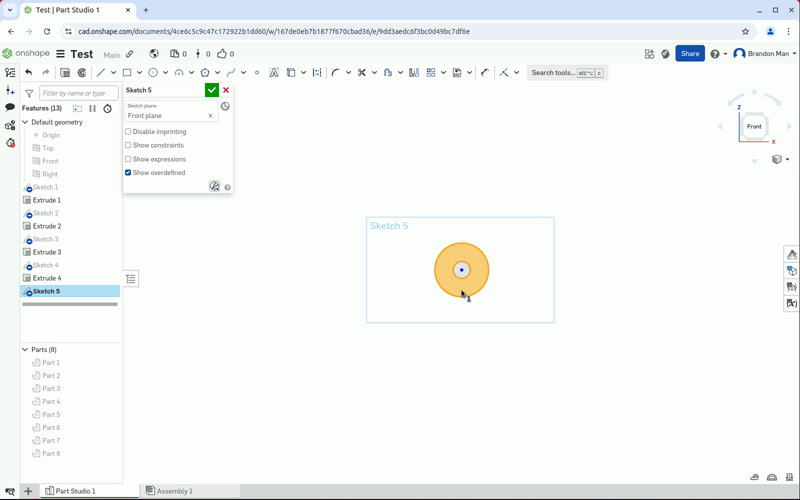
scroll(-6)
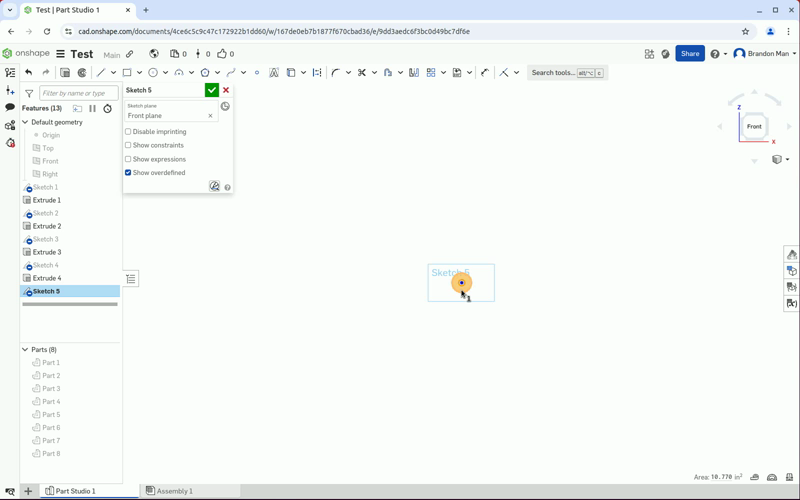
mouse_move(73, 352)
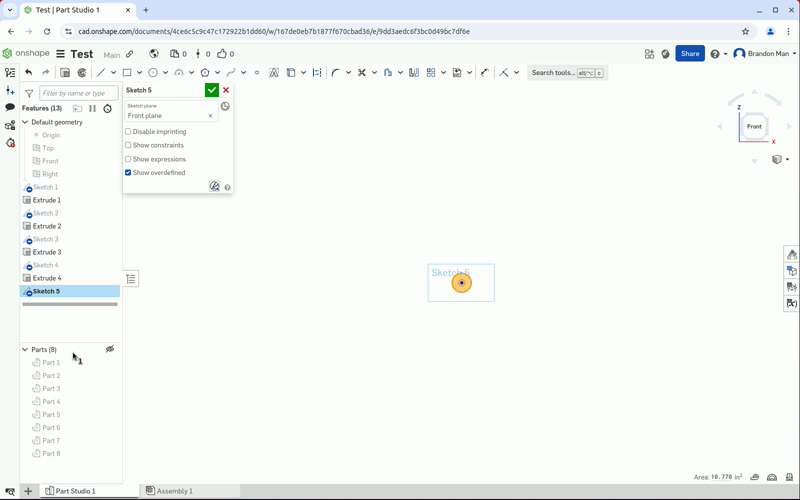
key(shift+y)
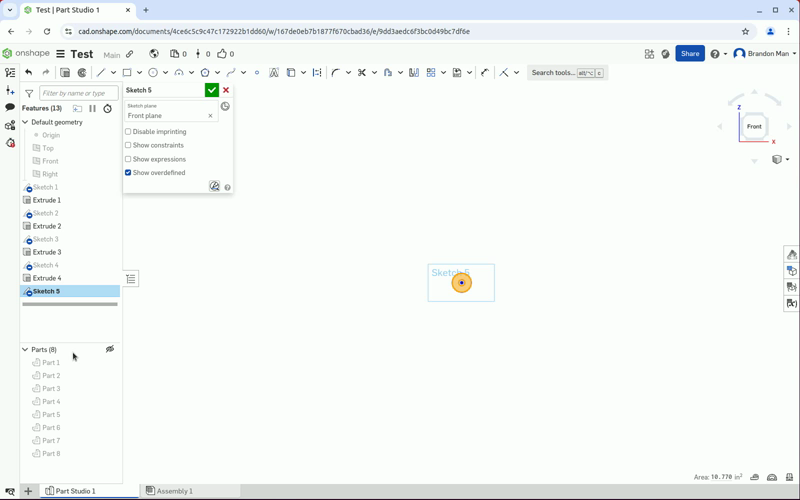
key(shift+e)
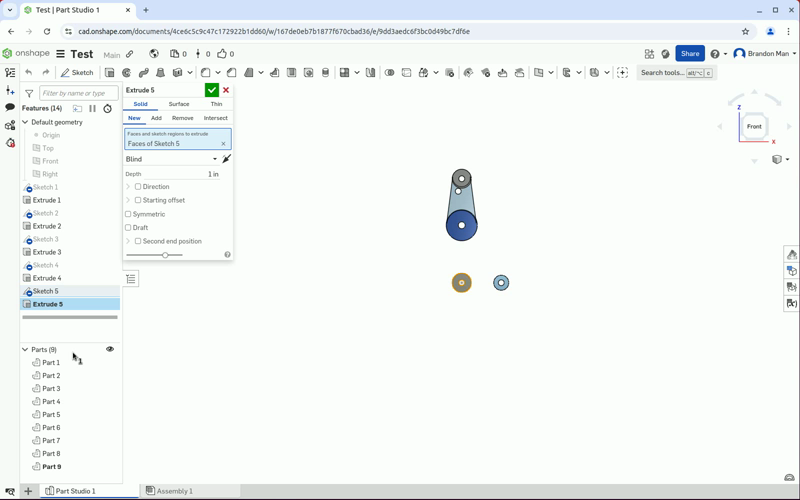
mouse_move(143, 106)
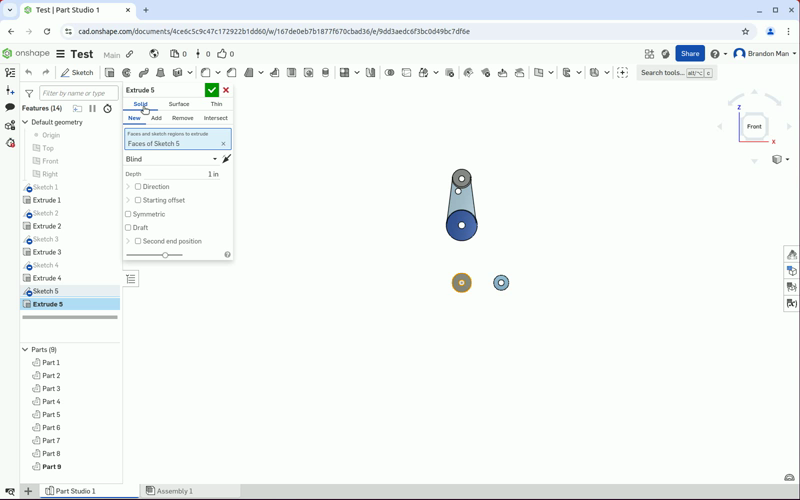
click(143, 106)
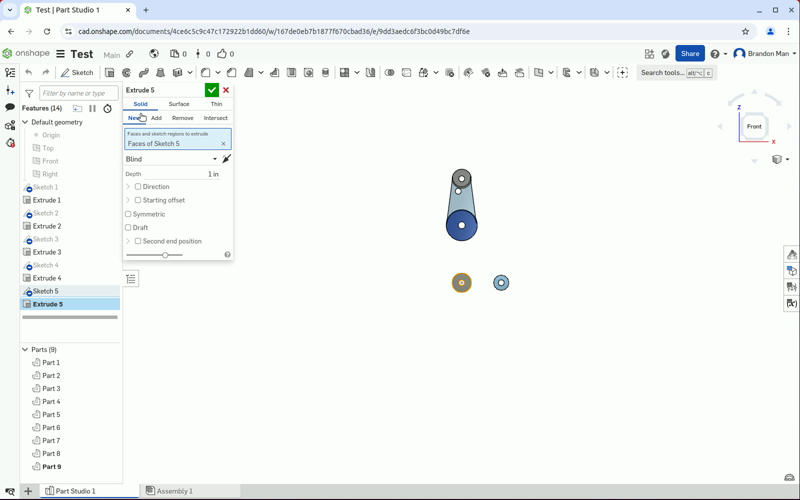
mouse_move(137, 120)
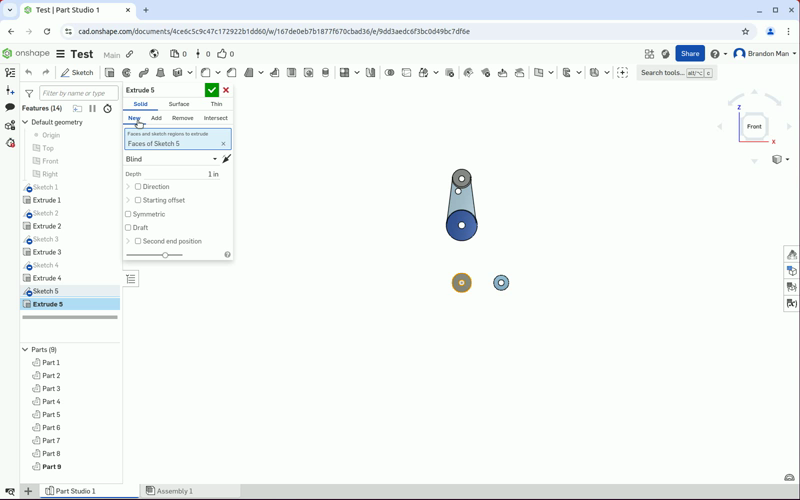
click(137, 120)
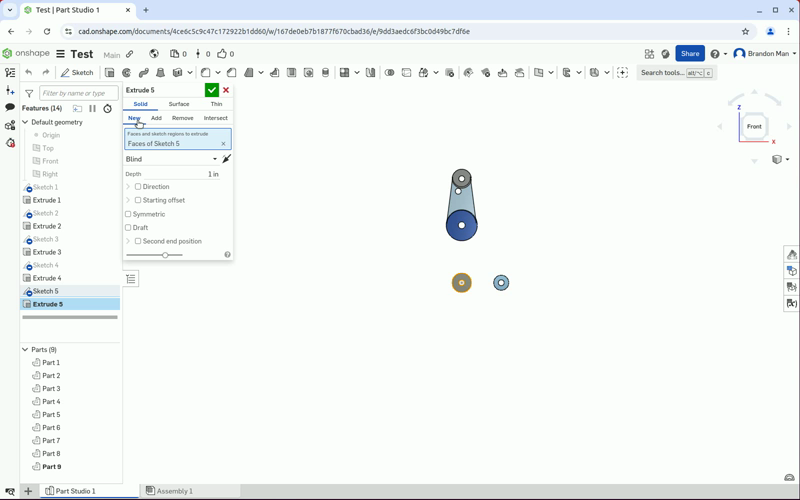
key(tab, 4)
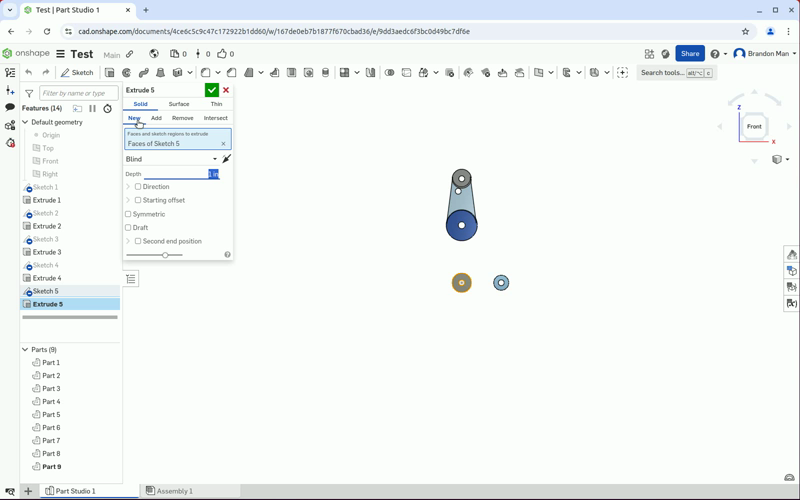
text(0.481)
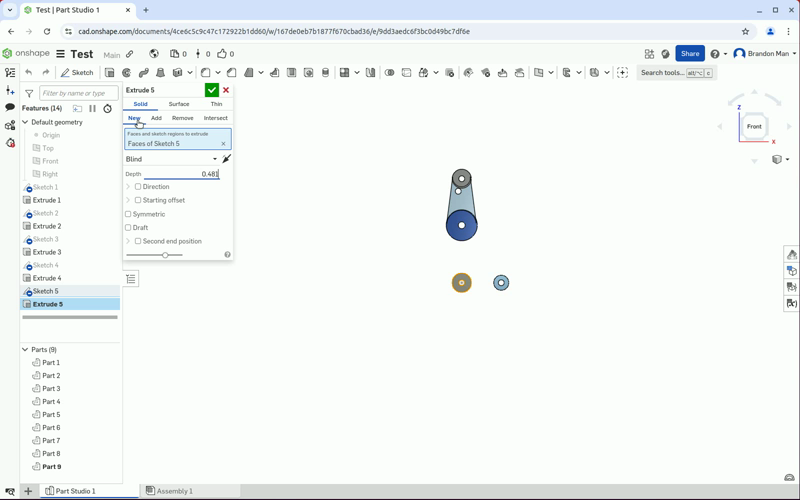
key(enter)
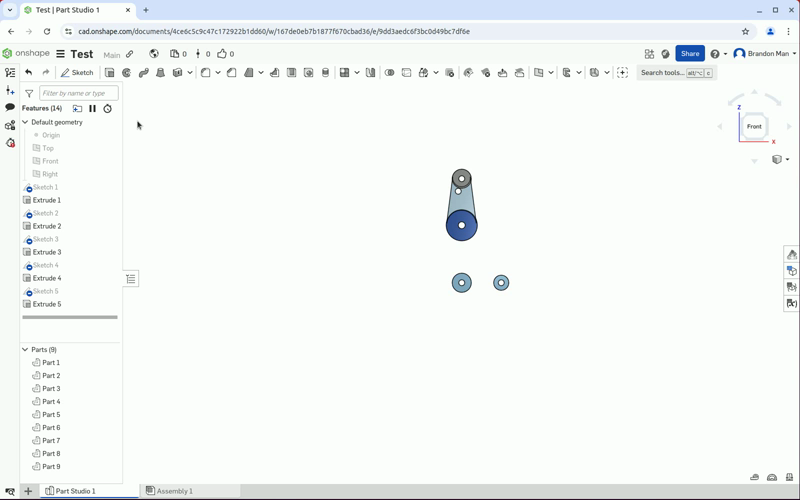
key(shift+h)
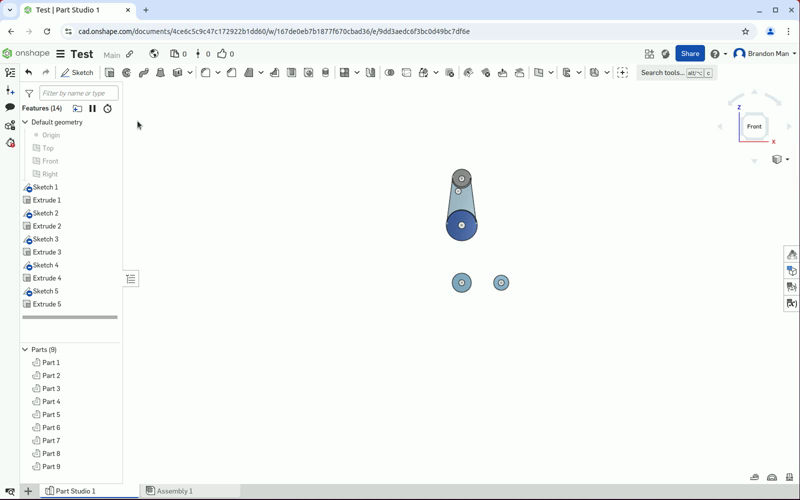
key(shift+h)
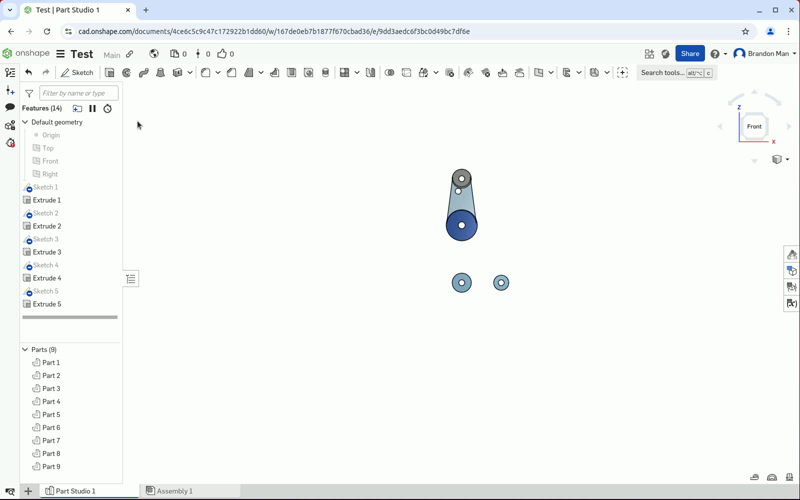
mouse_move(73, 189)
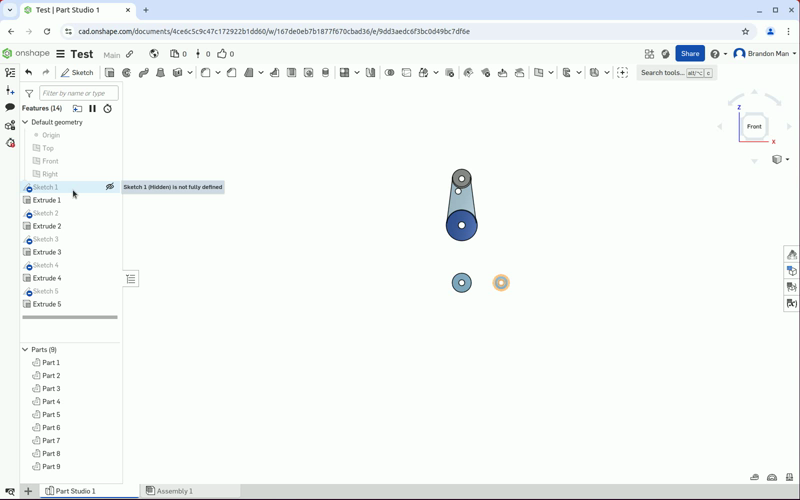
click(73, 189)
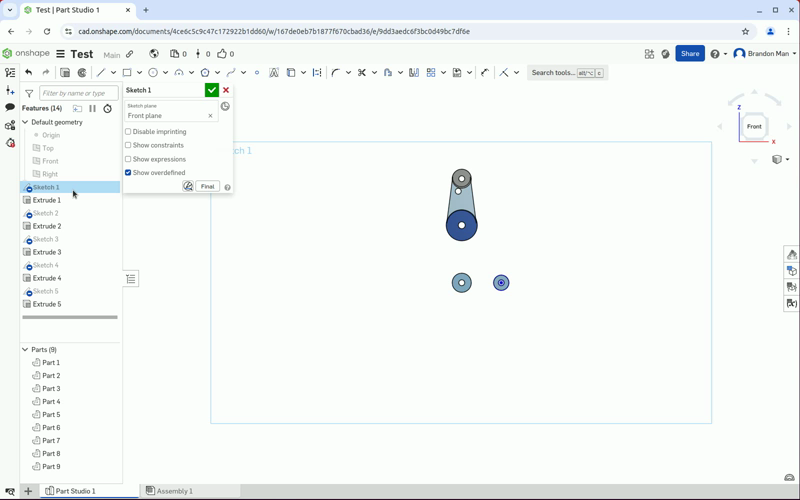
mouse_move(229, 92)
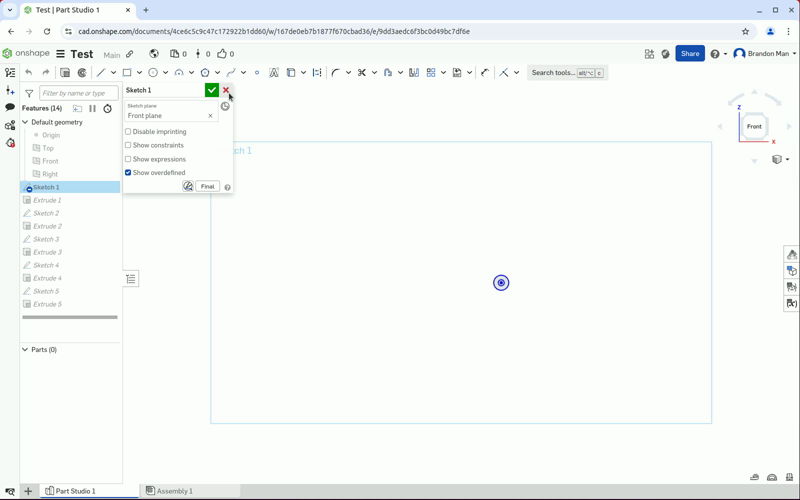
click(229, 92)
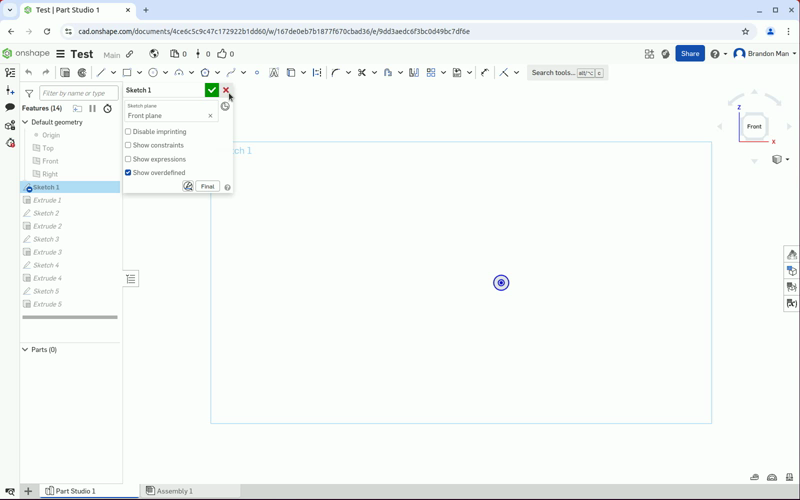
key(shift+s)
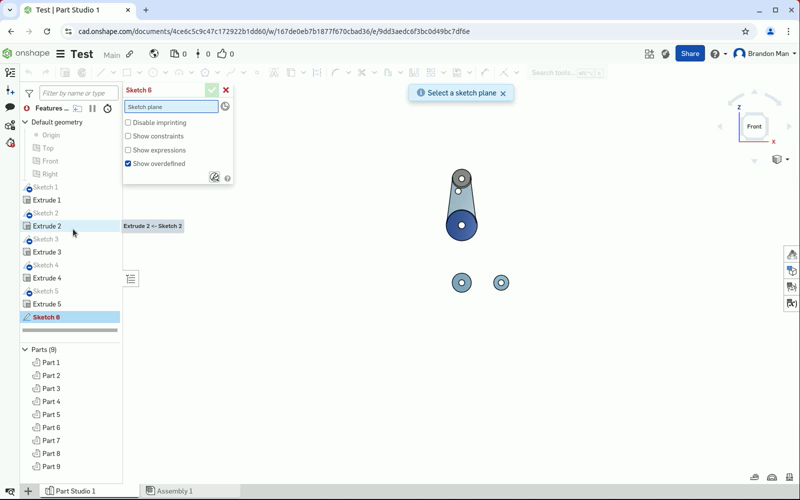
scroll(3)
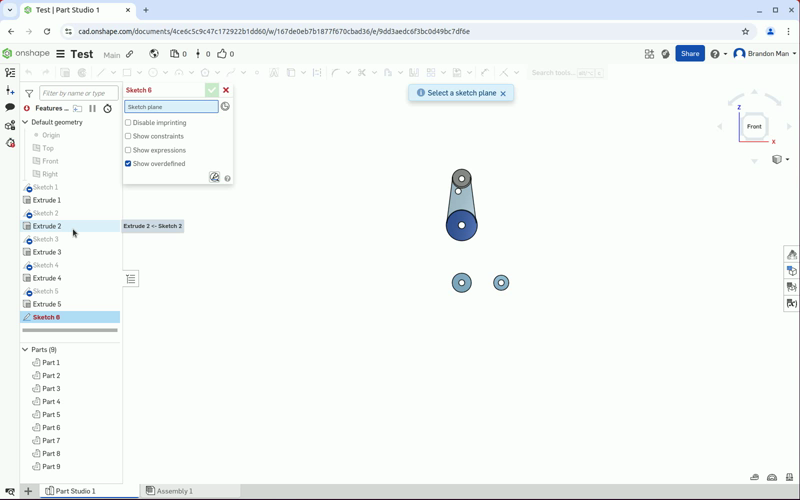
mouse_move(73, 163)
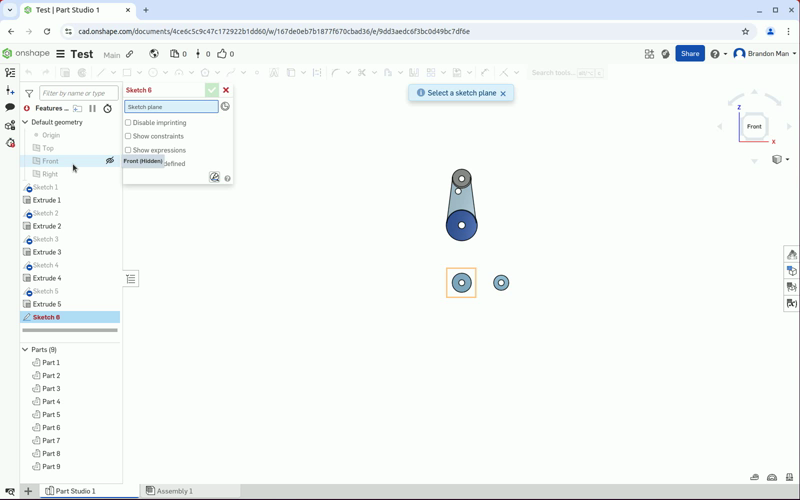
click(73, 163)
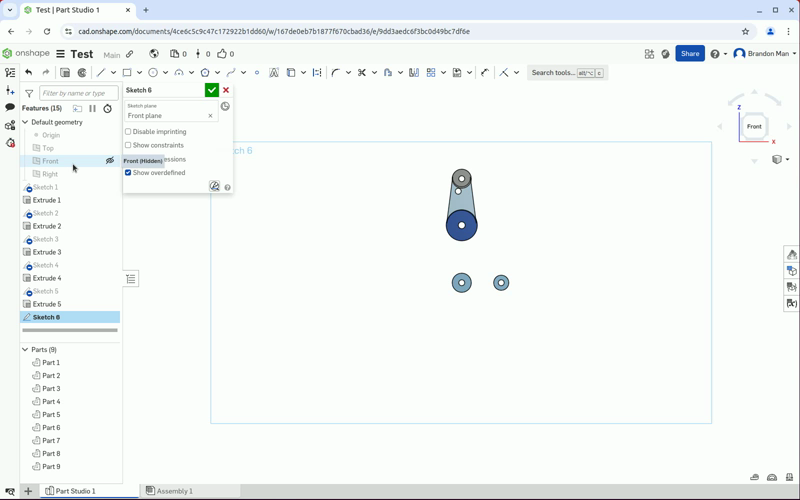
mouse_move(73, 352)
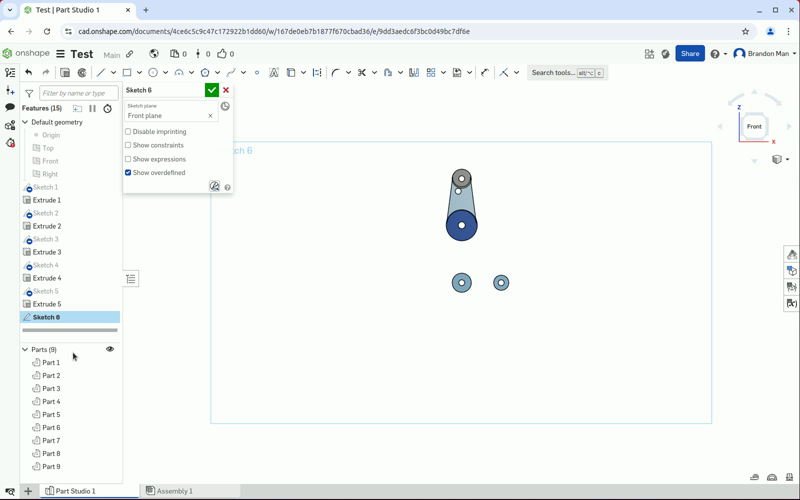
key(y)
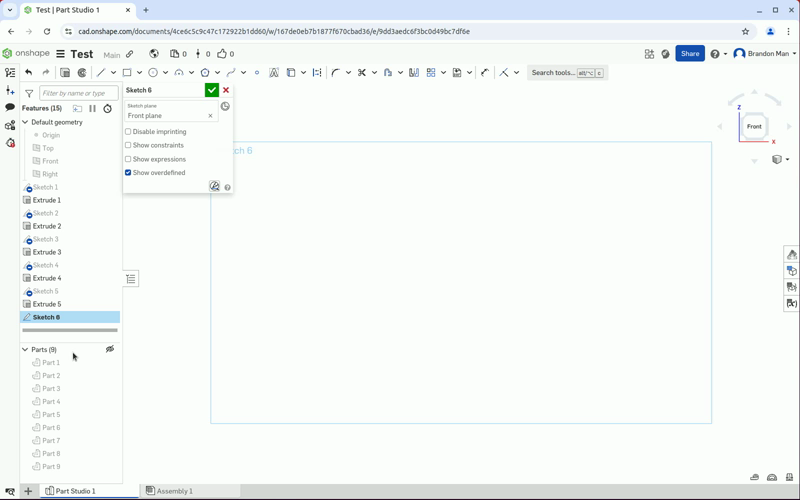
key(l)
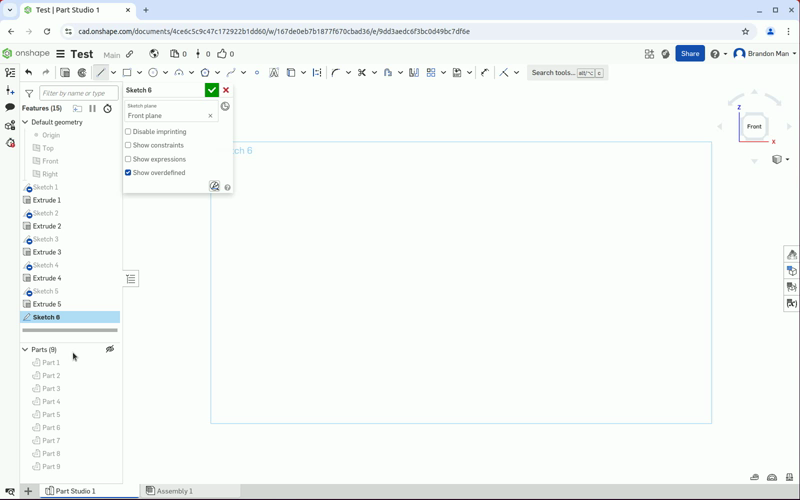
key_down(shift)
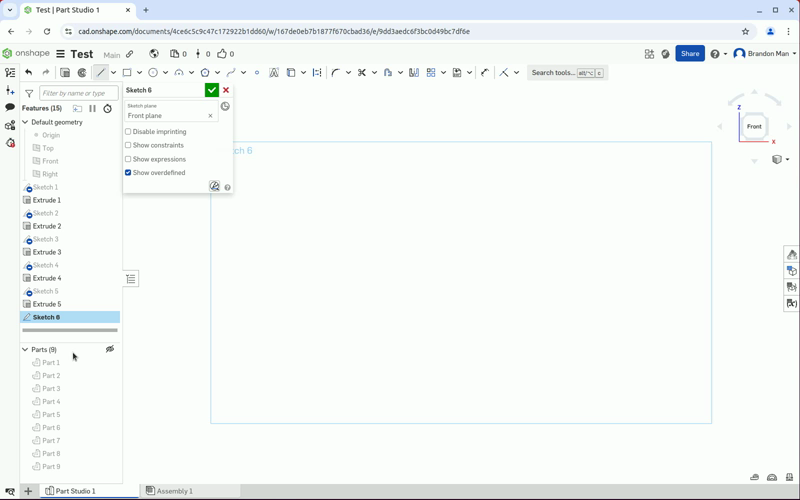
mouse_move(446, 226)
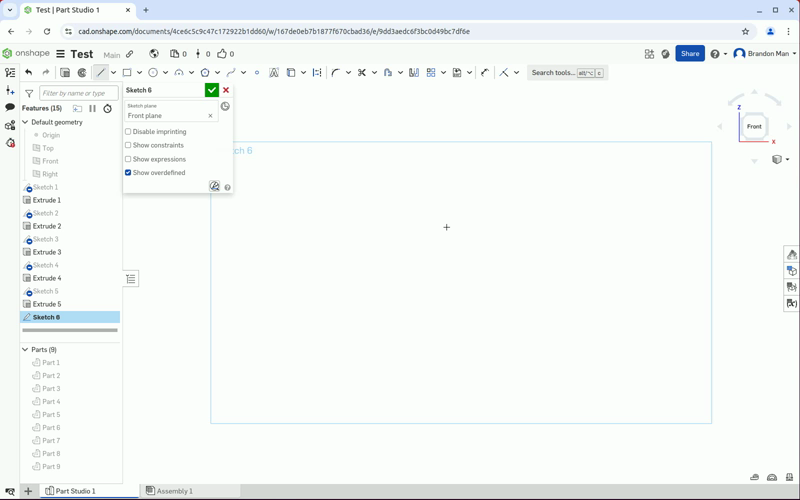
click(446, 226)
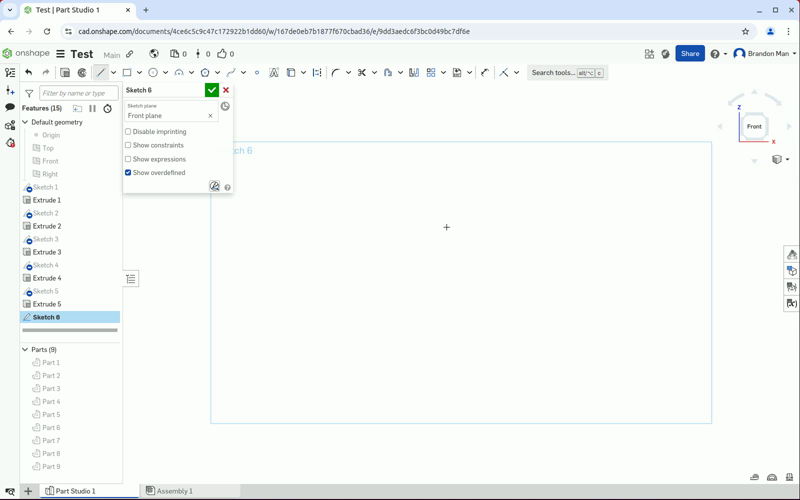
key_up(shift)
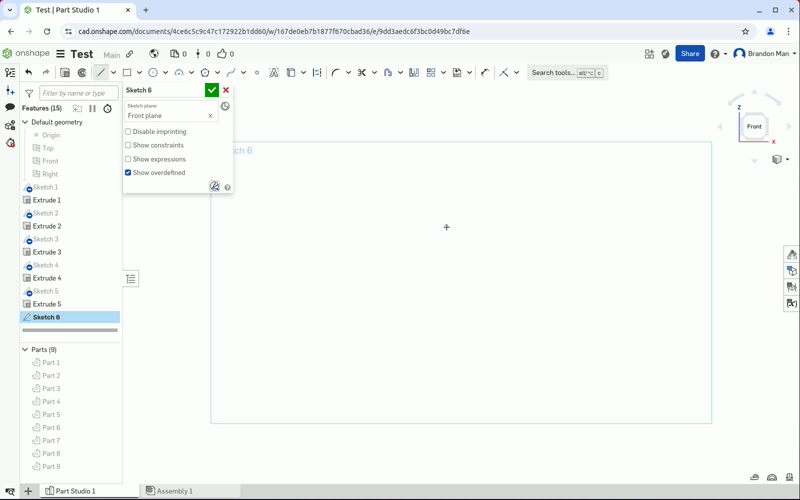
key_down(shift)
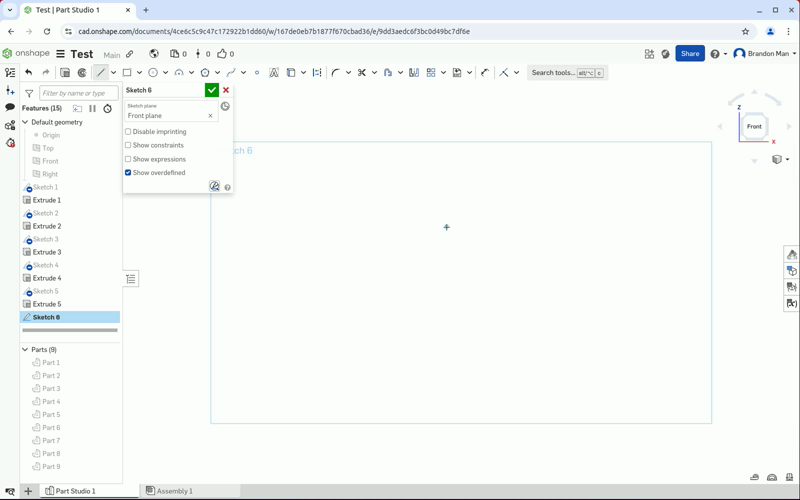
mouse_move(476, 226)
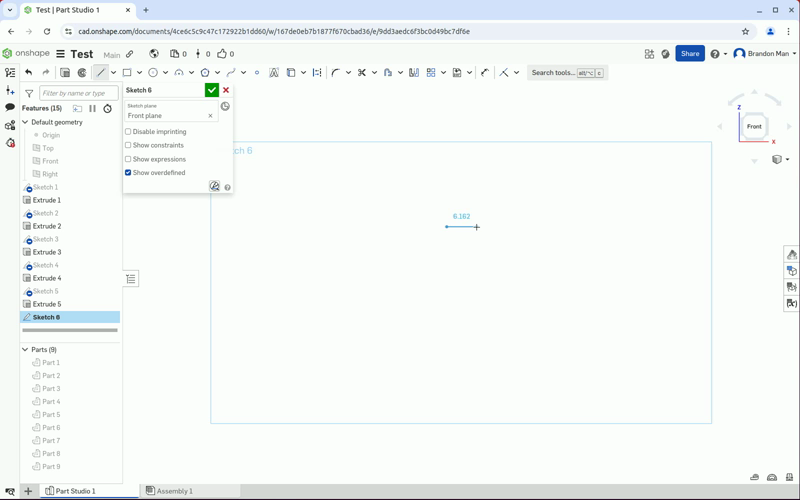
mouse_move(452, 284)
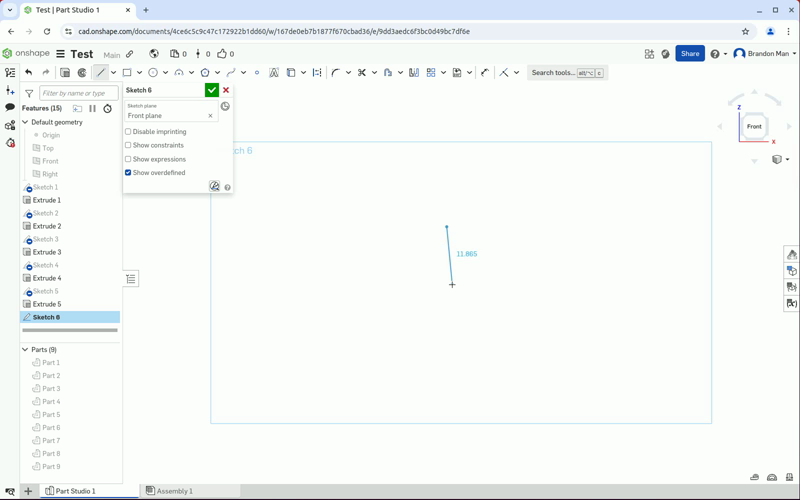
click(452, 284)
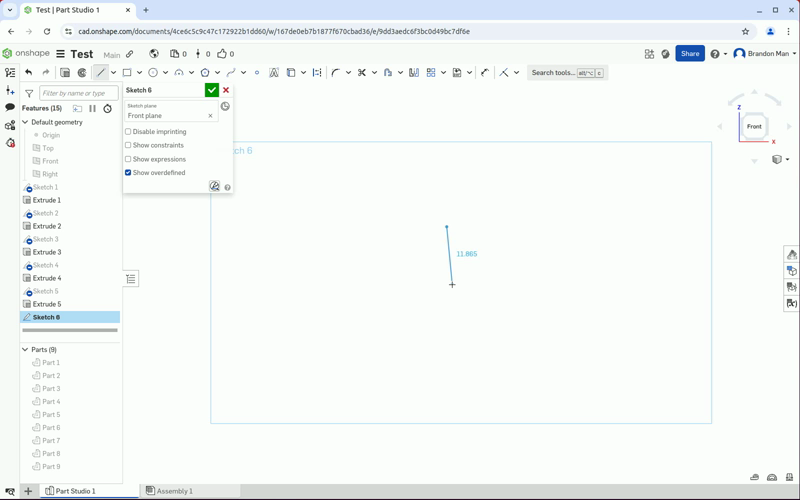
key_up(shift)
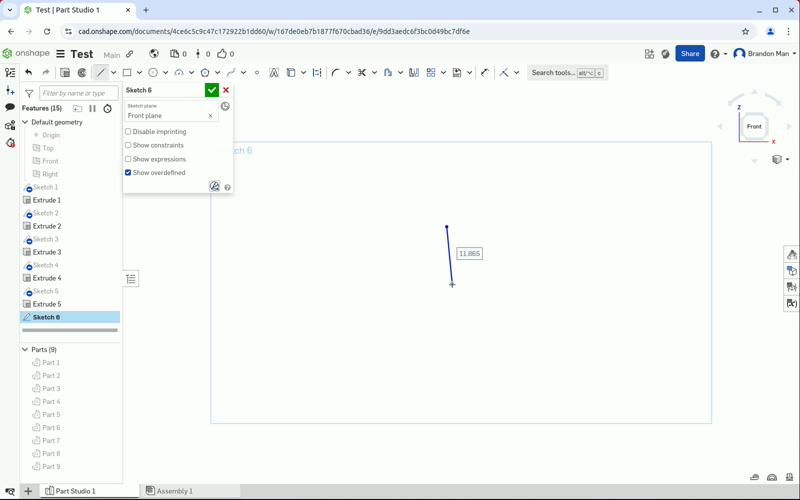
key(esc)
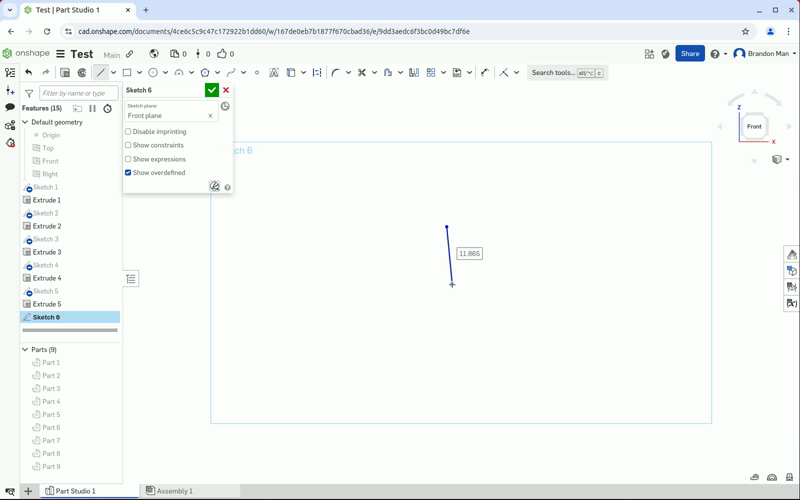
key(a)
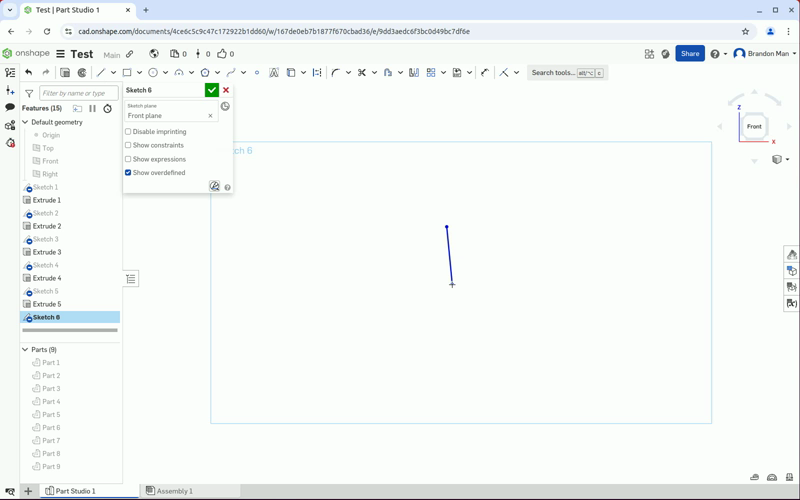
mouse_move(452, 284)
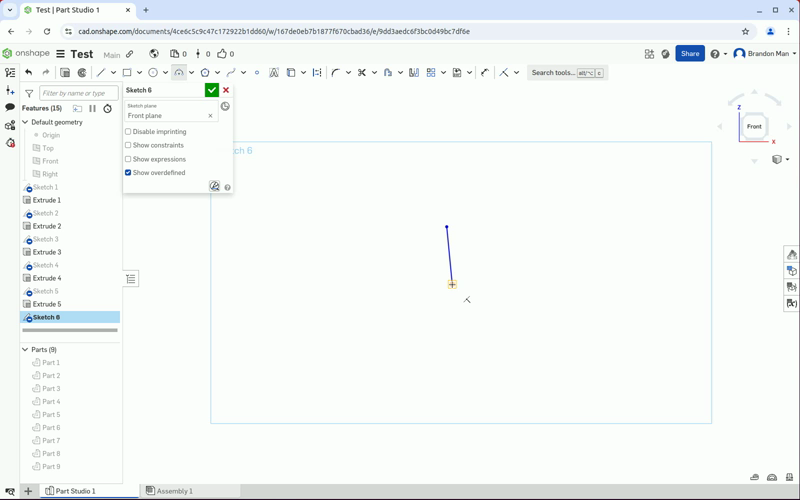
click(452, 284)
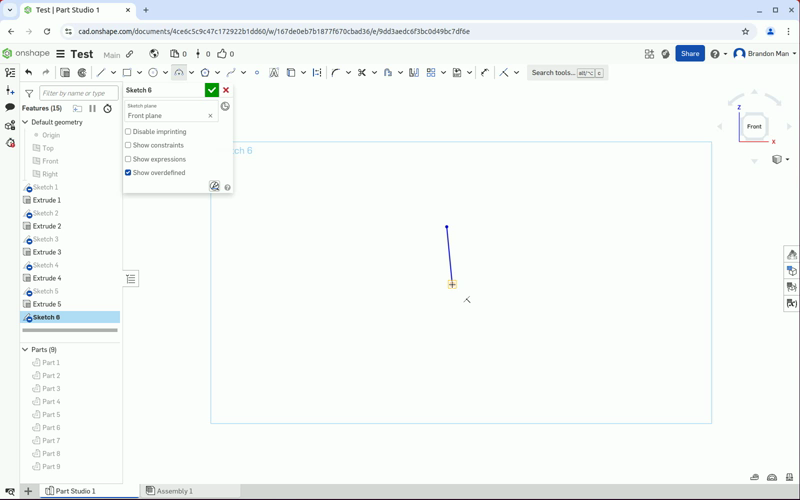
key_down(shift)
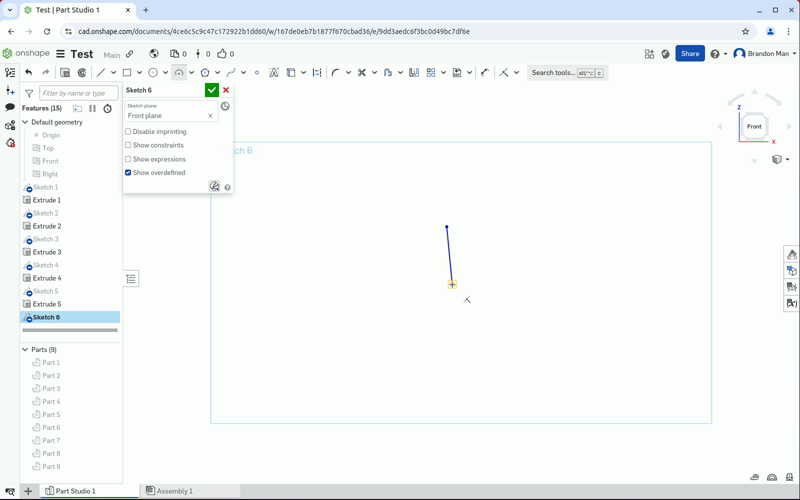
mouse_move(461, 291)
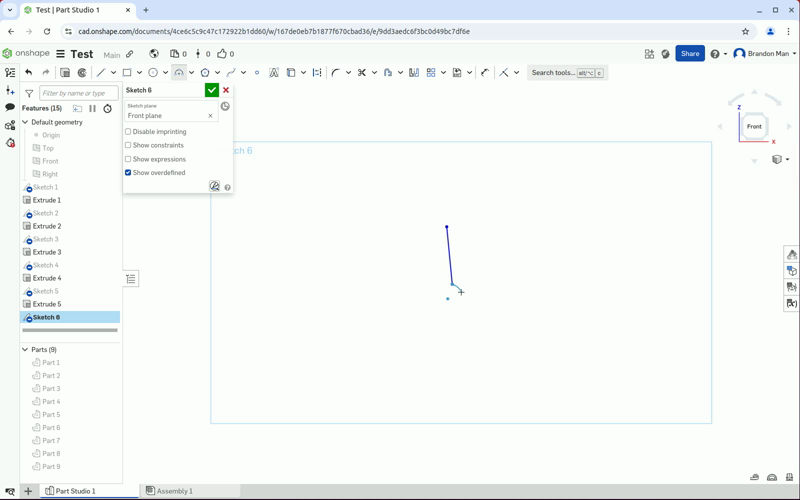
click(461, 291)
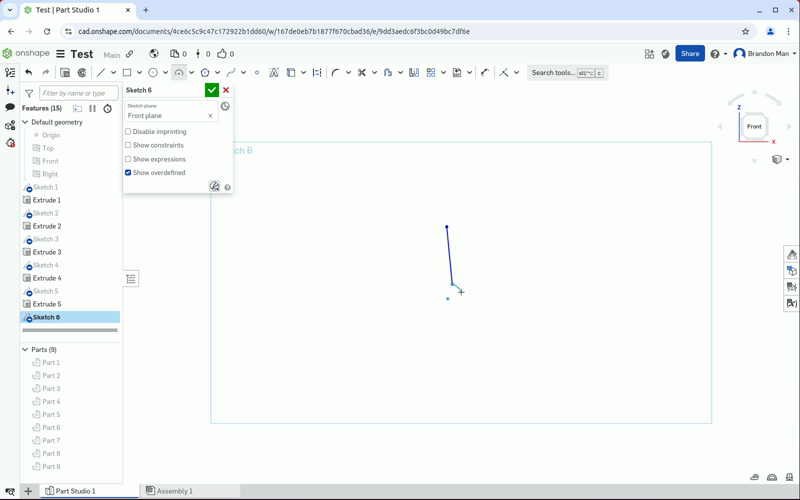
mouse_move(466, 276)
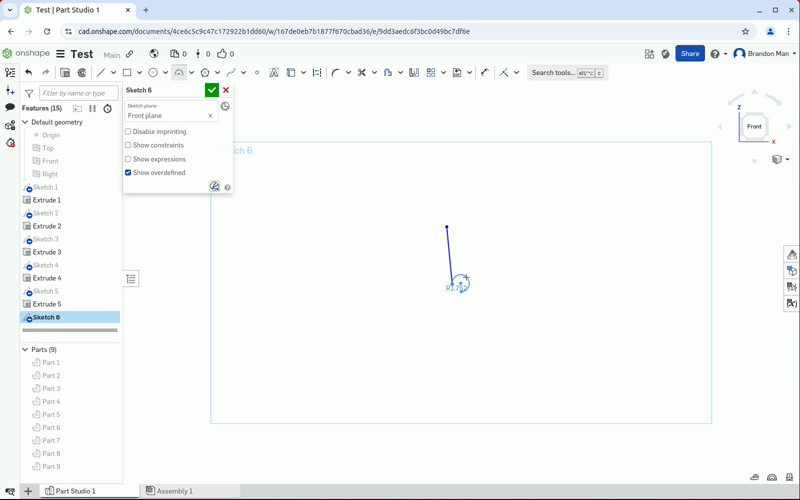
click(466, 276)
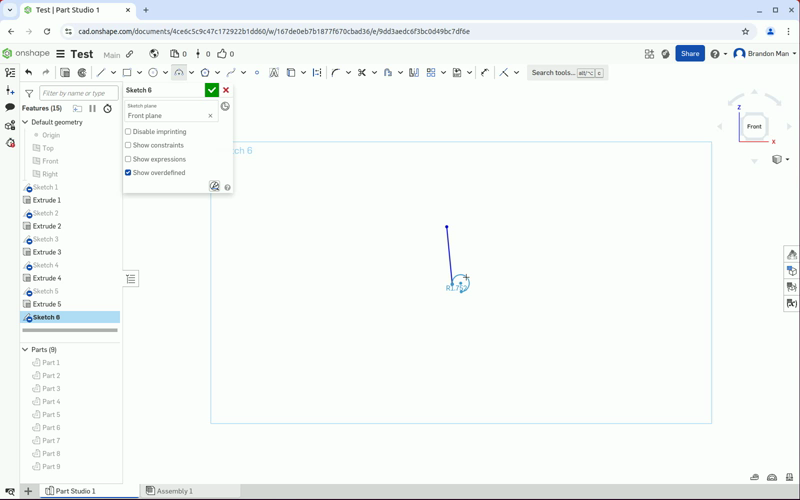
key_up(shift)
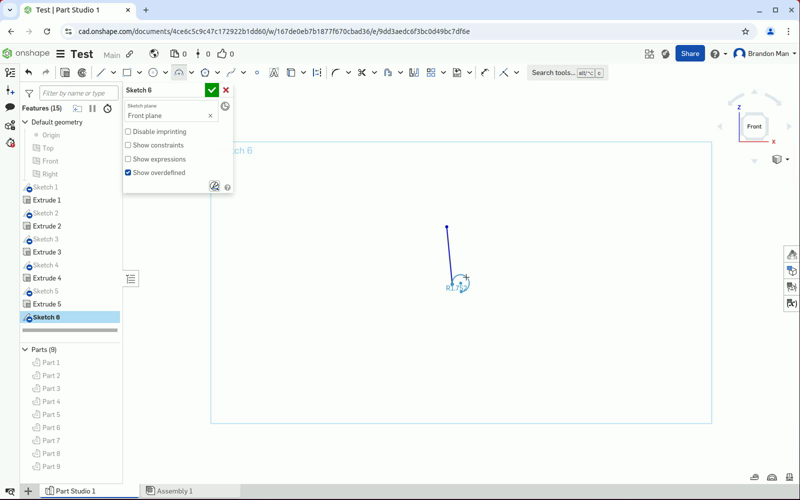
key(esc)
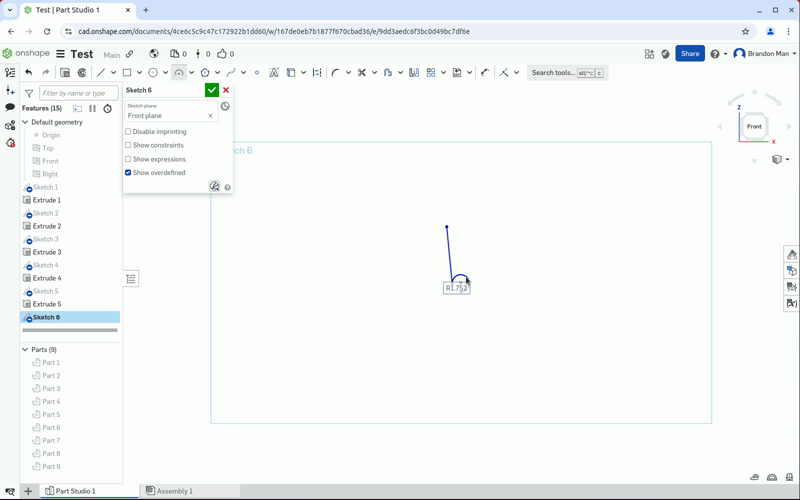
key(l)
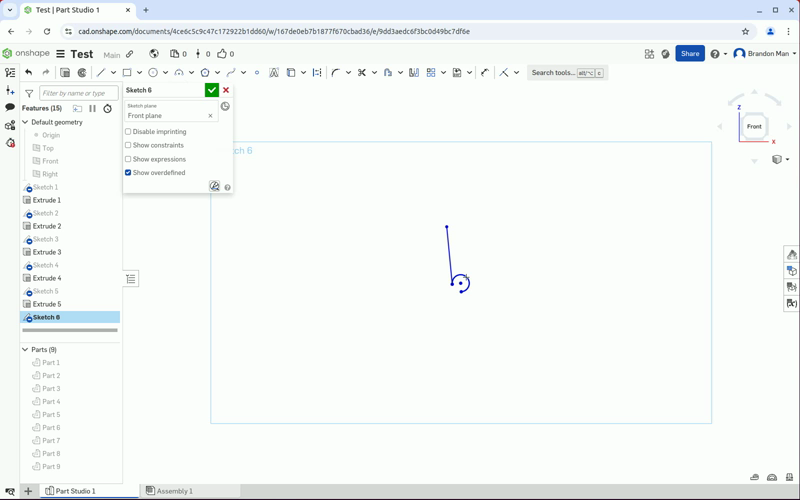
mouse_move(461, 291)
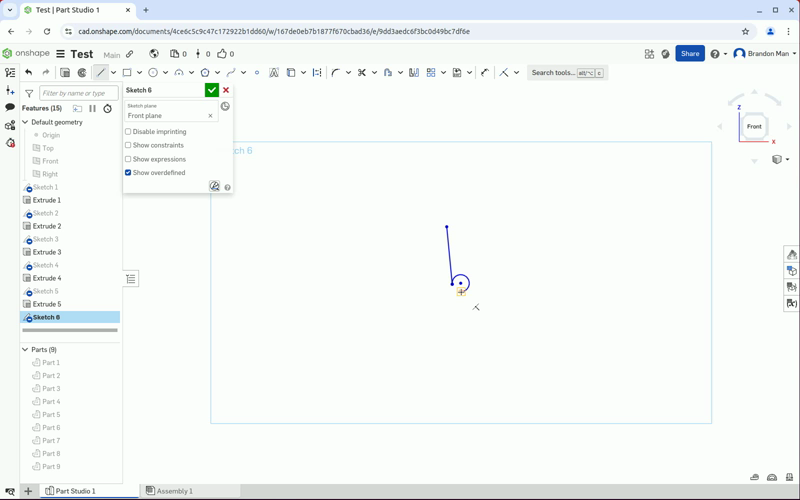
click(461, 291)
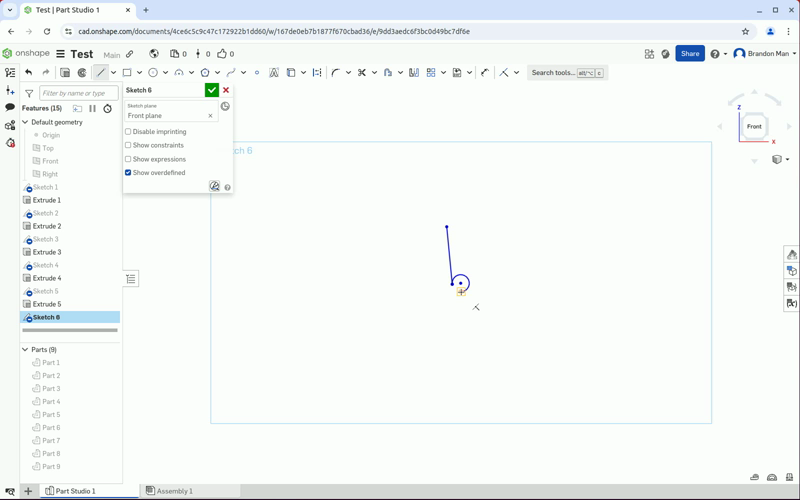
key_down(shift)
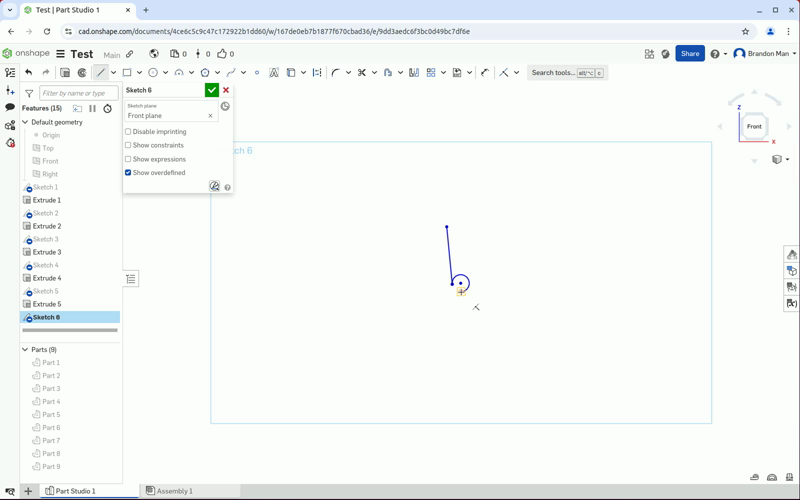
mouse_move(491, 291)
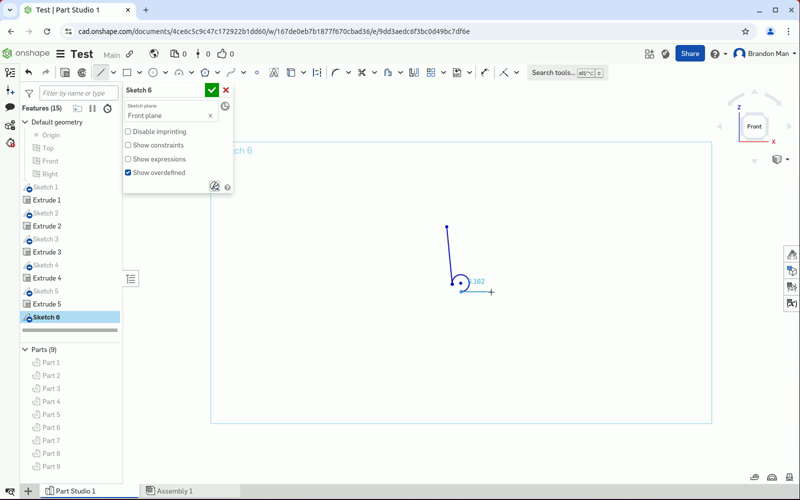
mouse_move(502, 290)
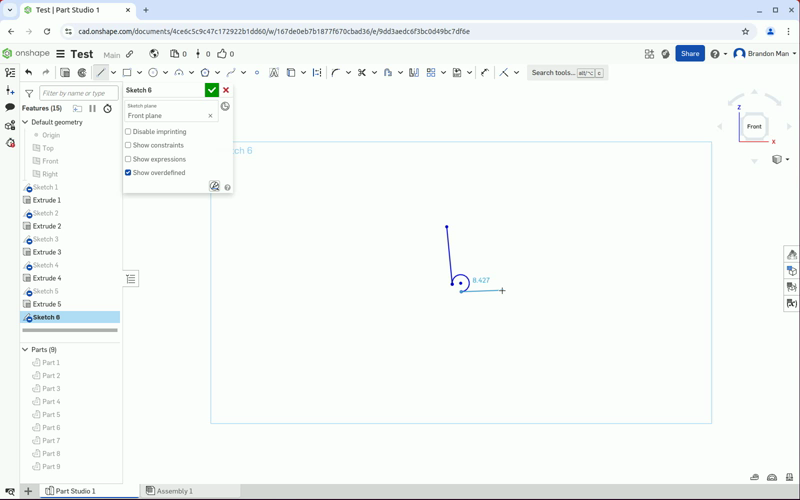
click(502, 290)
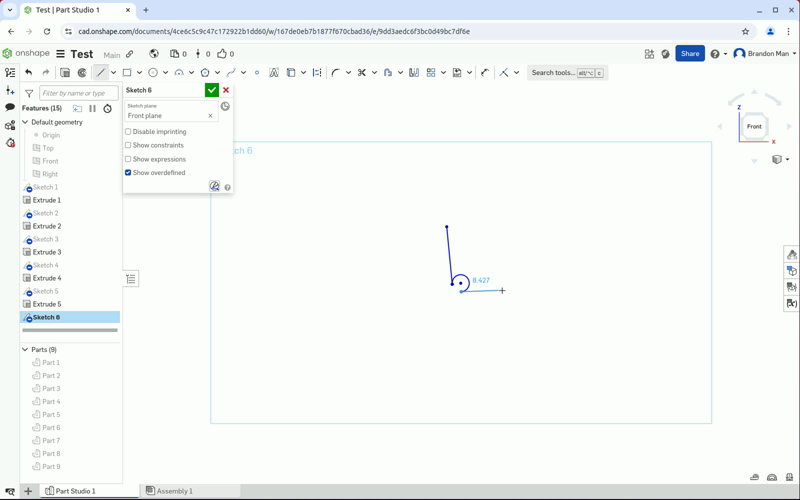
key_up(shift)
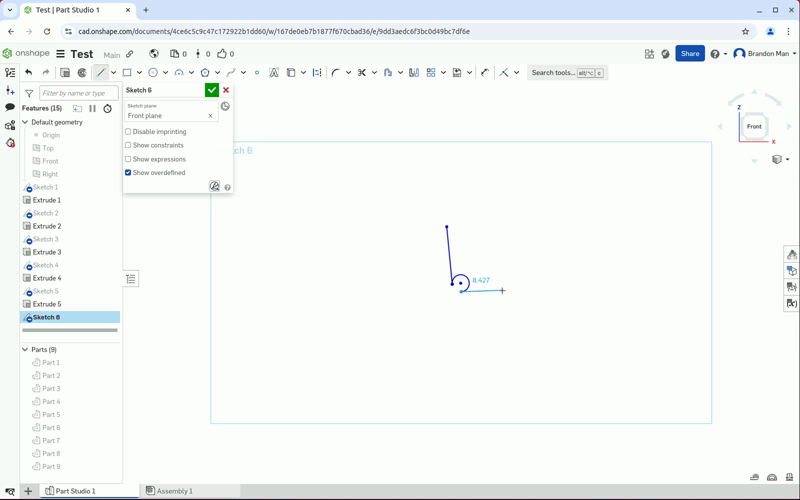
key(esc)
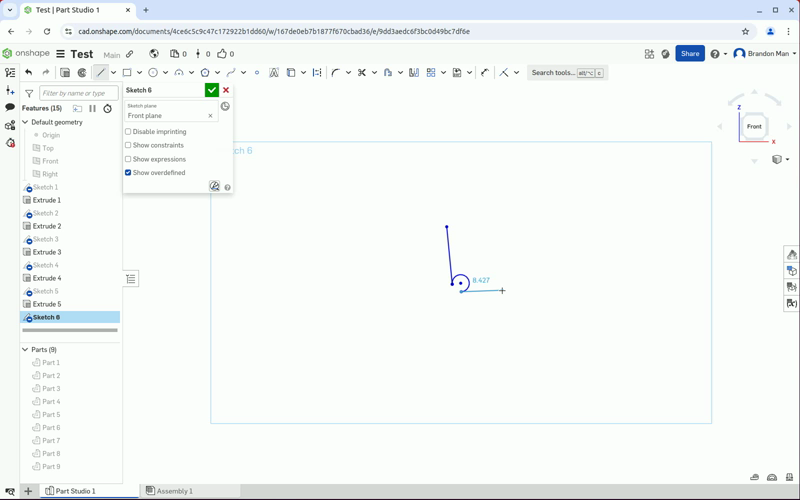
key(a)
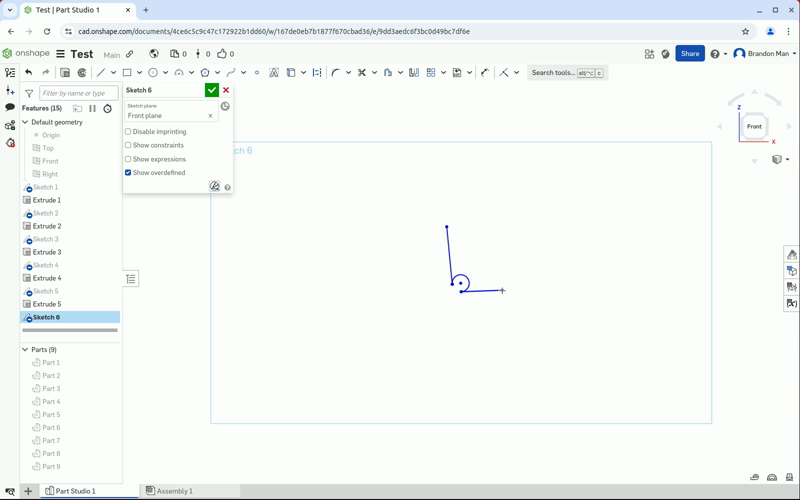
mouse_move(502, 290)
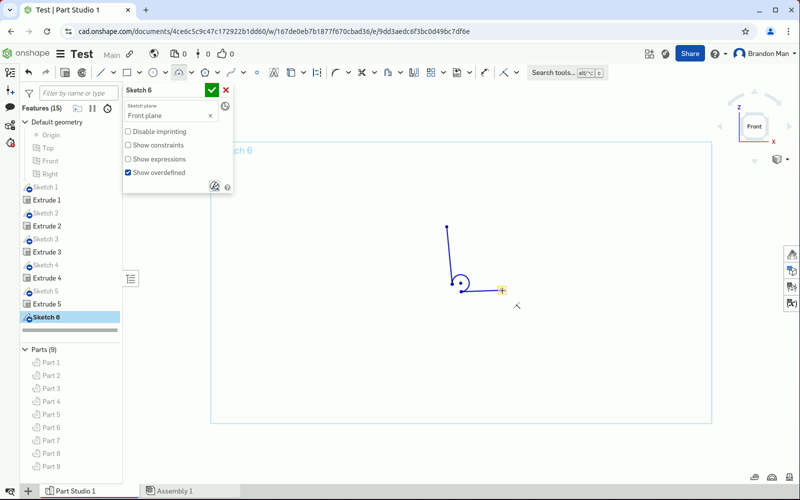
click(502, 290)
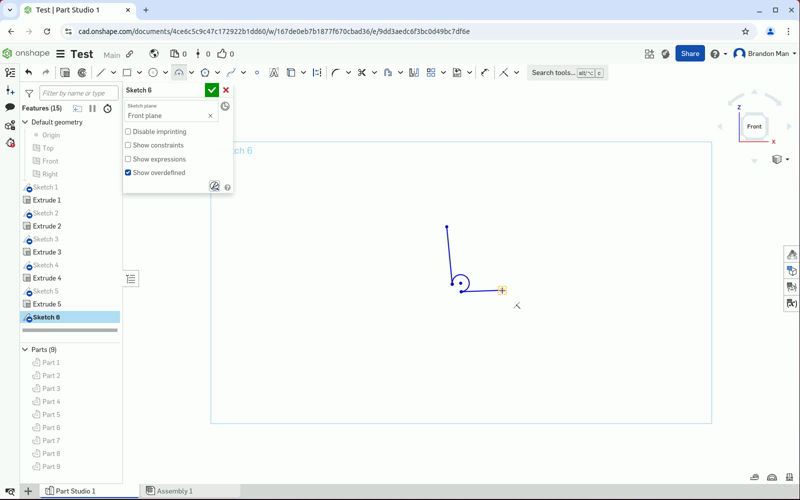
key_down(shift)
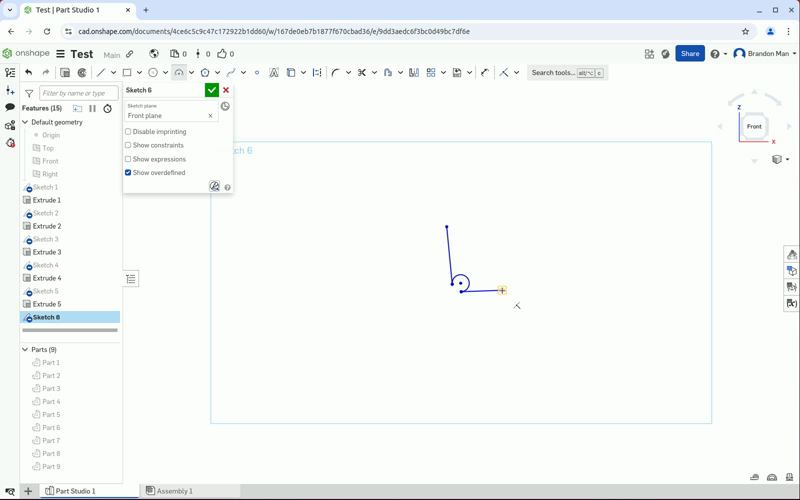
mouse_move(502, 276)
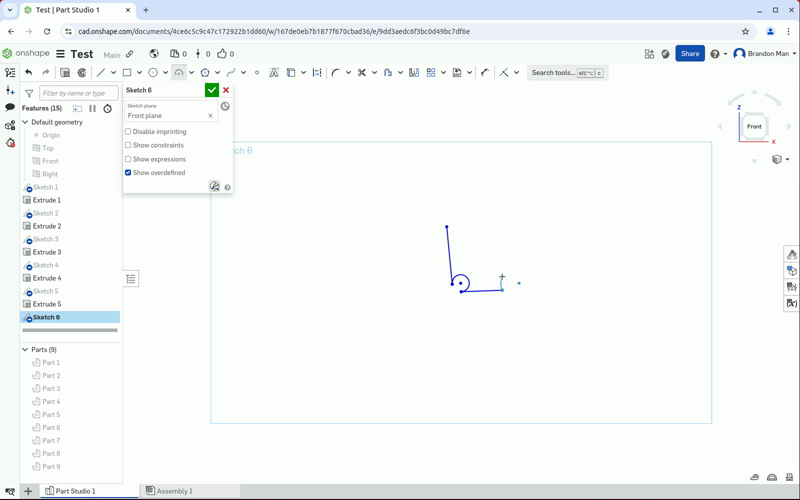
click(502, 276)
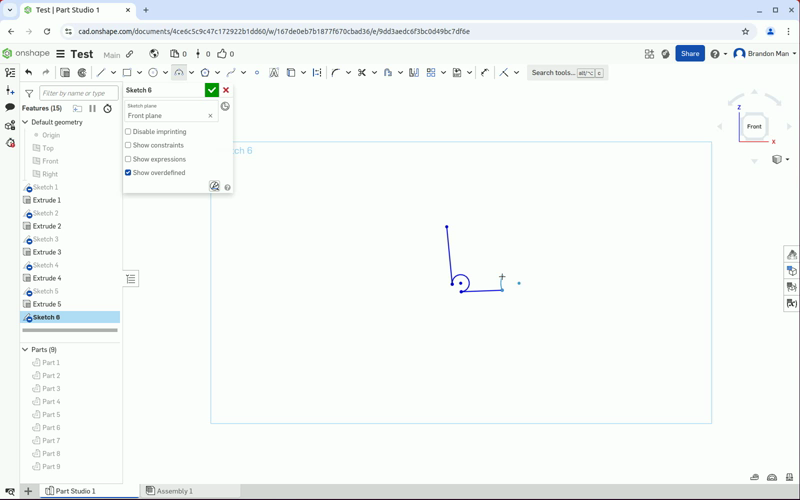
mouse_move(494, 282)
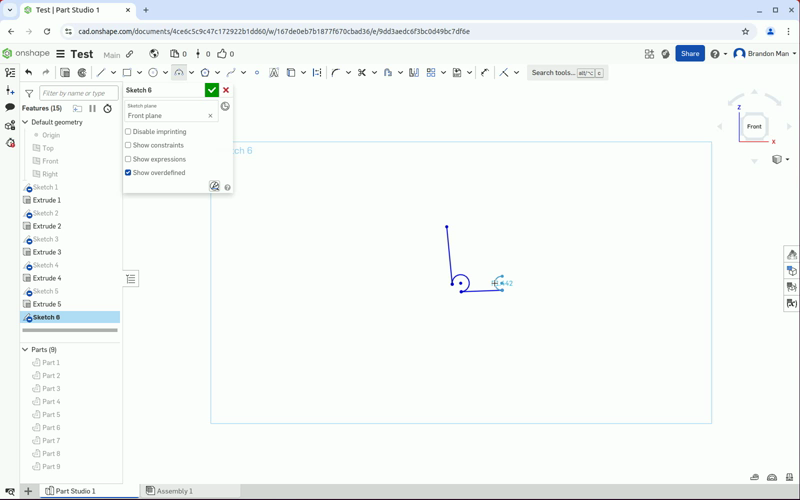
click(494, 282)
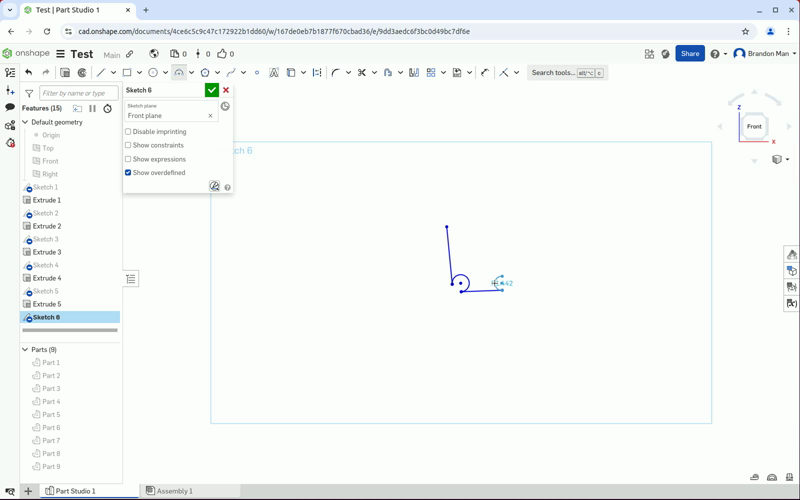
key_up(shift)
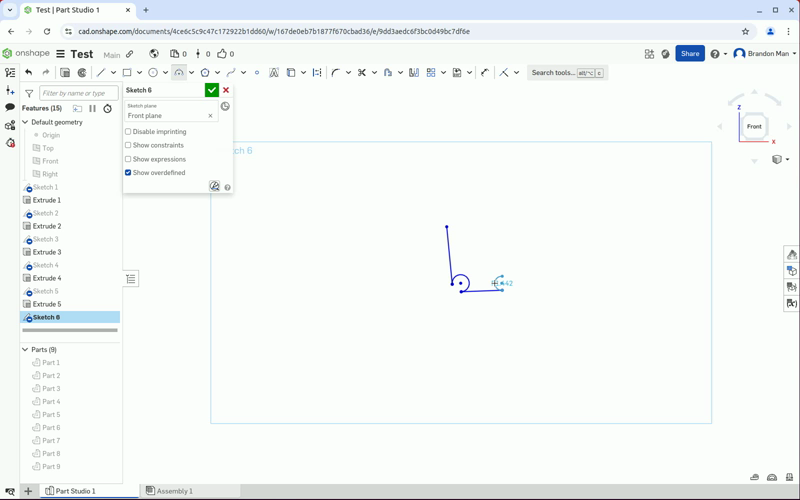
key(esc)
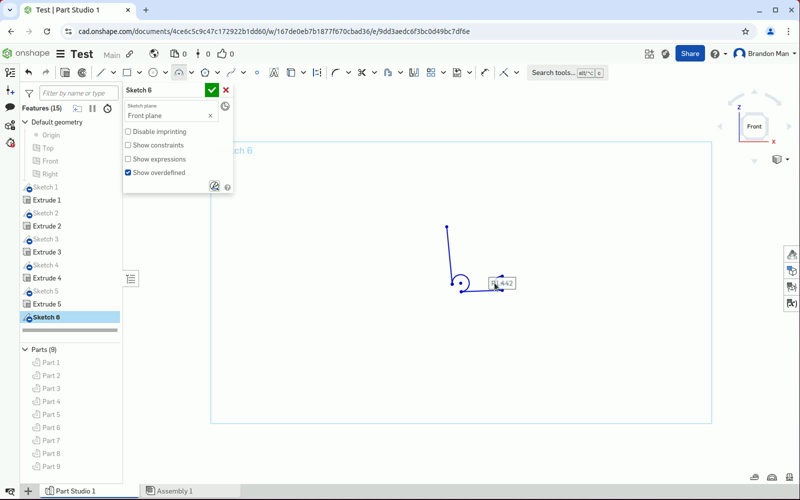
key(l)
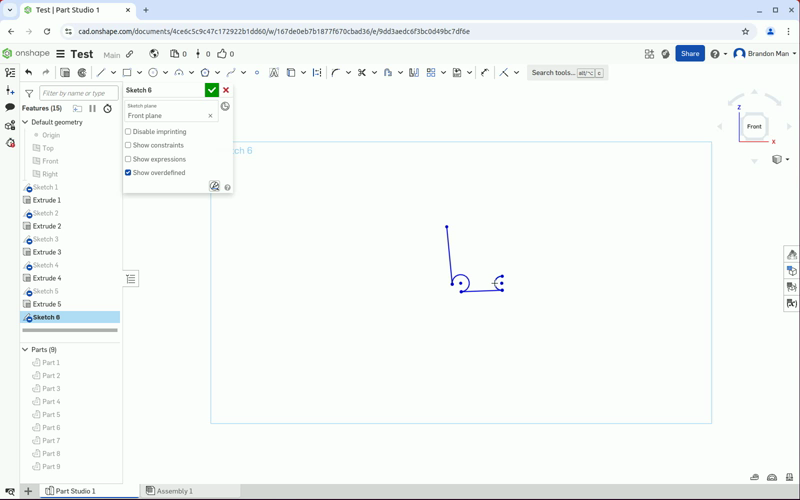
mouse_move(502, 276)
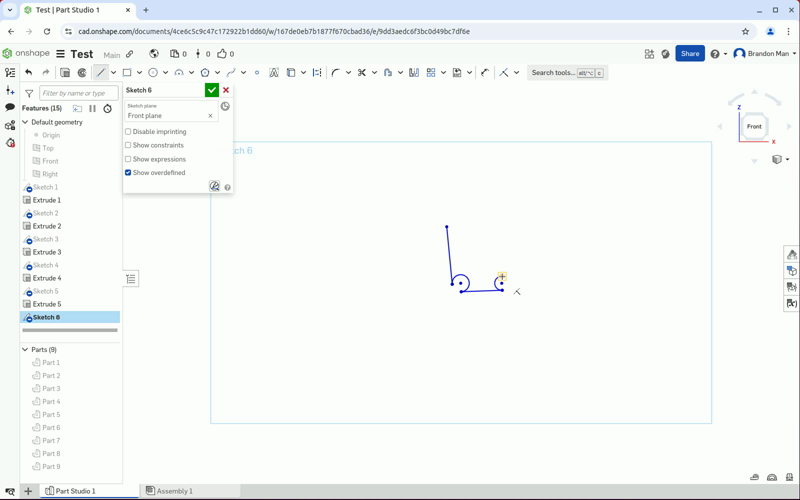
click(502, 276)
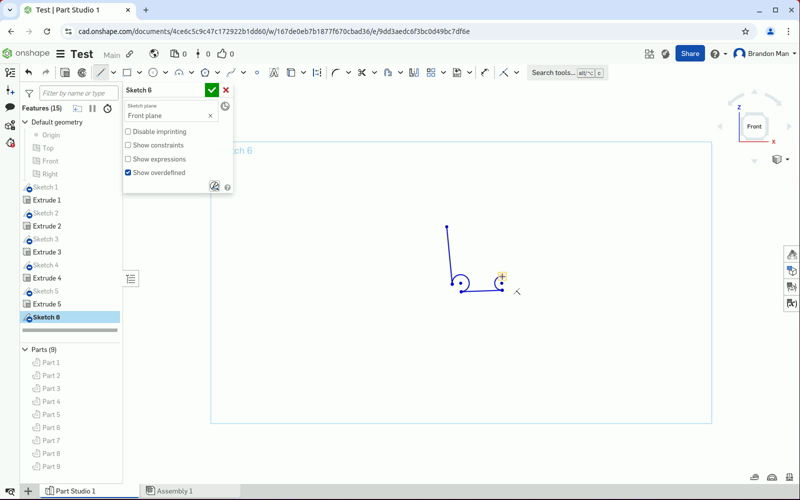
key_down(shift)
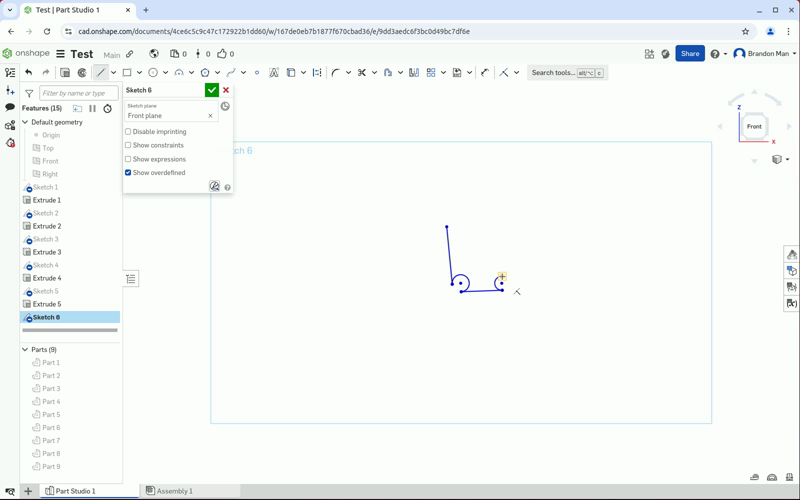
mouse_move(532, 276)
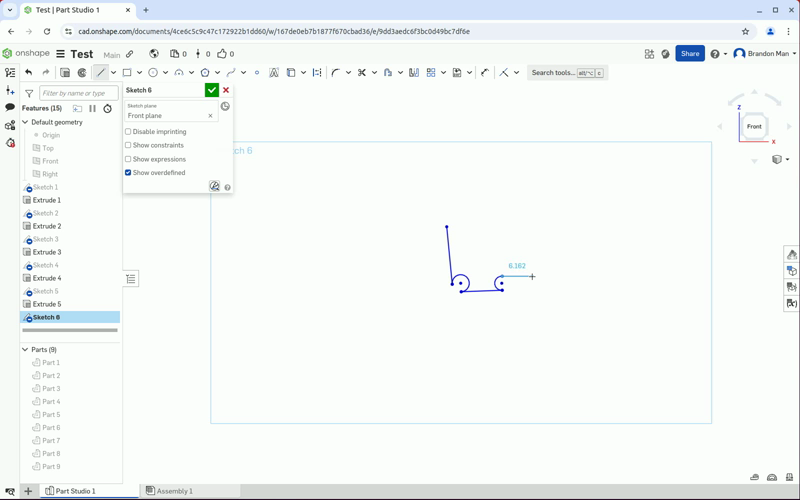
mouse_move(478, 275)
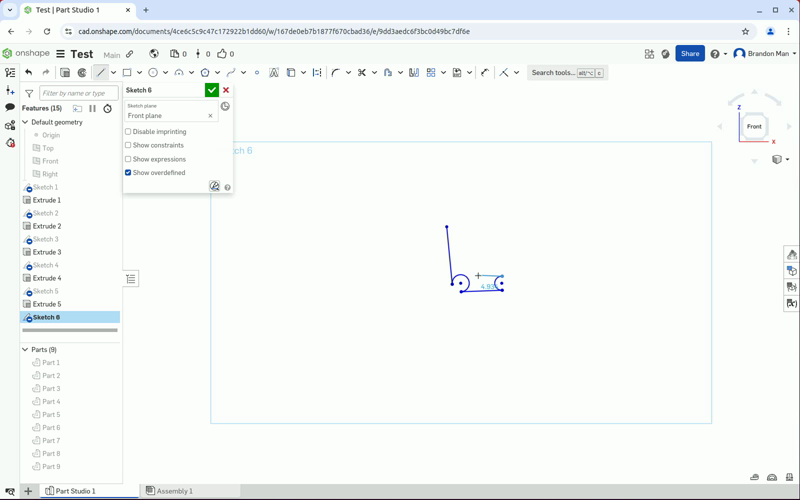
click(478, 275)
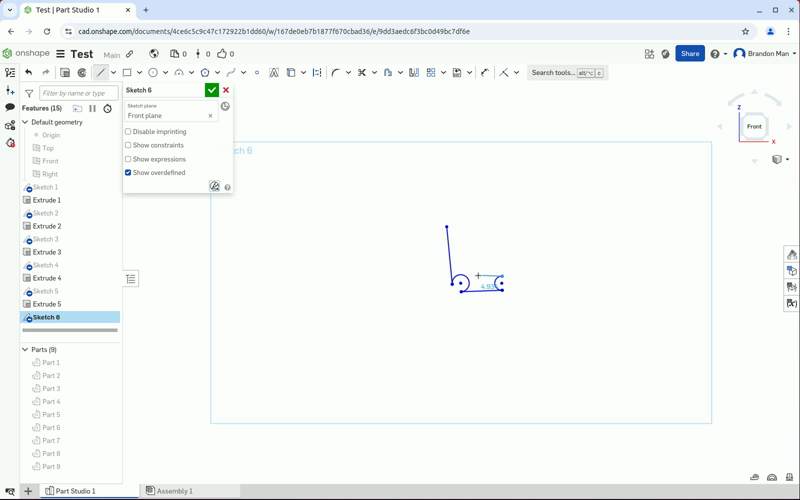
key_up(shift)
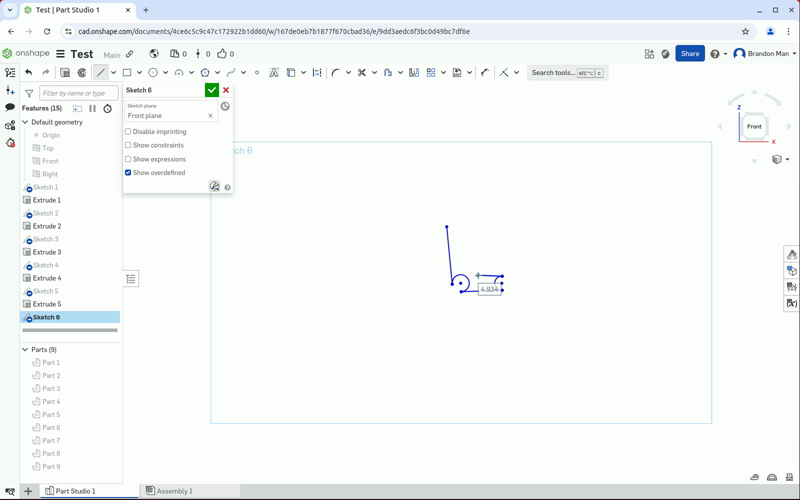
key(esc)
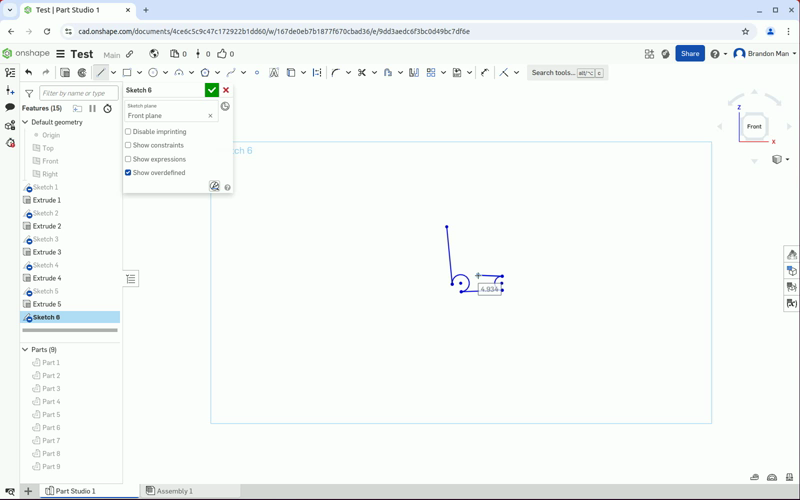
key(a)
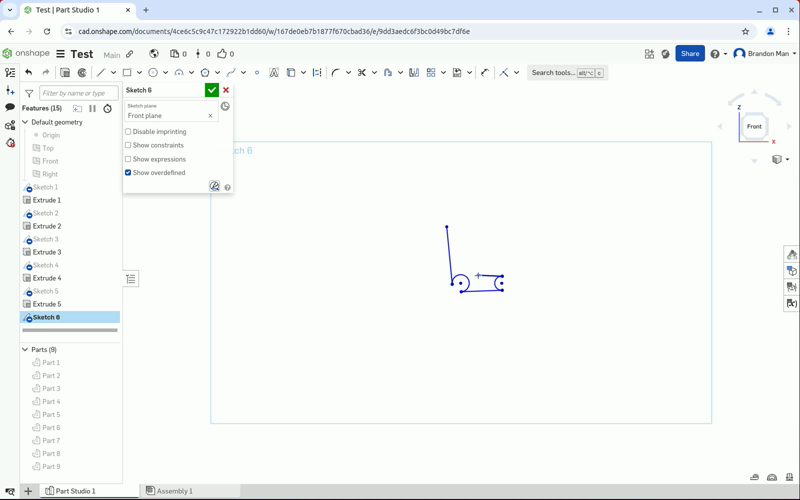
mouse_move(478, 275)
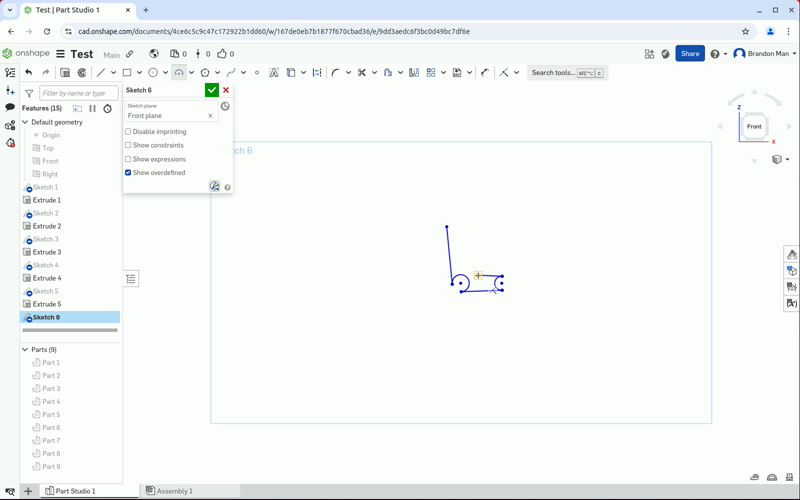
click(478, 275)
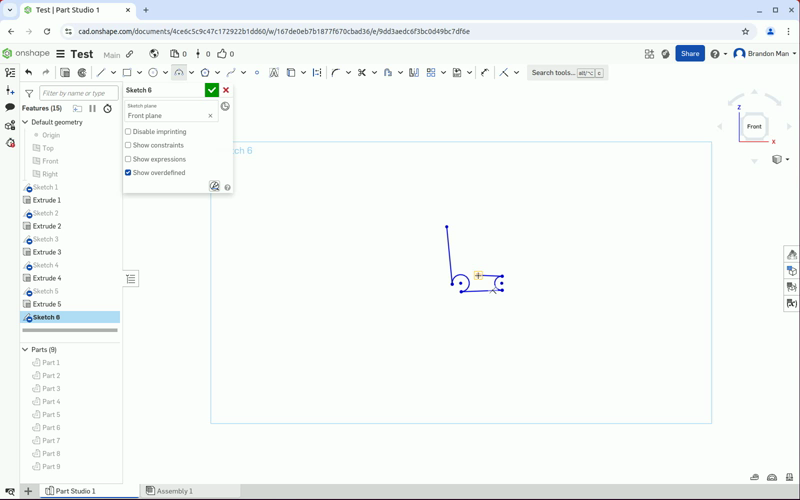
key_down(shift)
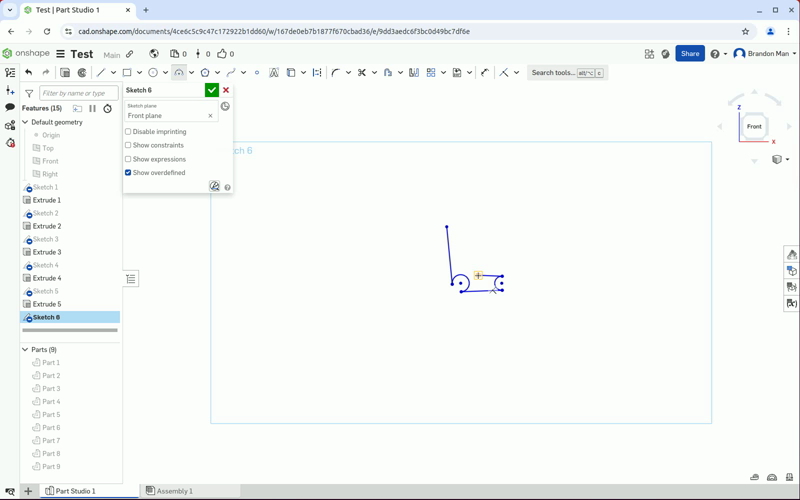
mouse_move(471, 267)
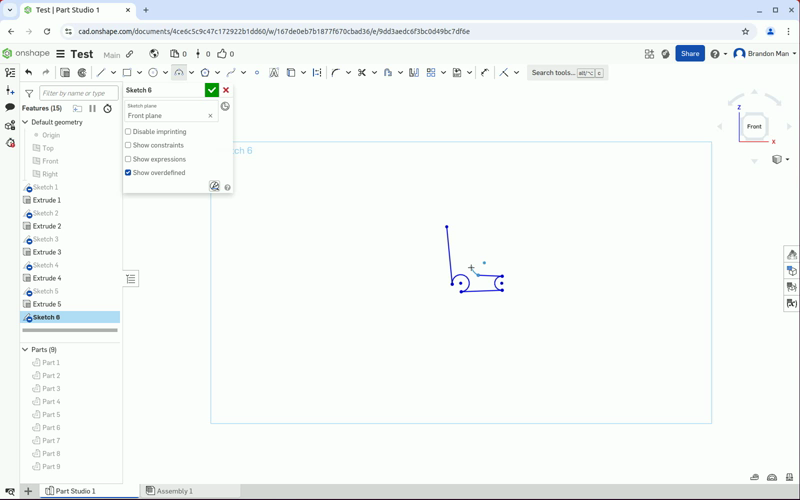
click(471, 267)
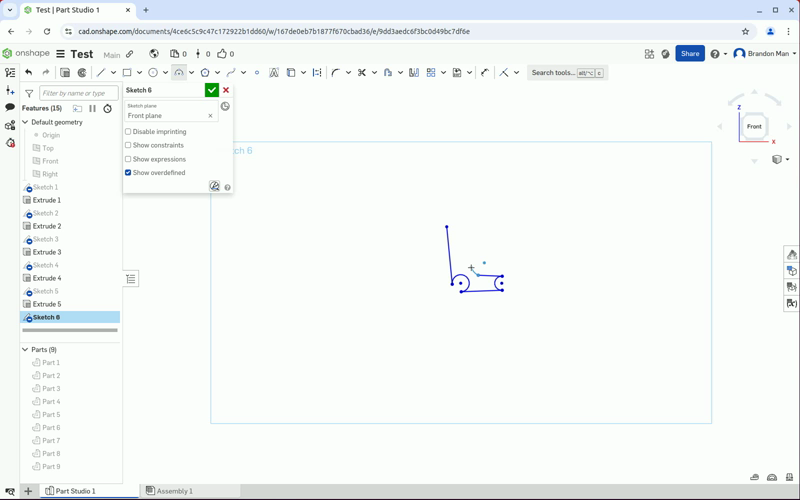
mouse_move(472, 272)
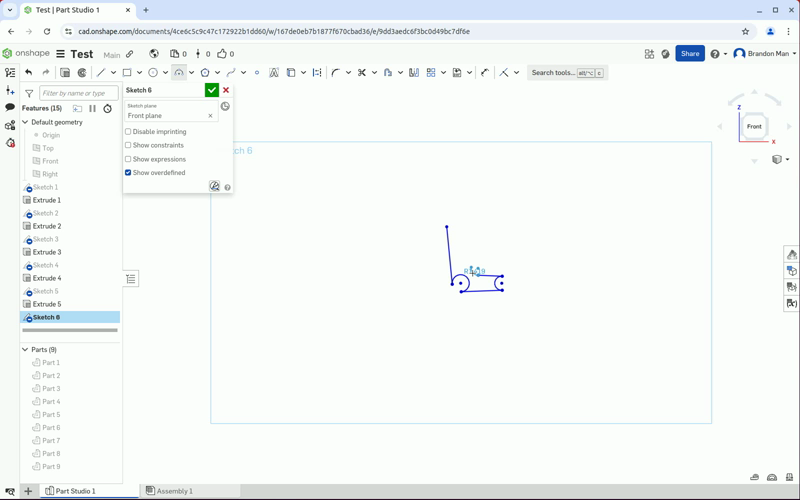
click(472, 272)
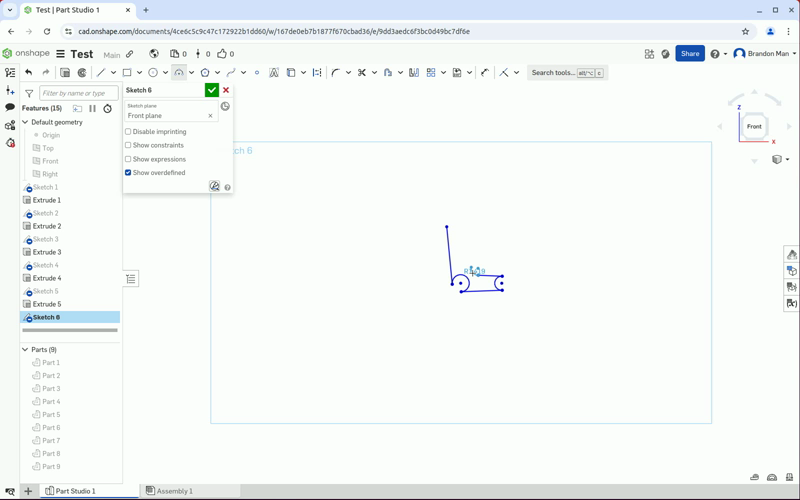
key_up(shift)
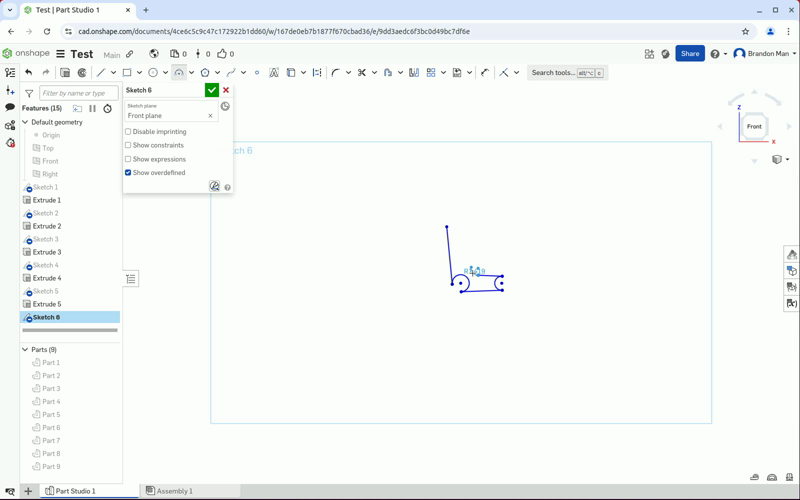
key(esc)
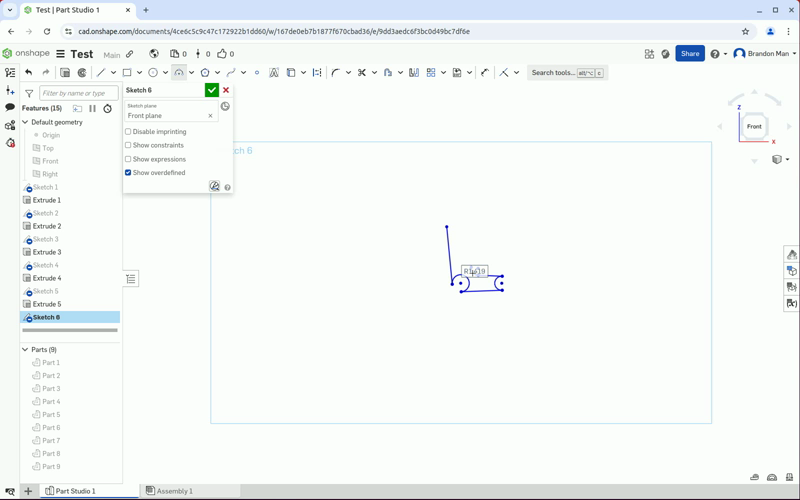
key(l)
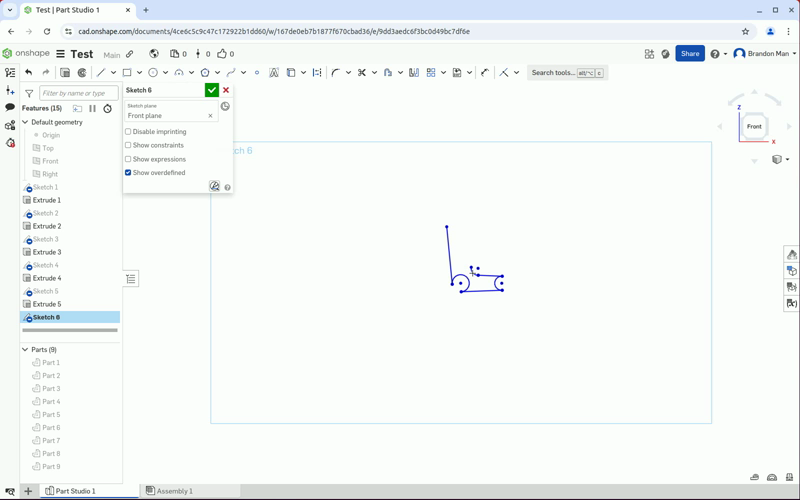
mouse_move(471, 267)
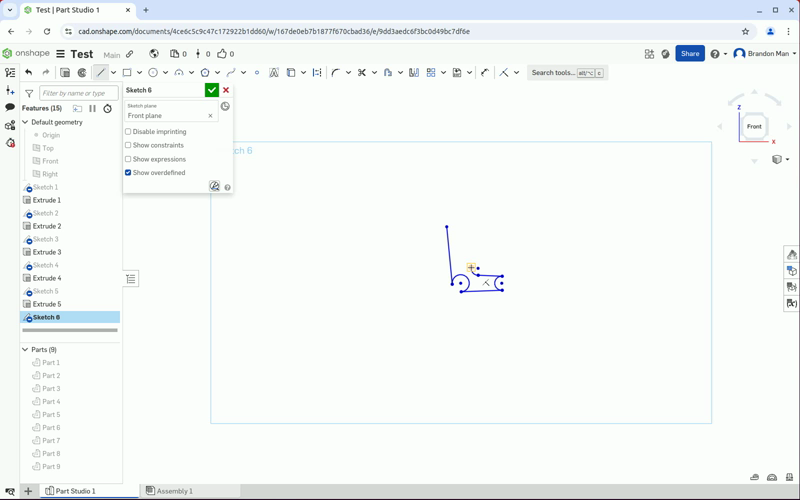
click(471, 267)
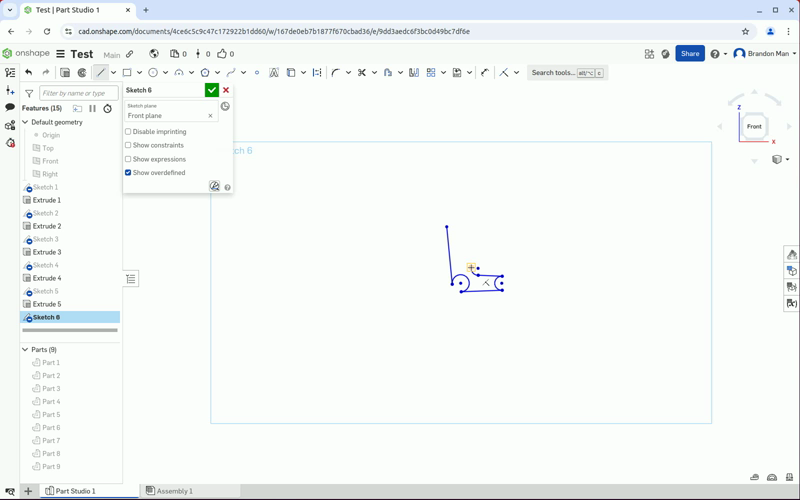
key_down(shift)
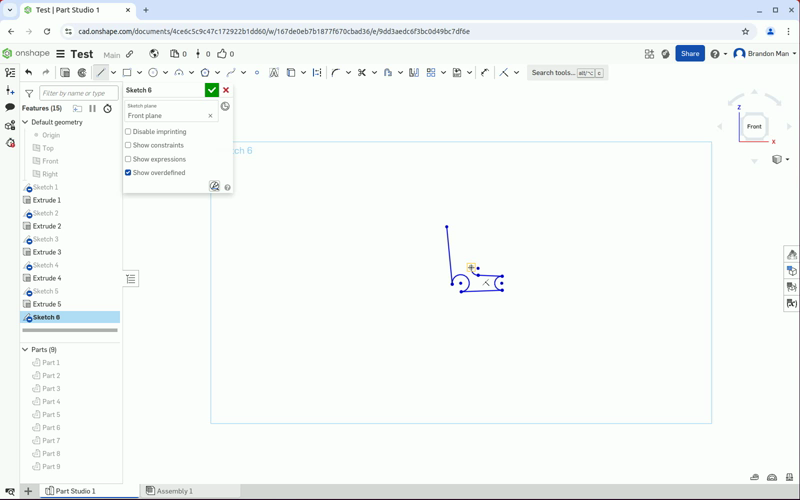
mouse_move(501, 267)
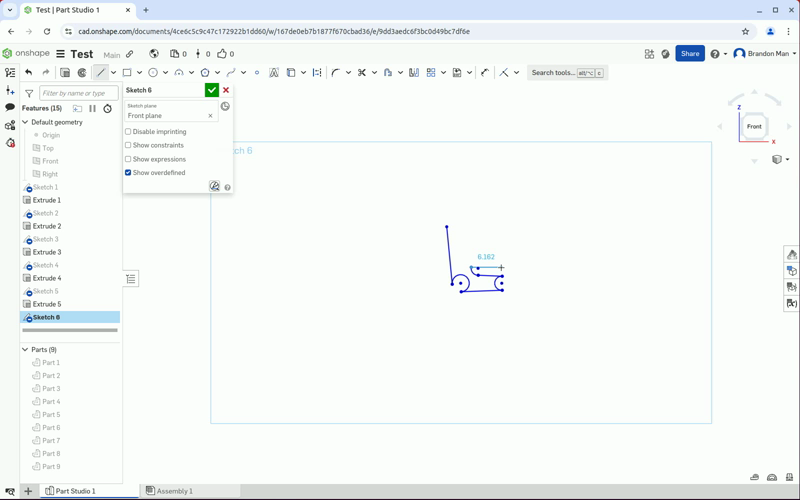
mouse_move(475, 226)
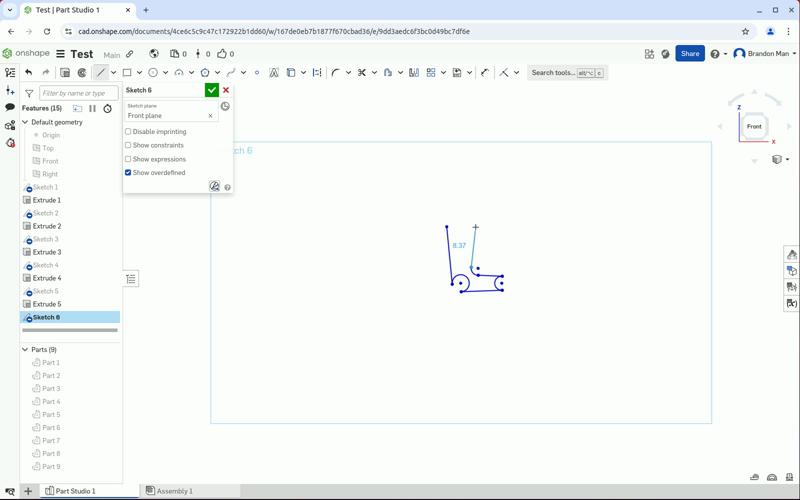
click(475, 226)
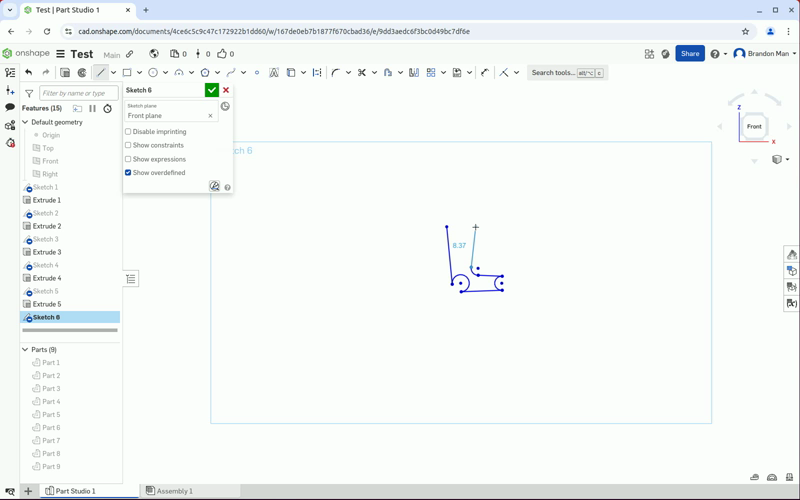
key_up(shift)
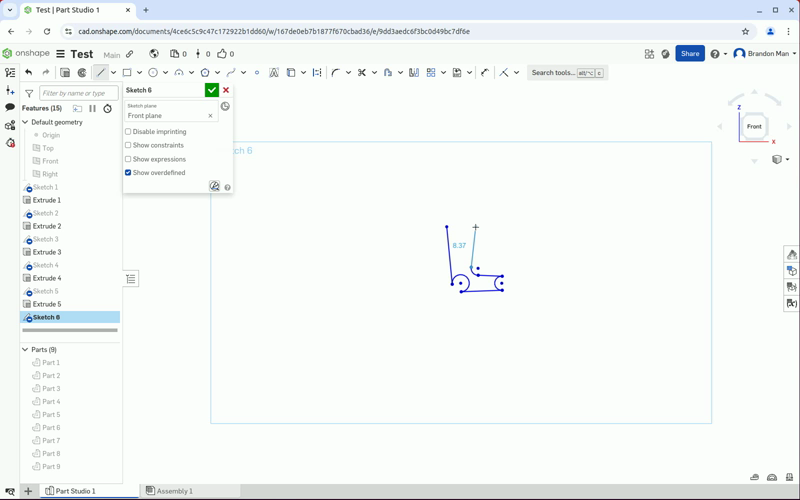
key(esc)
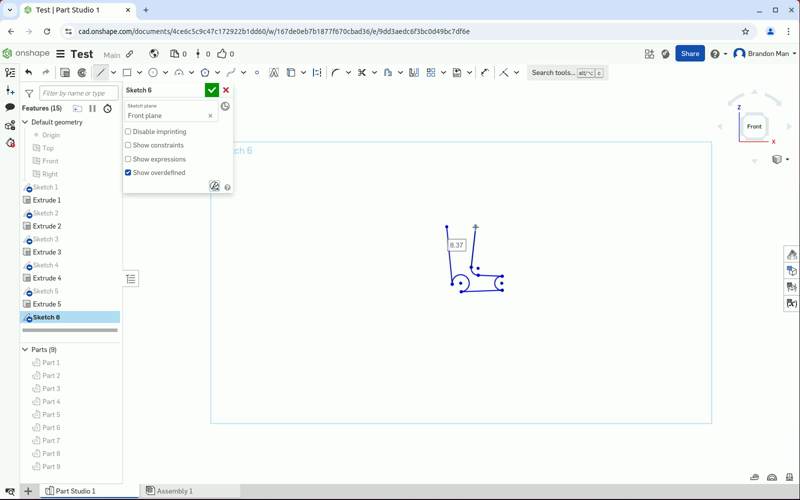
key(a)
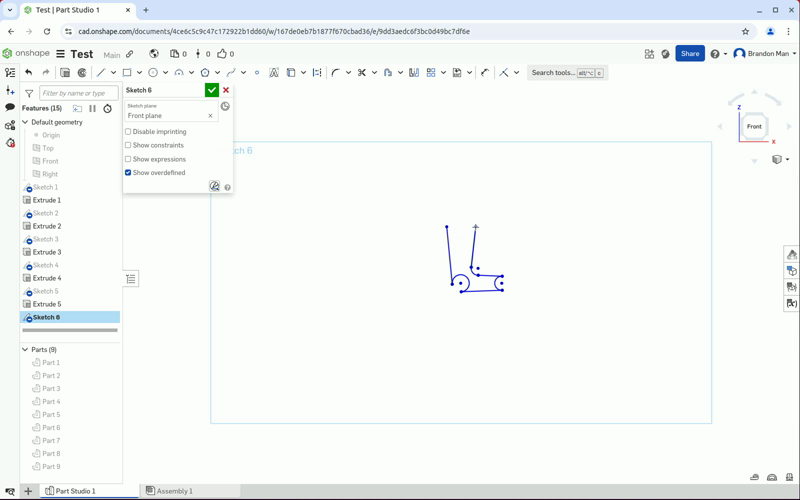
mouse_move(475, 226)
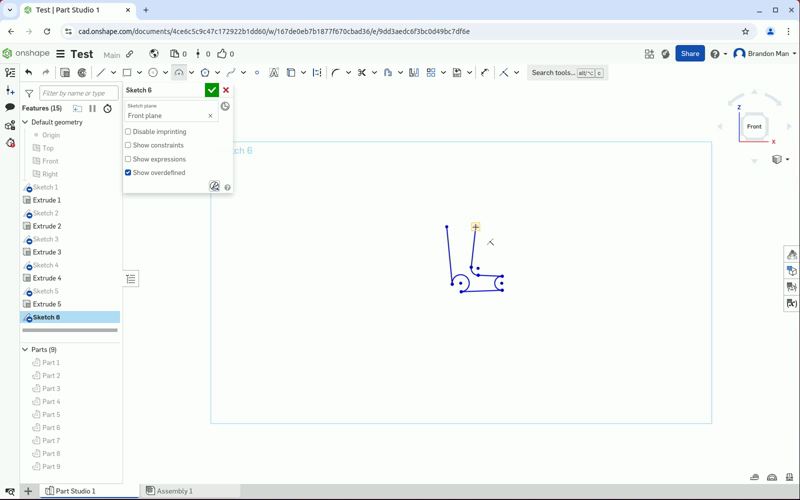
click(475, 226)
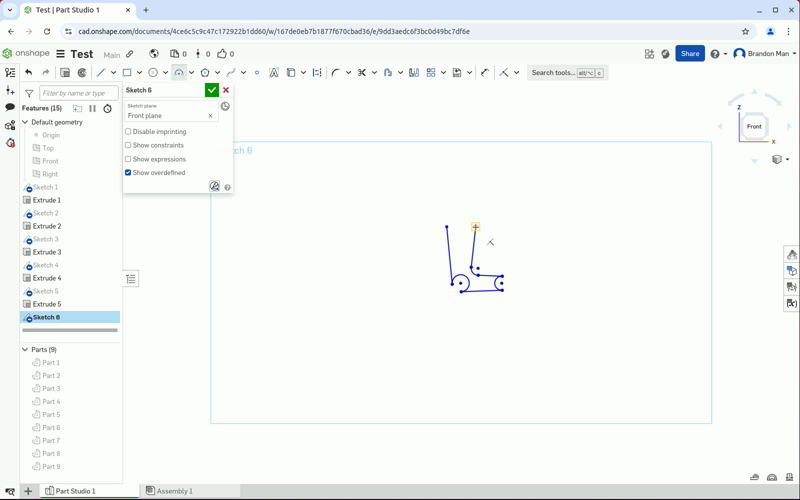
mouse_move(446, 226)
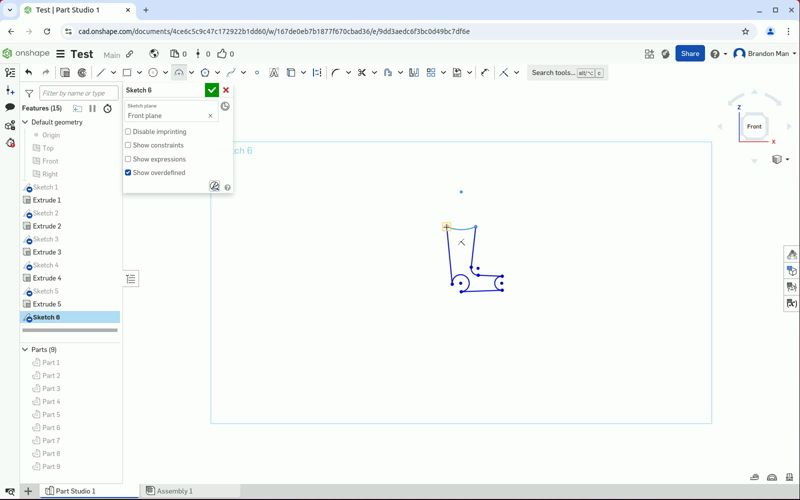
click(446, 226)
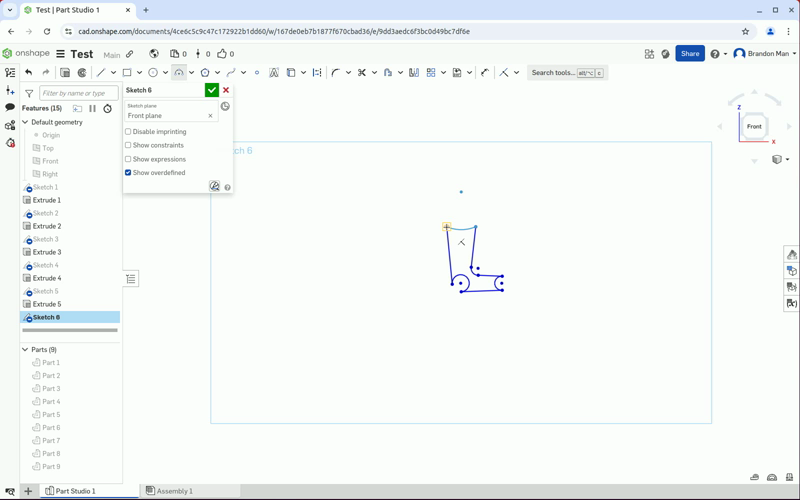
key_down(shift)
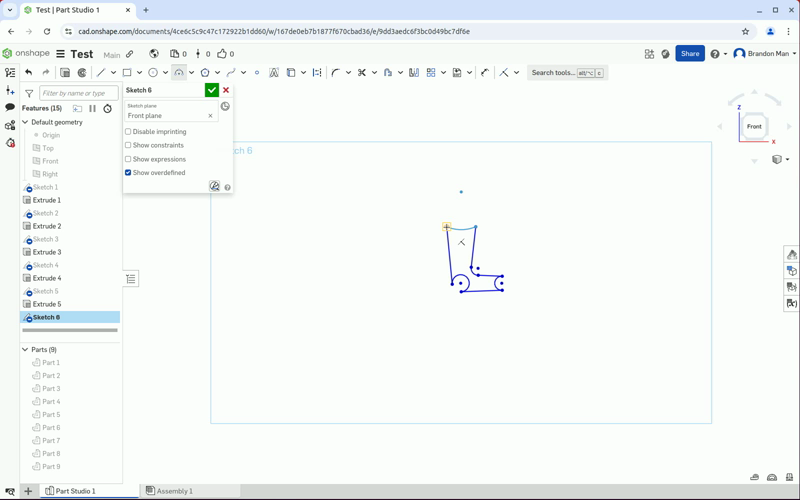
mouse_move(461, 239)
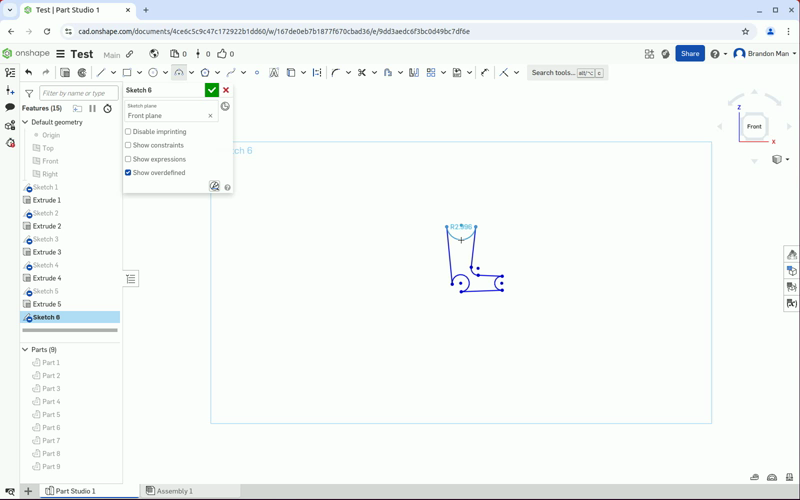
click(461, 239)
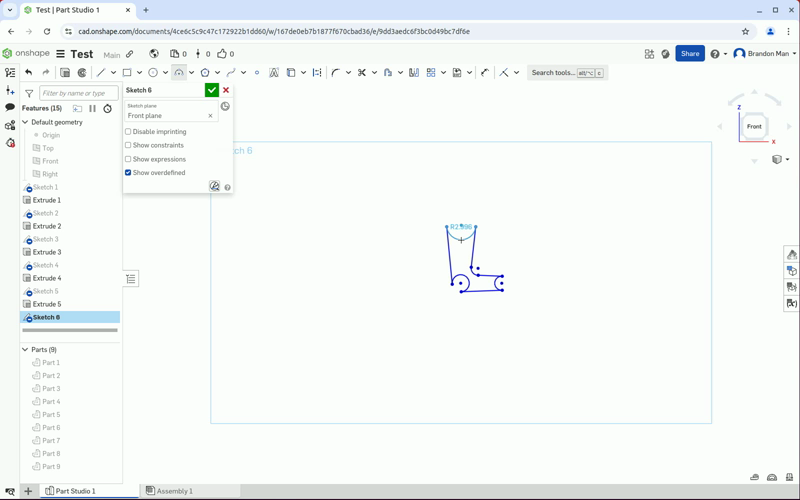
key_up(shift)
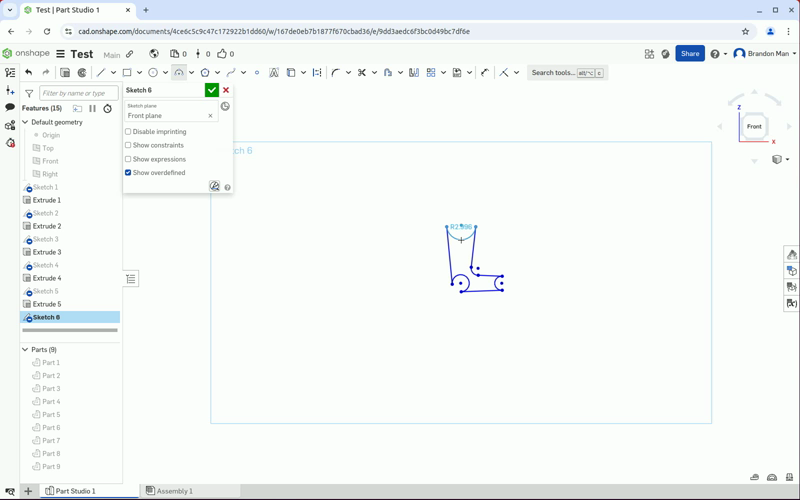
key(esc)
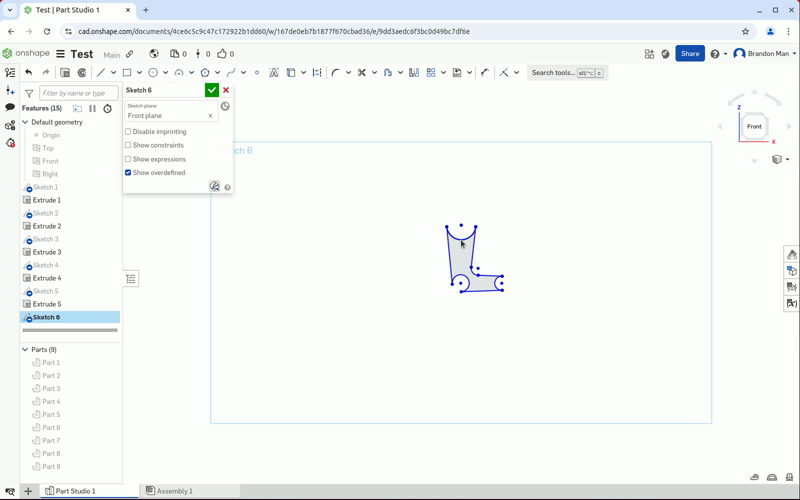
mouse_move(476, 282)
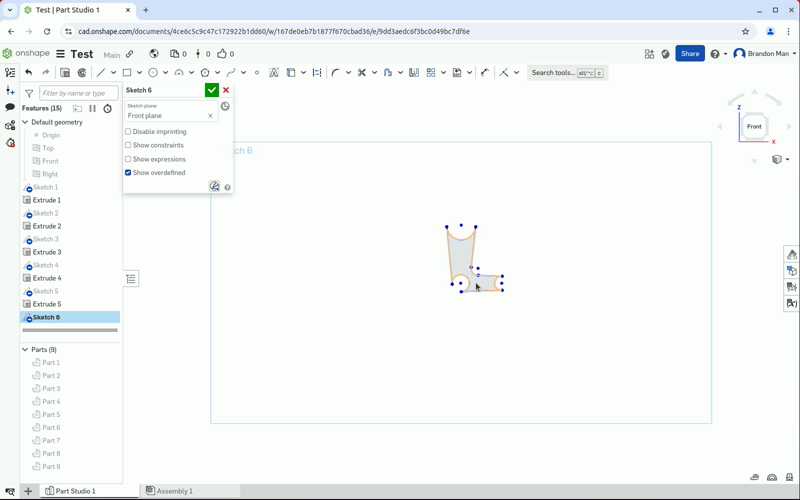
scroll(6)
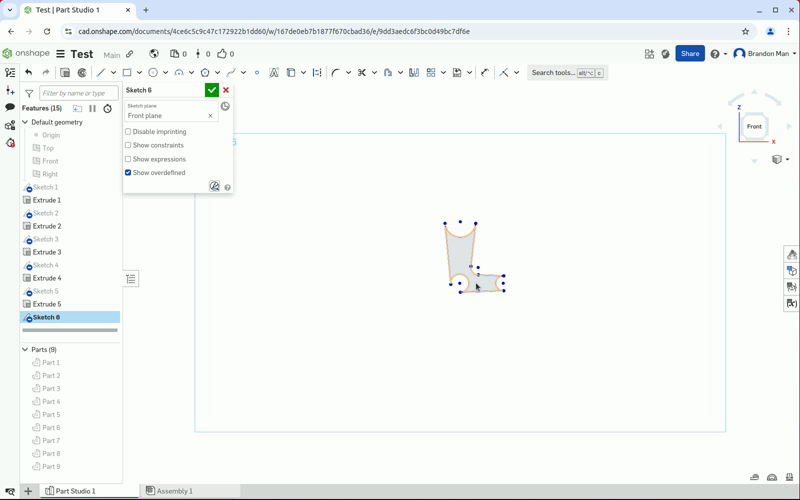
scroll(6)
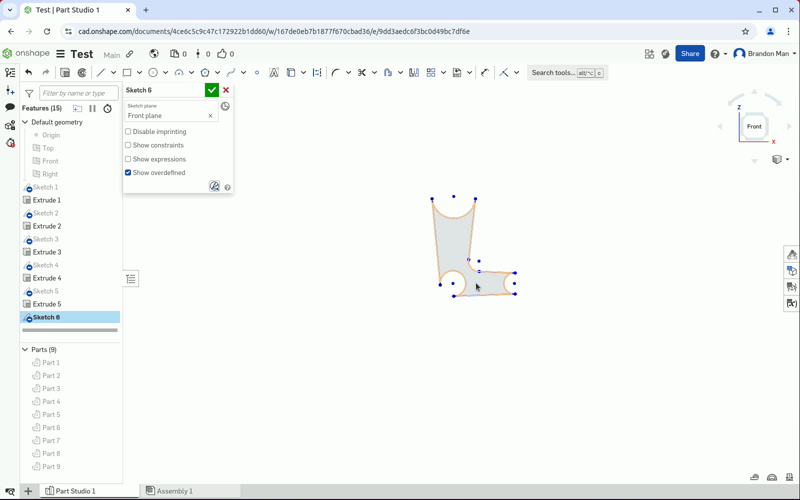
scroll(6)
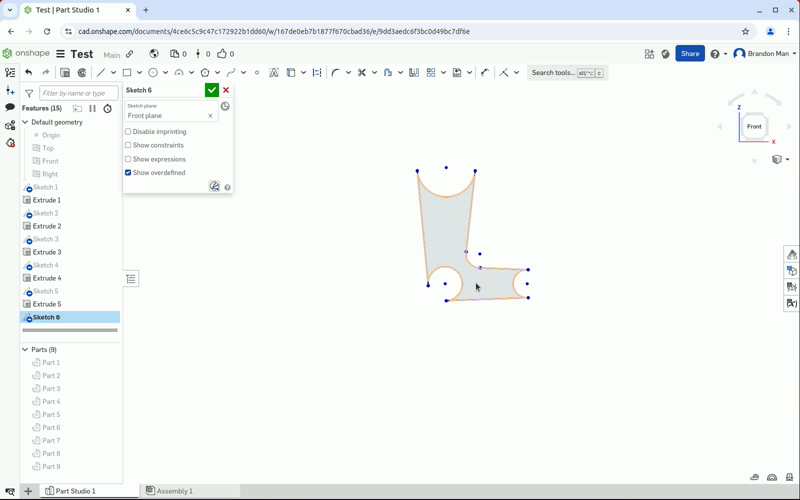
scroll(6)
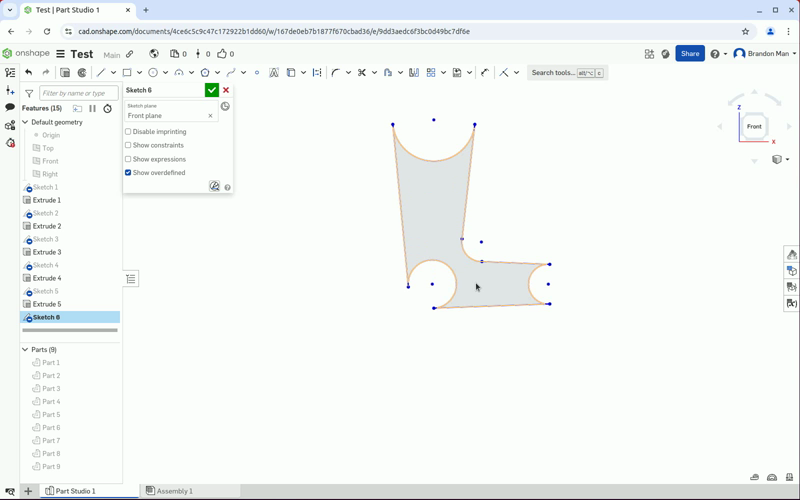
scroll(6)
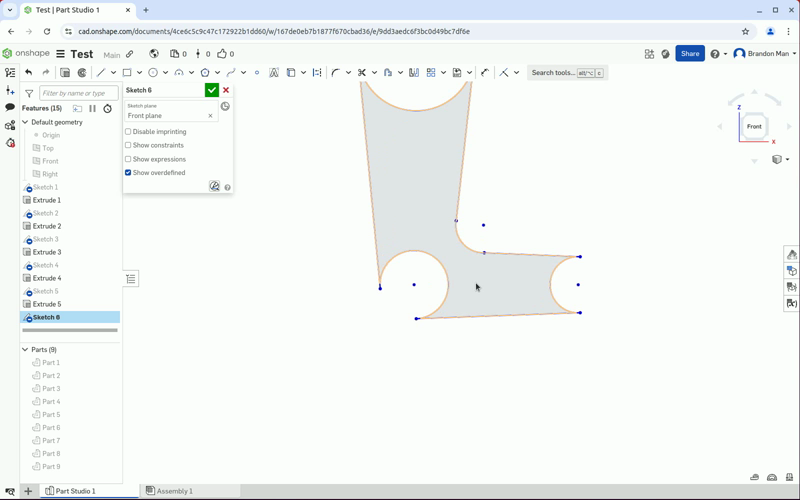
scroll(6)
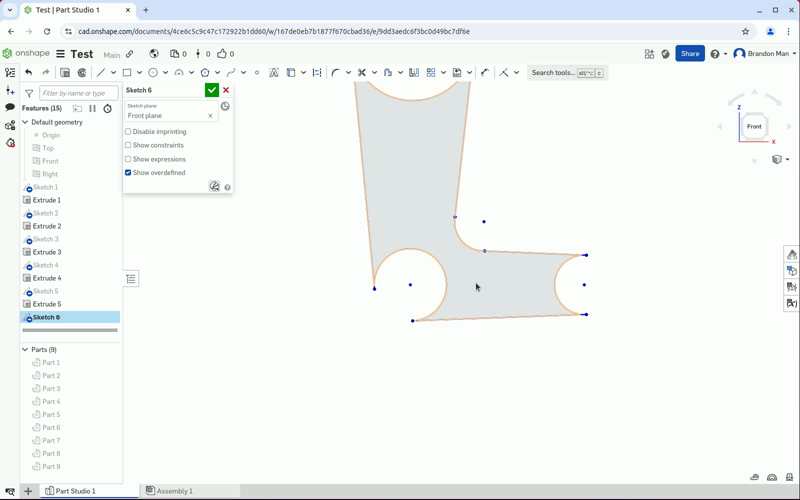
scroll(6)
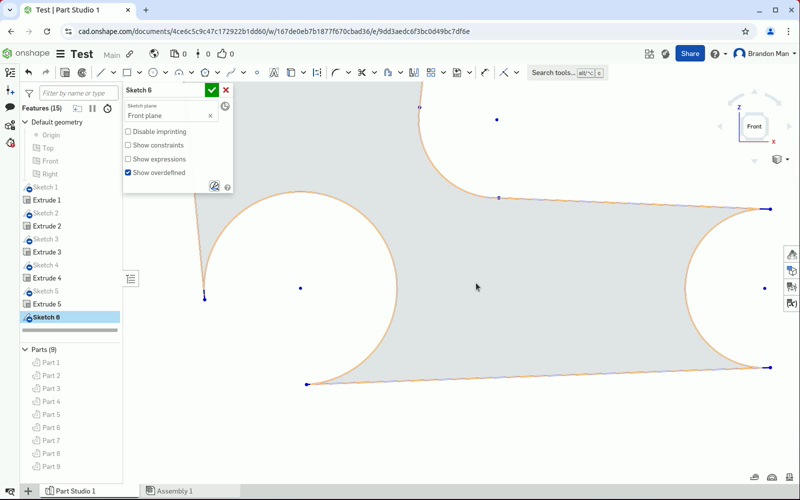
click(476, 282)
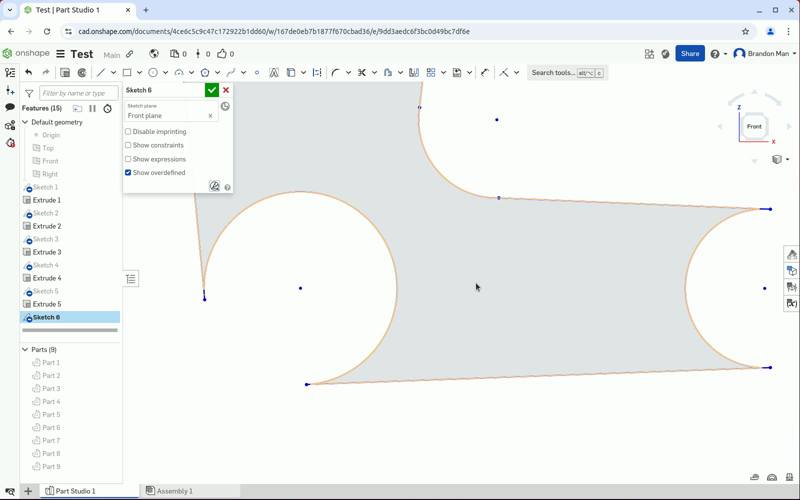
scroll(-6)
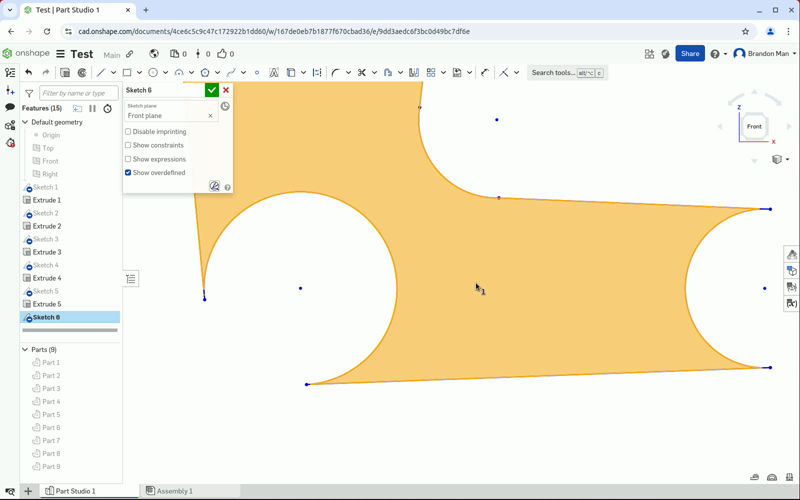
scroll(-6)
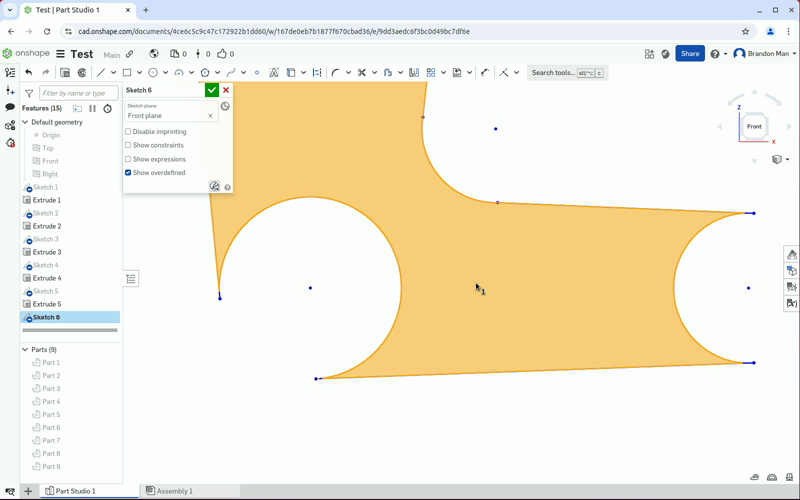
scroll(-6)
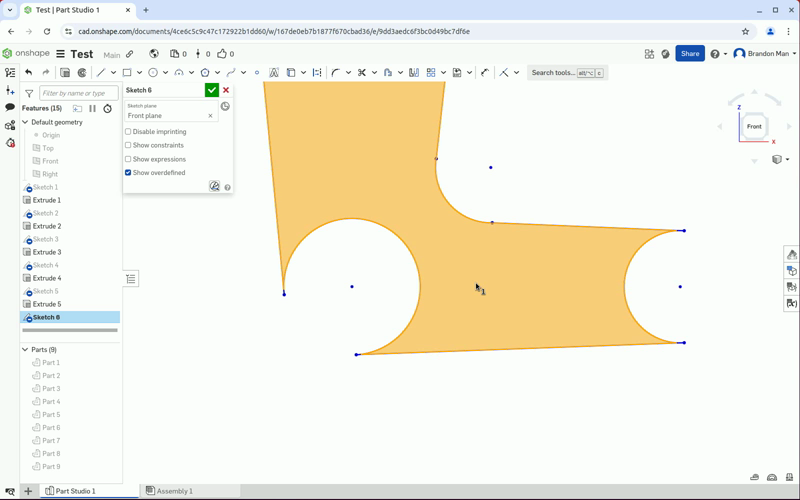
scroll(-6)
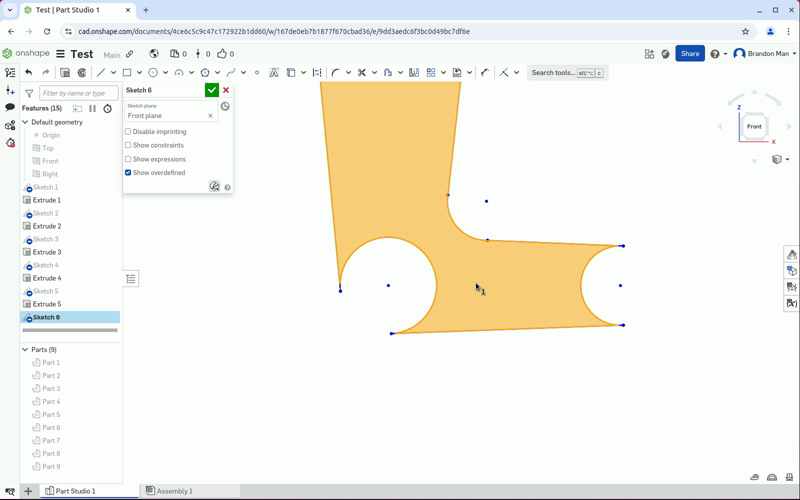
scroll(-6)
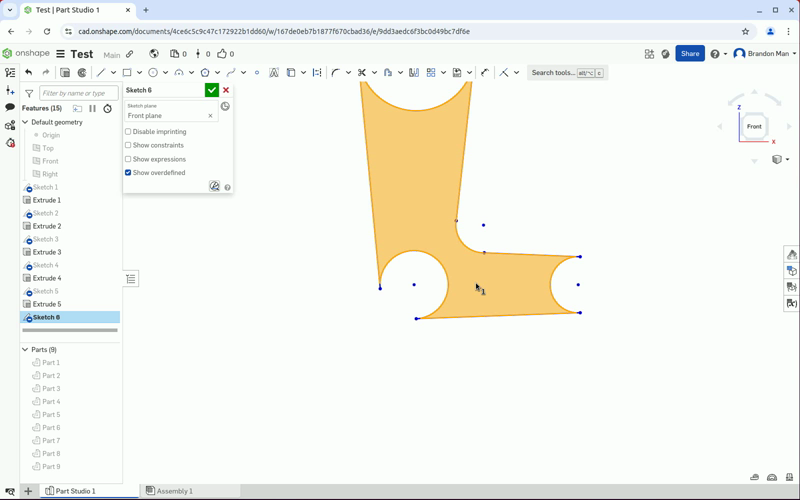
scroll(-6)
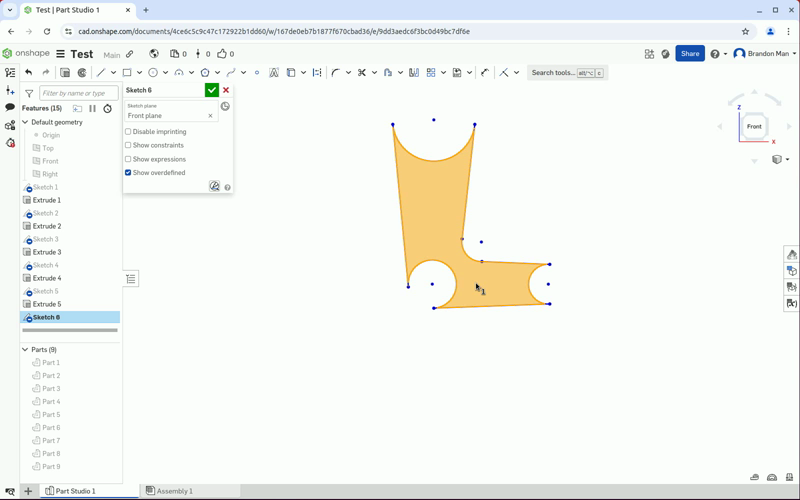
scroll(-6)
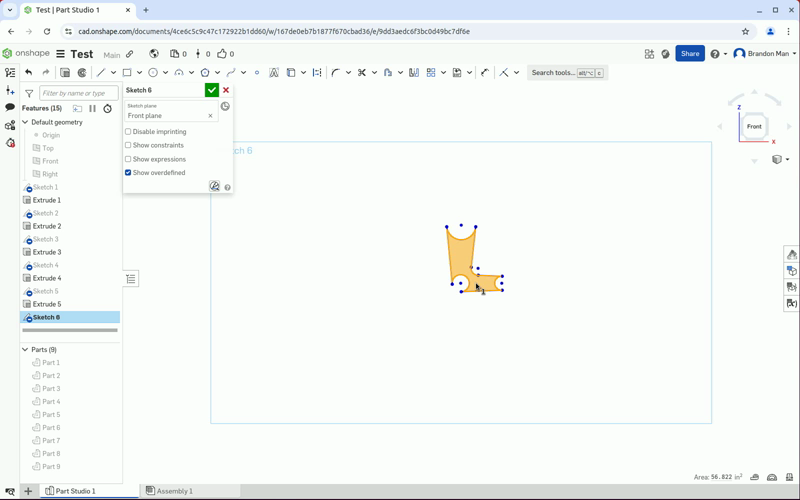
mouse_move(73, 352)
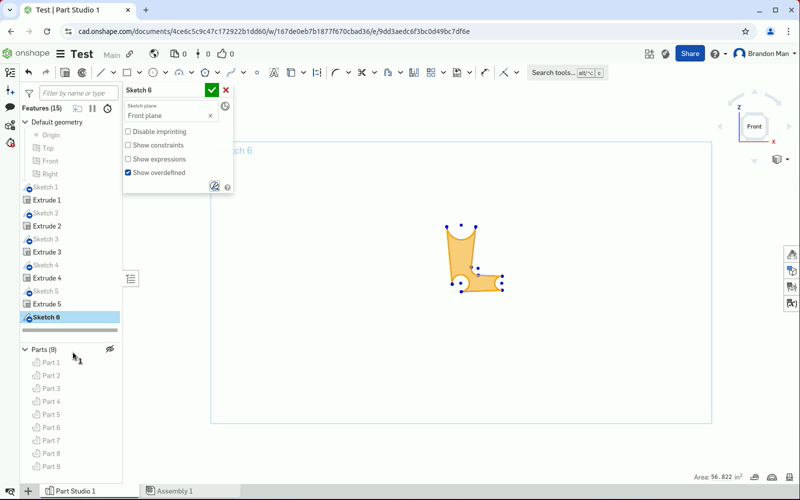
key(shift+y)
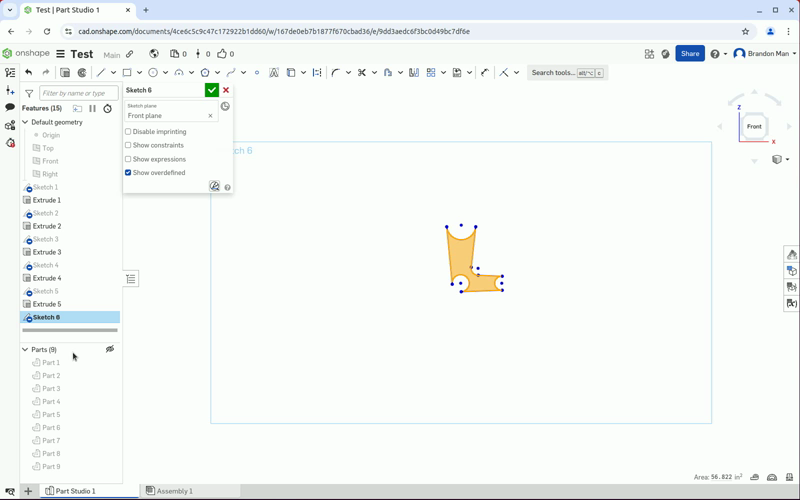
key(shift+e)
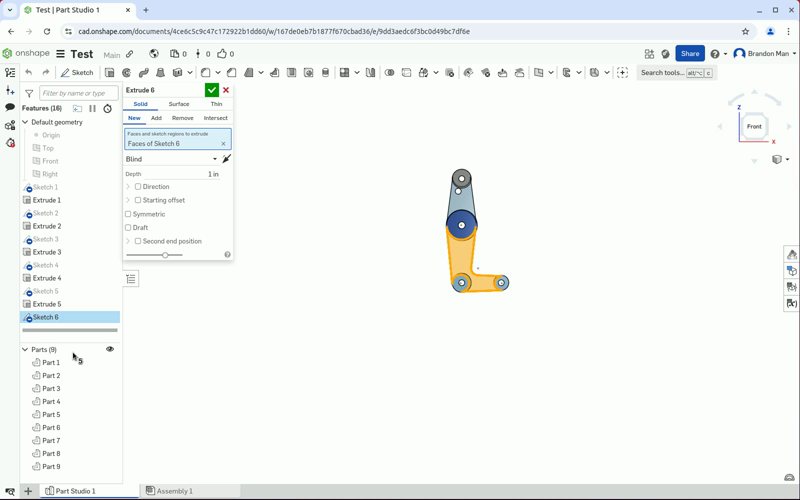
mouse_move(143, 106)
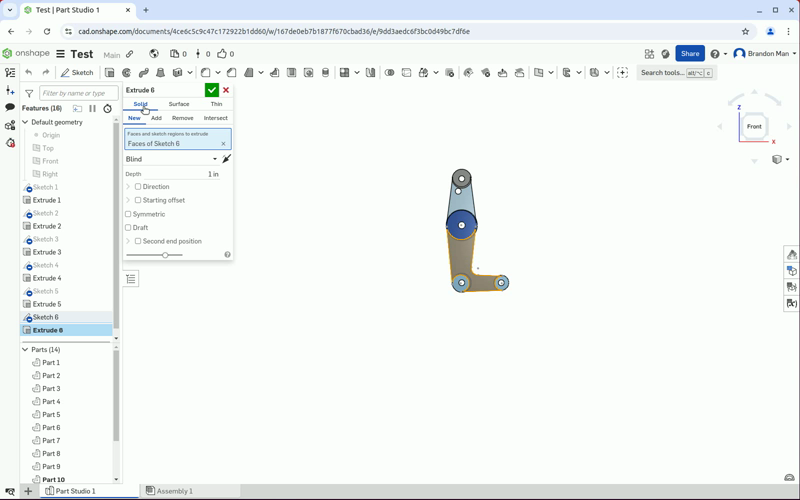
click(143, 106)
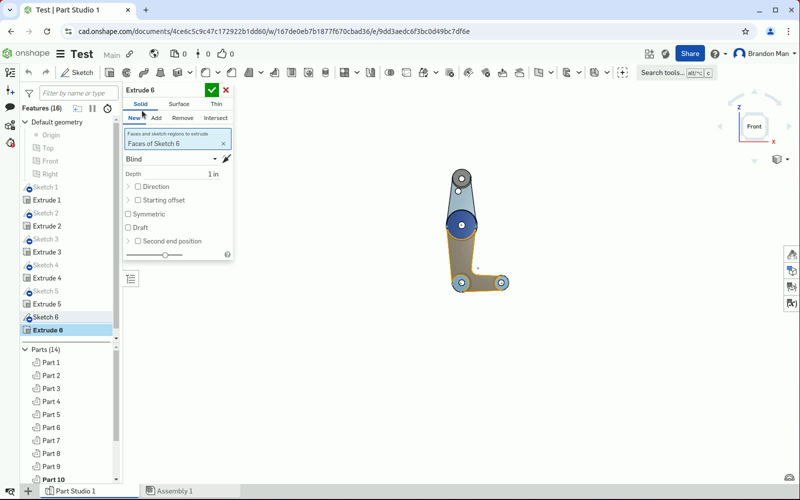
mouse_move(137, 120)
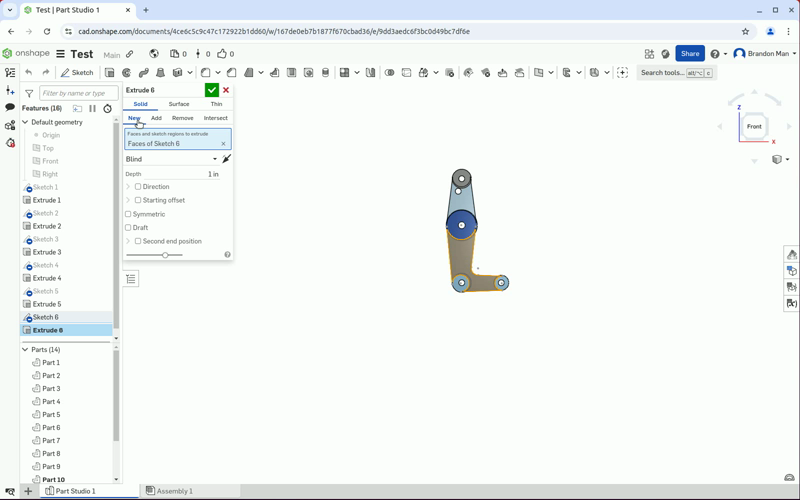
click(137, 120)
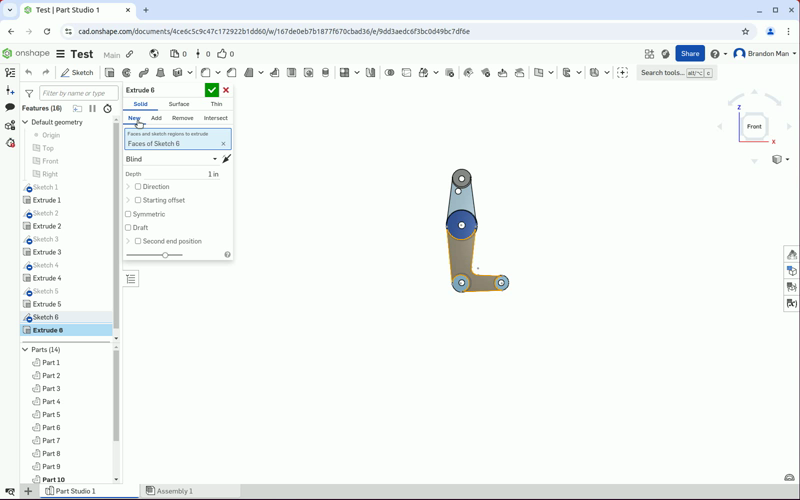
key(tab, 4)
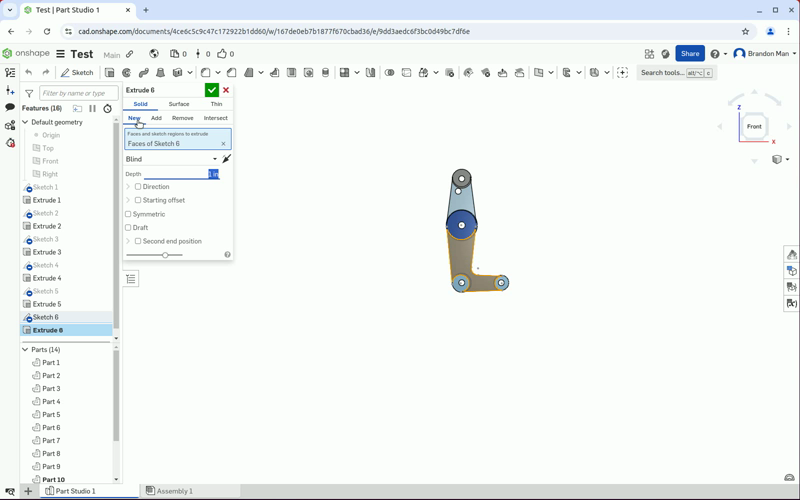
text(0.481)
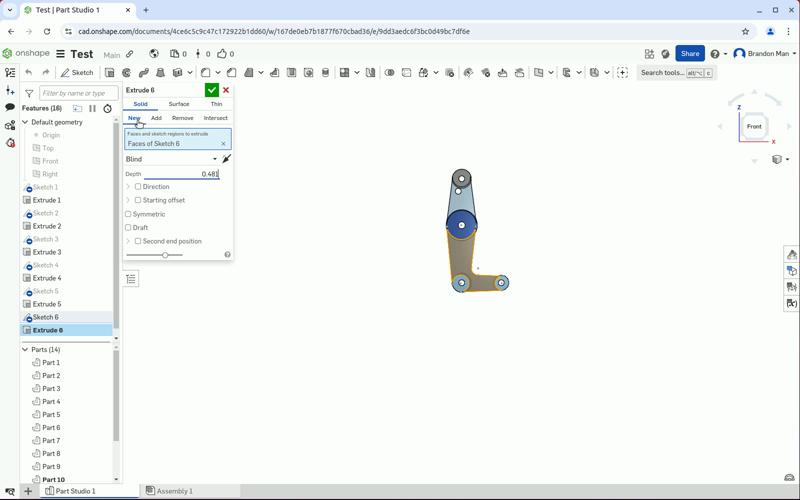
key(enter)
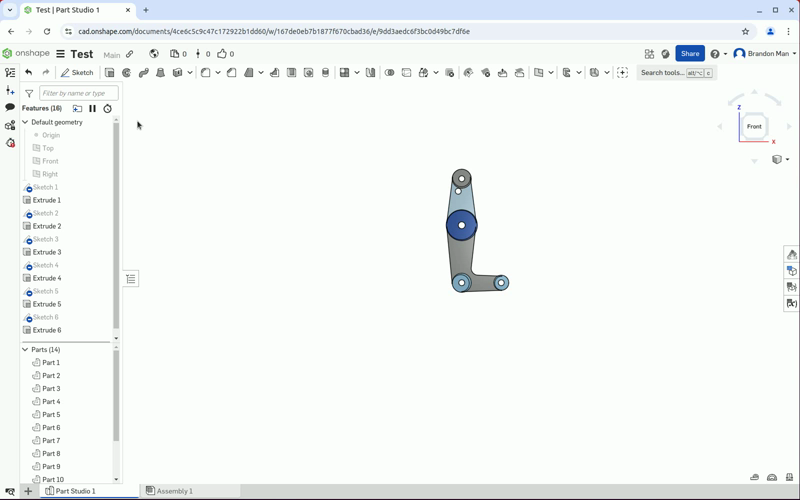
key(shift+h)
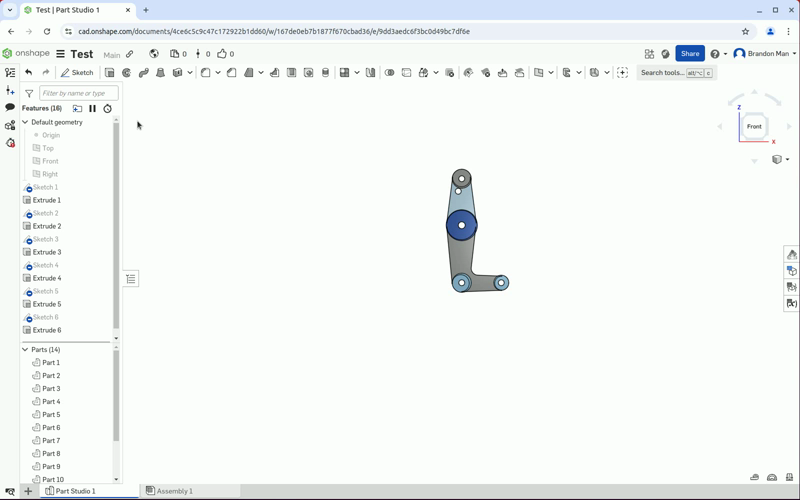
key(shift+h)
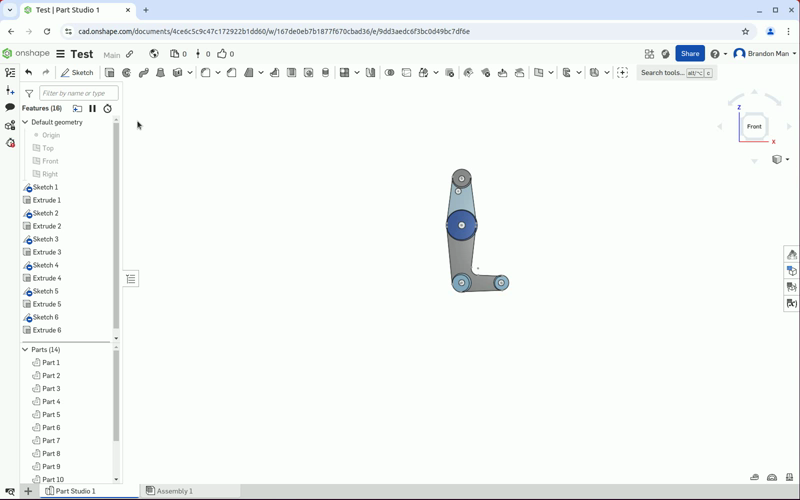
key(shift+7)
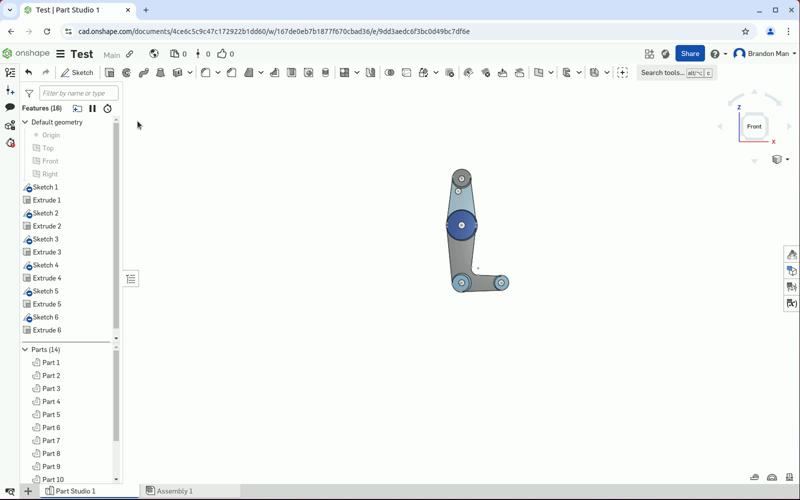
key(left, 2)
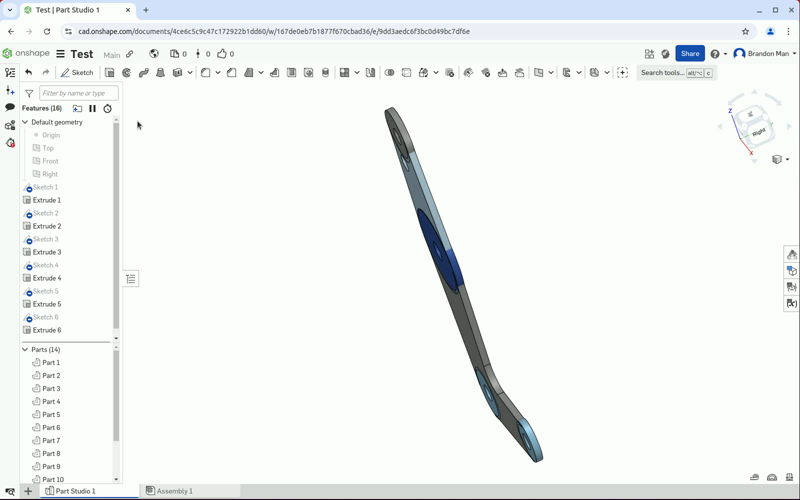
key(down, 2)
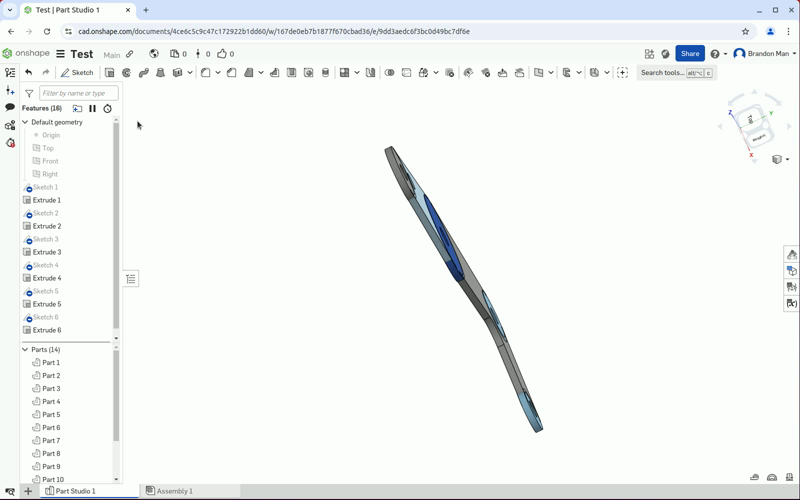
key(up, 2)
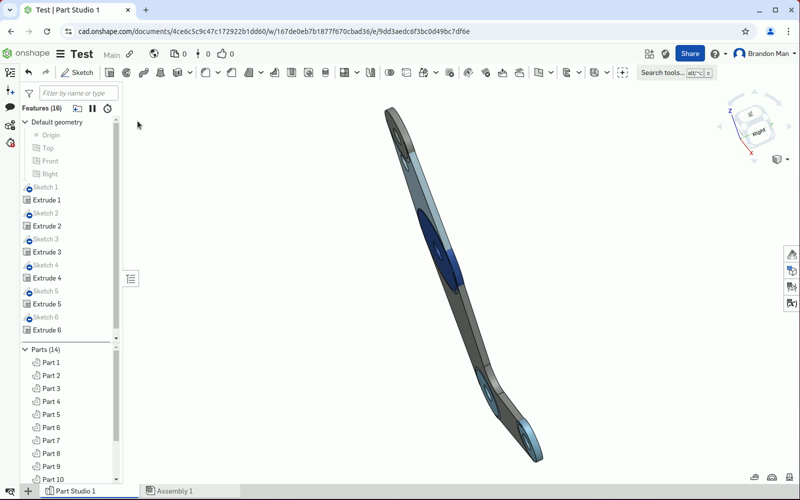
key(right, 2)
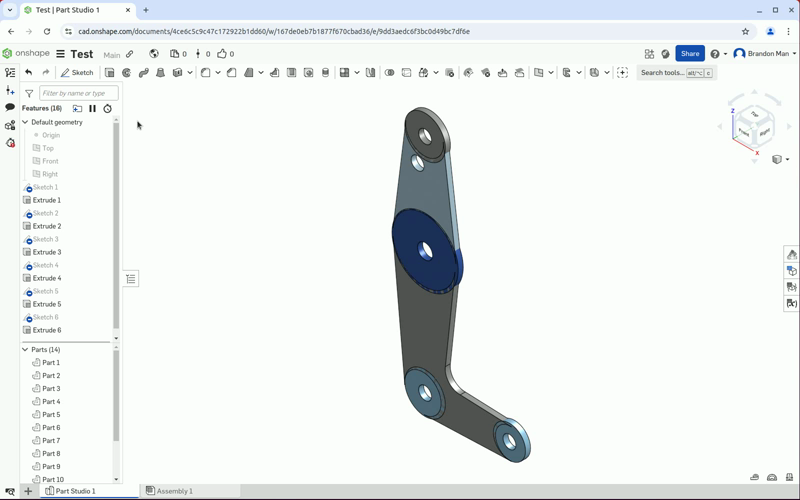
mouse_move(69, 189)
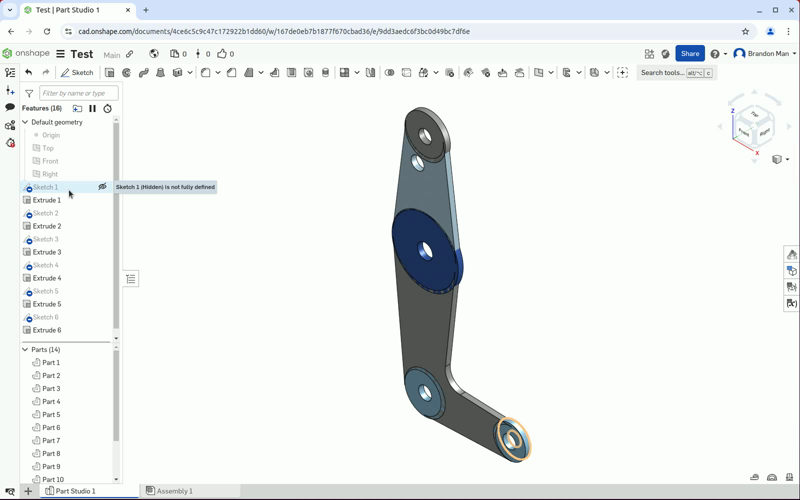
click(69, 189)